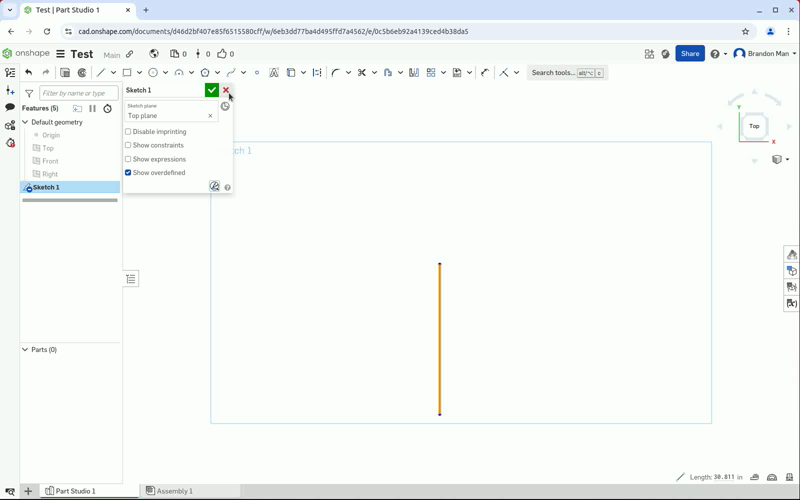
key(shift+h)
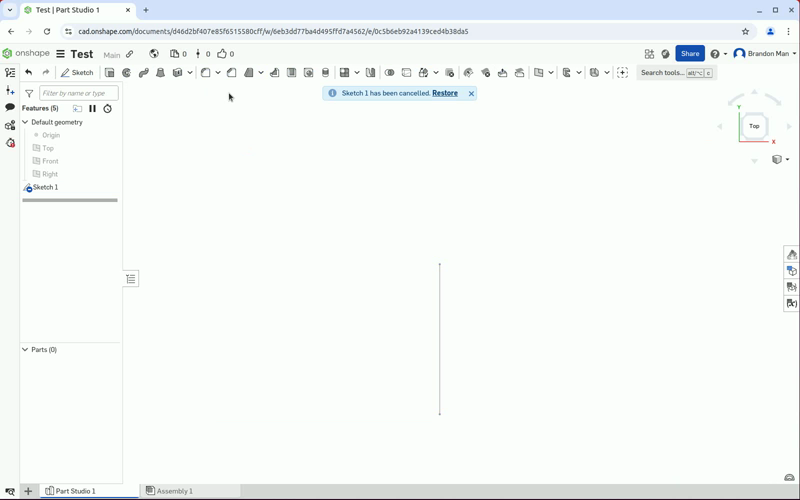
key(shift+s)
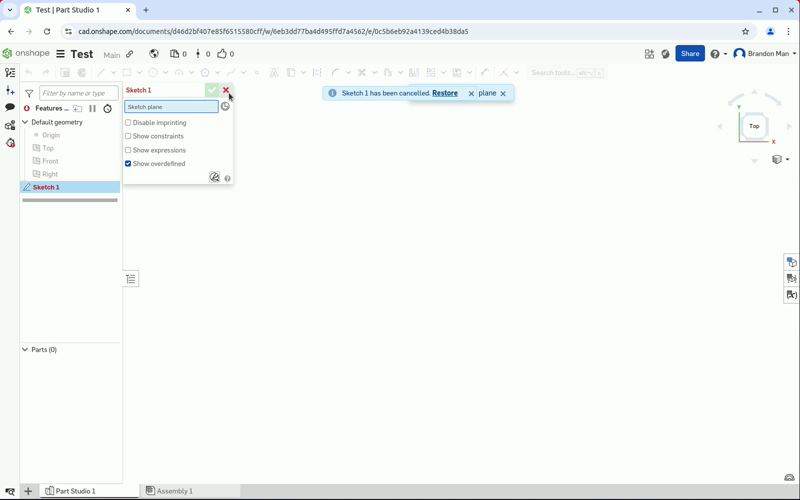
mouse_move(73, 150)
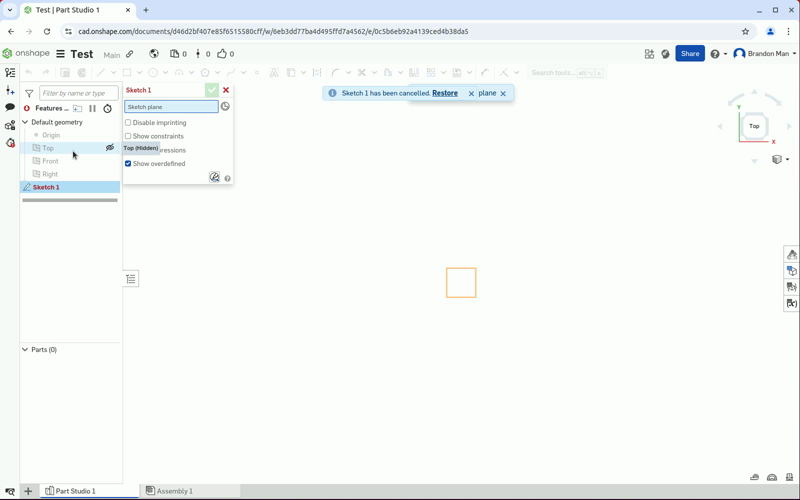
click(73, 150)
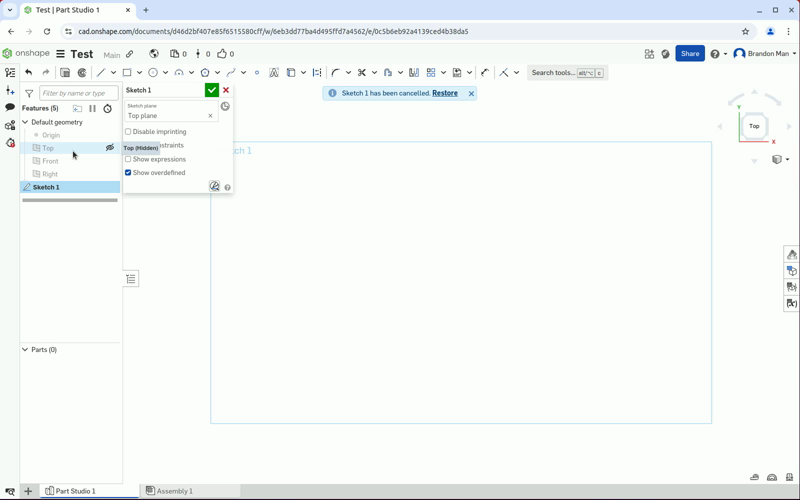
mouse_move(73, 352)
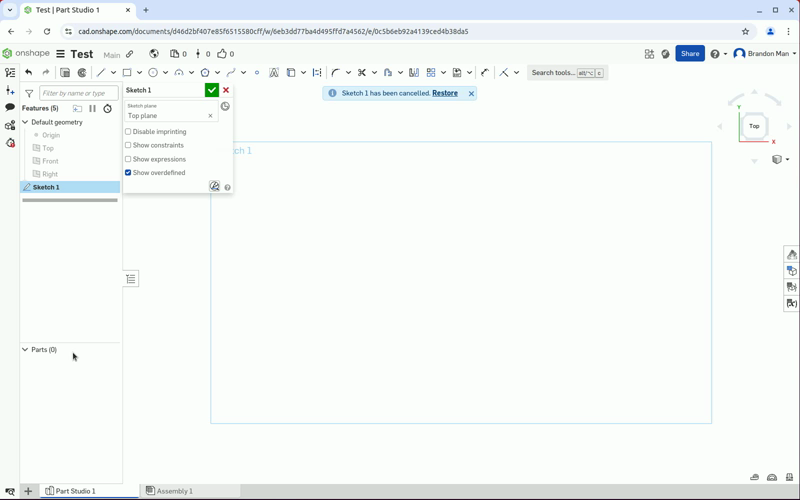
key(y)
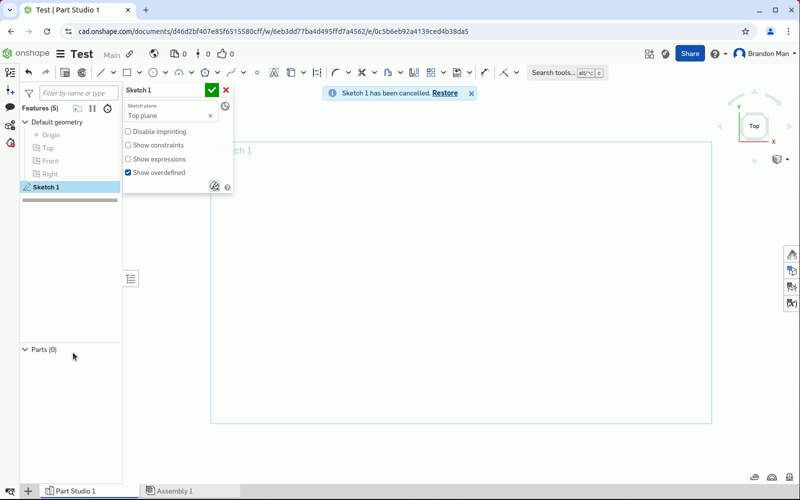
key(l)
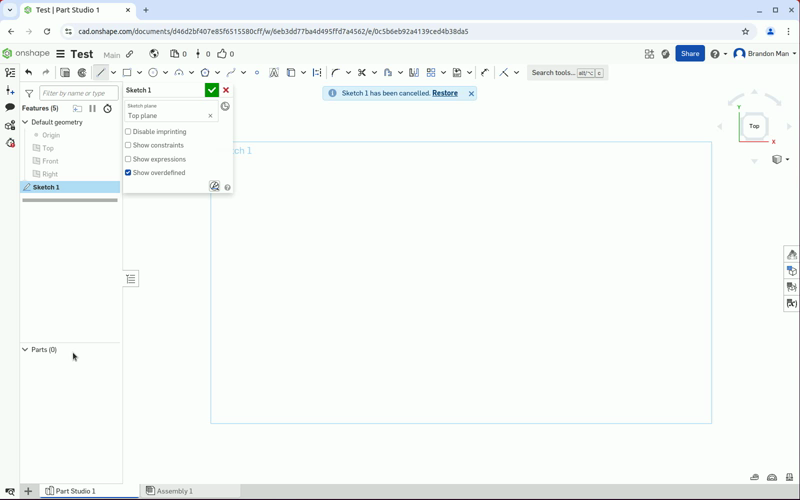
key_down(shift)
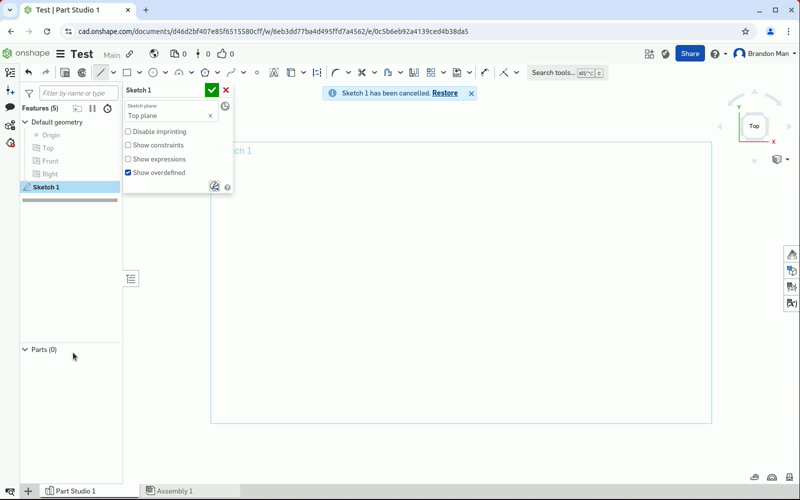
mouse_move(440, 293)
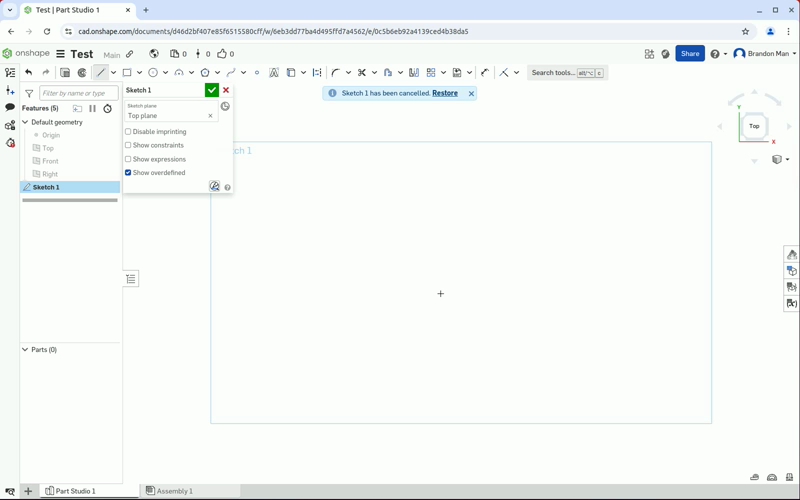
click(440, 293)
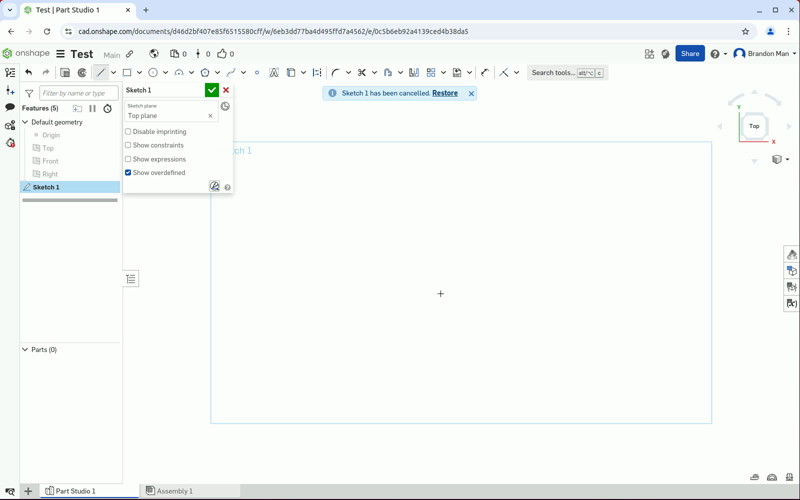
key_up(shift)
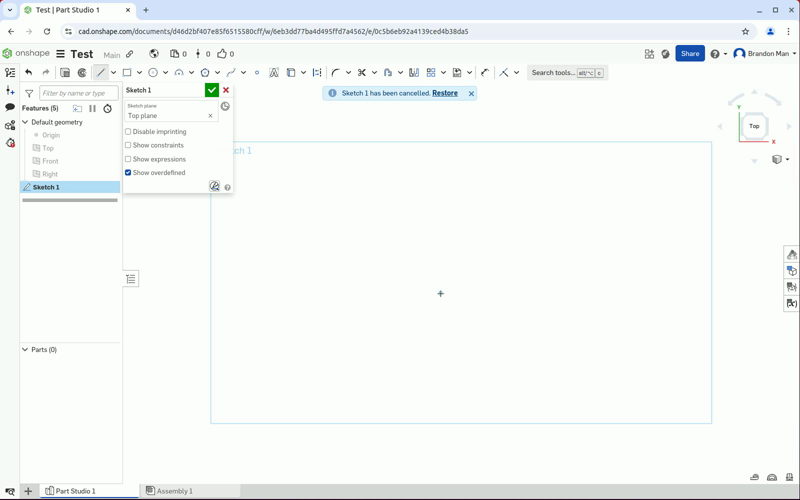
key_down(shift)
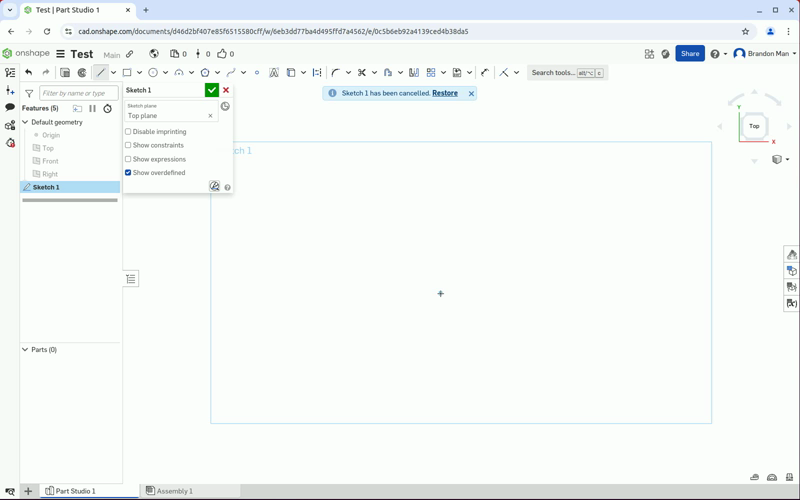
mouse_move(470, 293)
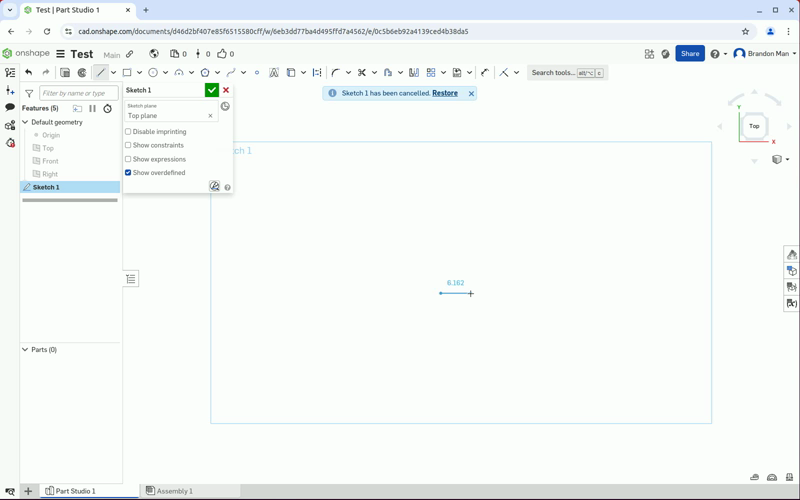
mouse_move(457, 293)
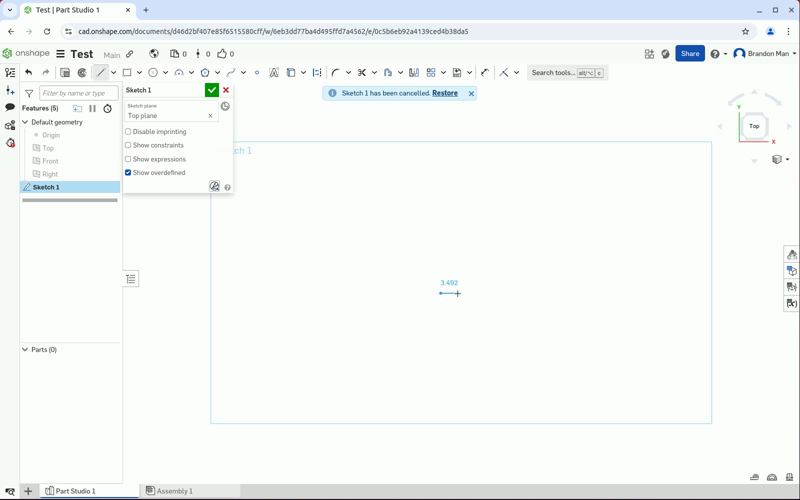
click(457, 293)
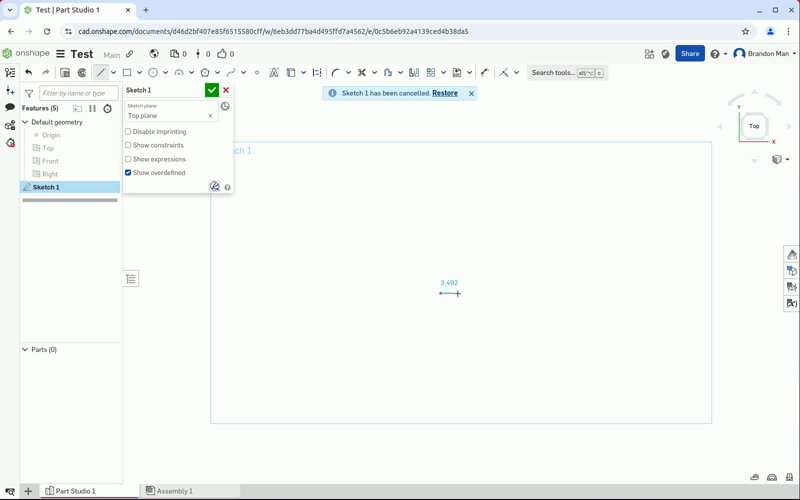
key_up(shift)
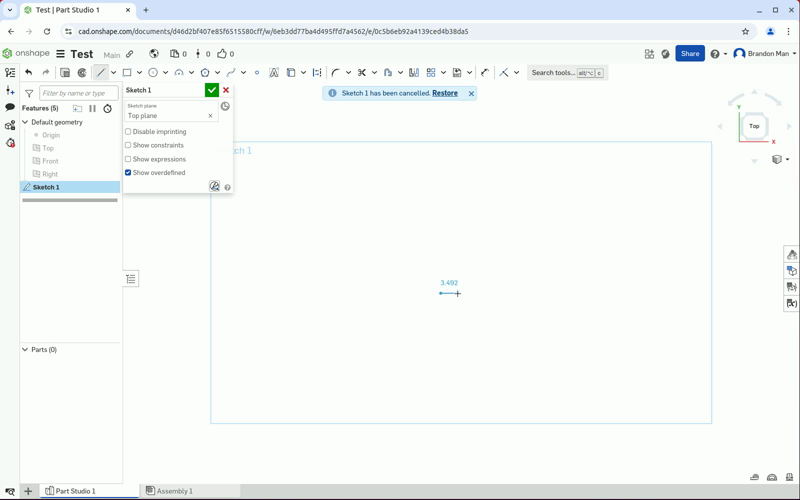
key_down(shift)
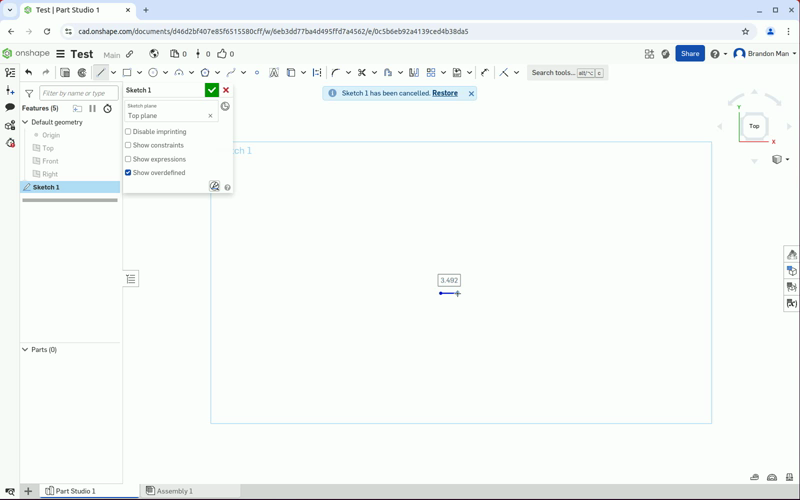
mouse_move(487, 293)
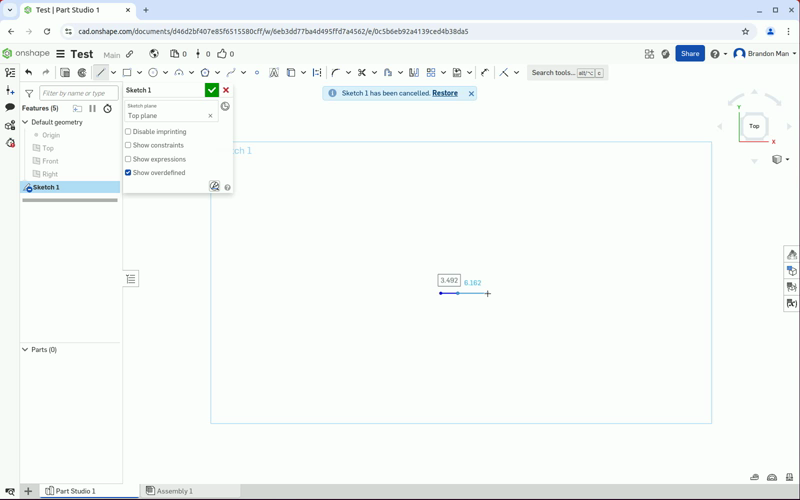
mouse_move(457, 263)
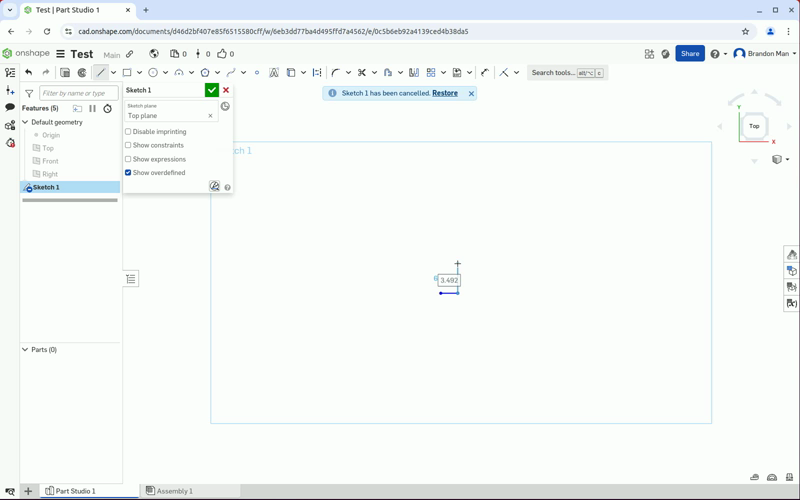
click(457, 263)
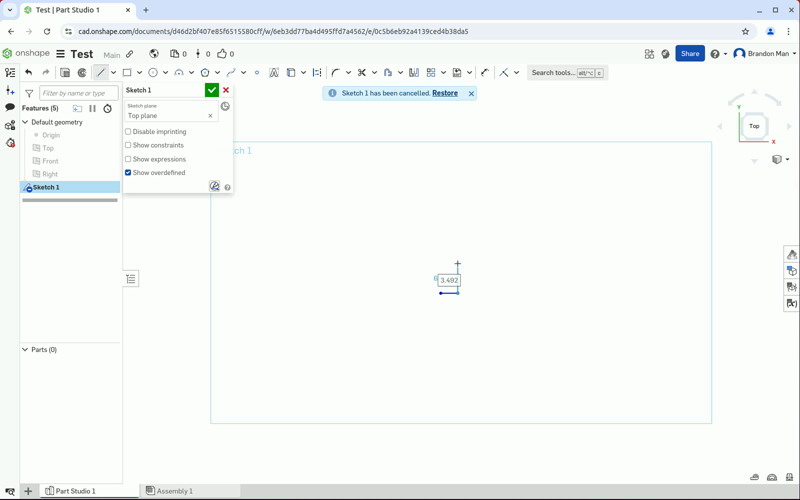
key_up(shift)
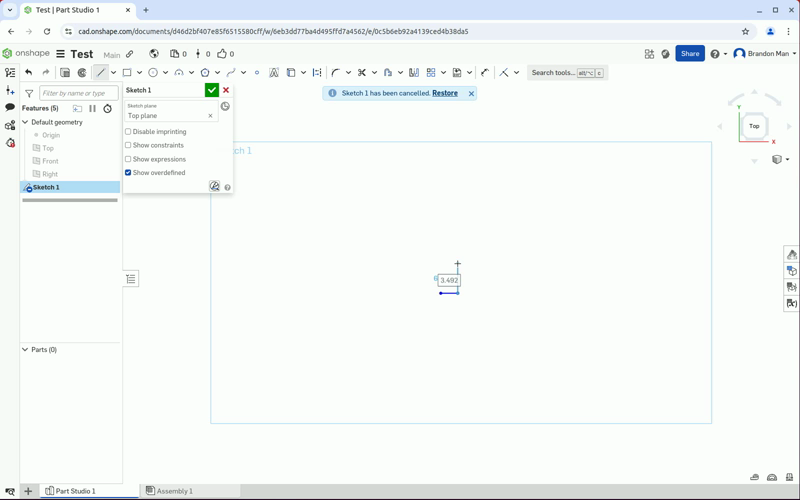
key_down(shift)
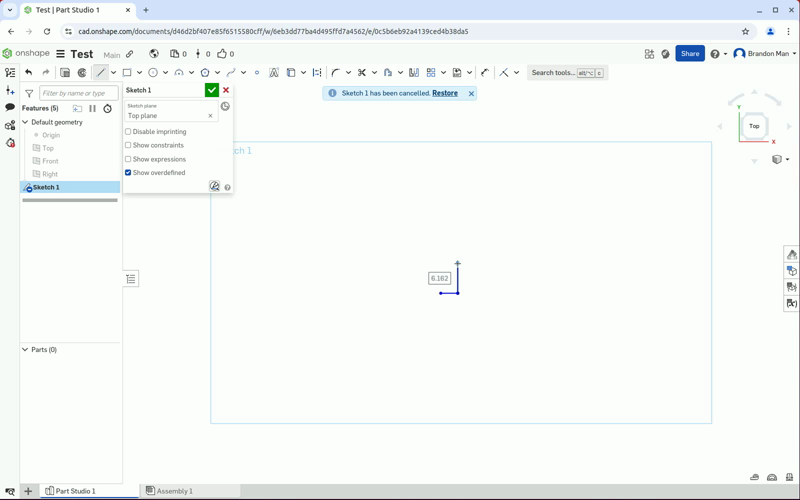
mouse_move(487, 263)
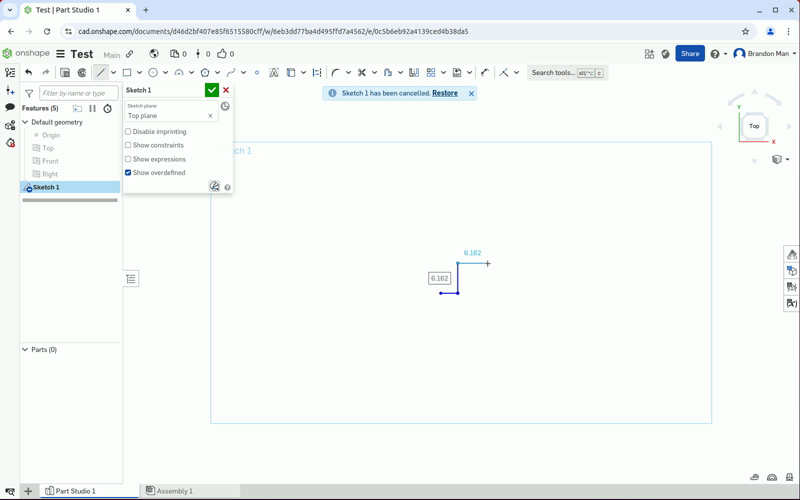
mouse_move(440, 263)
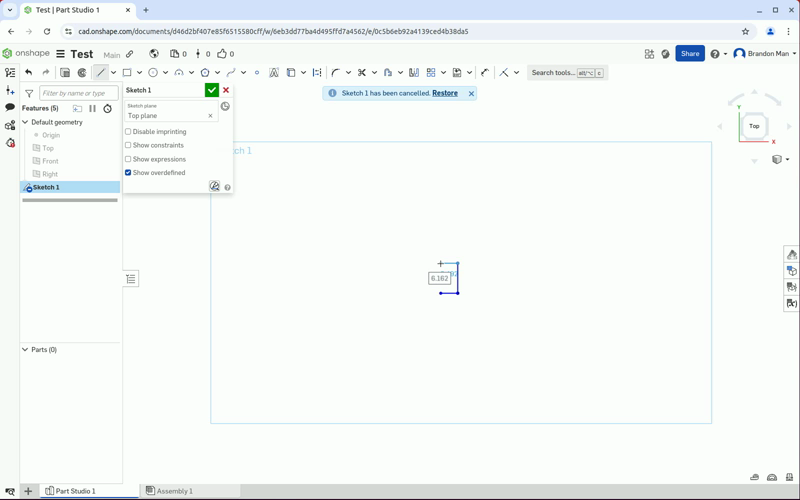
click(440, 263)
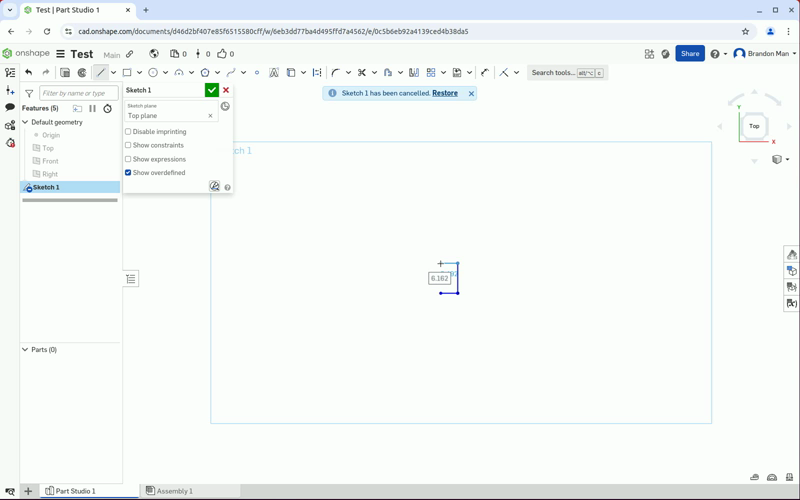
key_up(shift)
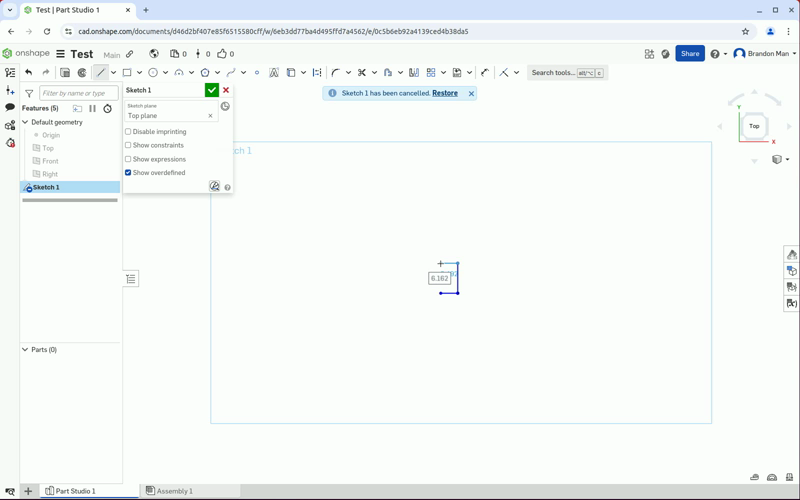
mouse_move(470, 263)
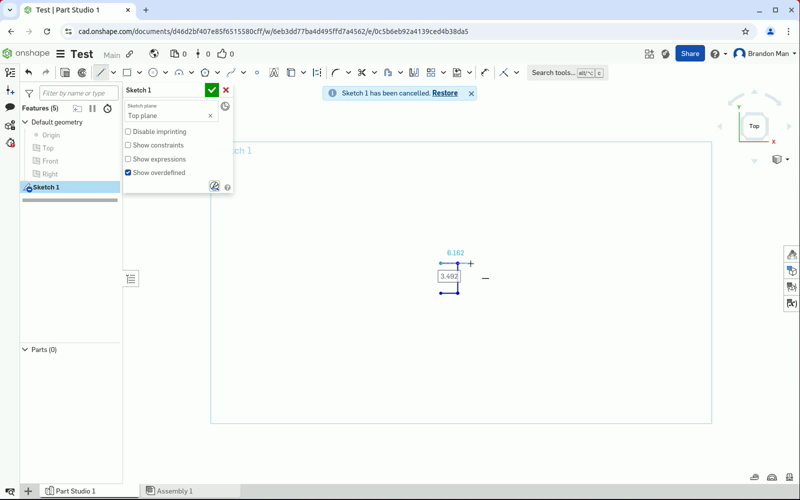
key_down(shift)
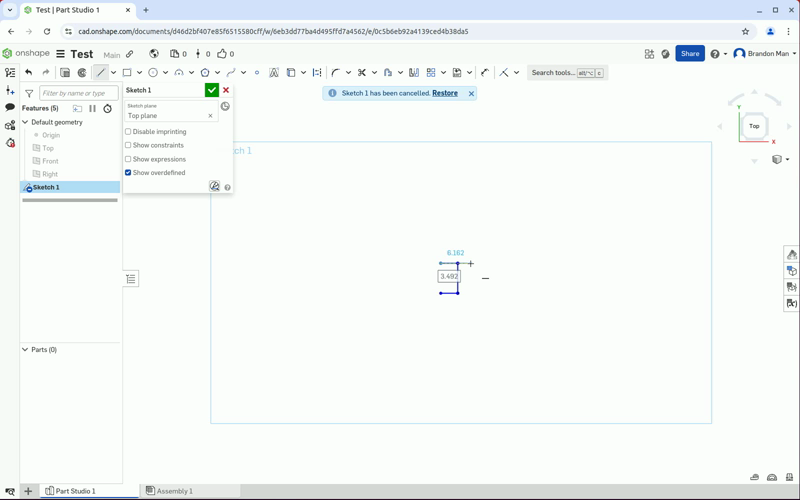
mouse_move(440, 293)
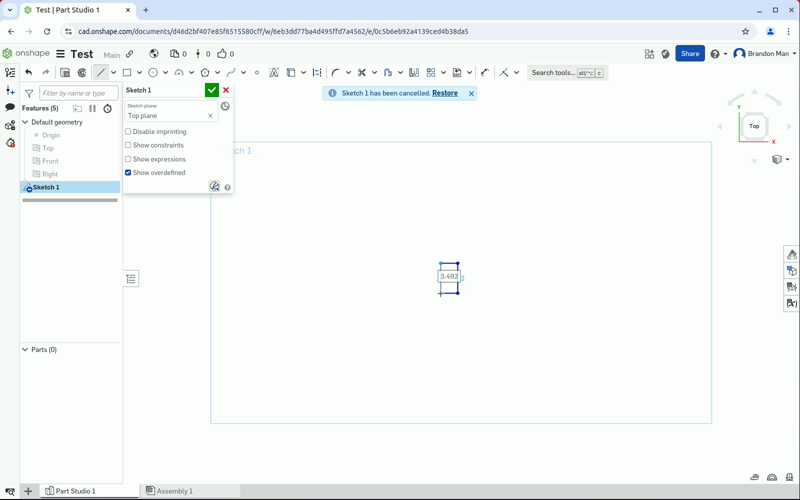
key_up(shift)
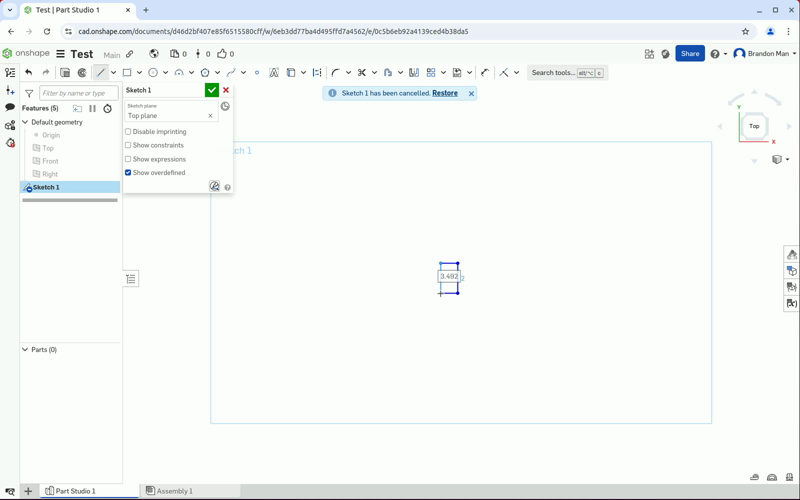
click(440, 293)
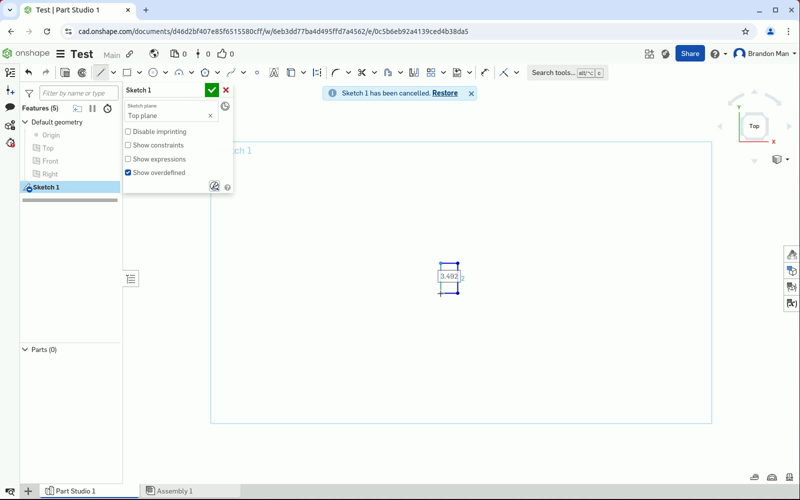
key(esc)
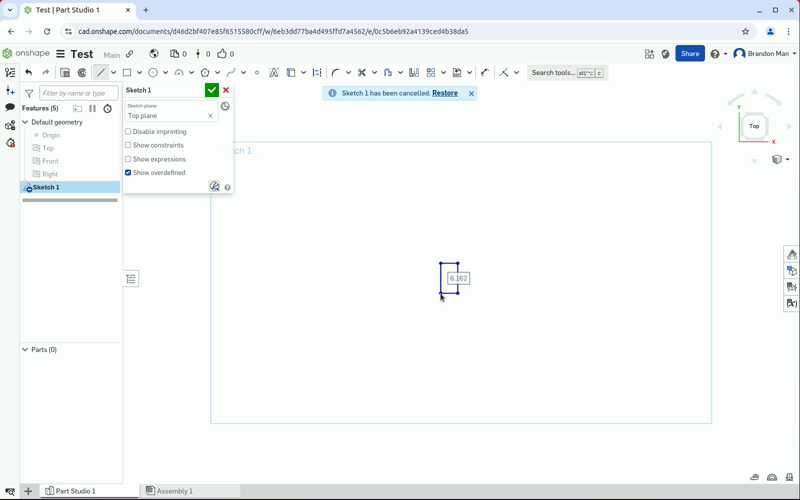
mouse_move(453, 275)
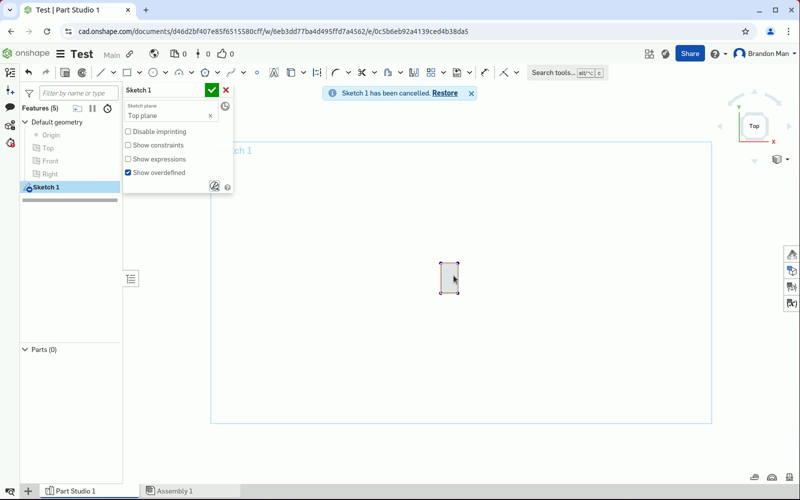
scroll(6)
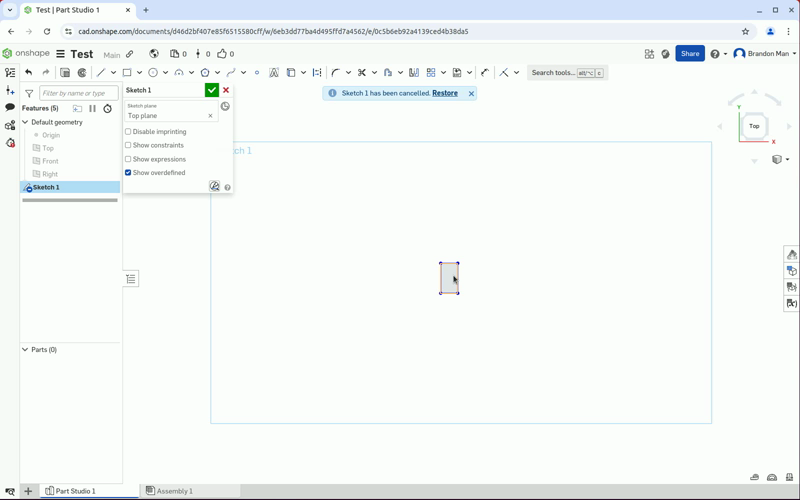
scroll(6)
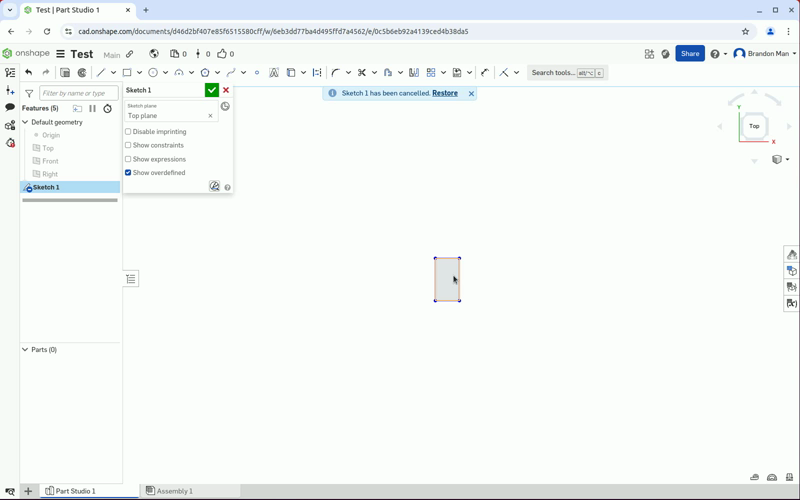
scroll(6)
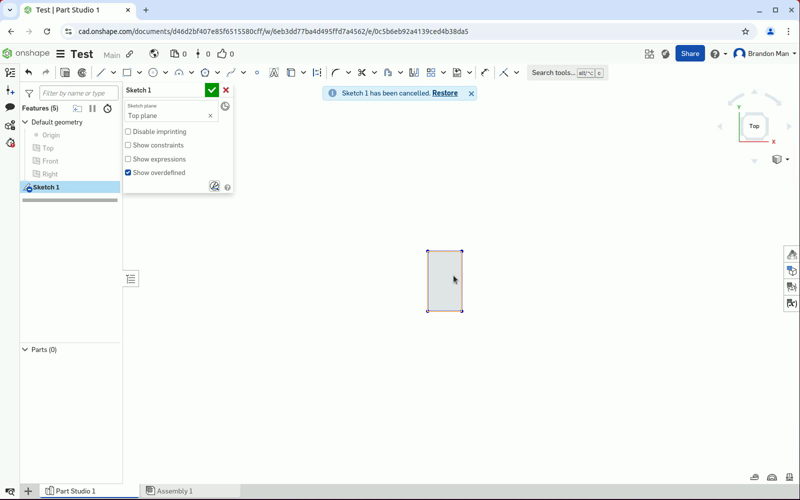
scroll(6)
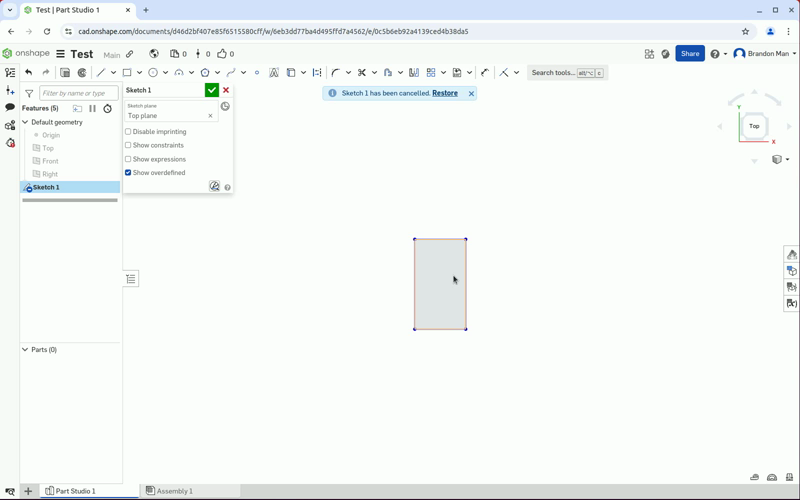
scroll(6)
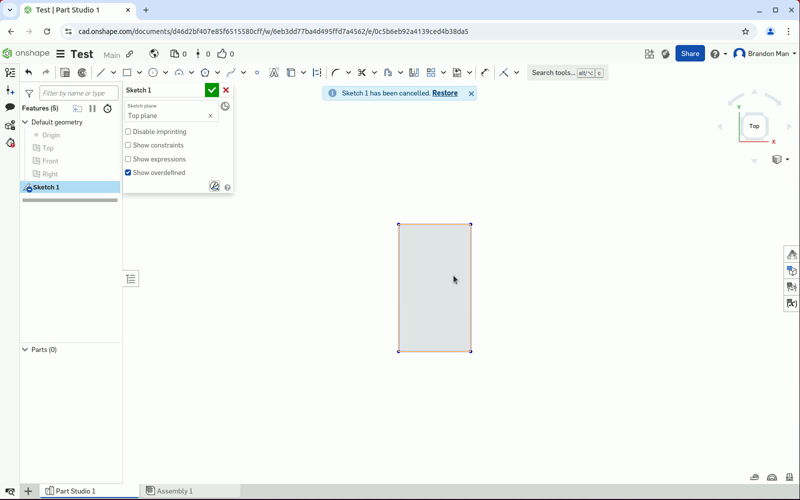
scroll(6)
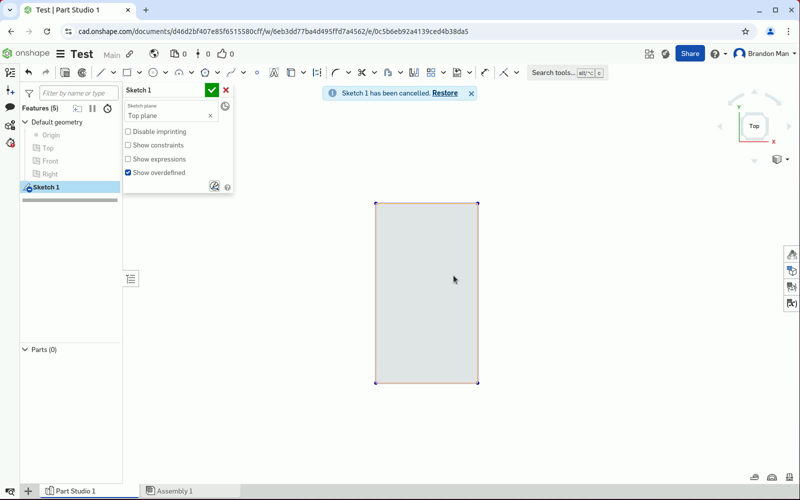
scroll(6)
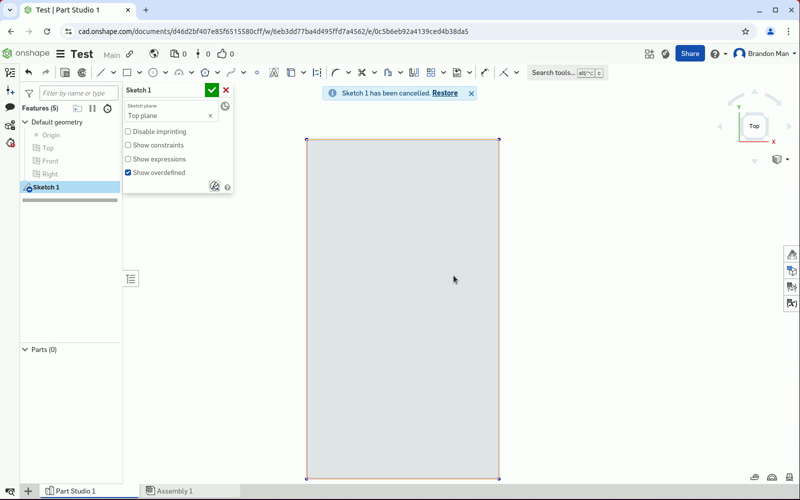
click(453, 275)
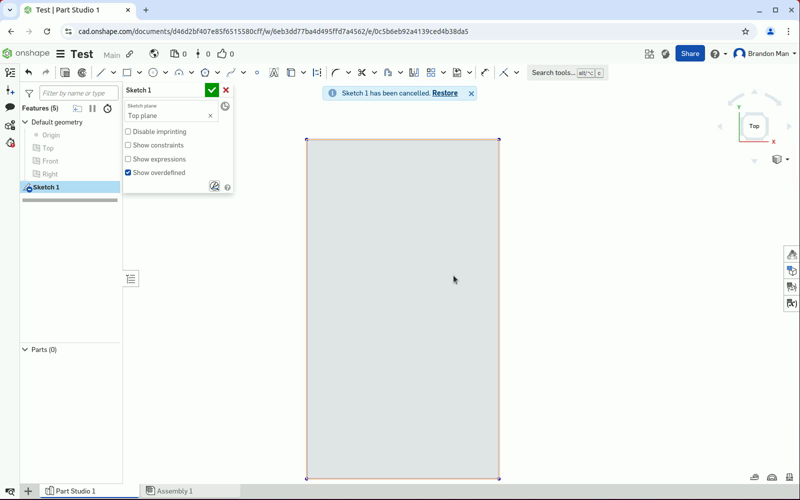
scroll(-6)
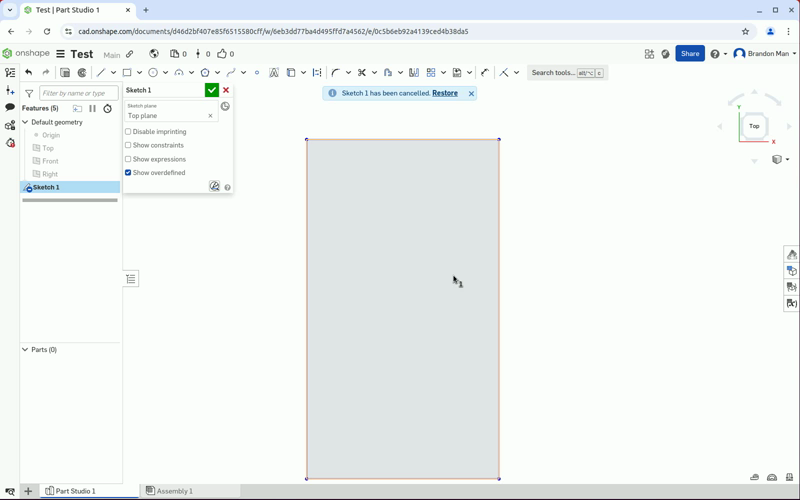
scroll(-6)
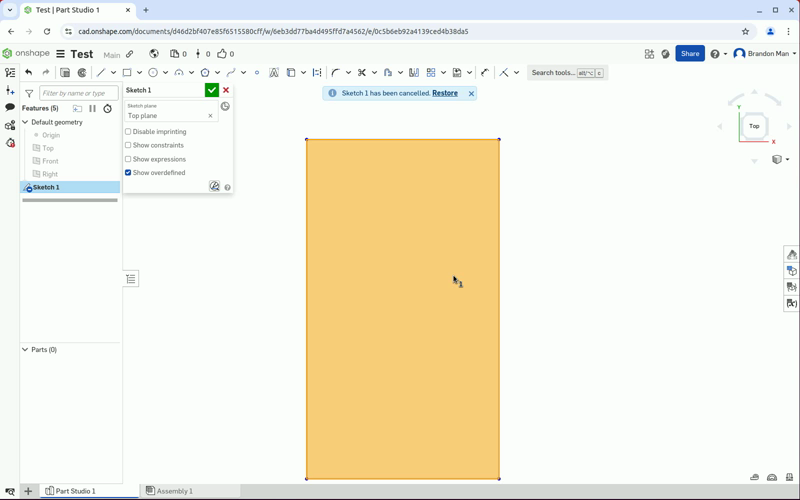
scroll(-6)
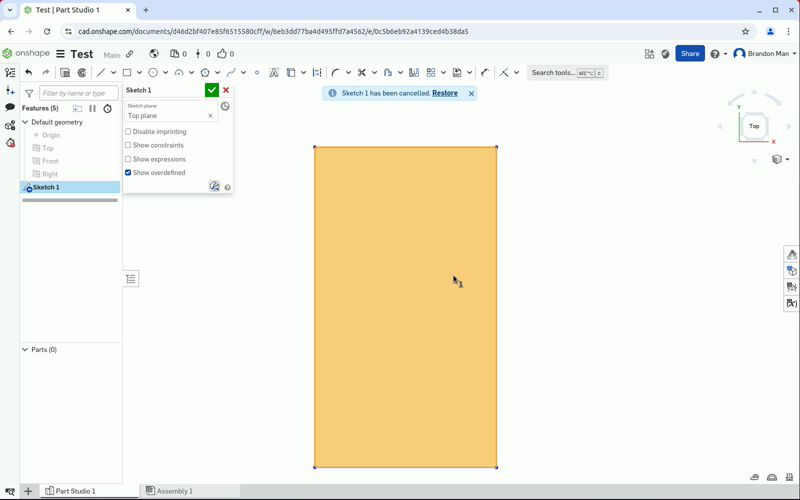
scroll(-6)
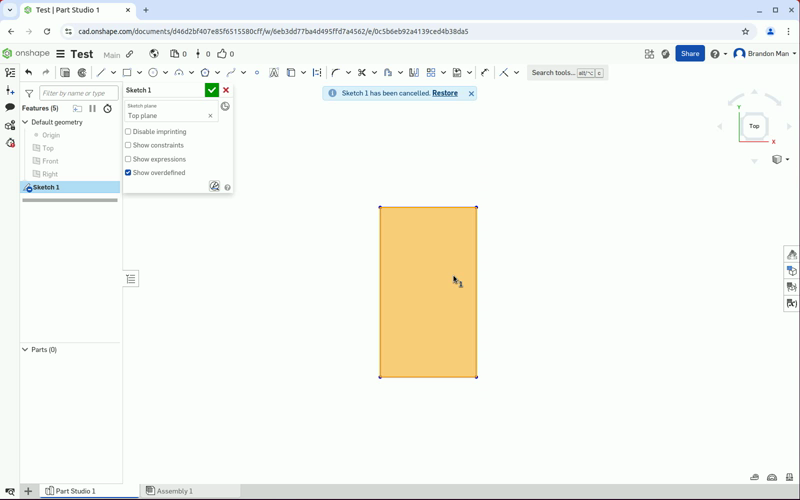
scroll(-6)
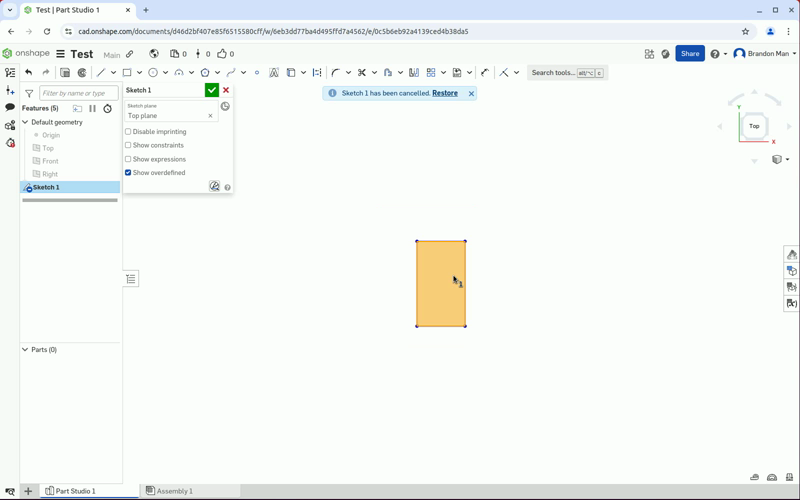
scroll(-6)
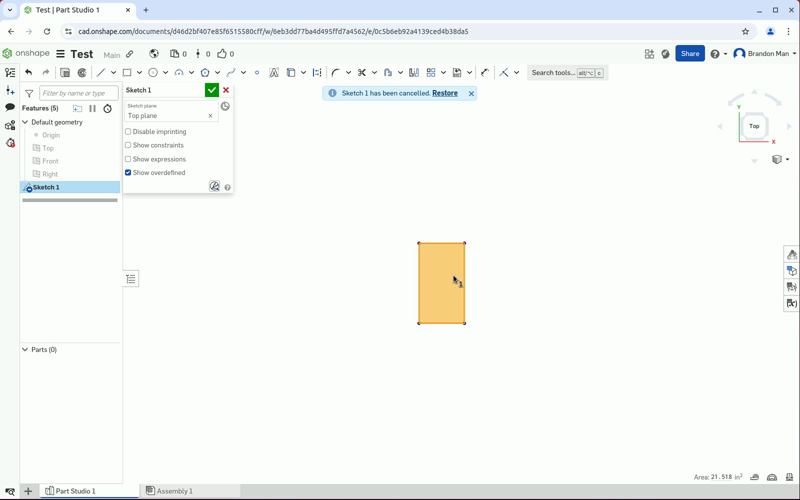
scroll(-6)
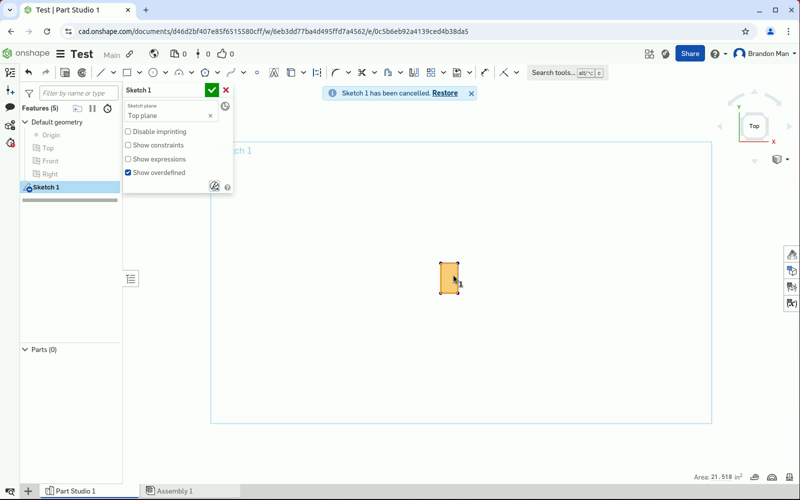
mouse_move(73, 352)
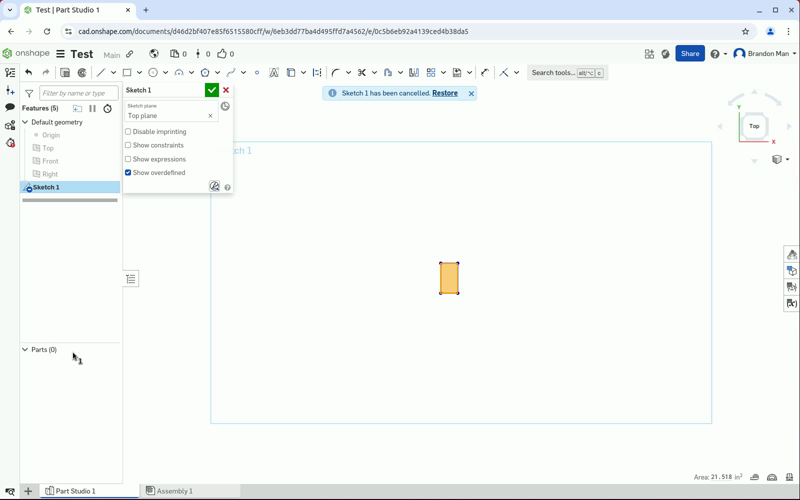
key(shift+y)
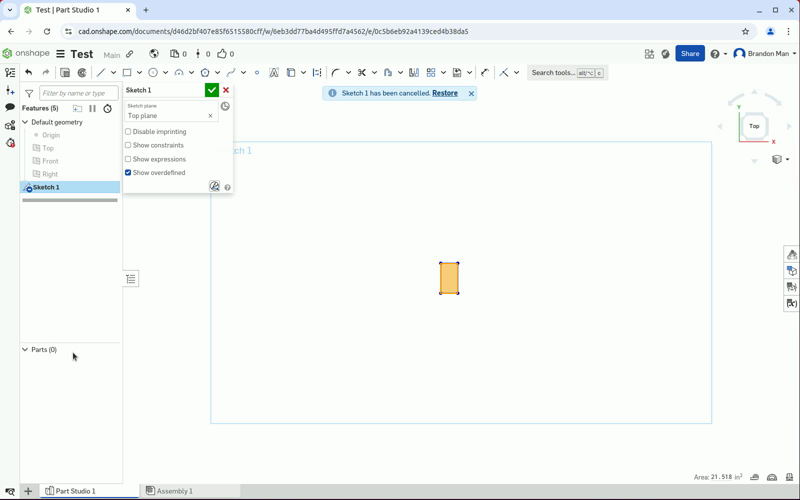
key(shift+e)
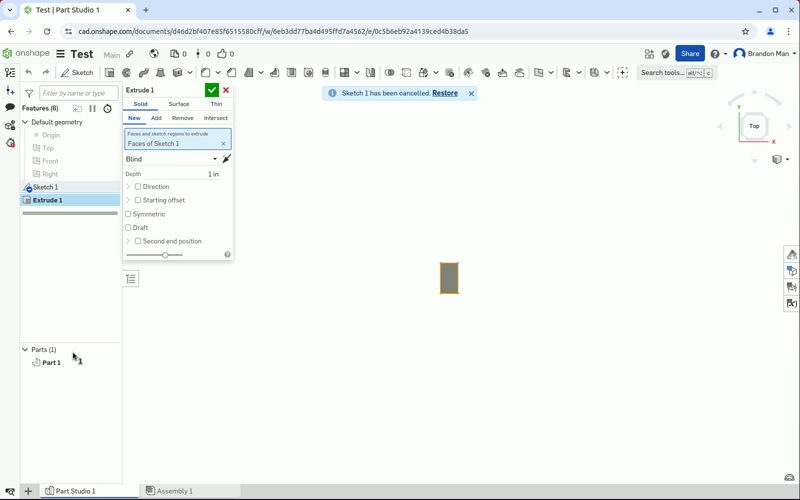
mouse_move(143, 106)
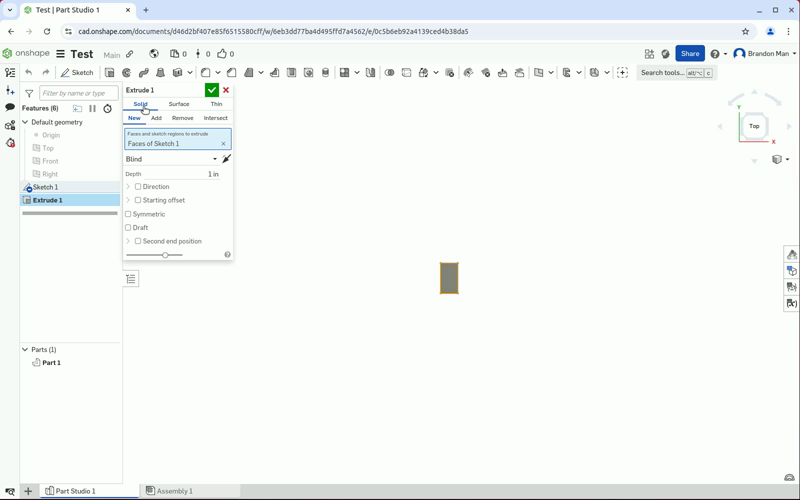
click(143, 106)
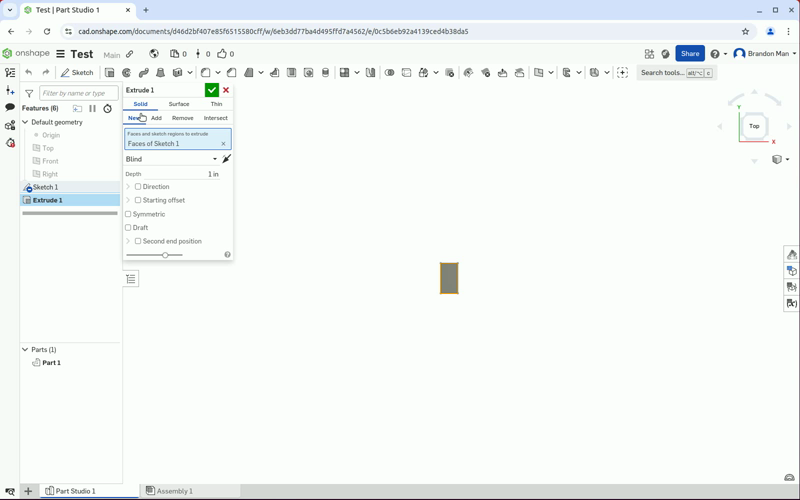
mouse_move(137, 120)
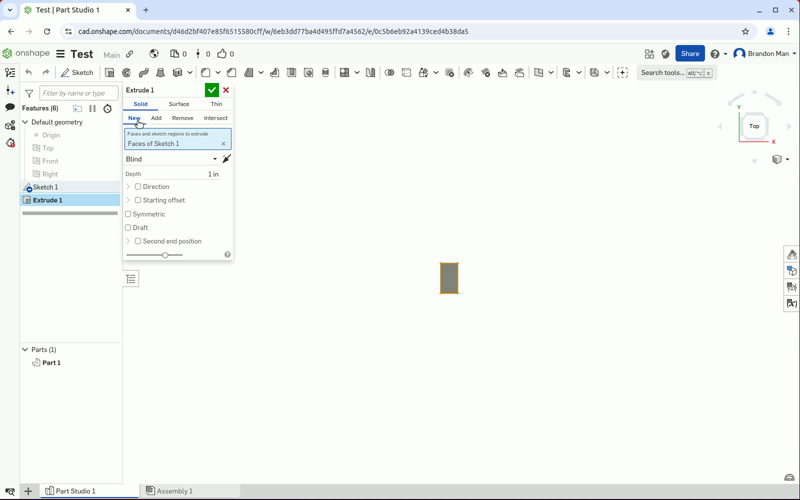
click(137, 120)
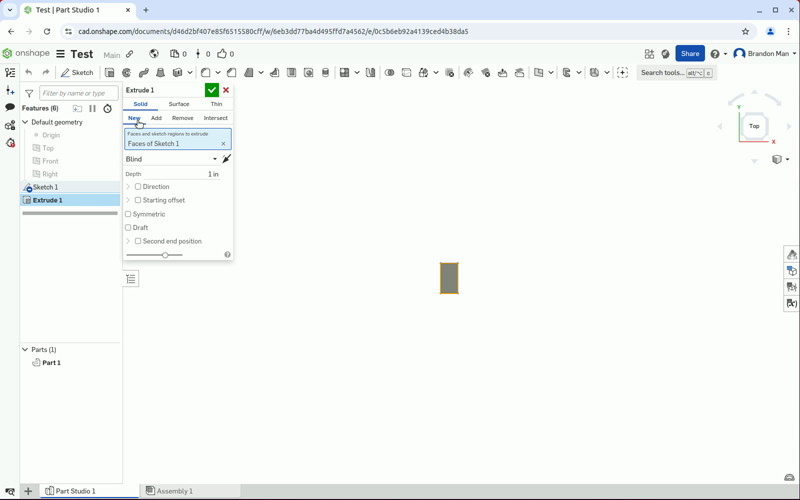
key(tab, 4)
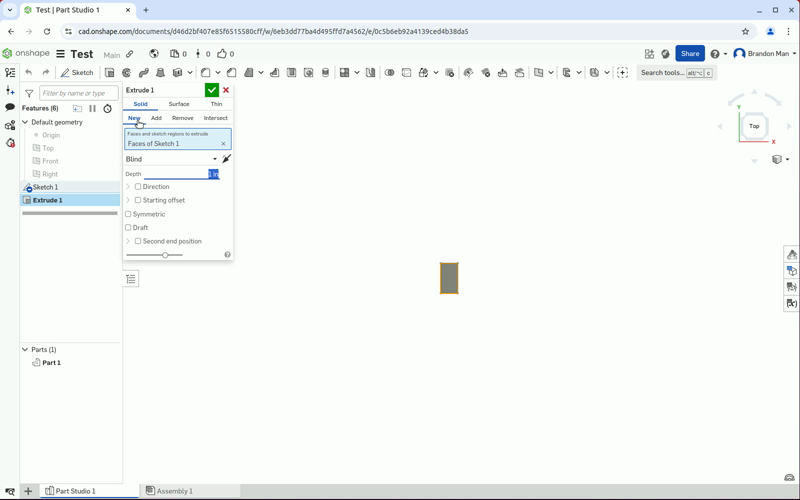
text(0.722)
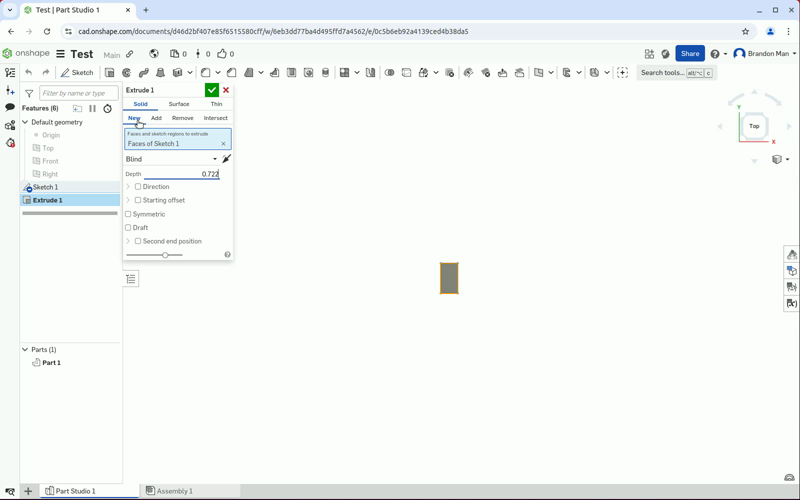
key(enter)
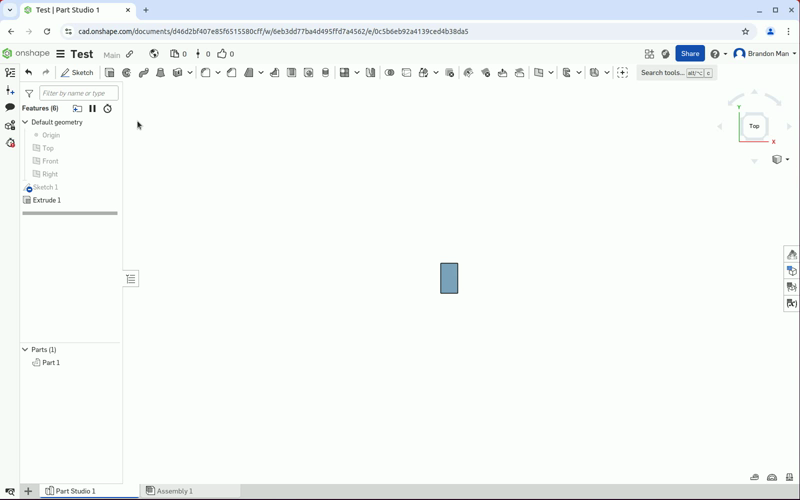
key(shift+h)
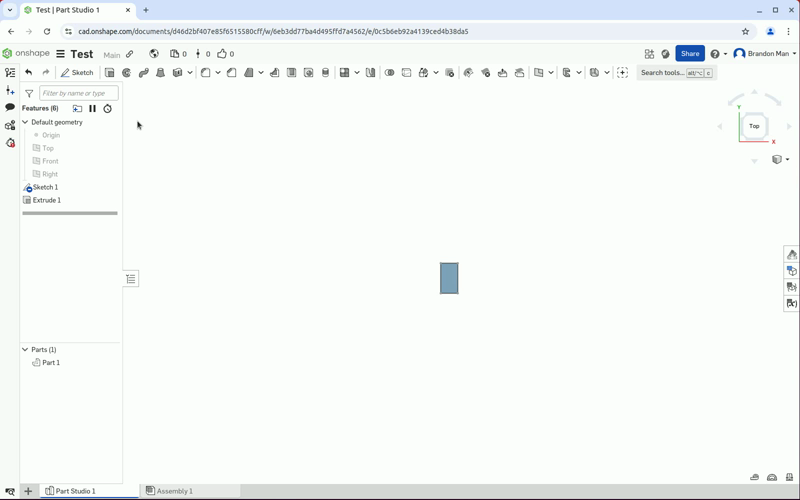
key(shift+h)
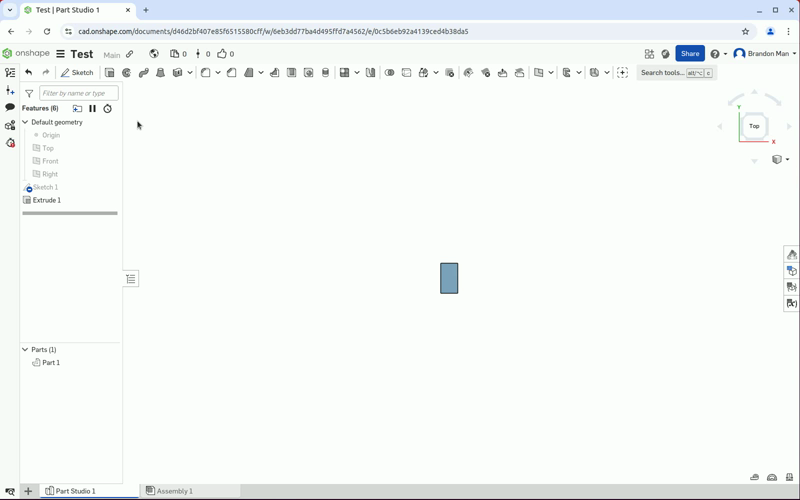
mouse_move(73, 189)
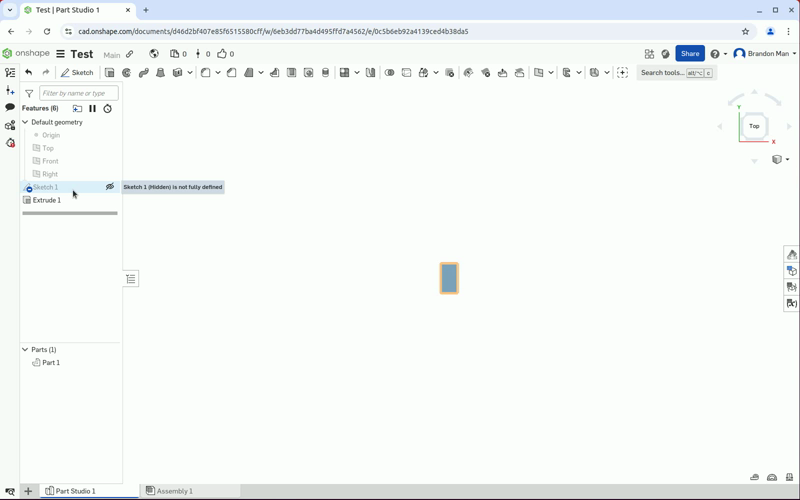
click(73, 189)
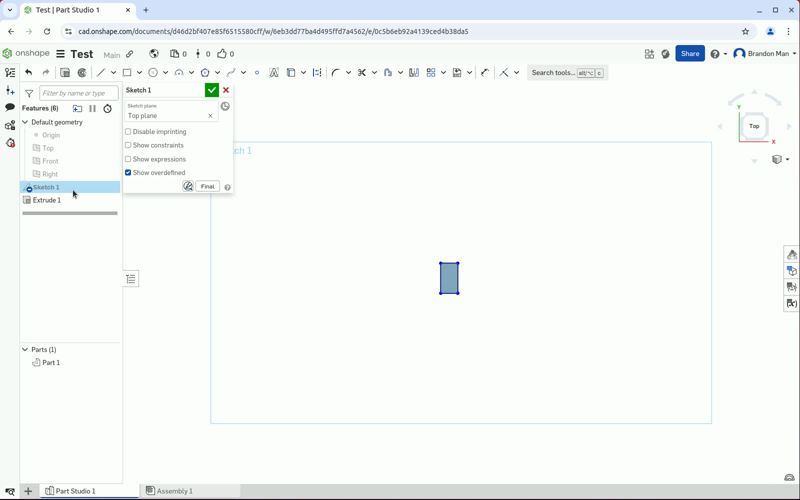
mouse_move(229, 92)
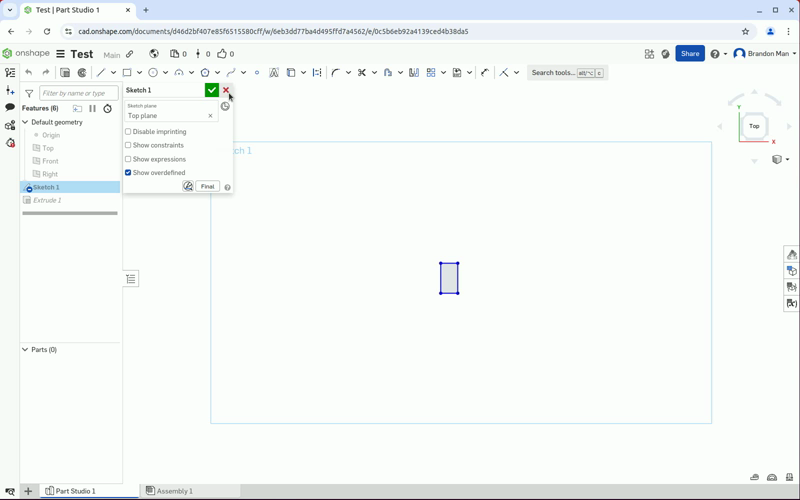
click(229, 92)
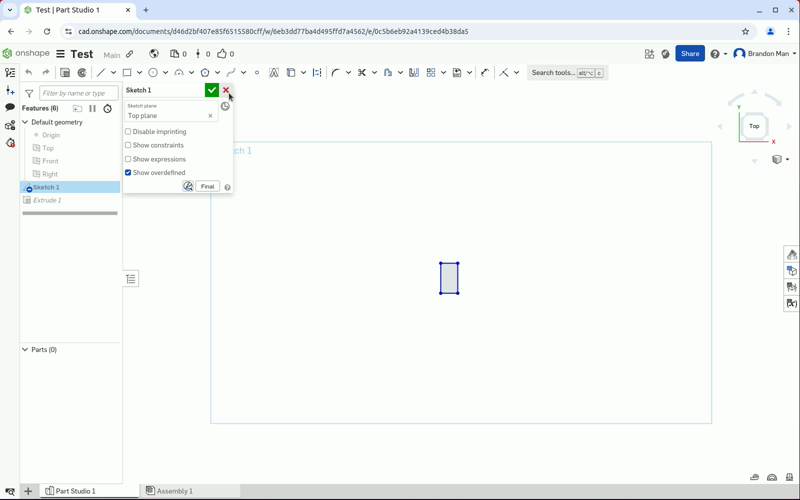
key(shift+s)
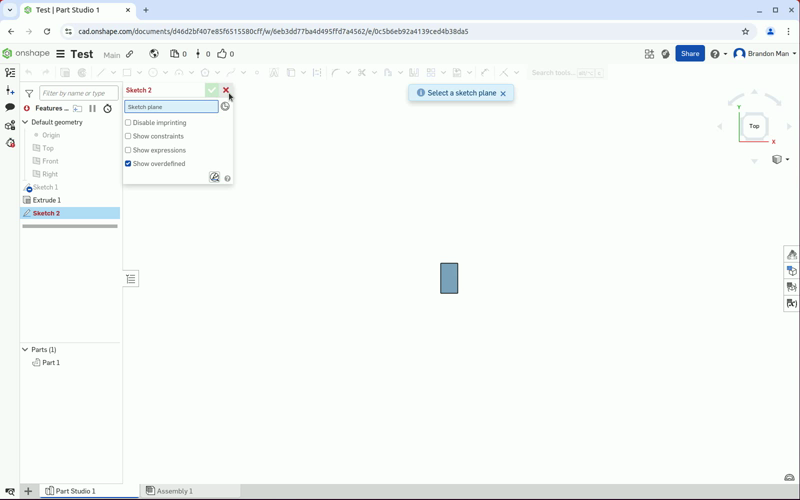
mouse_move(73, 150)
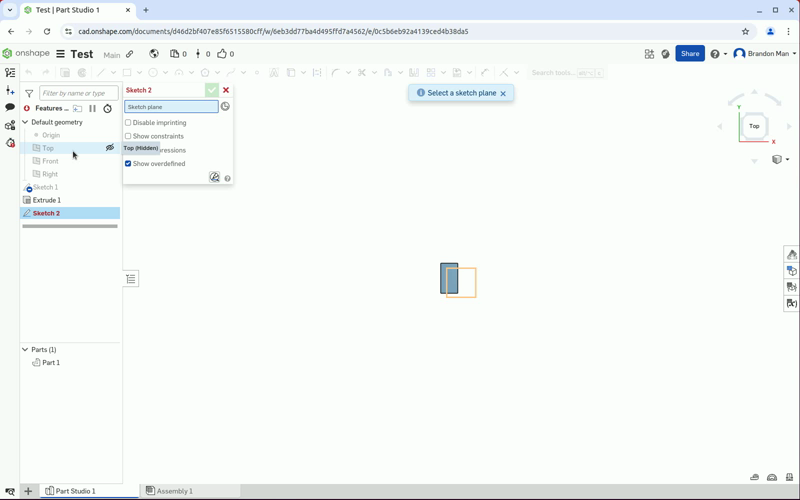
click(73, 150)
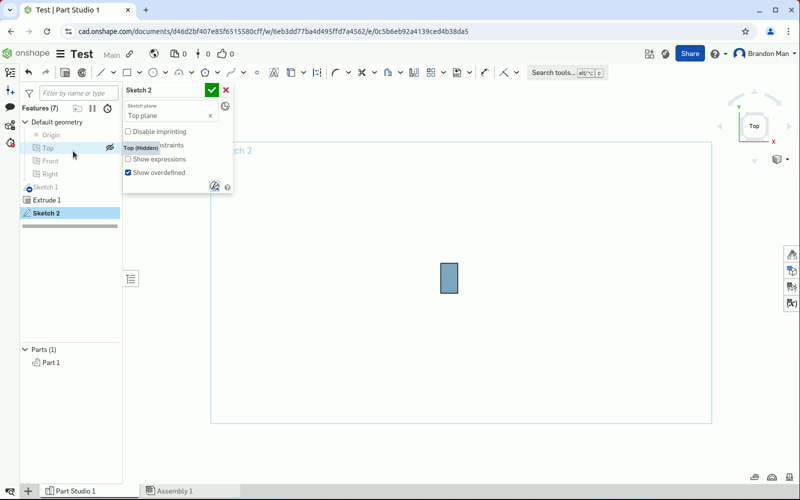
mouse_move(73, 352)
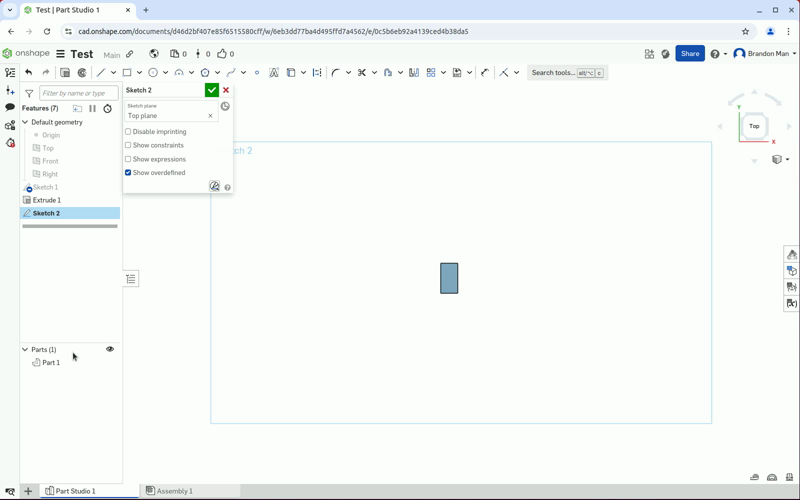
key(y)
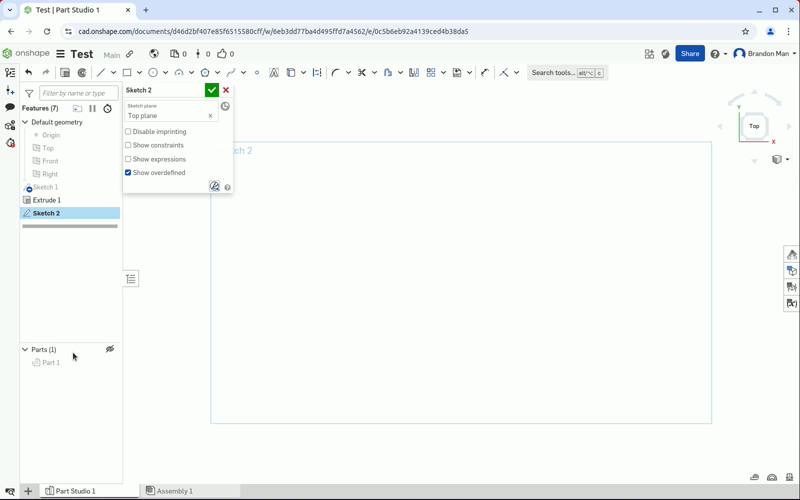
key(l)
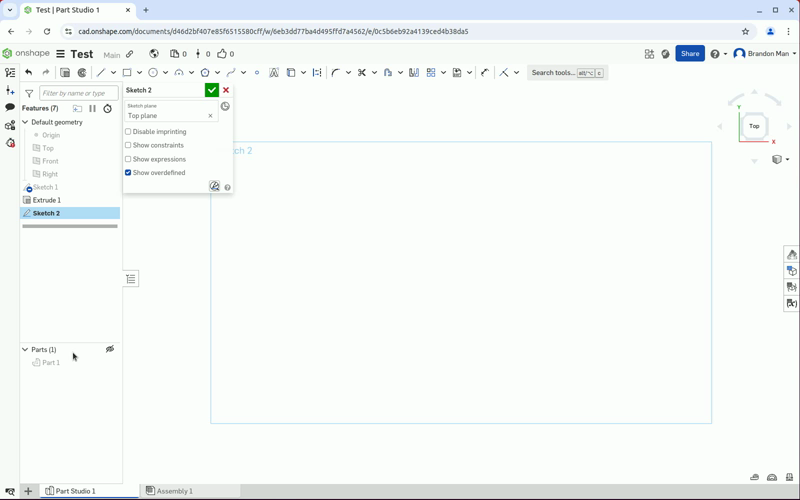
key_down(shift)
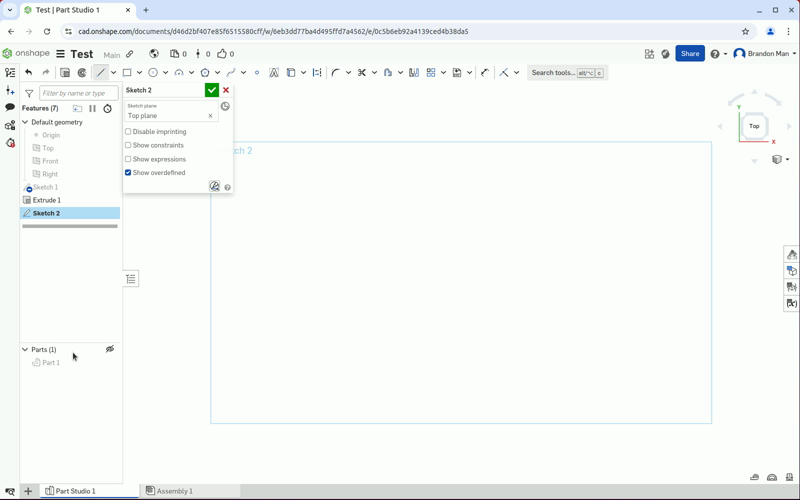
mouse_move(440, 388)
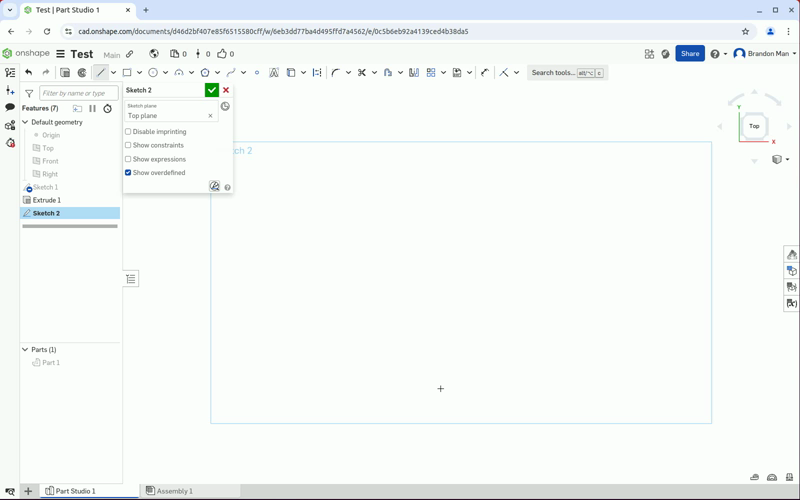
click(440, 388)
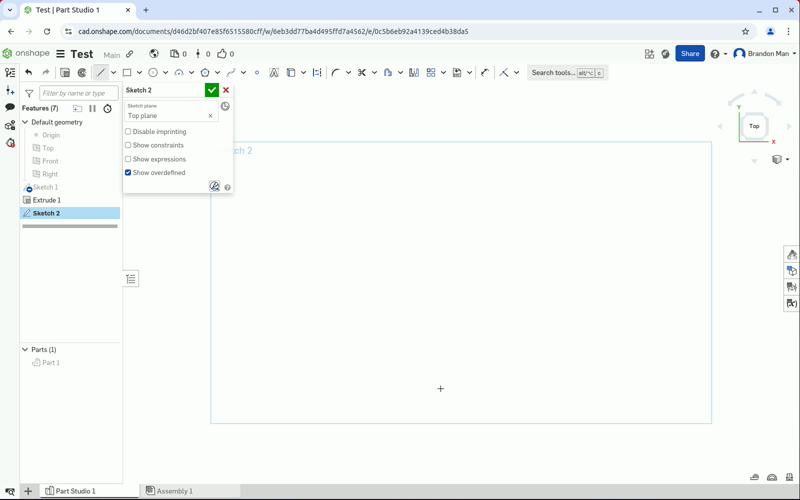
key_up(shift)
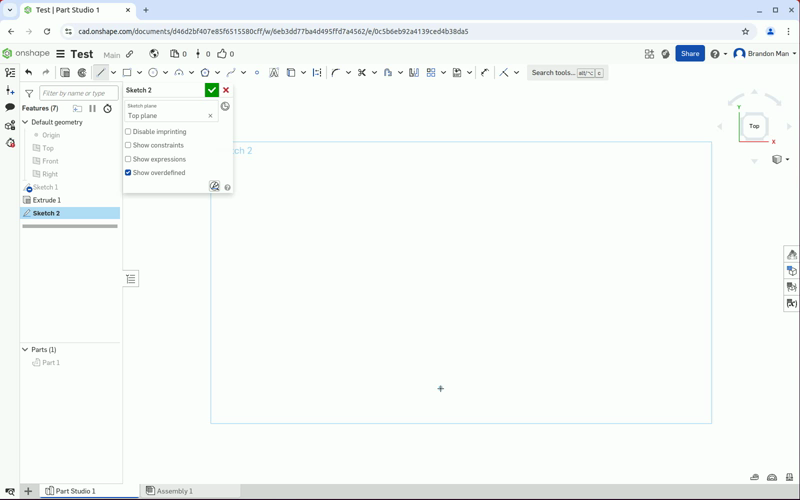
key_down(shift)
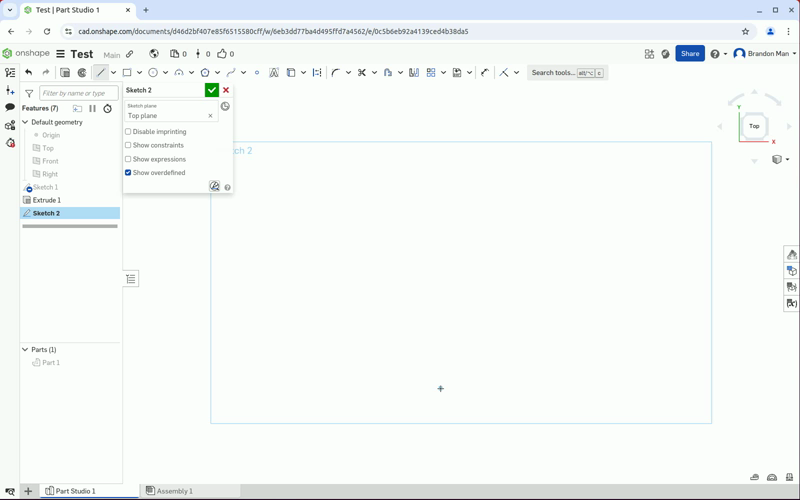
mouse_move(470, 388)
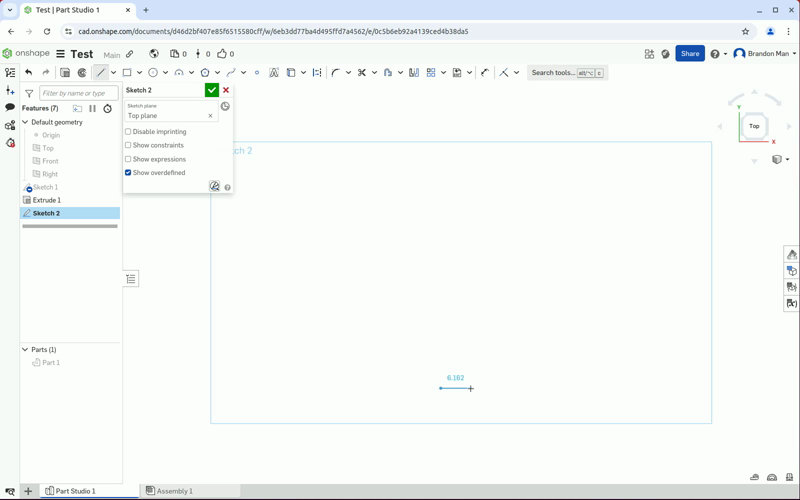
mouse_move(457, 388)
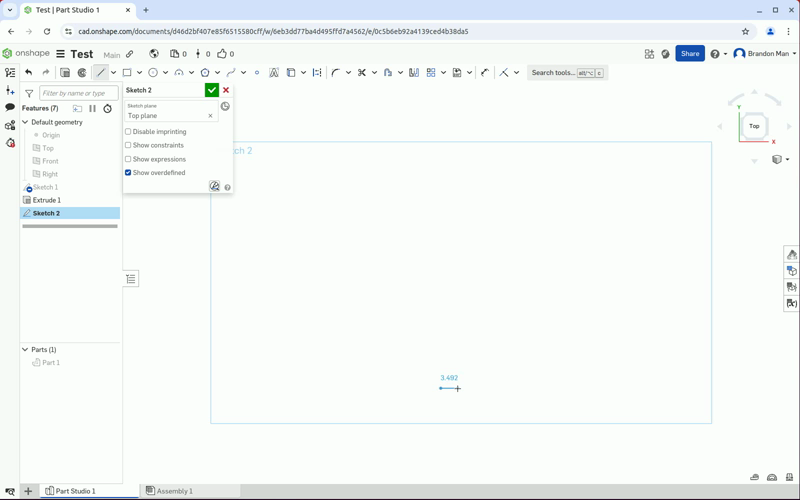
click(457, 388)
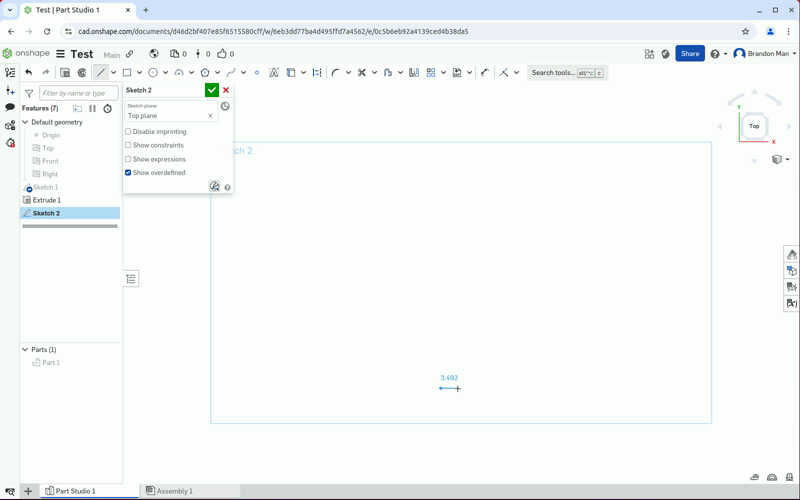
key_up(shift)
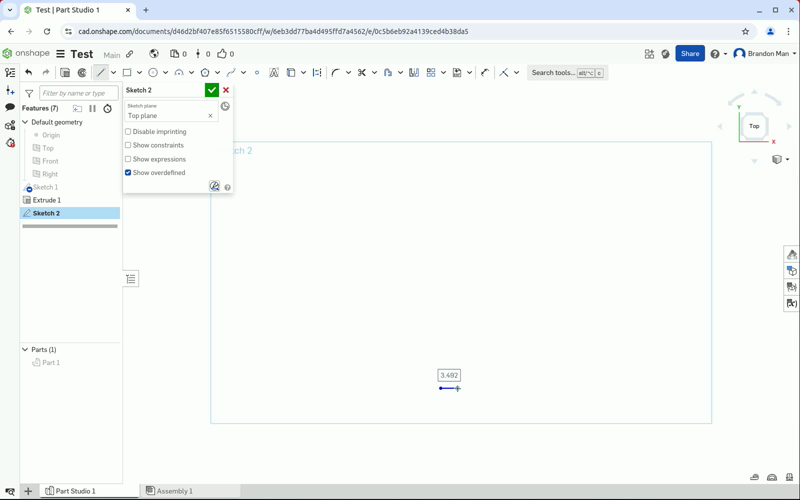
key_down(shift)
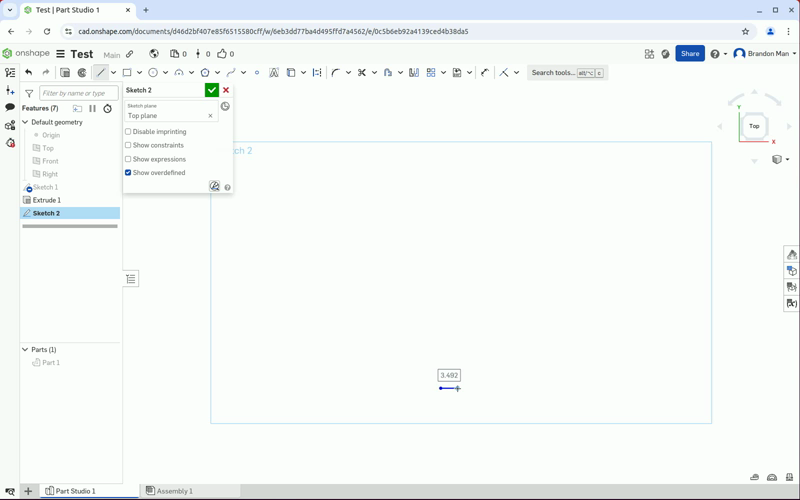
mouse_move(487, 388)
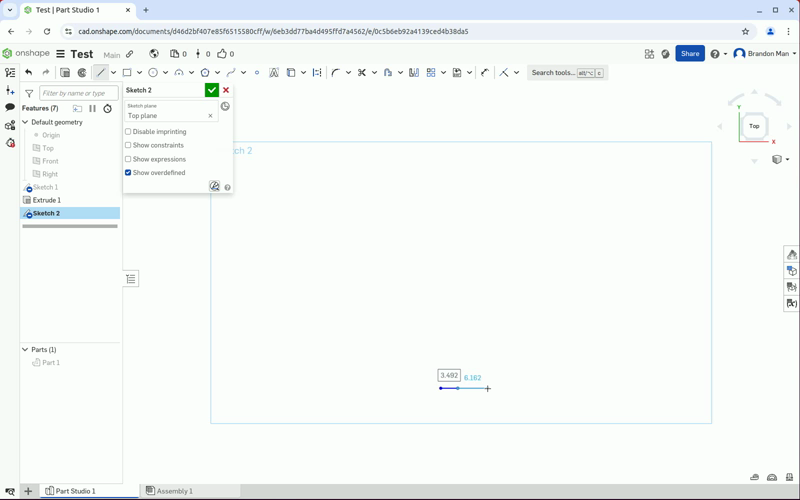
mouse_move(457, 358)
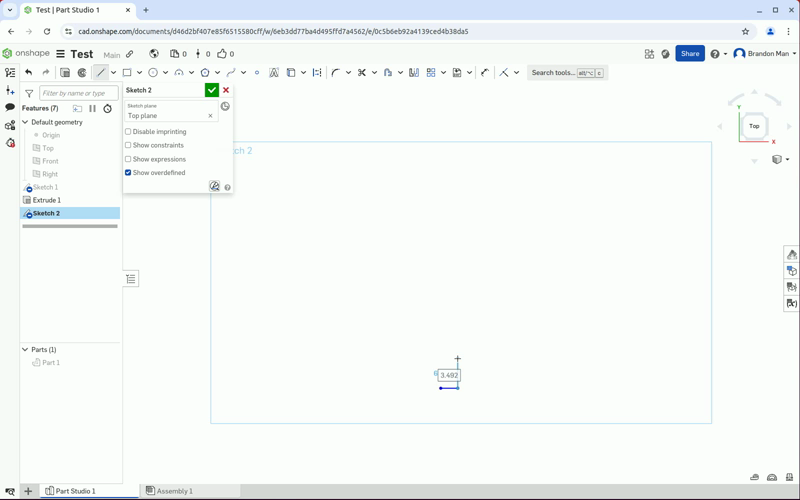
click(457, 358)
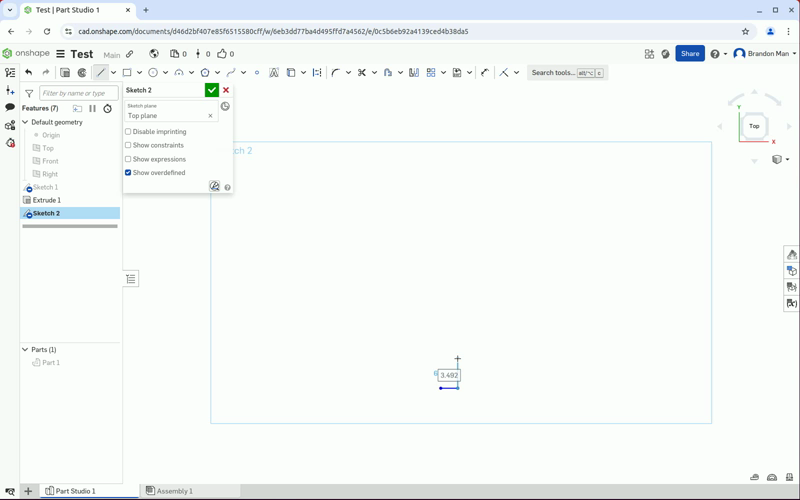
key_up(shift)
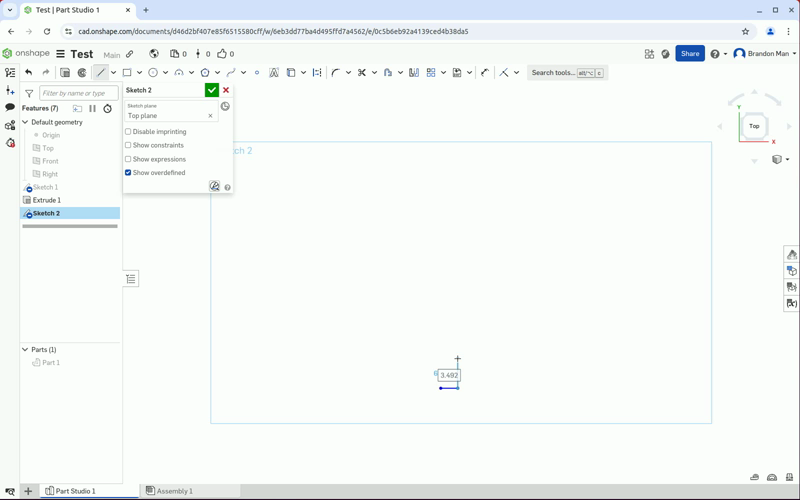
key_down(shift)
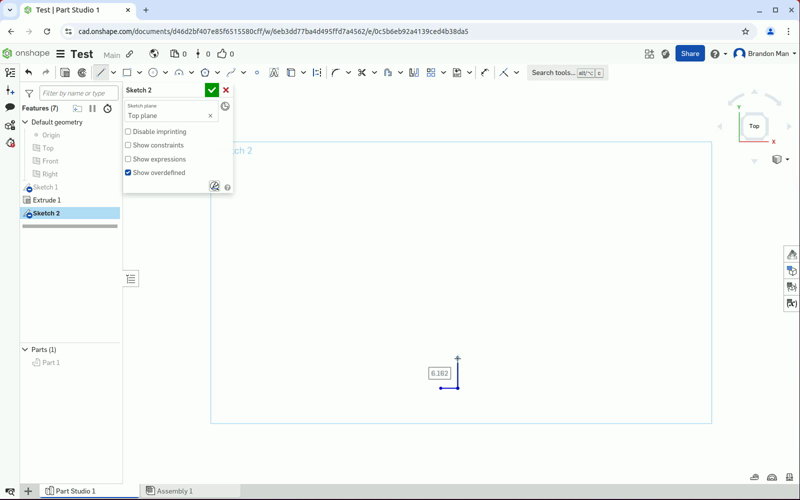
mouse_move(487, 358)
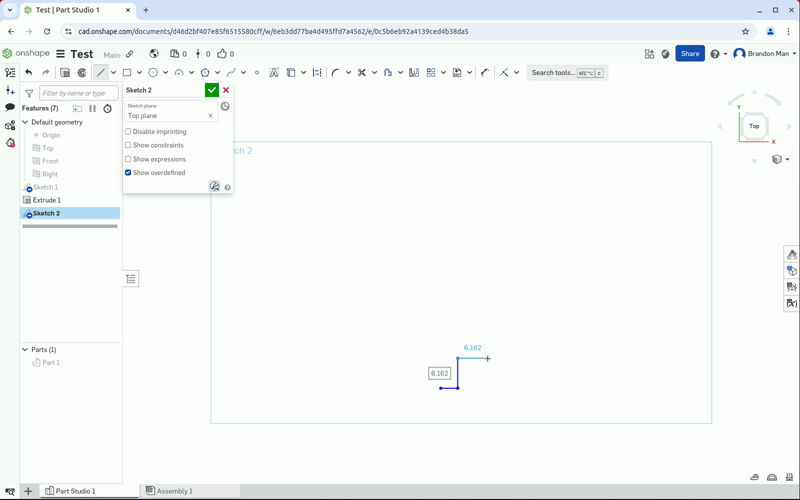
mouse_move(440, 358)
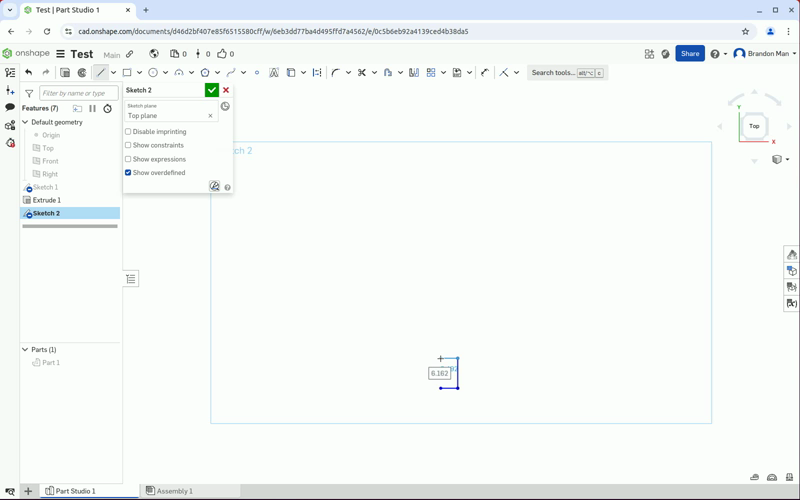
click(440, 358)
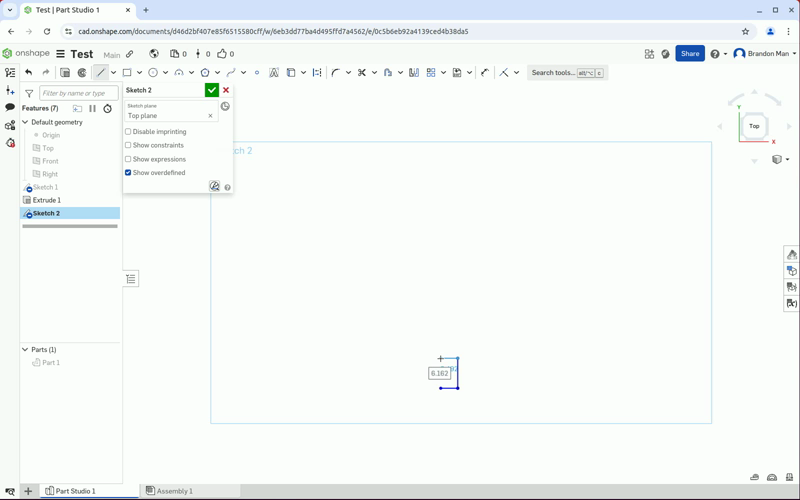
key_up(shift)
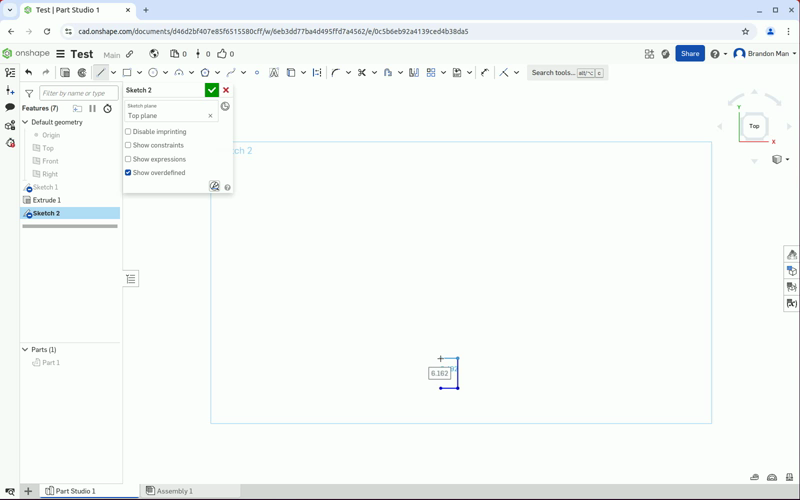
mouse_move(470, 358)
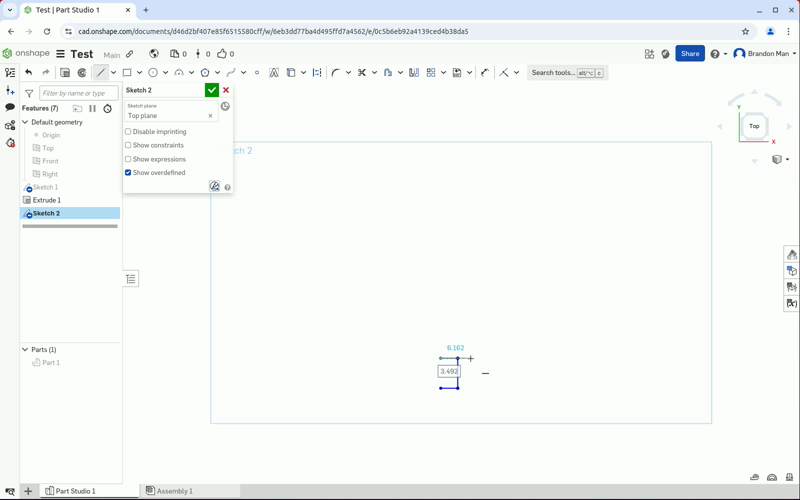
key_down(shift)
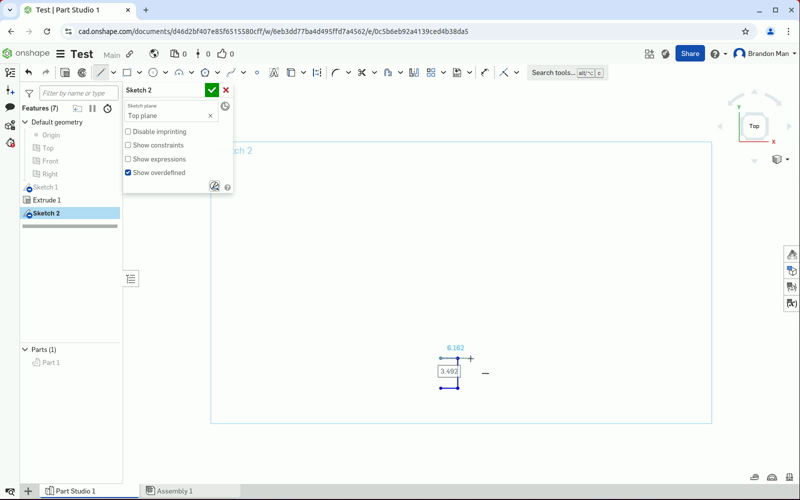
mouse_move(440, 388)
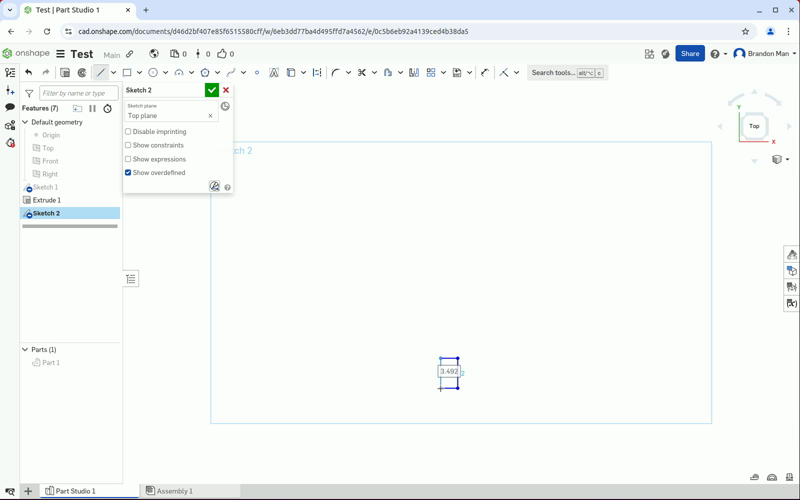
key_up(shift)
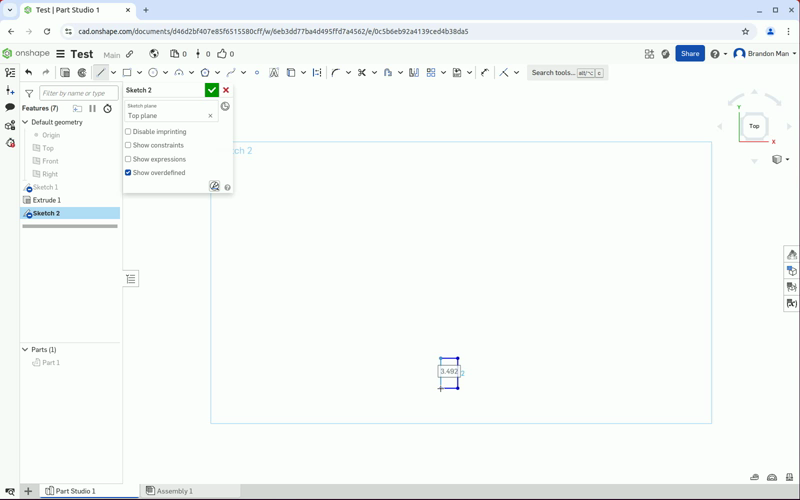
click(440, 388)
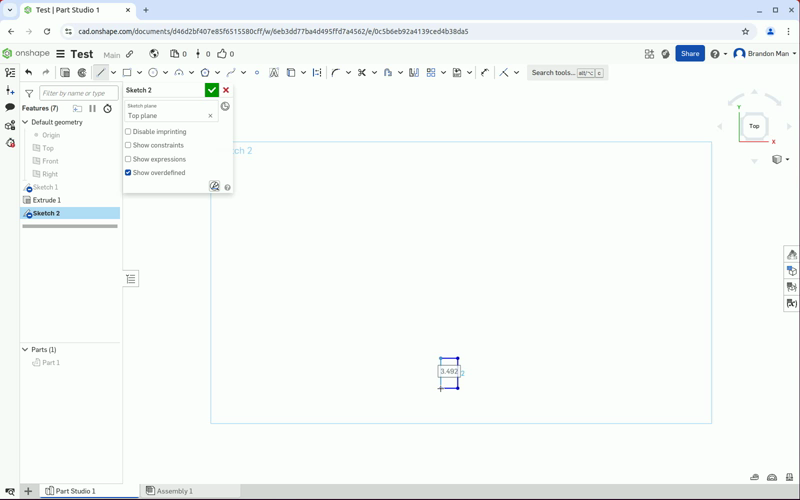
key(esc)
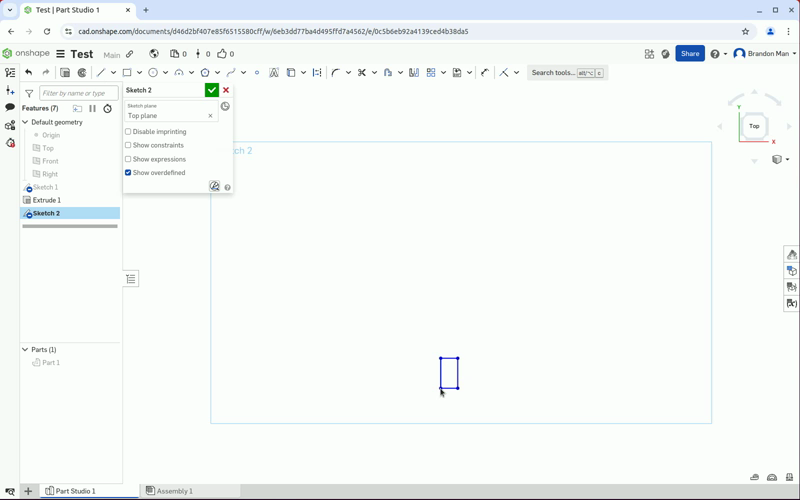
mouse_move(456, 383)
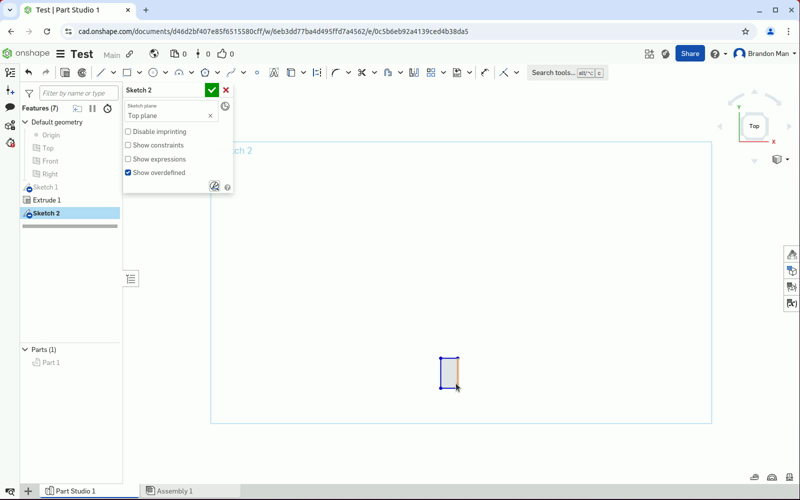
scroll(6)
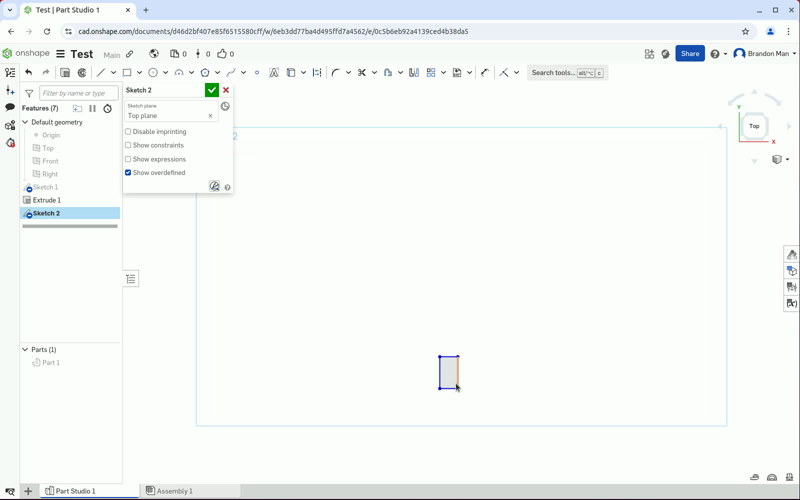
scroll(6)
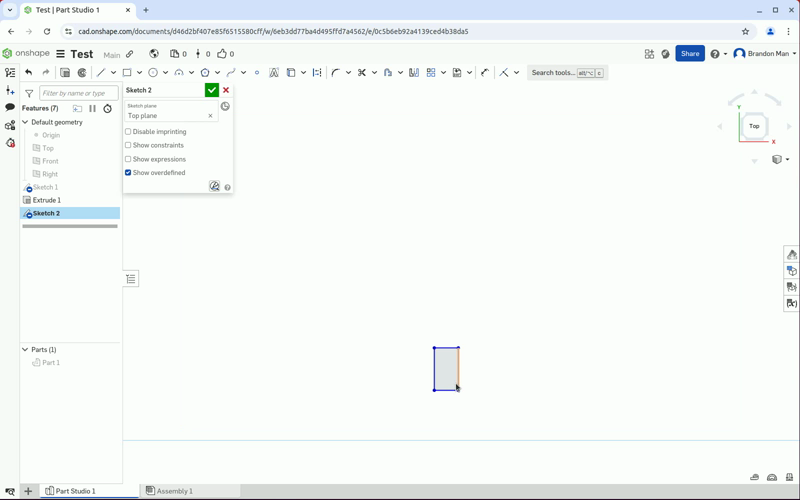
scroll(6)
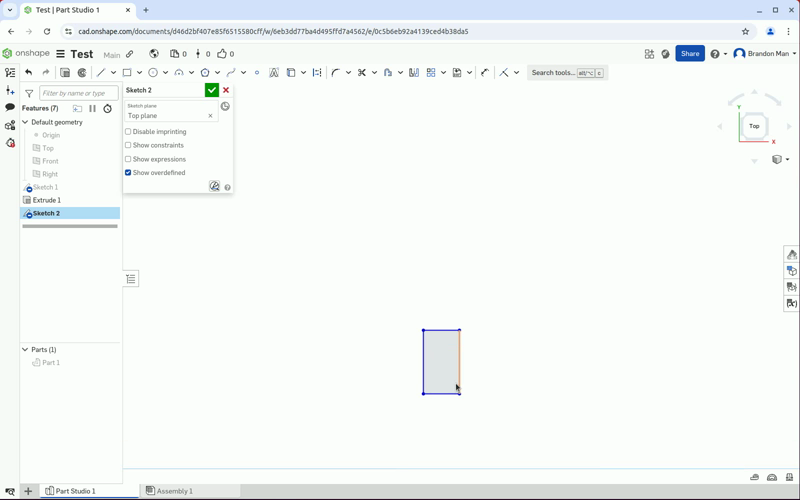
scroll(6)
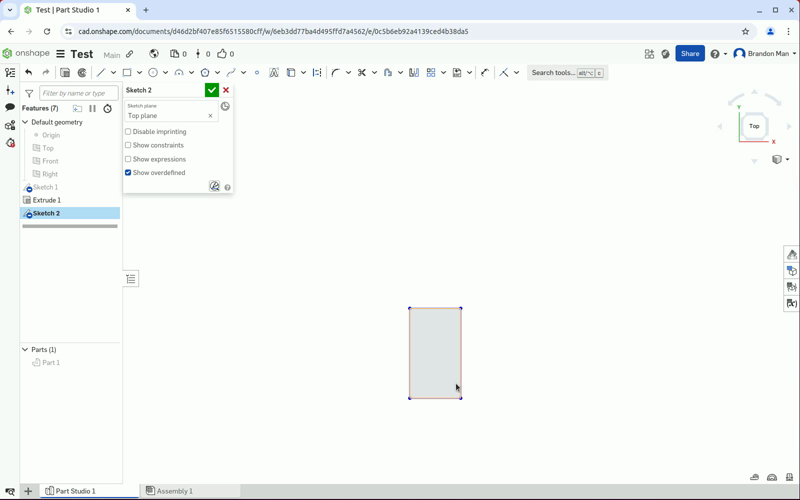
scroll(6)
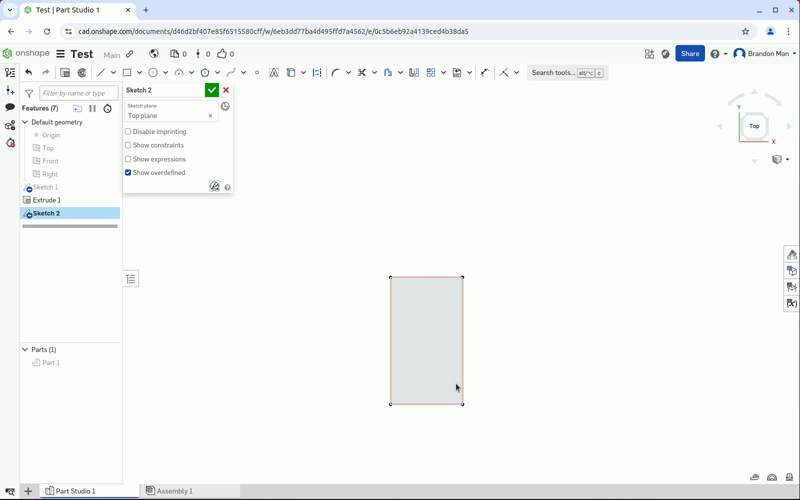
scroll(6)
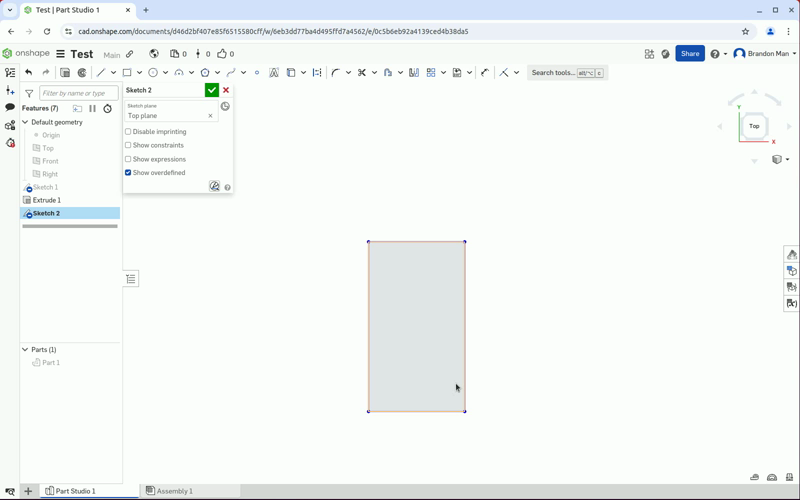
scroll(6)
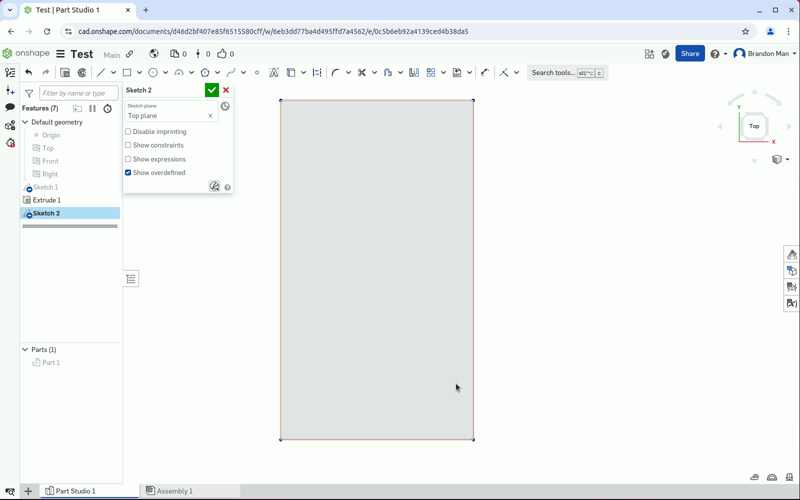
click(456, 383)
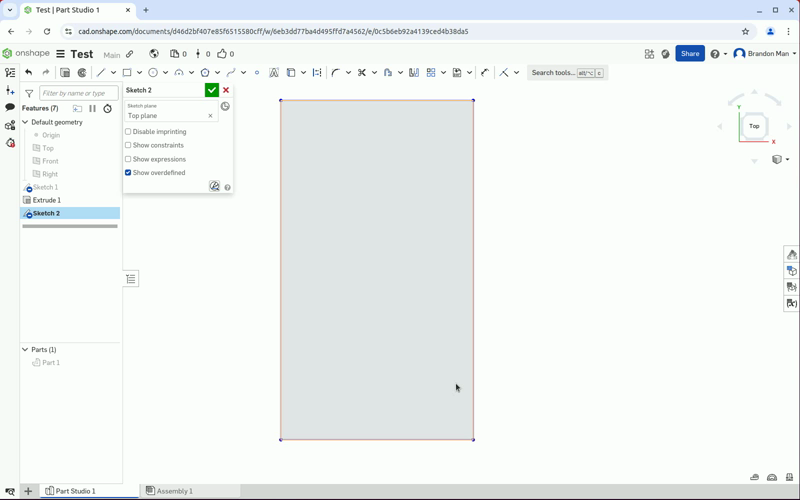
scroll(-6)
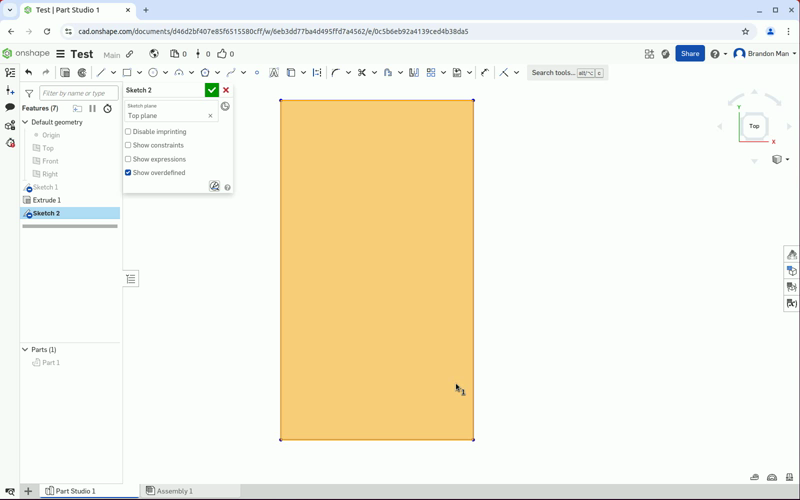
scroll(-6)
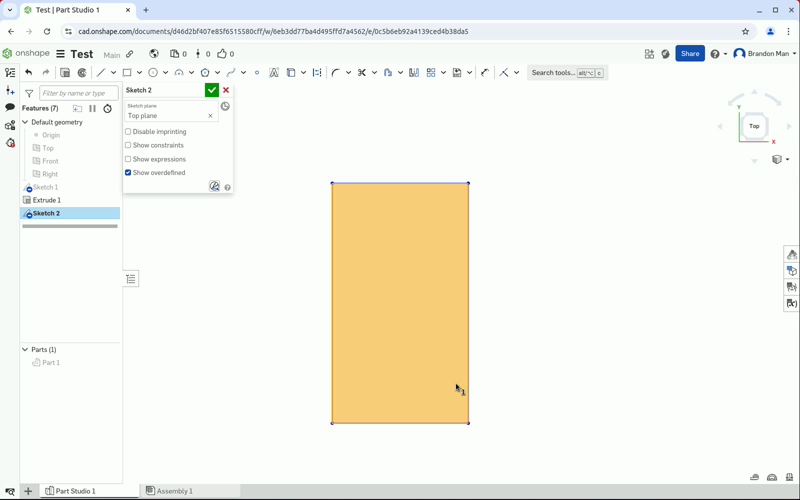
scroll(-6)
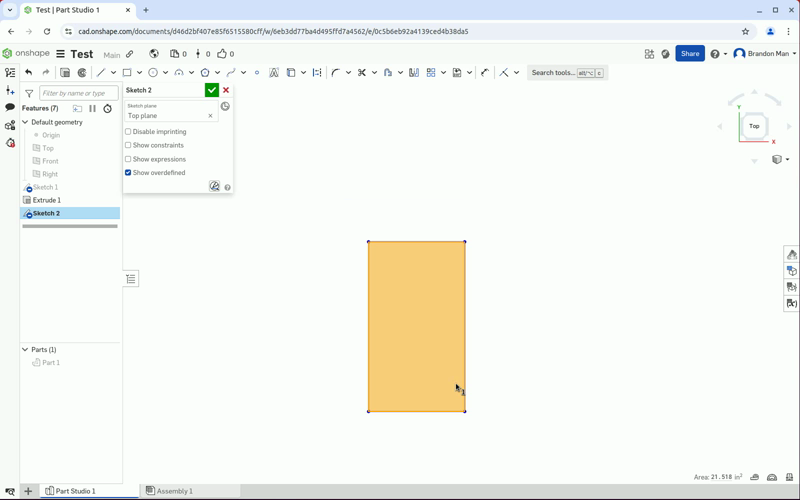
scroll(-6)
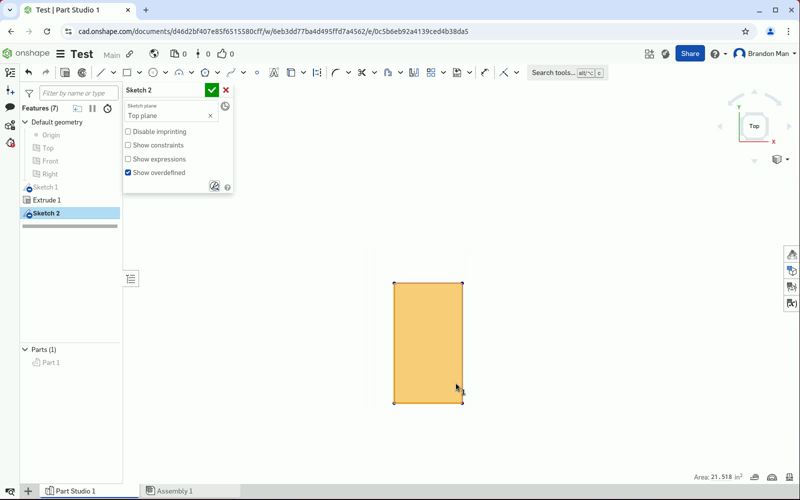
scroll(-6)
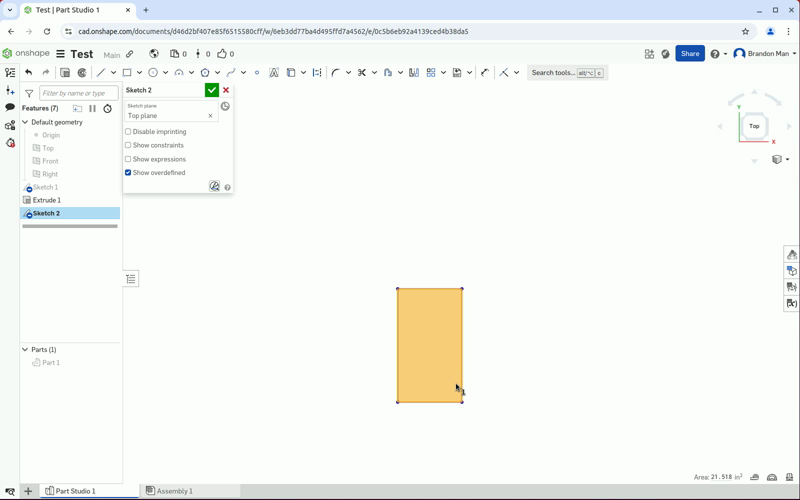
scroll(-6)
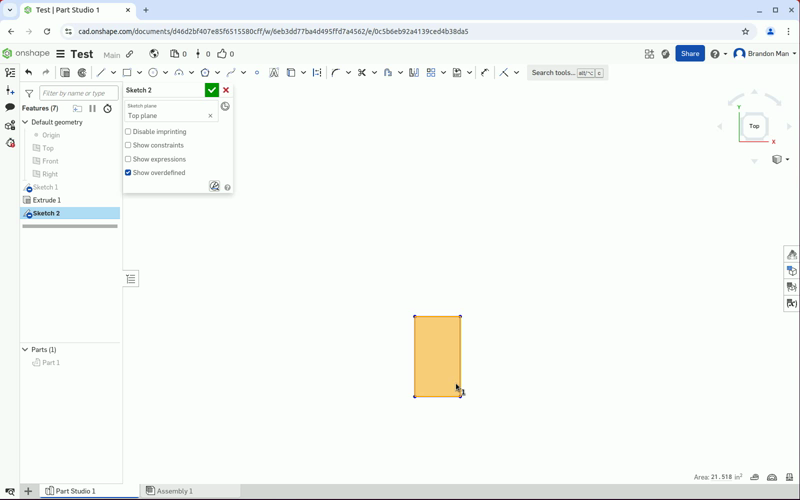
scroll(-6)
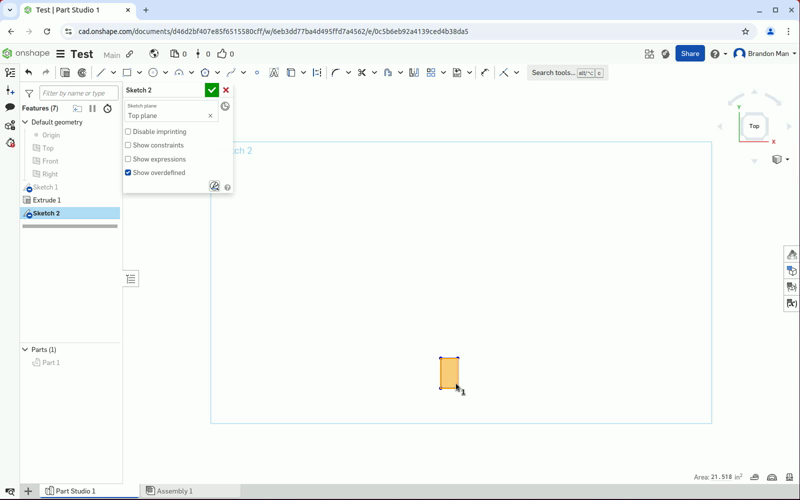
mouse_move(73, 352)
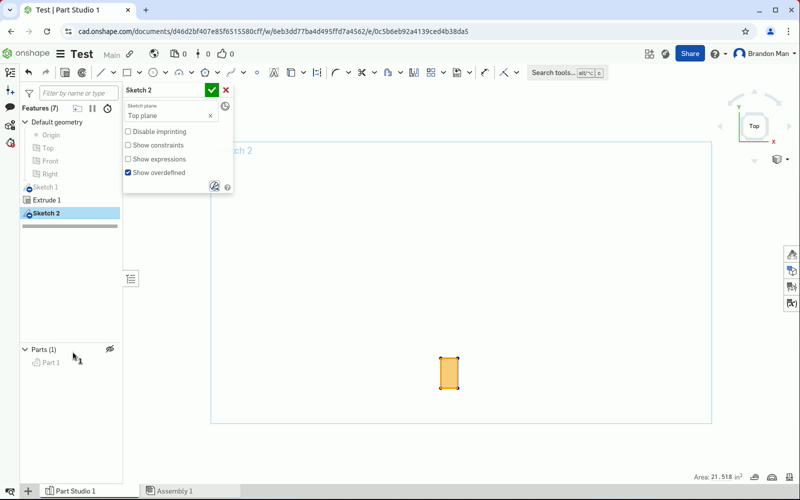
key(shift+y)
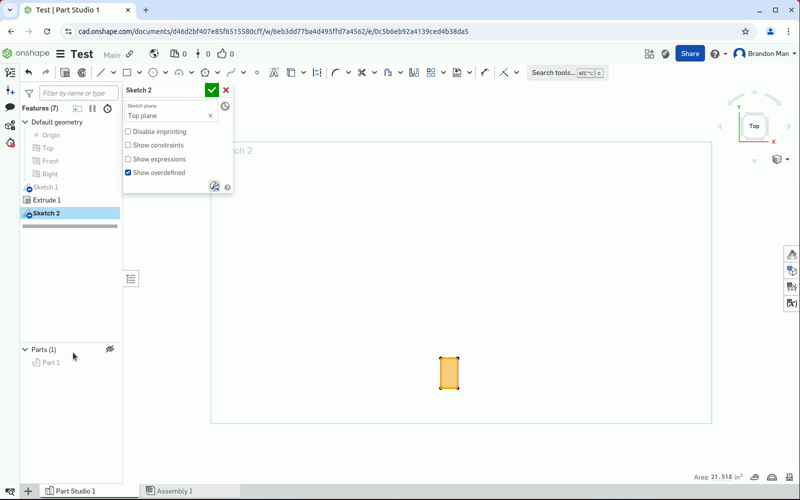
key(shift+e)
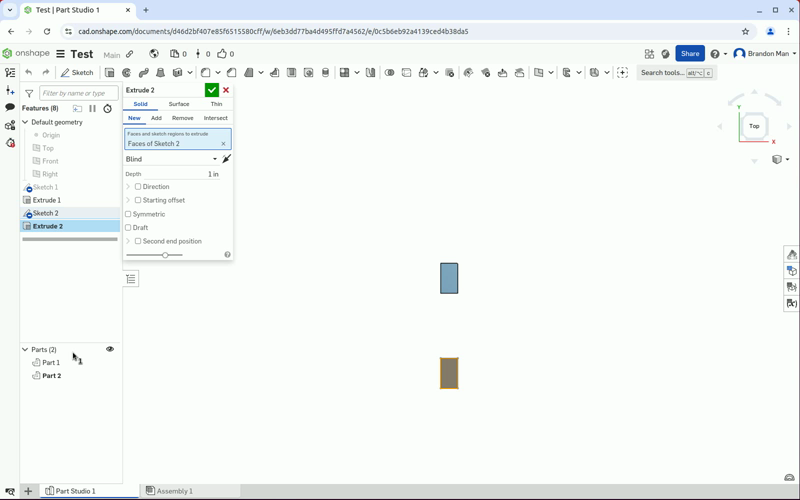
mouse_move(143, 106)
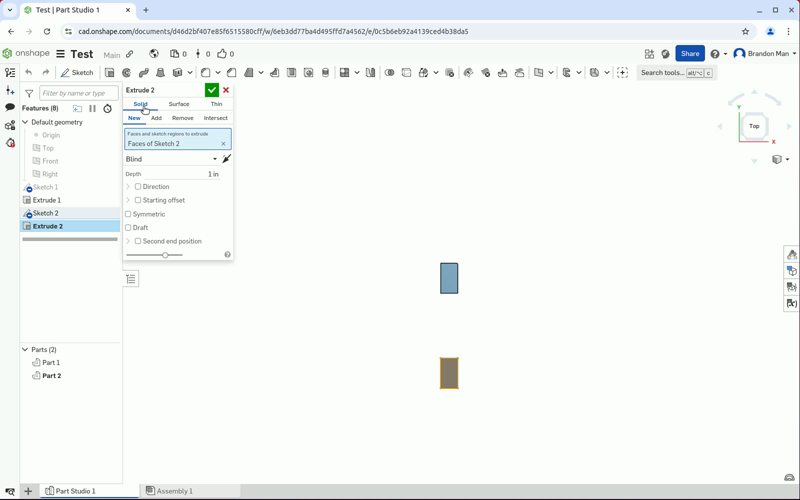
click(143, 106)
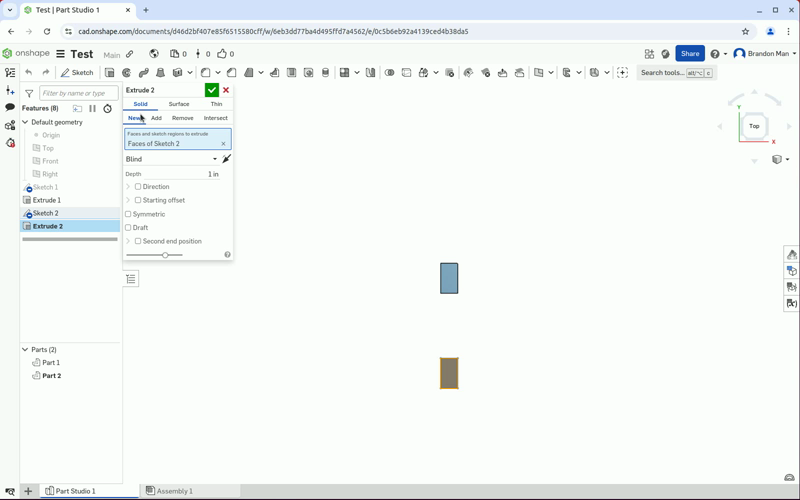
mouse_move(137, 120)
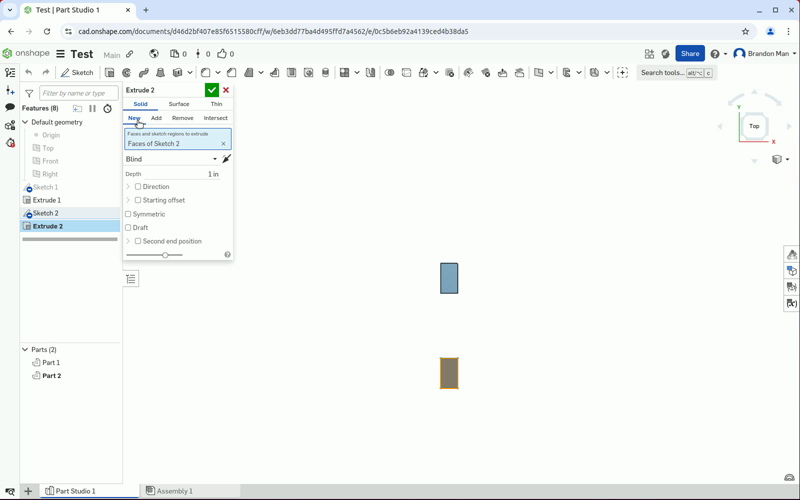
click(137, 120)
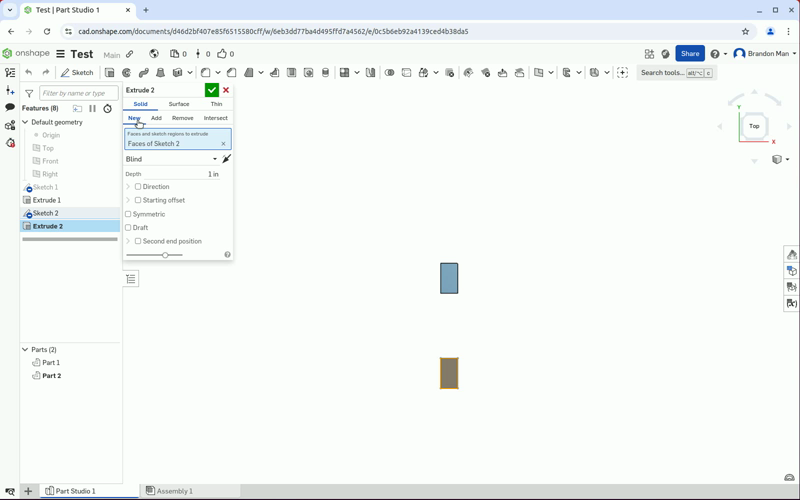
key(tab, 4)
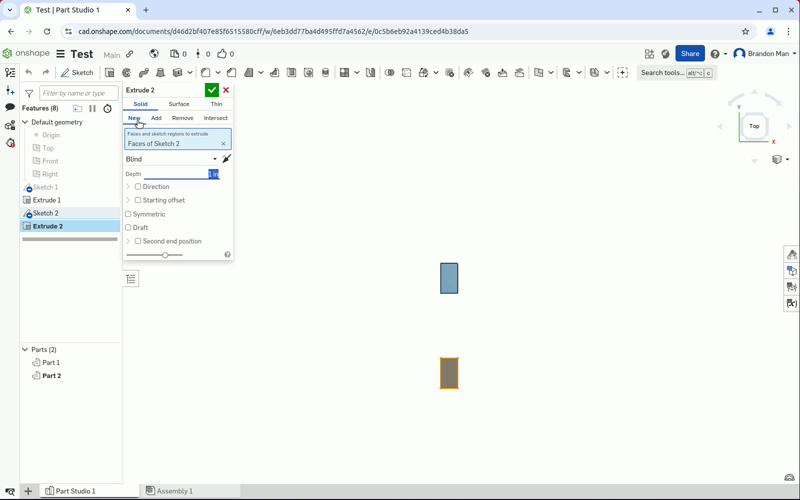
text(0.722)
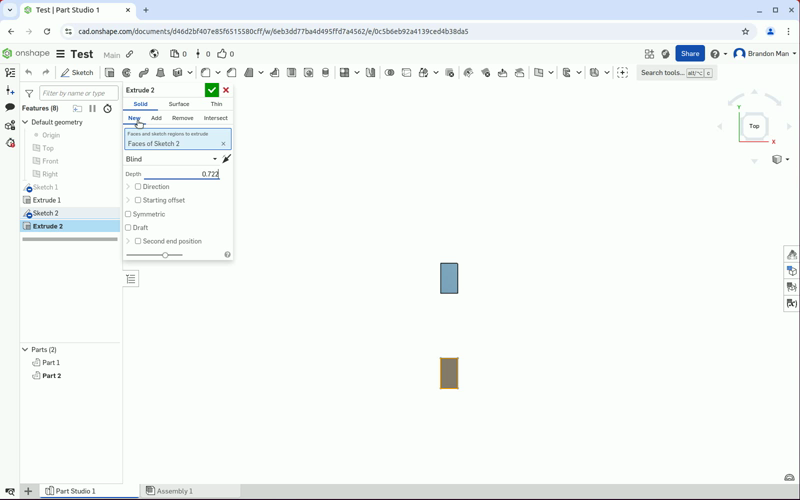
key(enter)
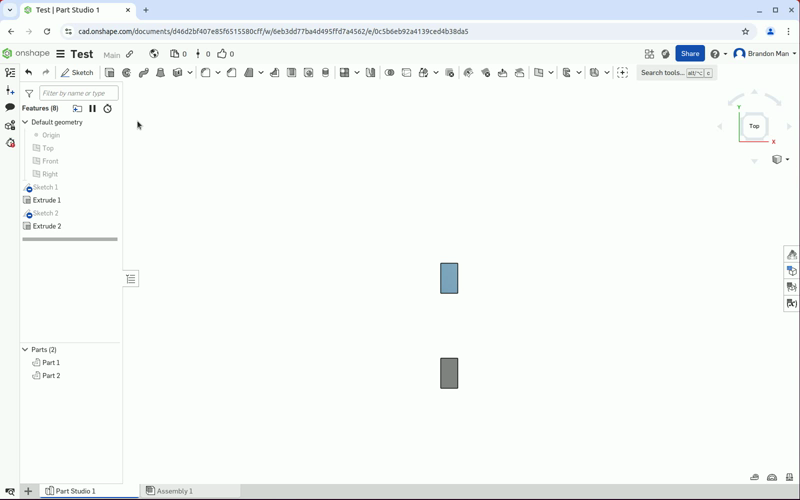
key(shift+h)
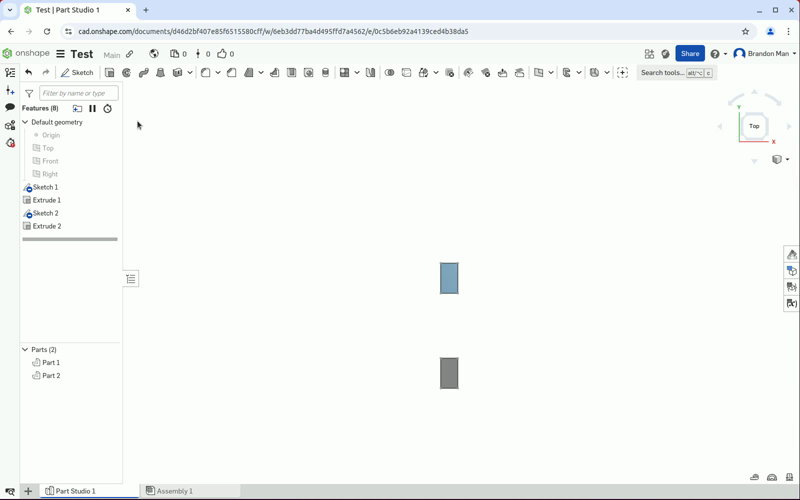
key(shift+h)
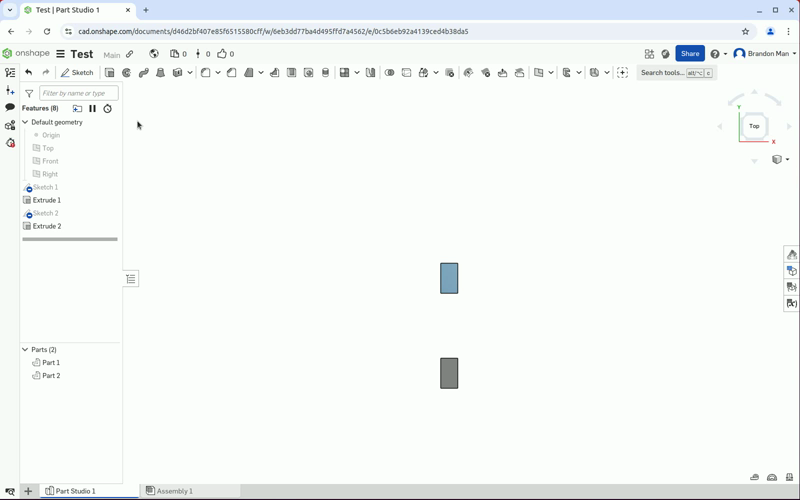
mouse_move(73, 189)
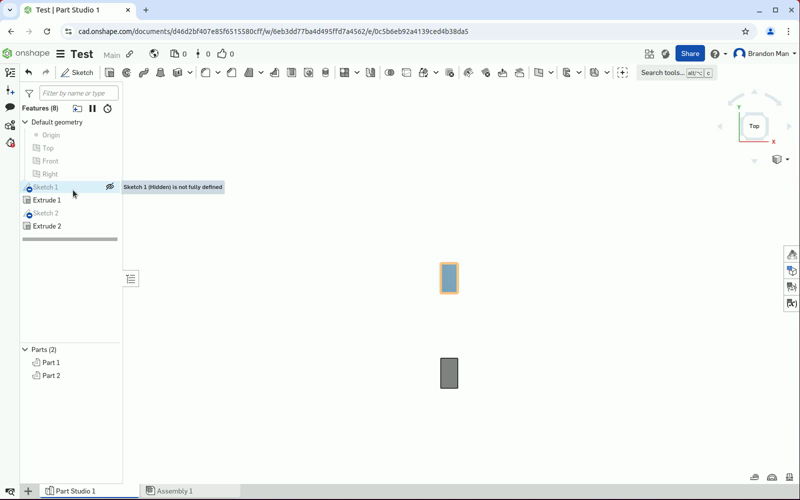
click(73, 189)
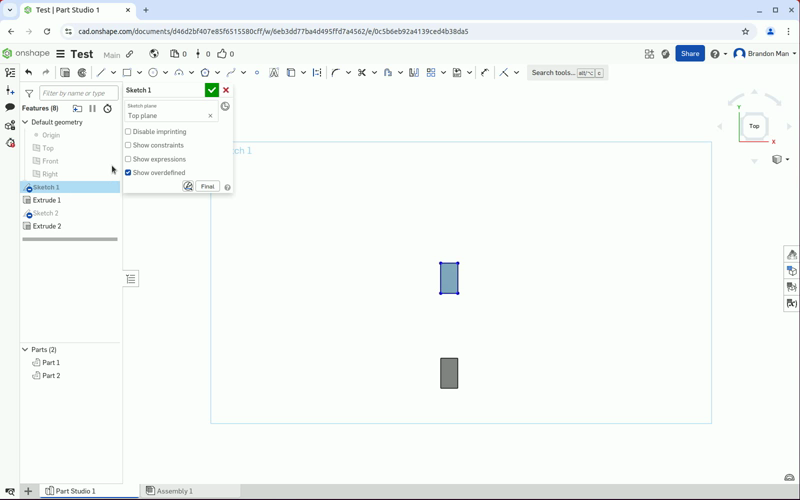
mouse_move(229, 92)
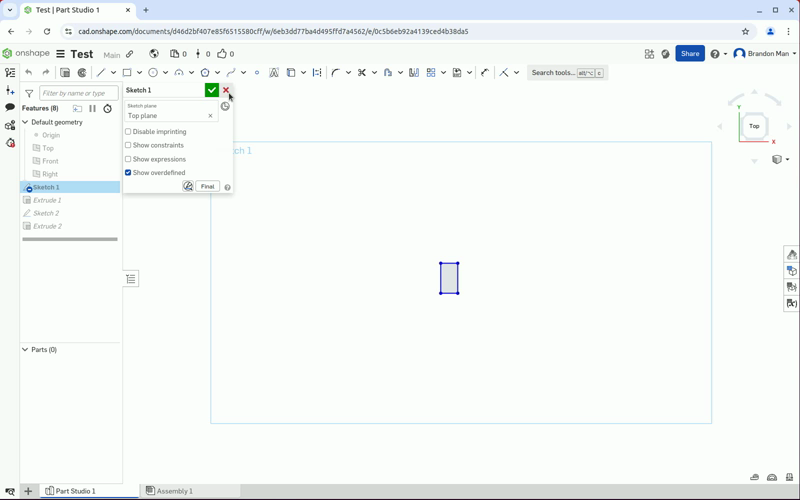
click(229, 92)
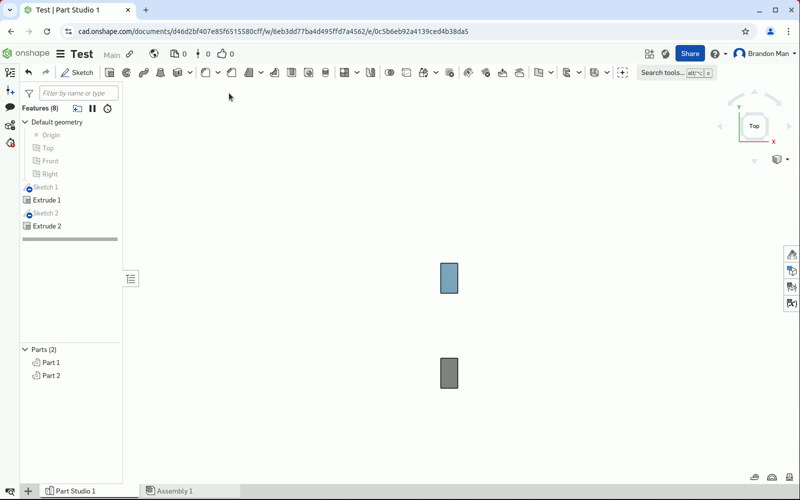
mouse_move(73, 352)
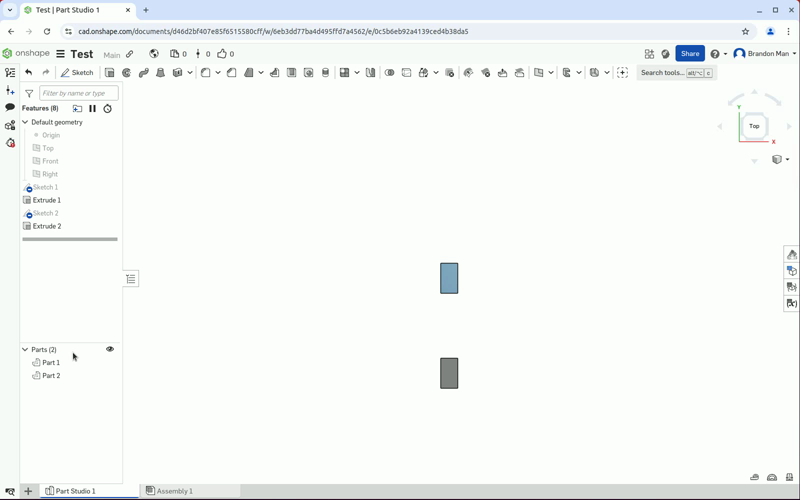
key(y)
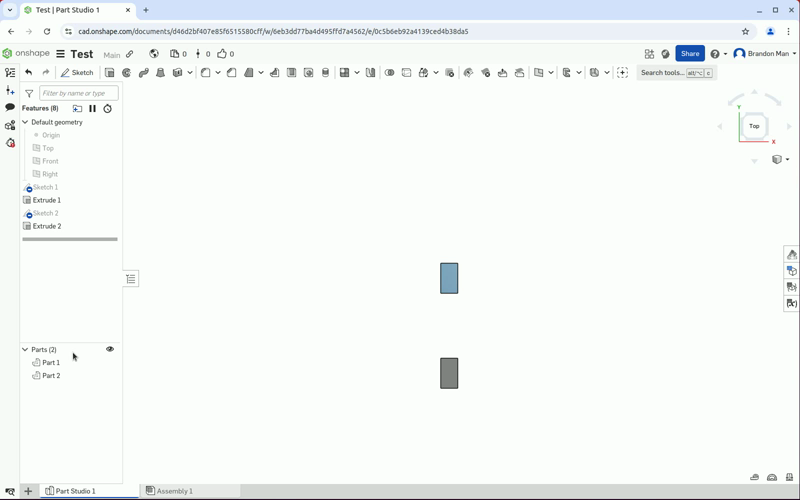
key(shift+p)
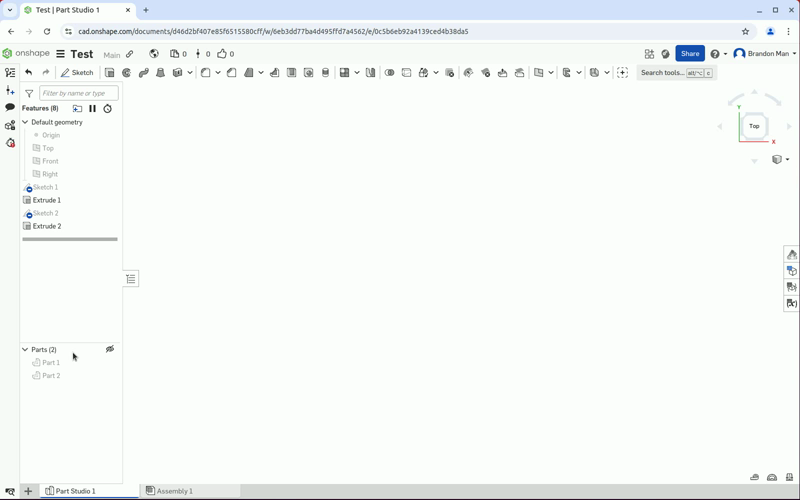
key(space)
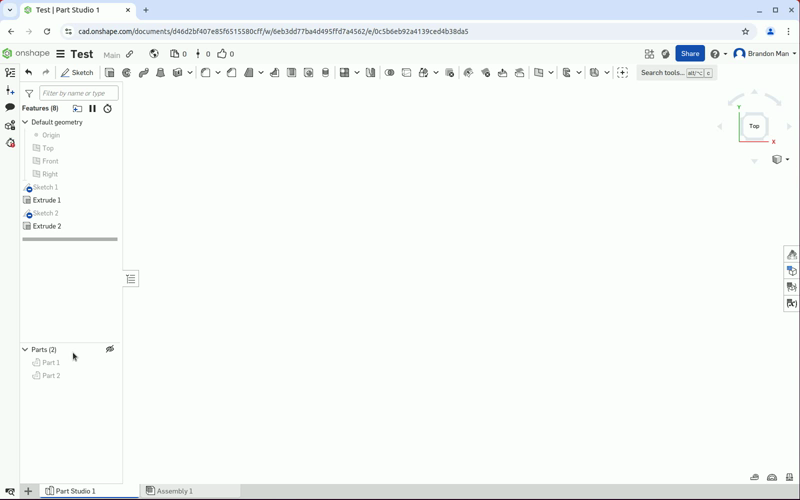
key_down(shift)
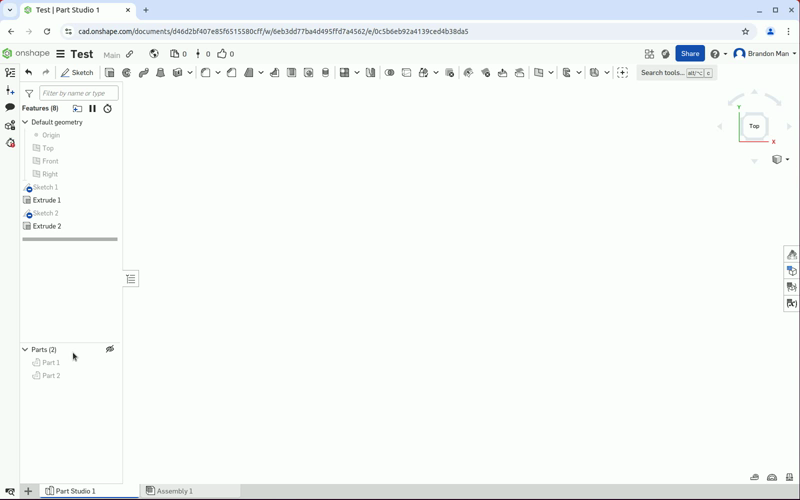
key(up)
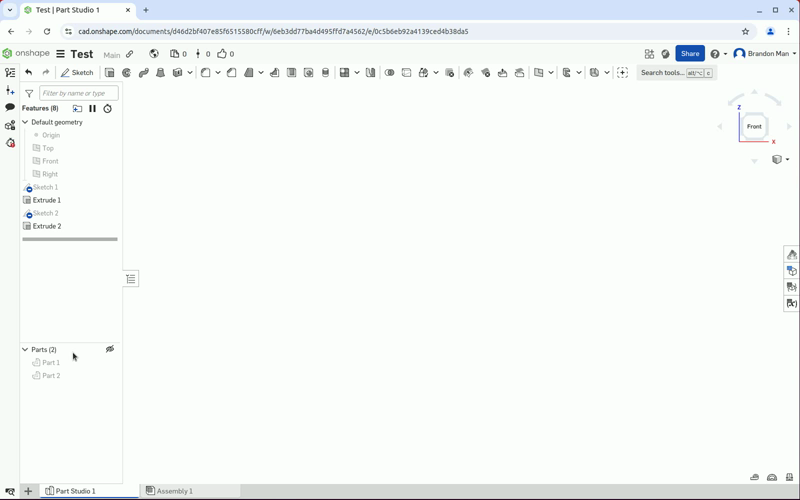
key_up(shift)
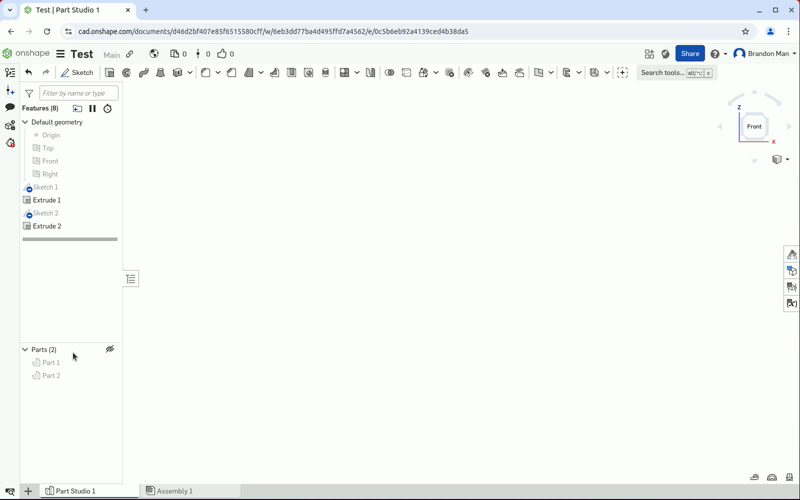
mouse_move(73, 352)
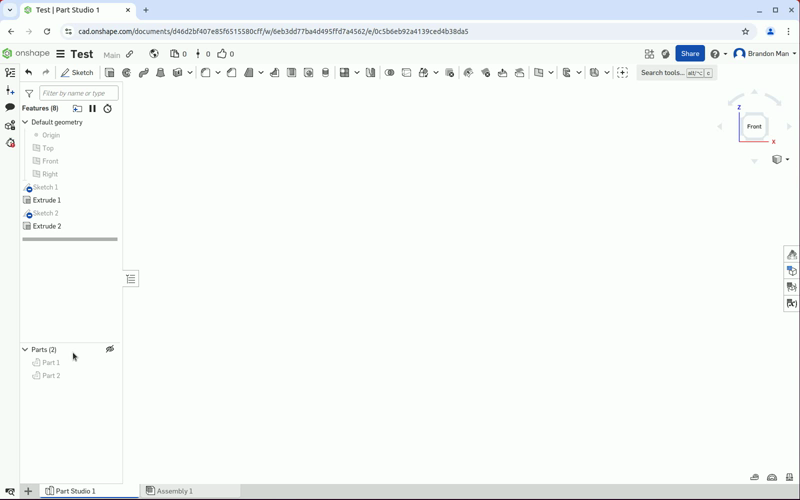
key(shift+y)
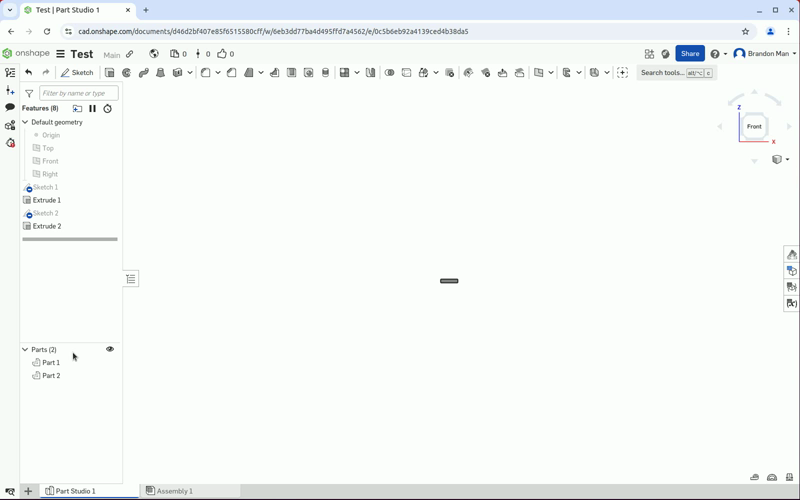
mouse_move(541, 75)
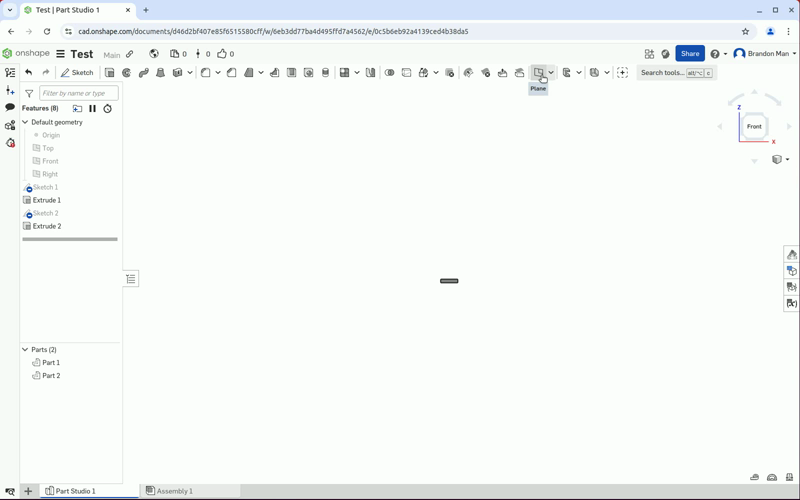
click(541, 75)
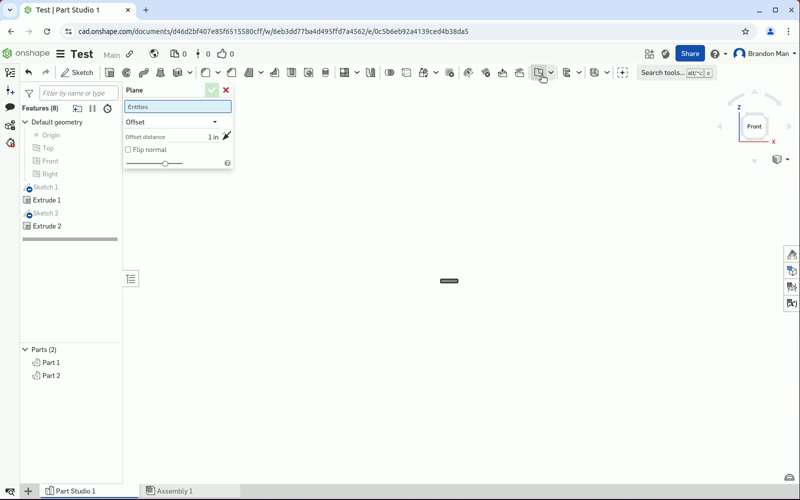
mouse_move(73, 163)
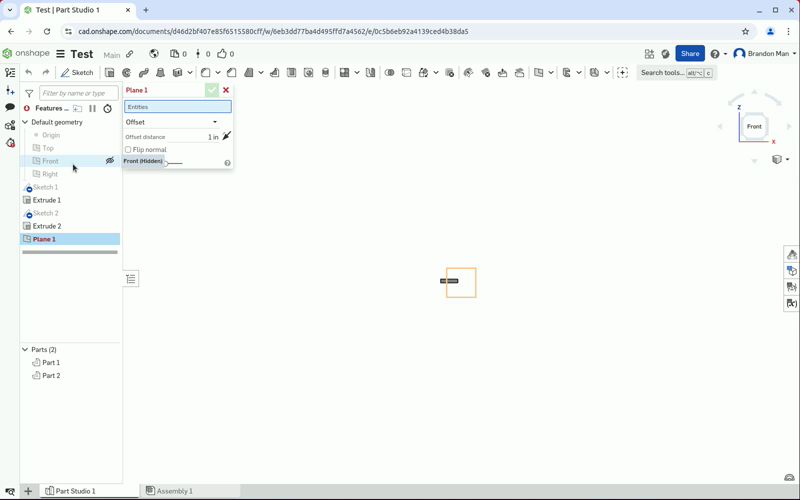
click(73, 163)
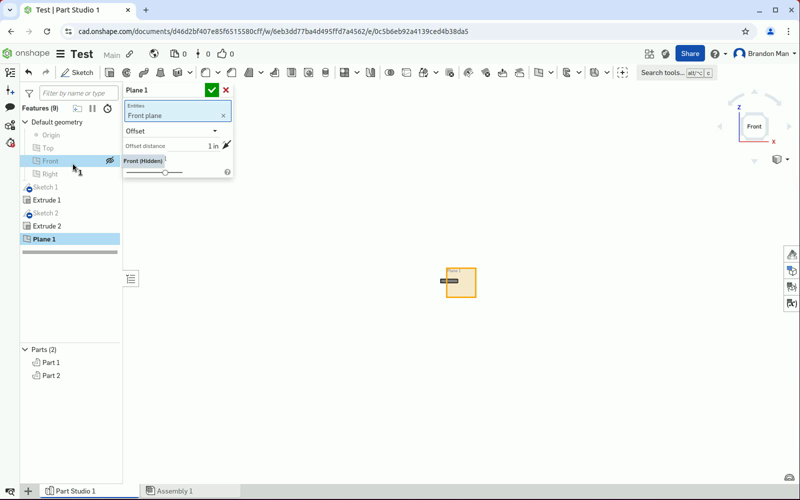
key(tab, 2)
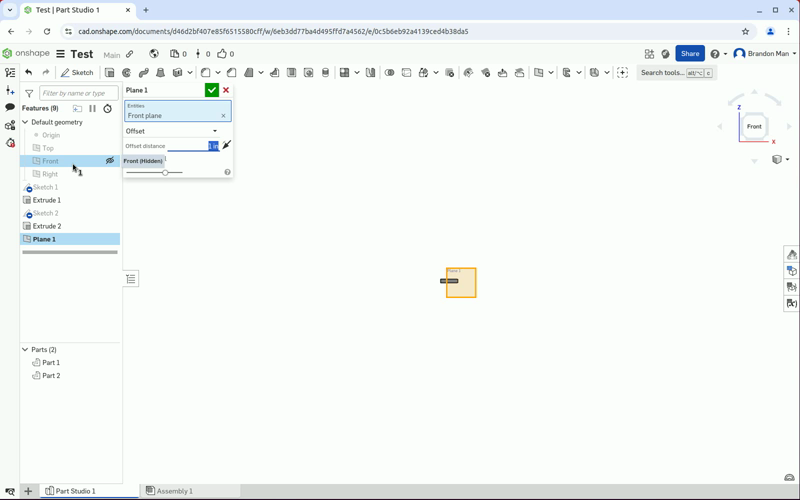
text(21.66)
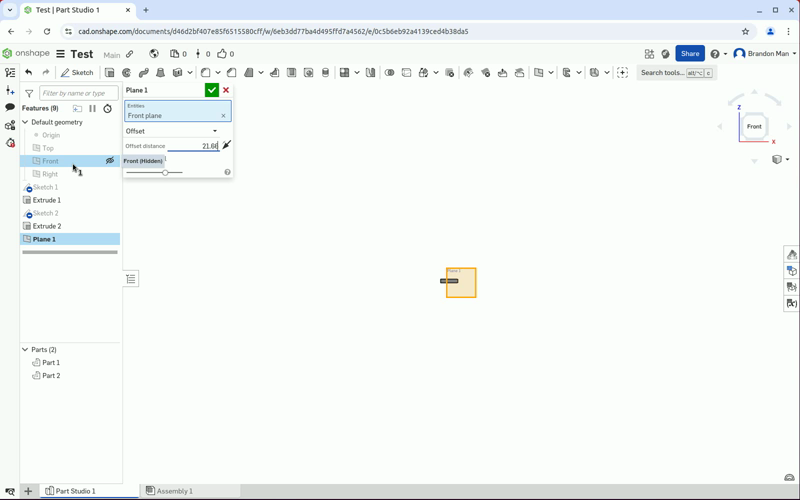
key(enter, 2)
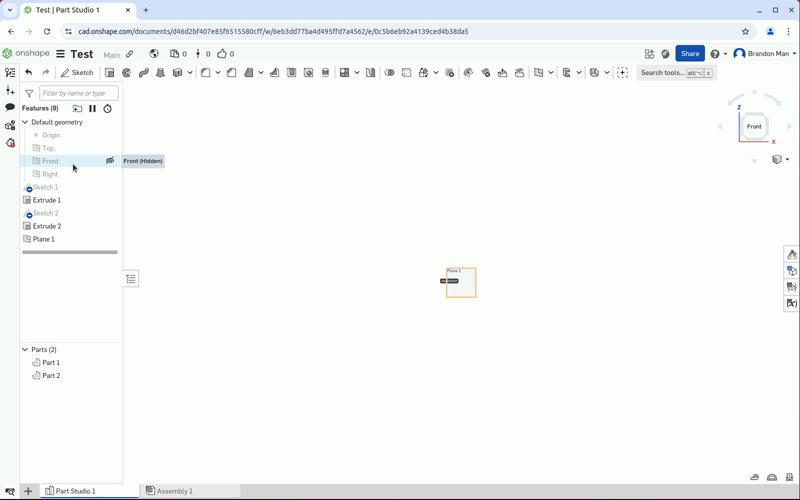
key(shift+s)
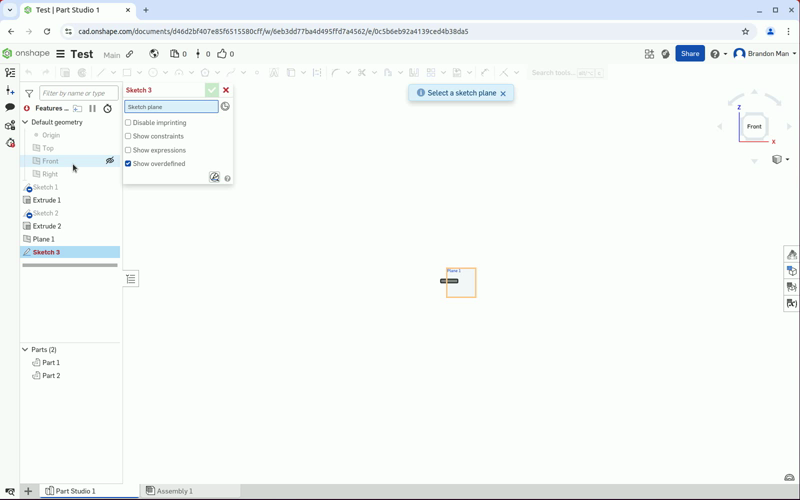
mouse_move(73, 241)
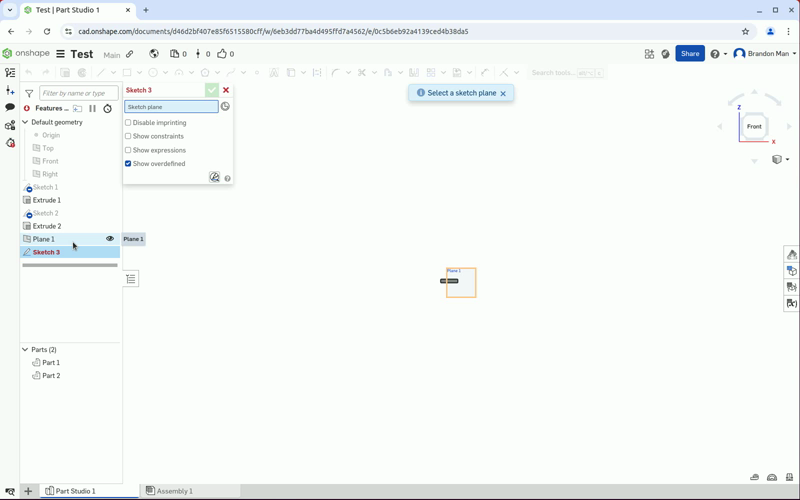
click(73, 241)
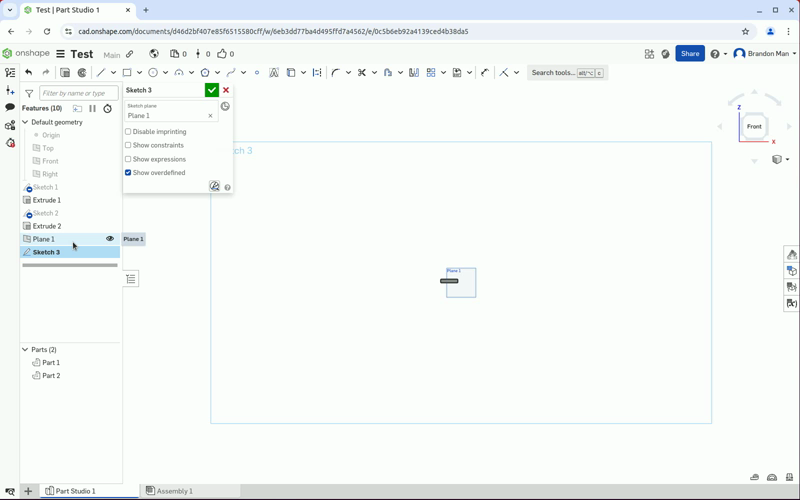
mouse_move(73, 352)
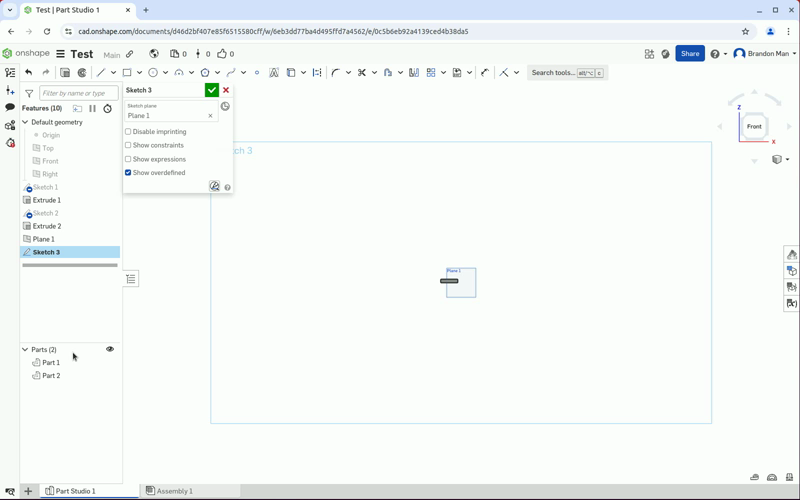
key(y)
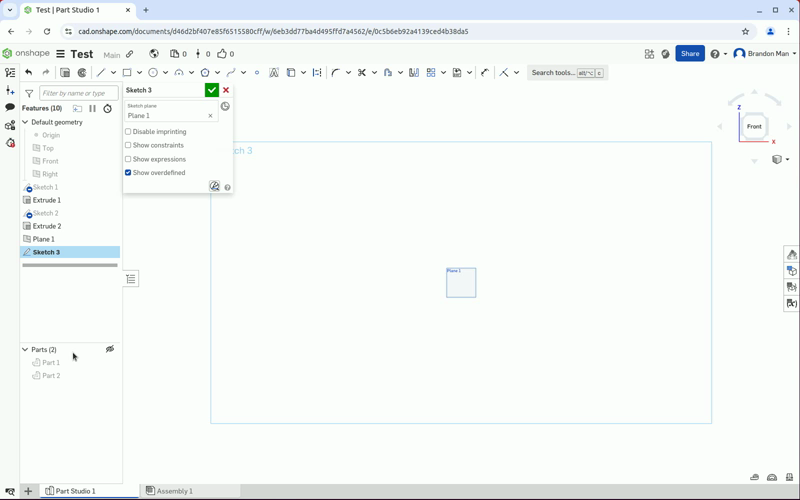
key(l)
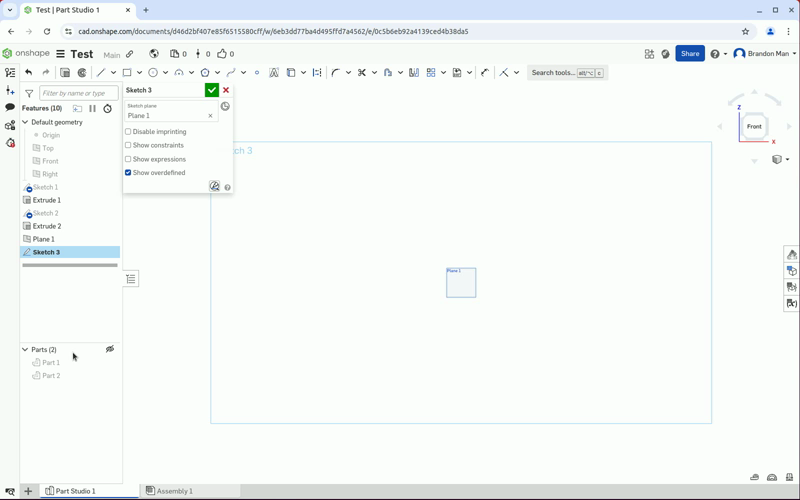
key_down(shift)
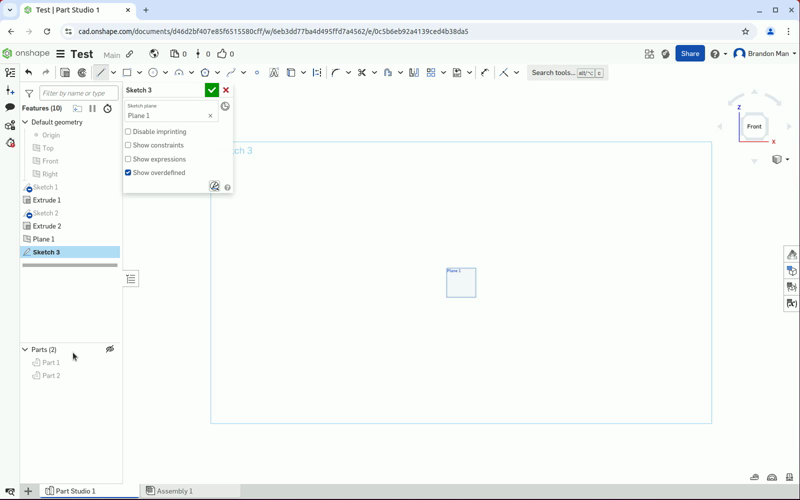
mouse_move(440, 282)
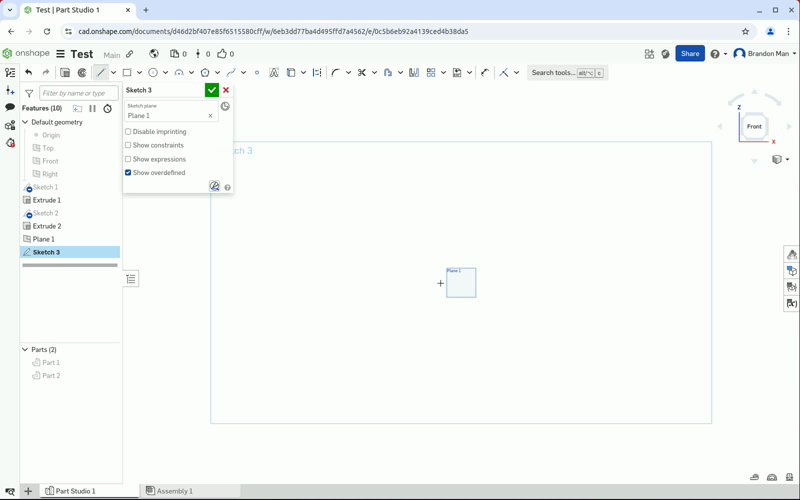
click(440, 282)
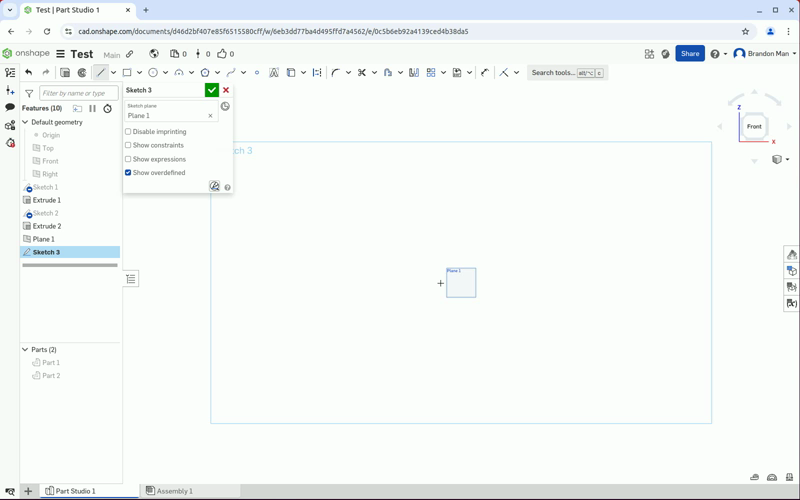
key_up(shift)
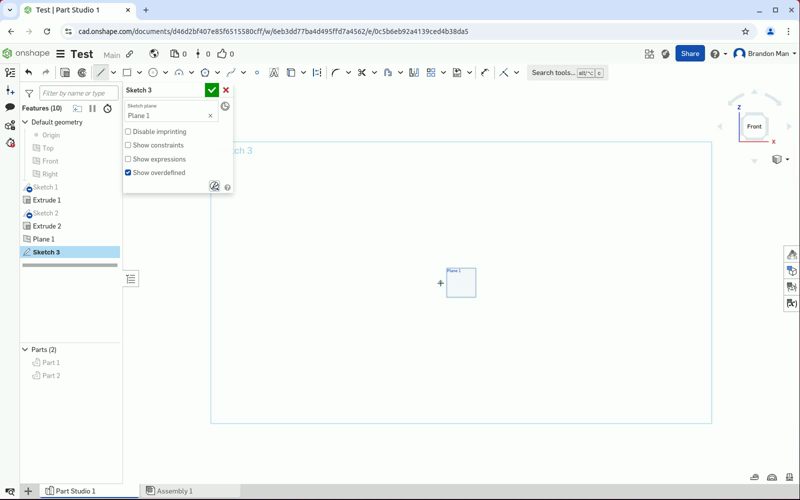
key_down(shift)
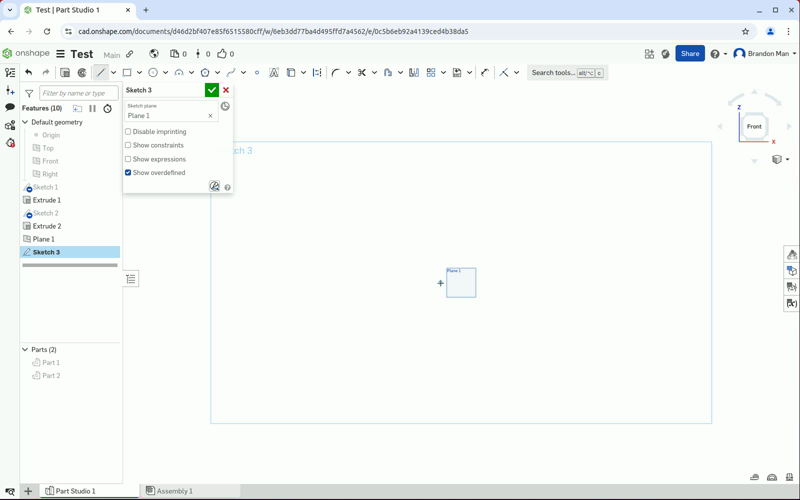
mouse_move(470, 282)
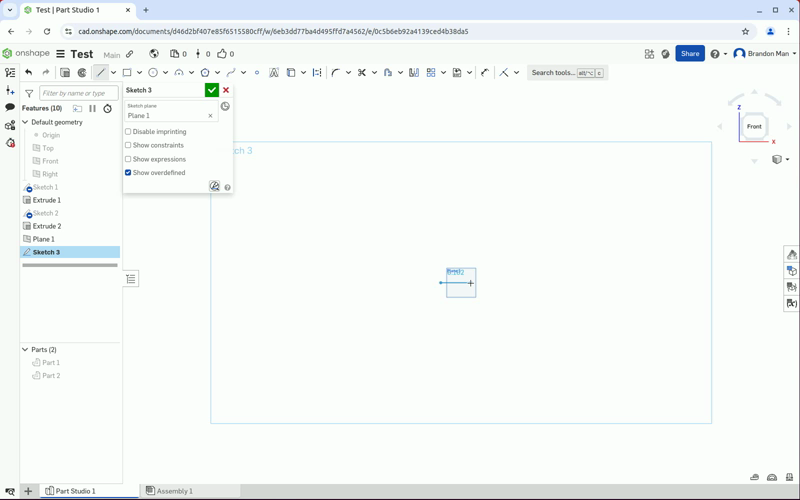
mouse_move(440, 278)
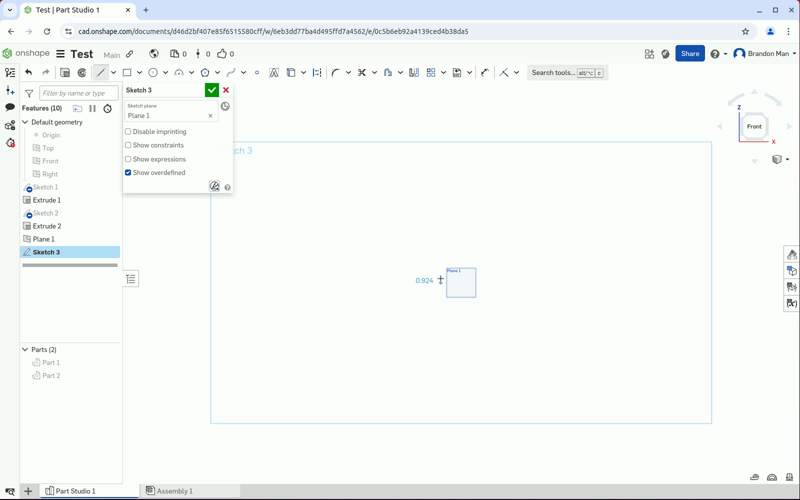
scroll(6)
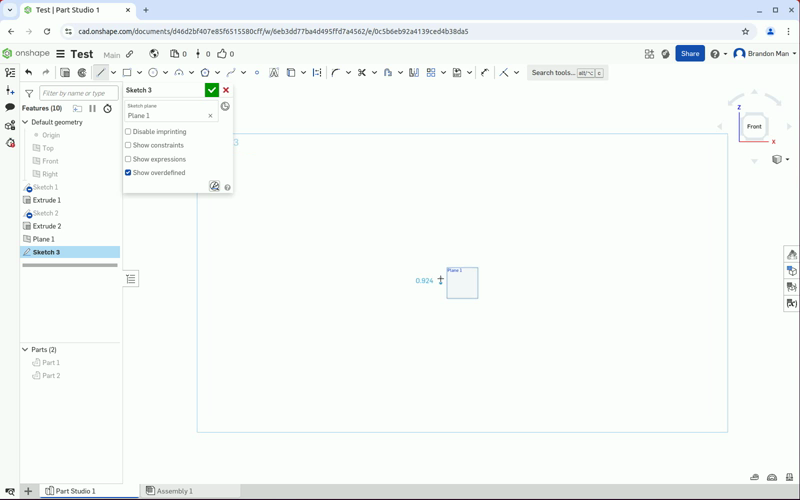
scroll(6)
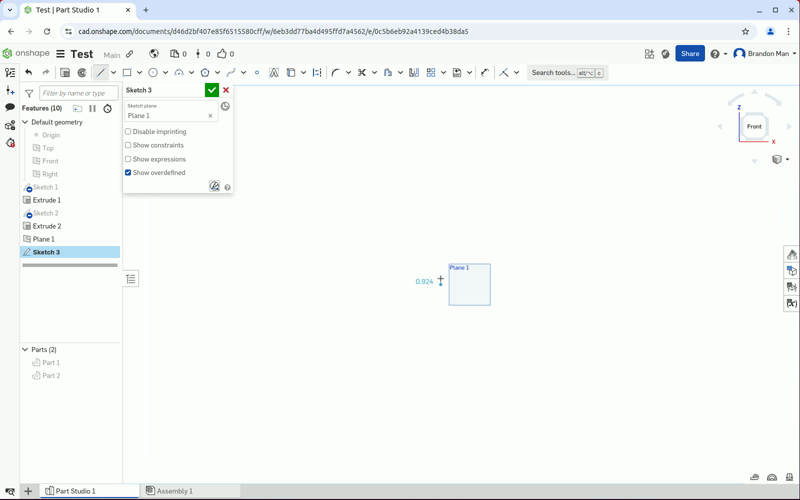
scroll(6)
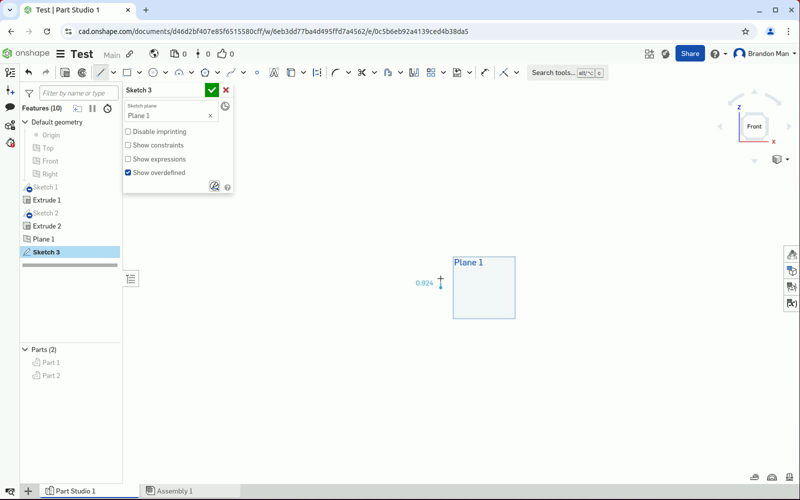
scroll(6)
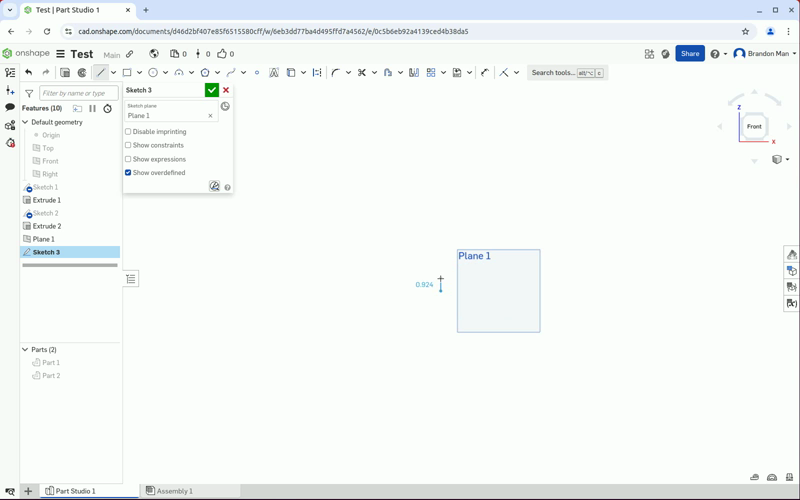
scroll(6)
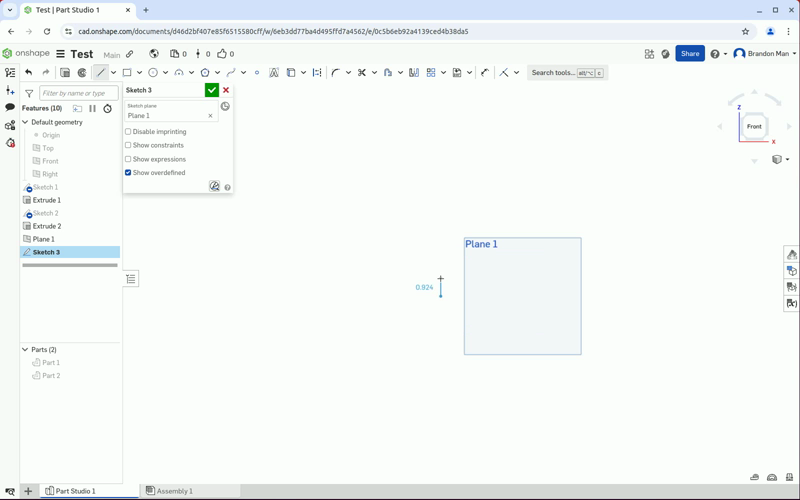
scroll(6)
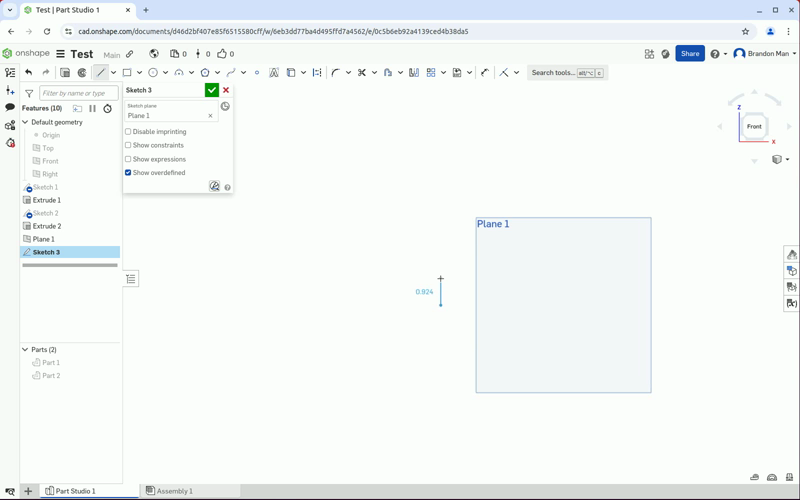
scroll(6)
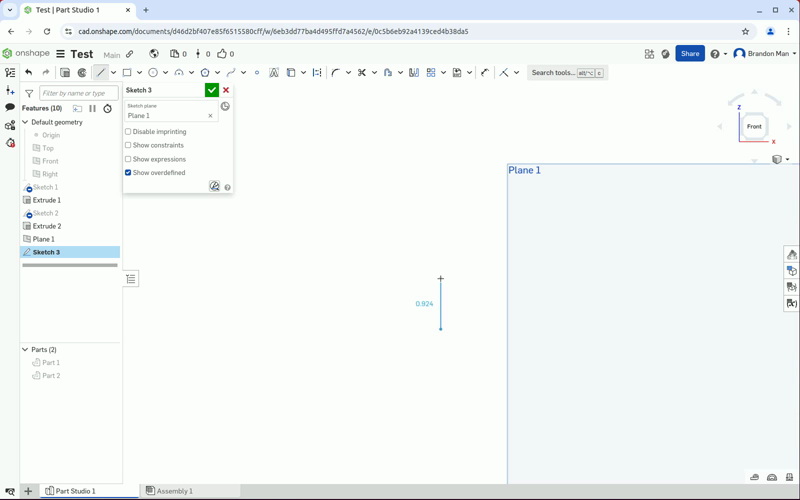
click(440, 278)
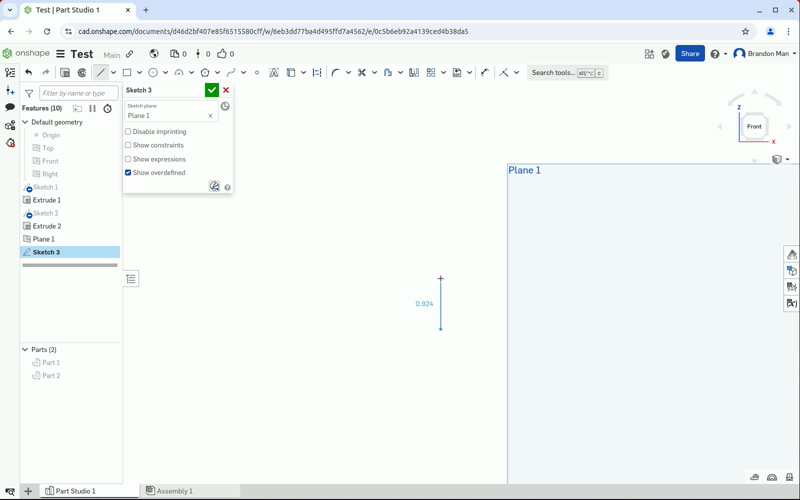
scroll(-6)
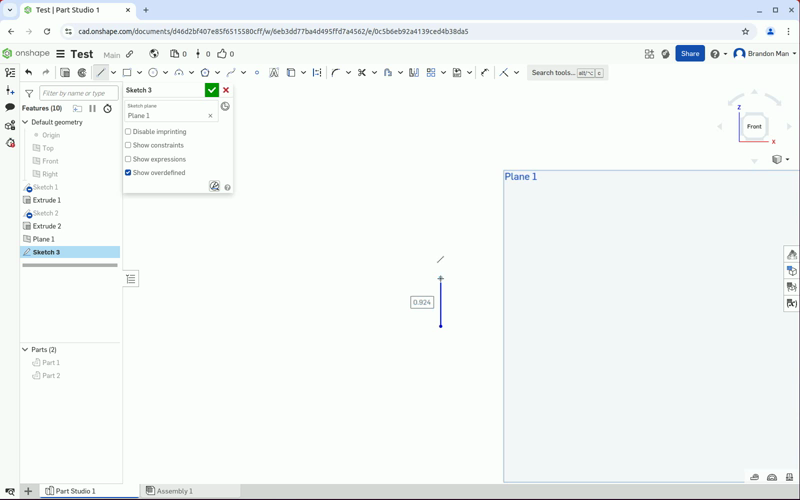
scroll(-6)
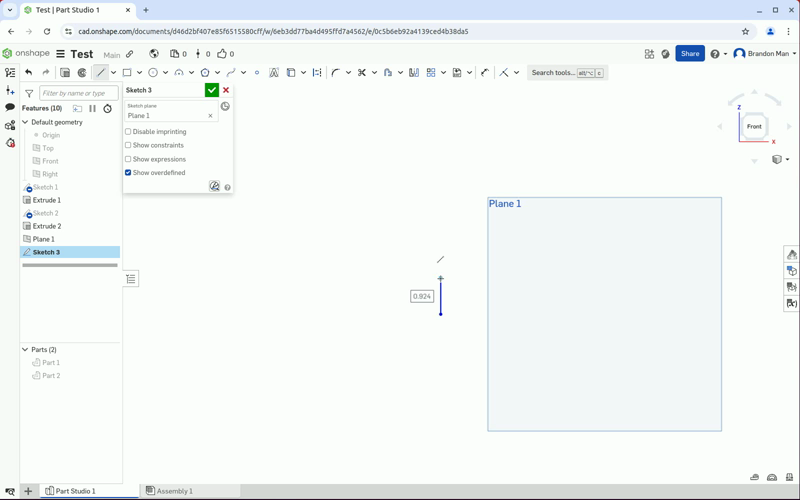
scroll(-6)
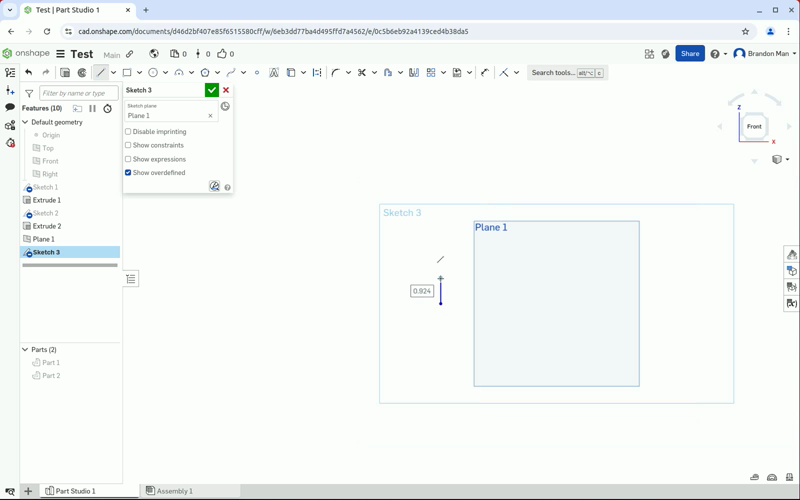
scroll(-6)
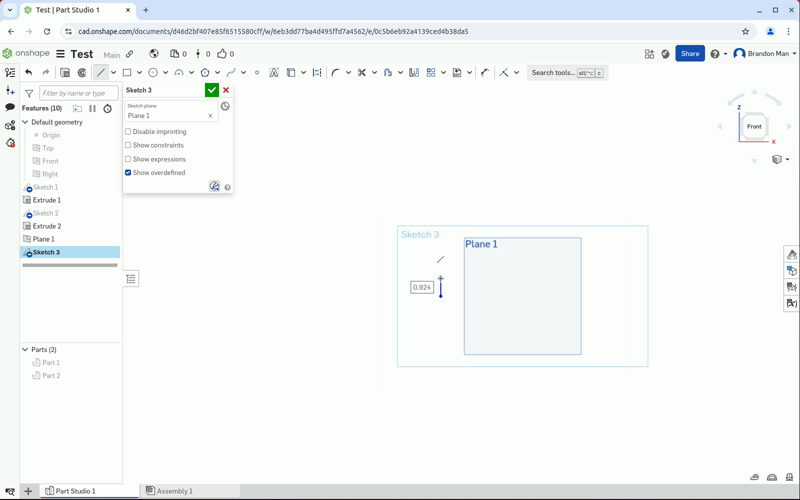
scroll(-6)
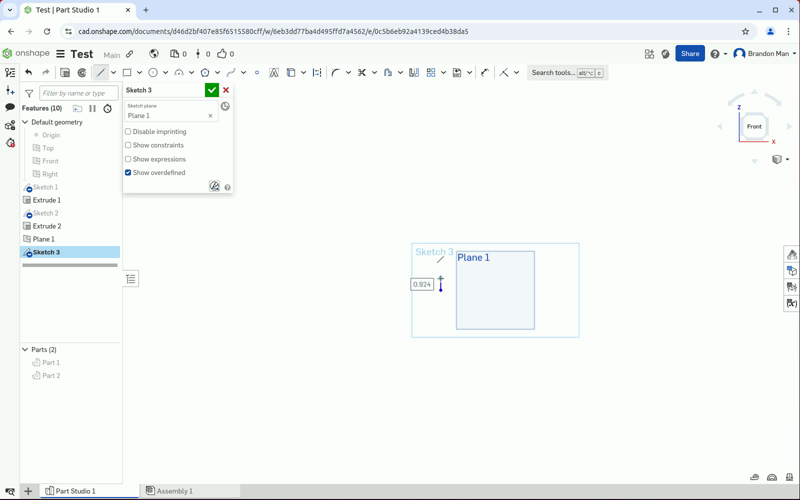
scroll(-6)
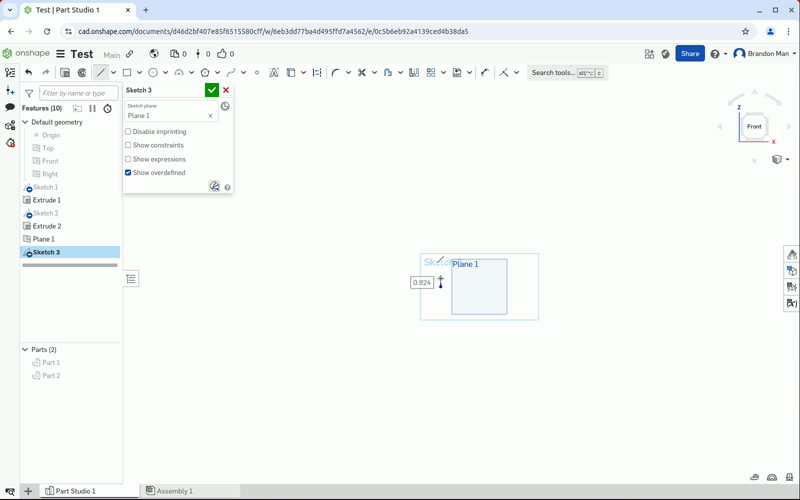
scroll(-6)
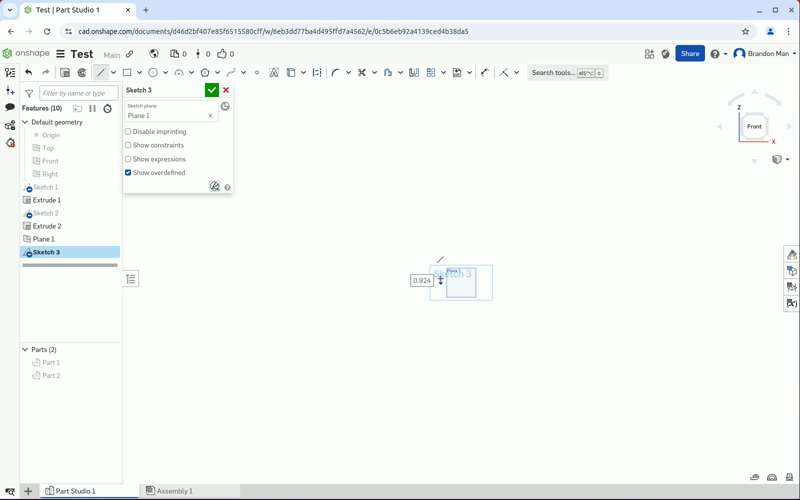
key_up(shift)
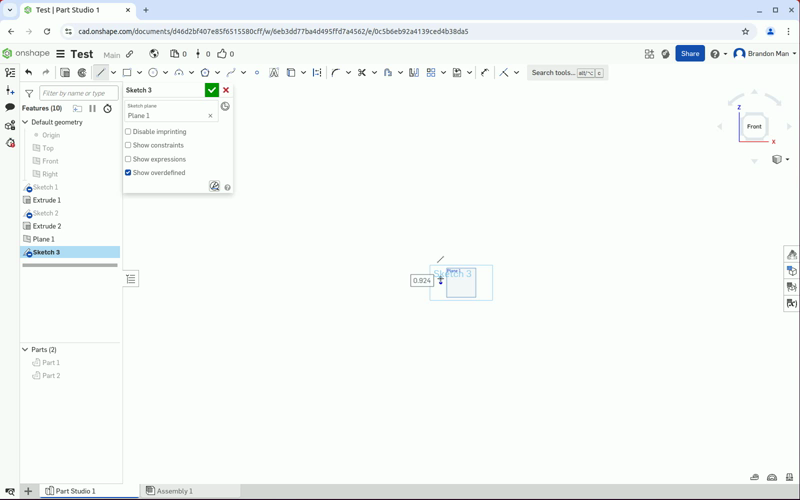
key(esc)
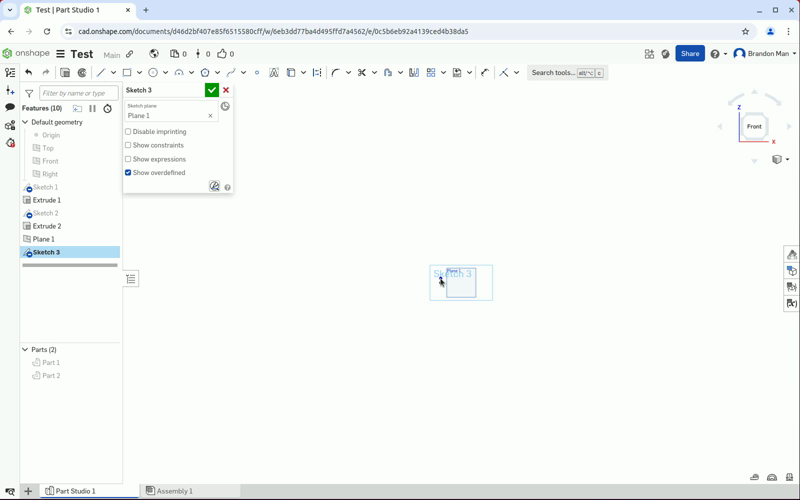
key(a)
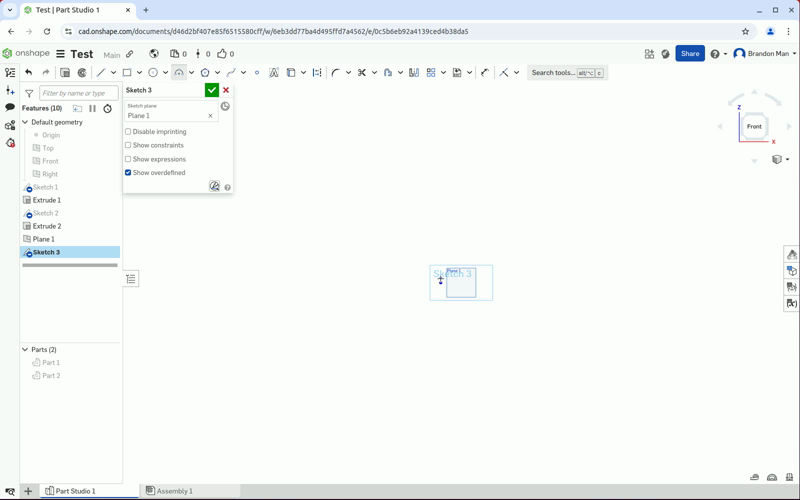
mouse_move(440, 278)
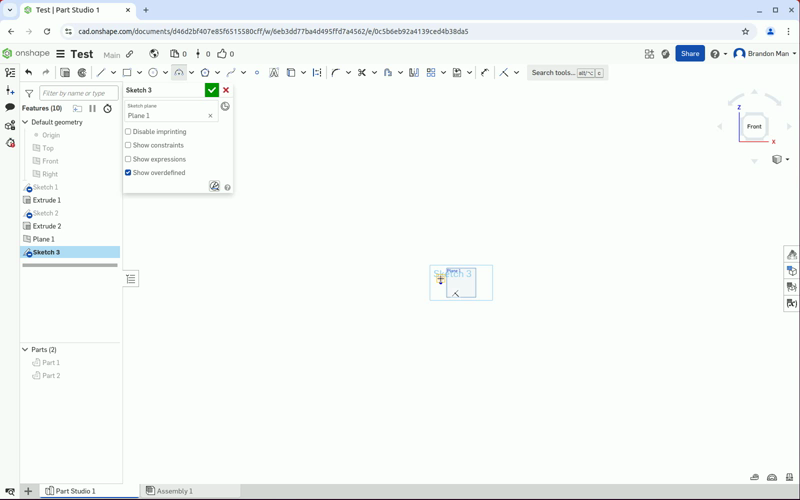
click(440, 278)
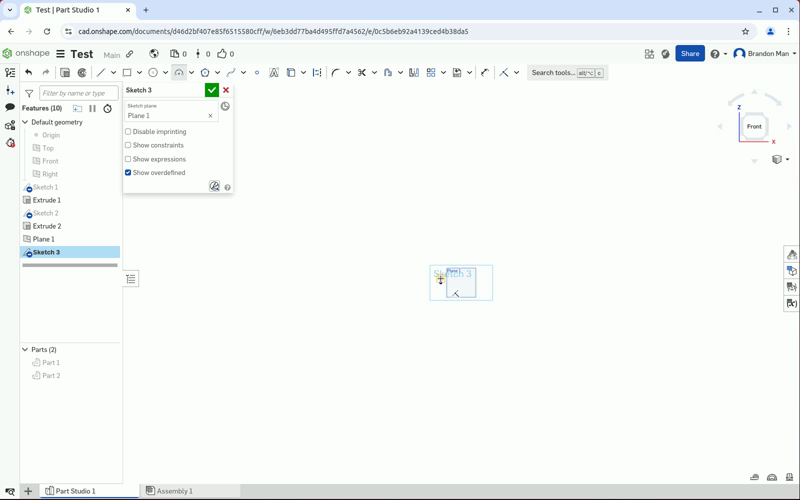
mouse_move(440, 282)
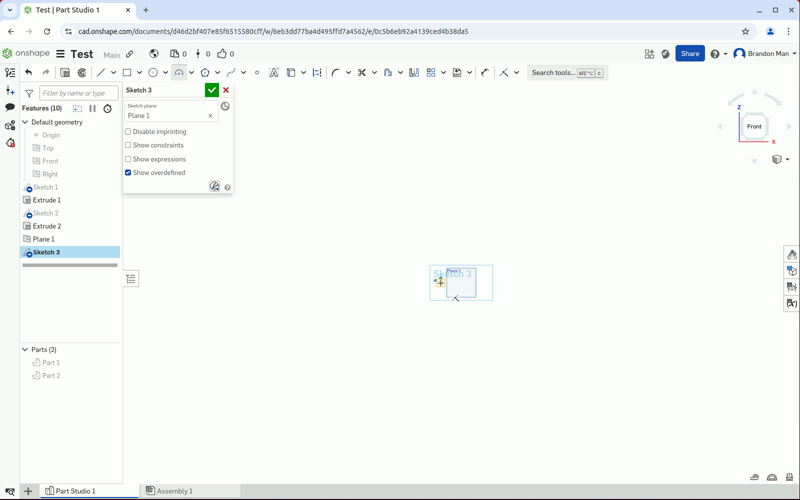
scroll(6)
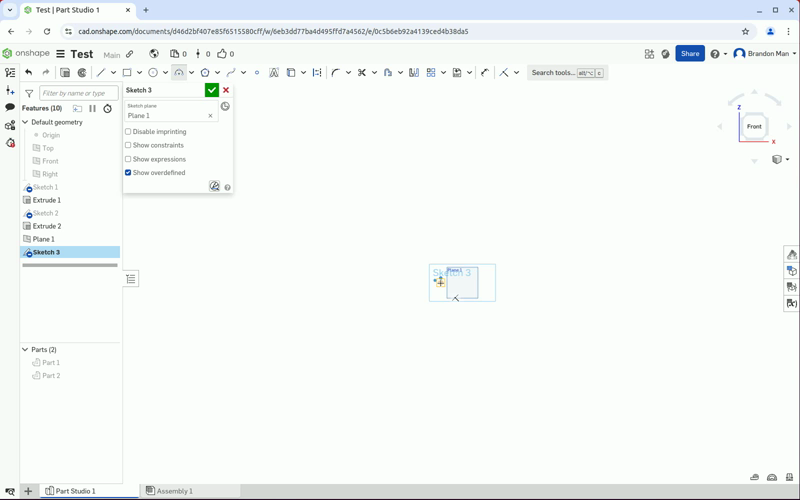
scroll(6)
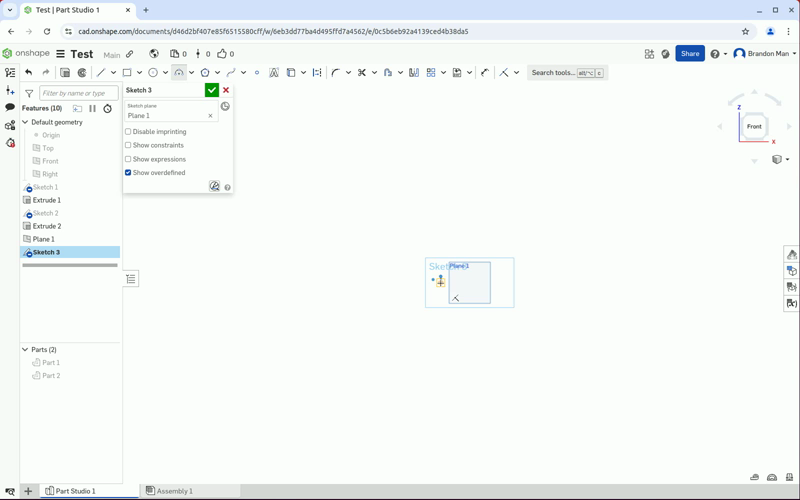
scroll(6)
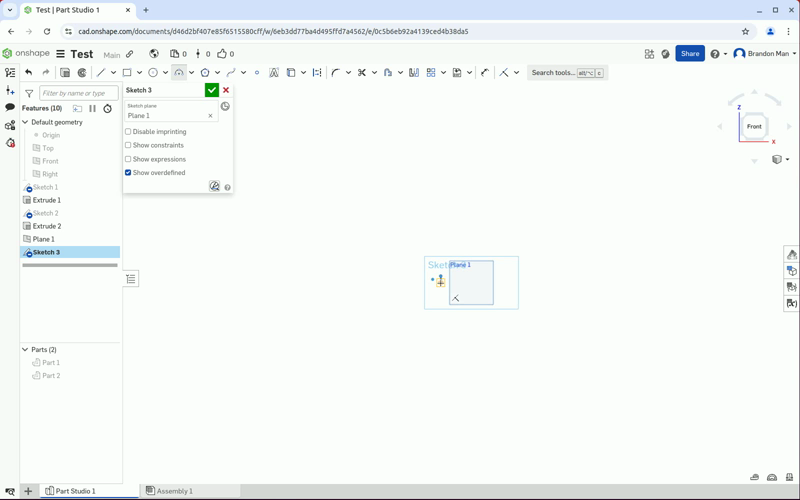
scroll(6)
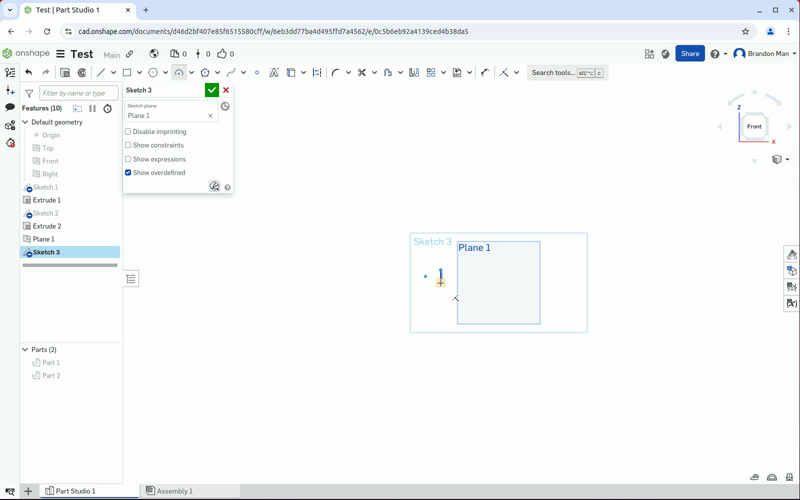
scroll(6)
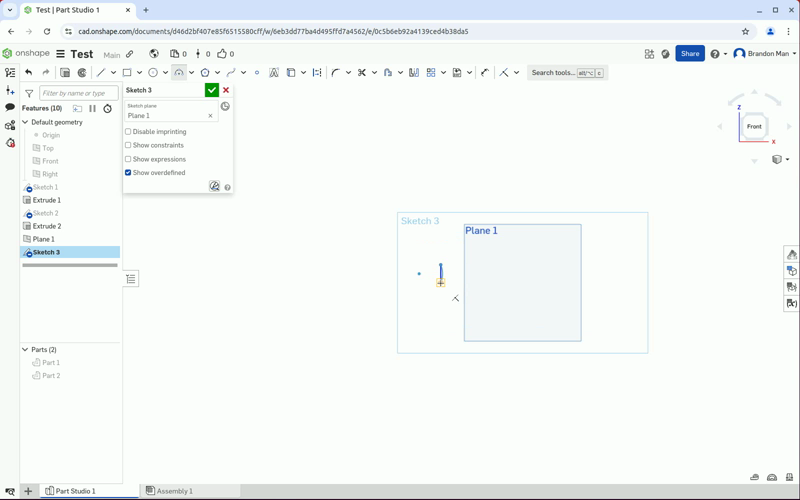
scroll(6)
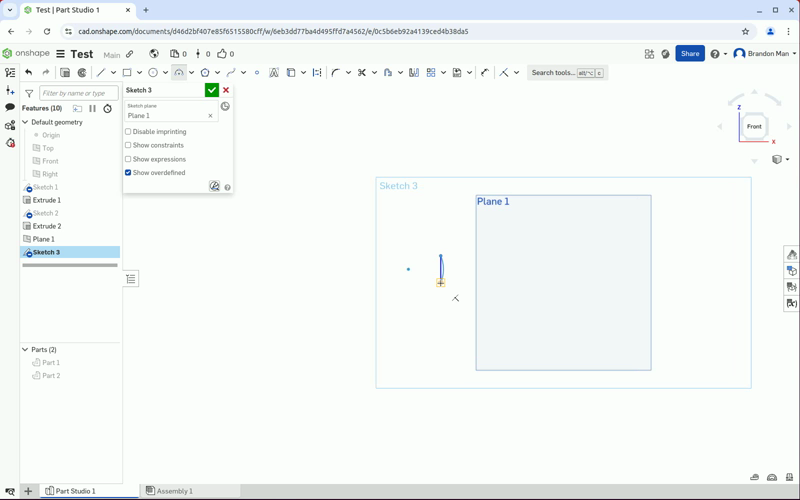
scroll(6)
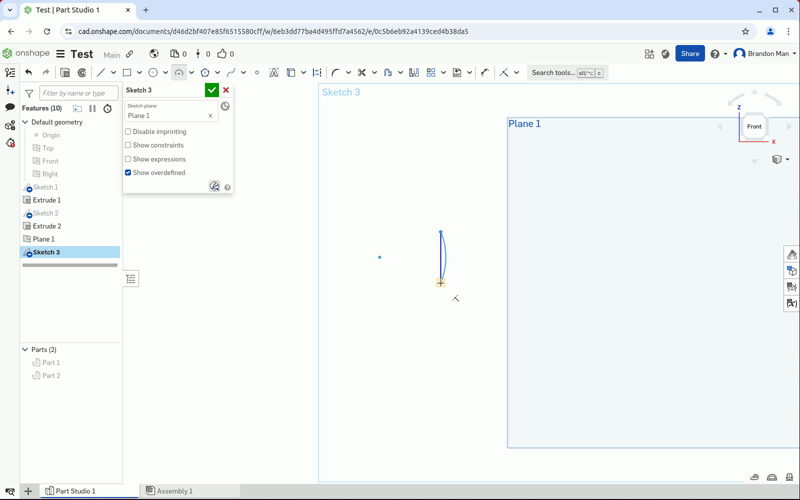
click(440, 282)
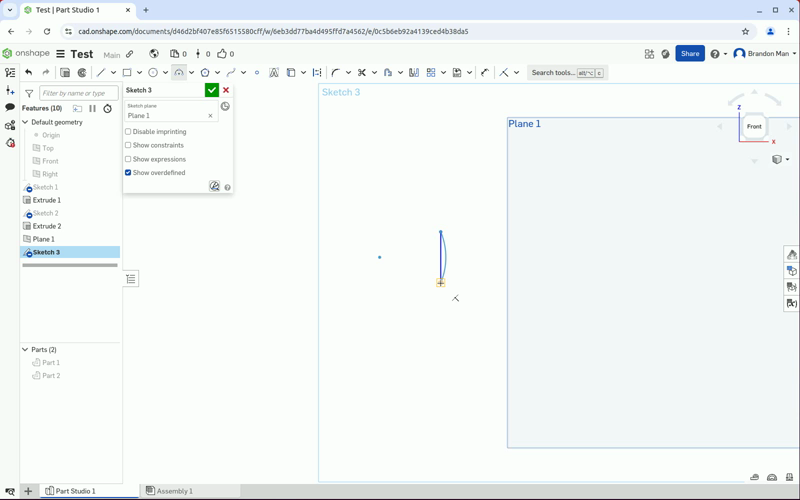
scroll(-6)
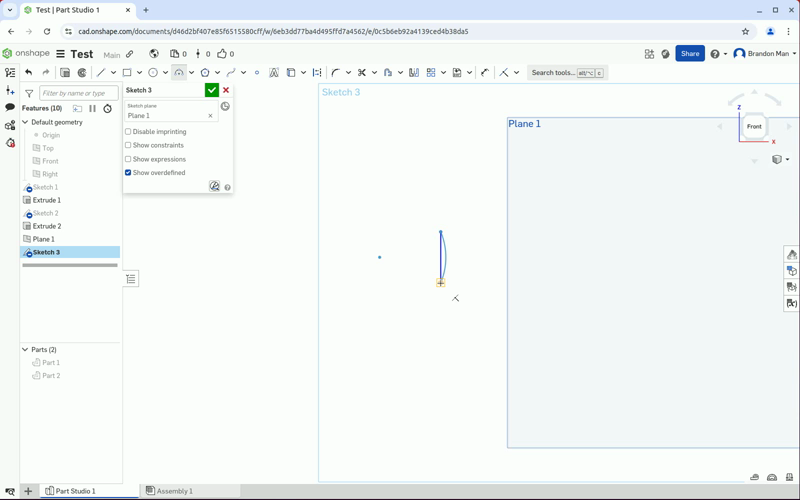
scroll(-6)
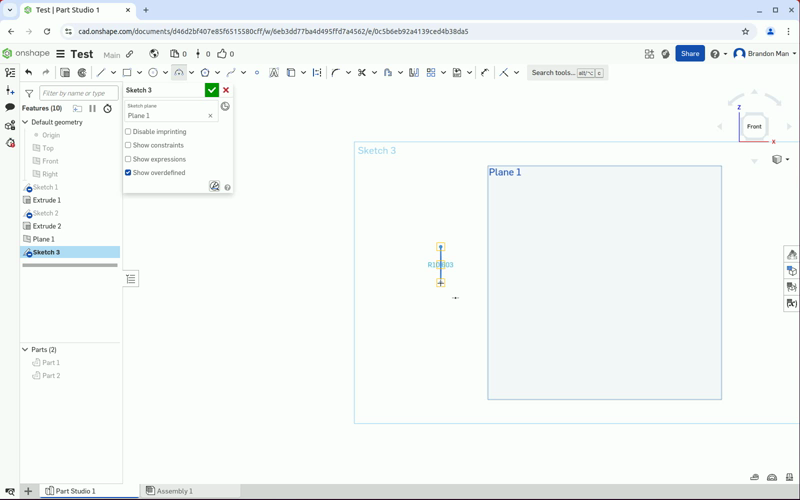
scroll(-6)
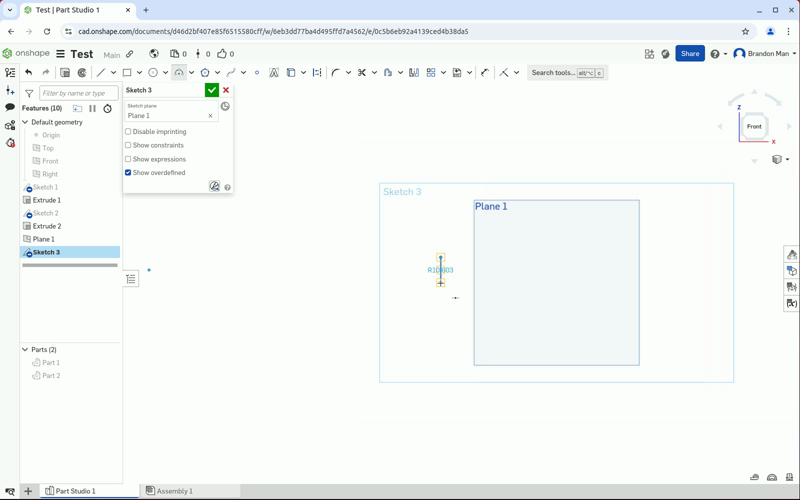
scroll(-6)
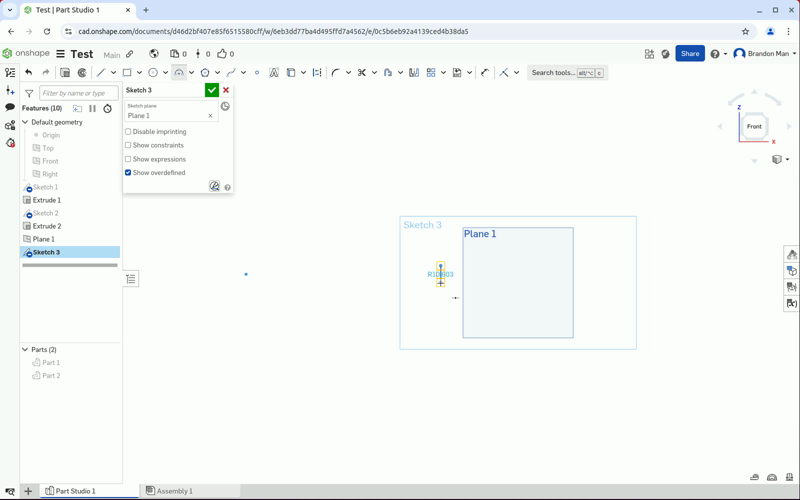
scroll(-6)
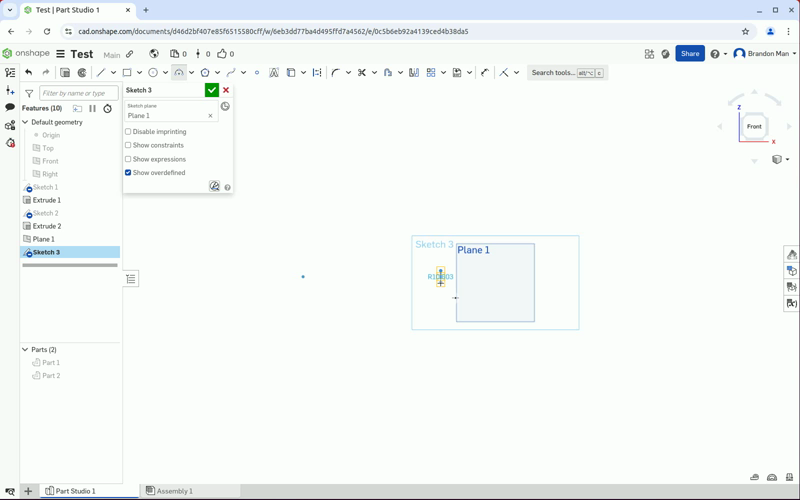
scroll(-6)
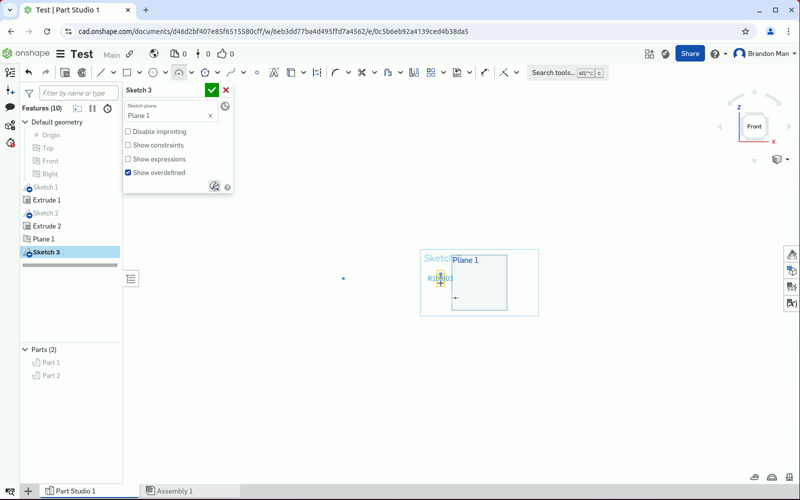
scroll(-6)
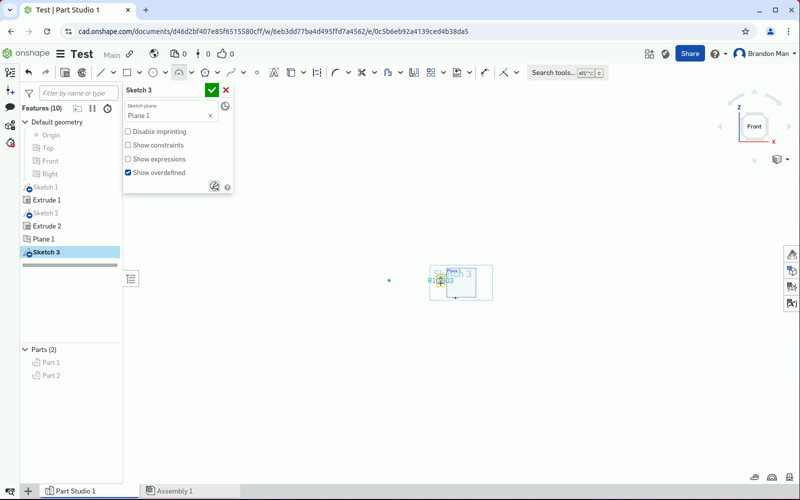
key_down(shift)
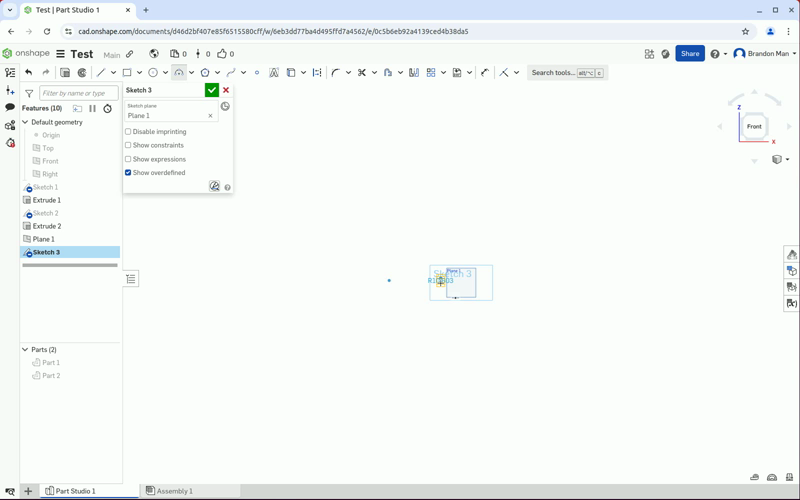
mouse_move(437, 280)
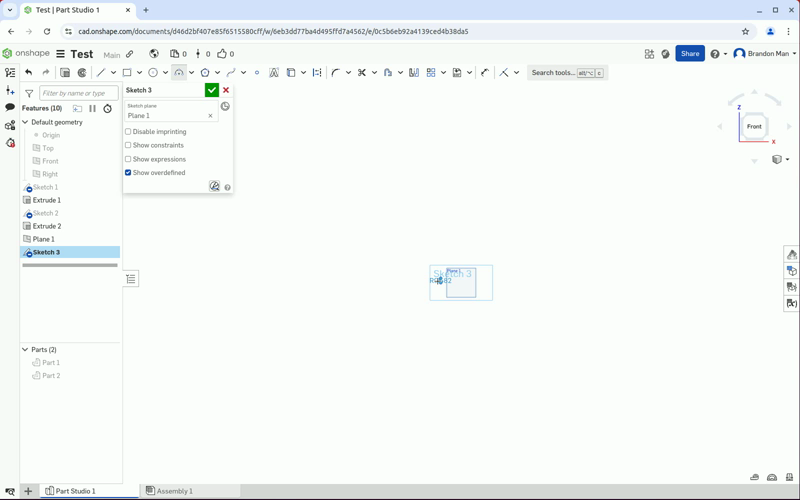
scroll(6)
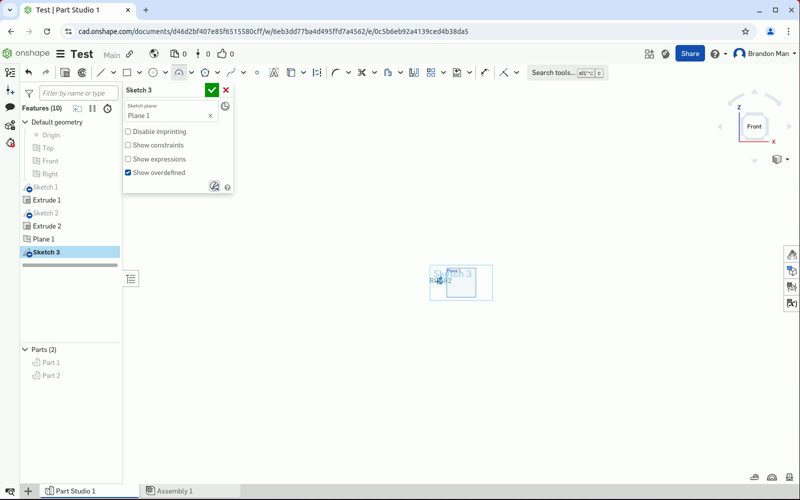
scroll(6)
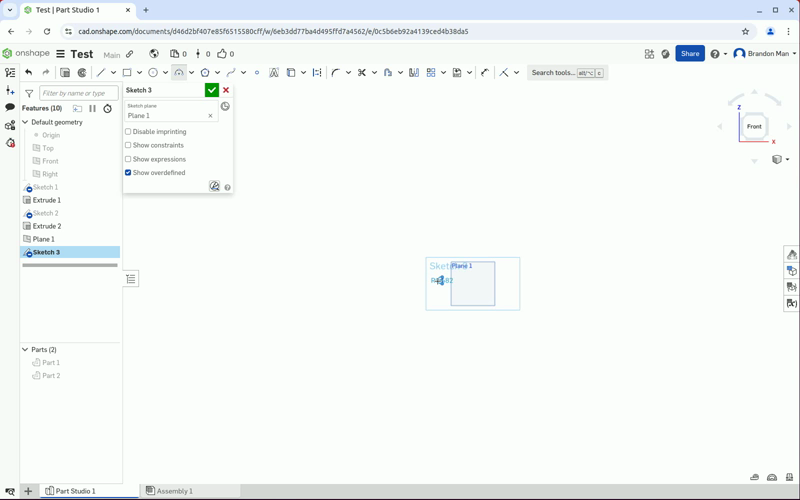
scroll(6)
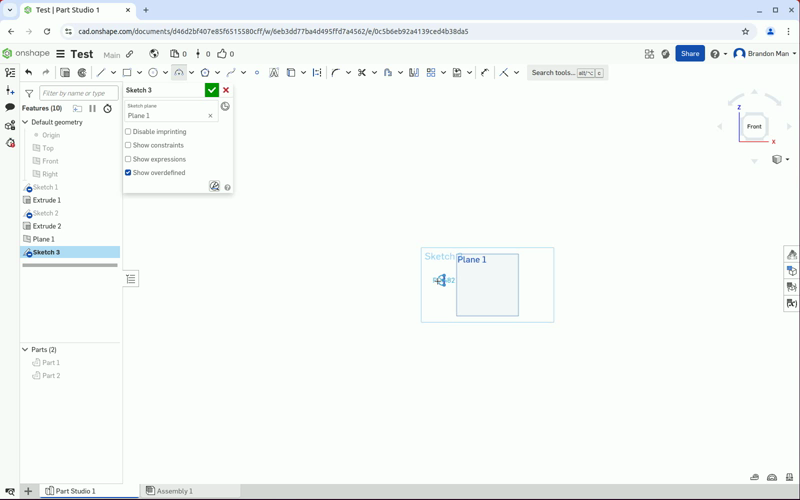
scroll(6)
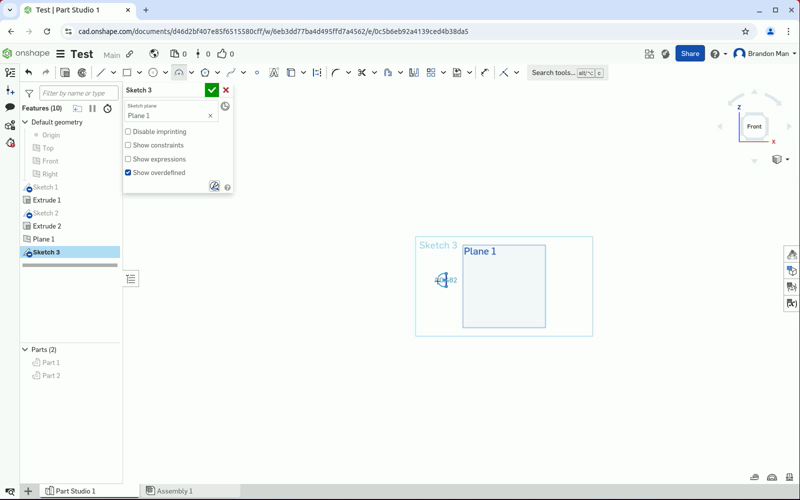
scroll(6)
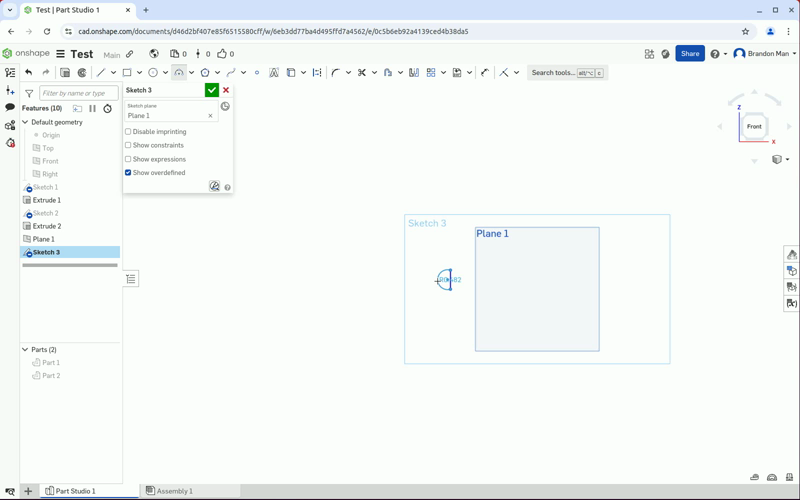
scroll(6)
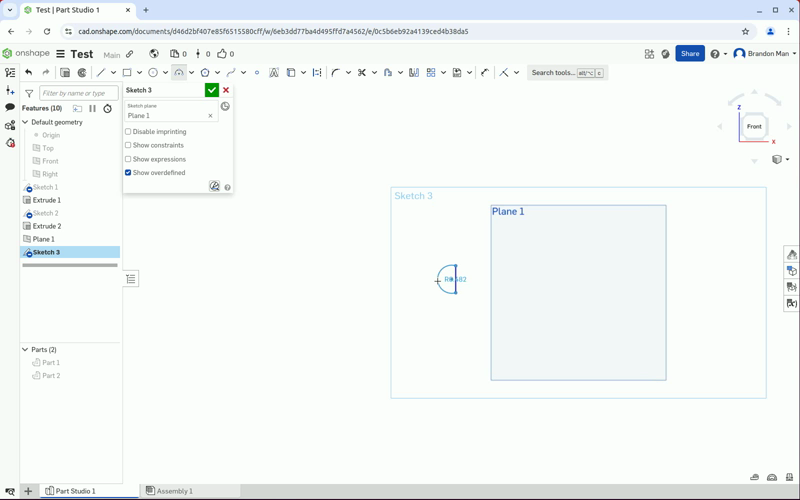
scroll(6)
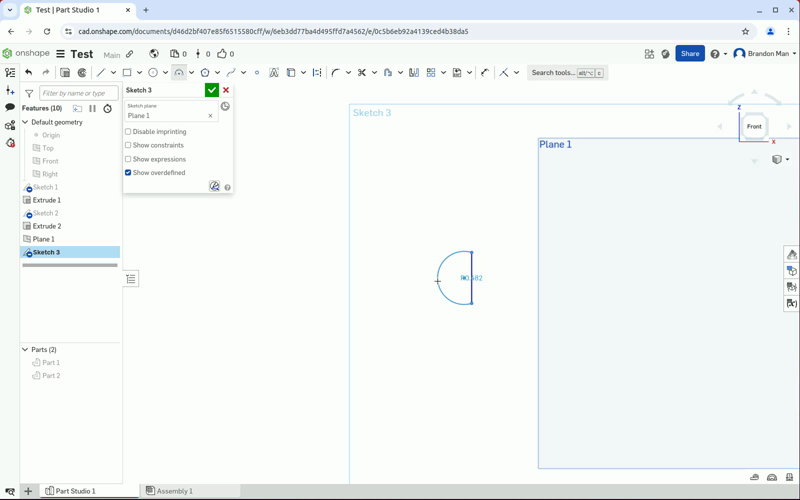
click(437, 280)
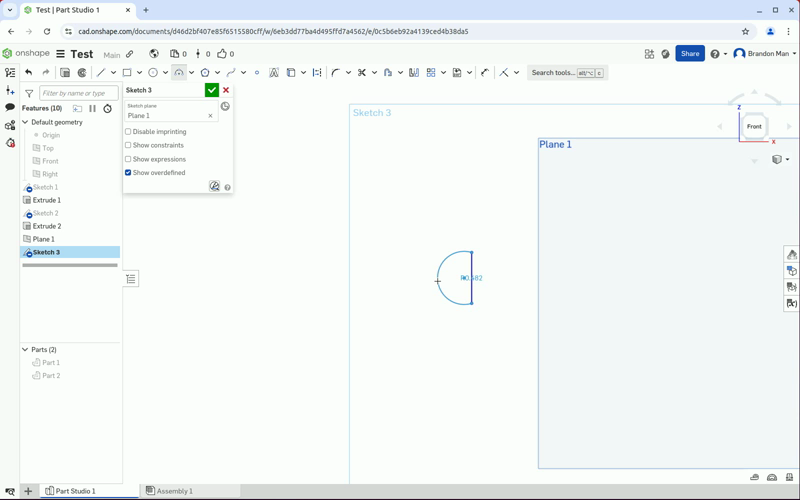
scroll(-6)
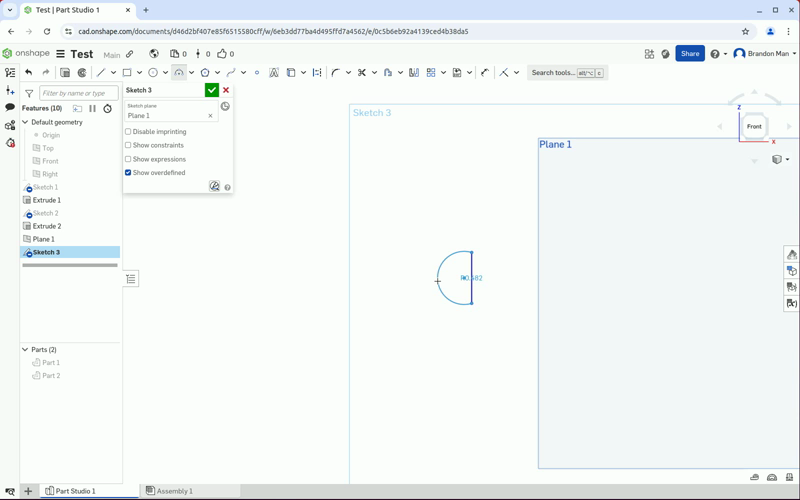
scroll(-6)
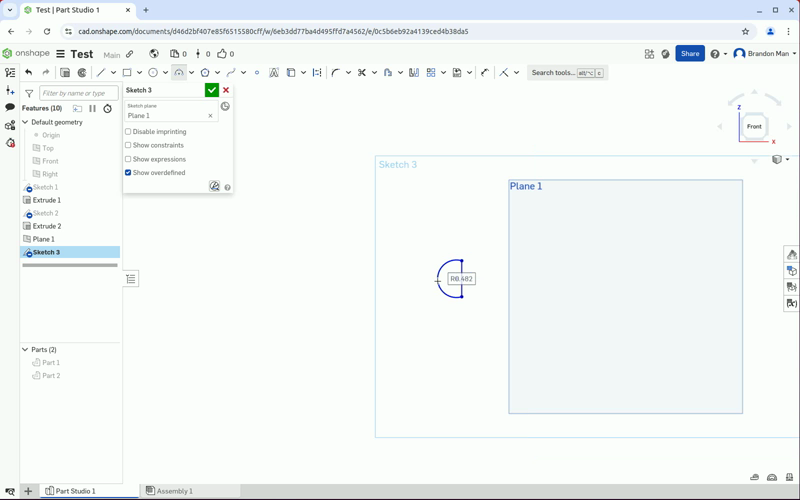
scroll(-6)
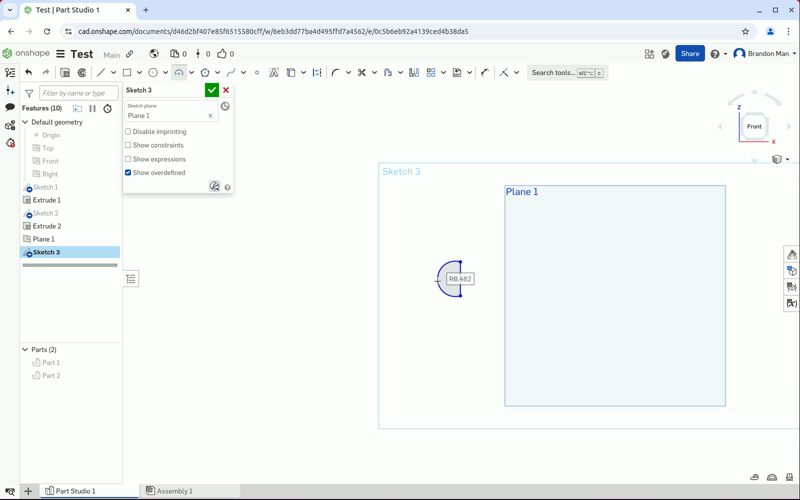
scroll(-6)
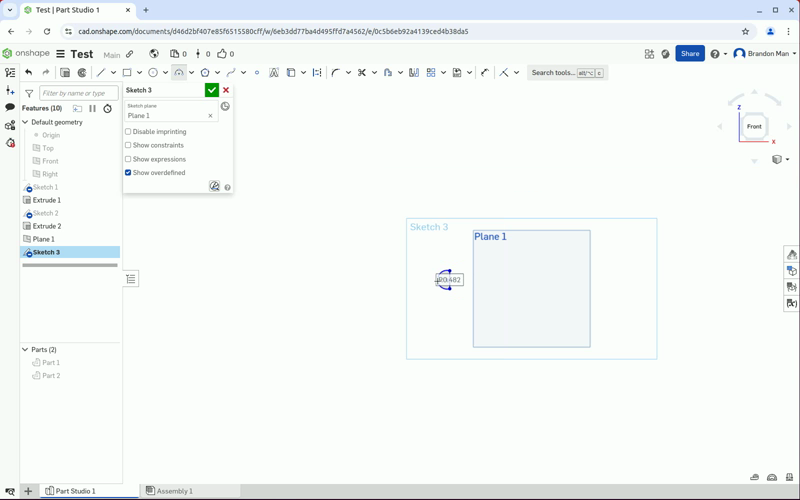
scroll(-6)
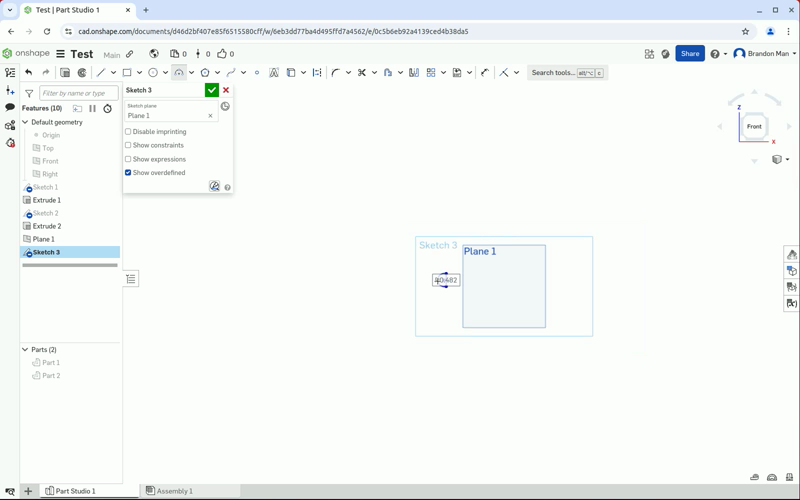
scroll(-6)
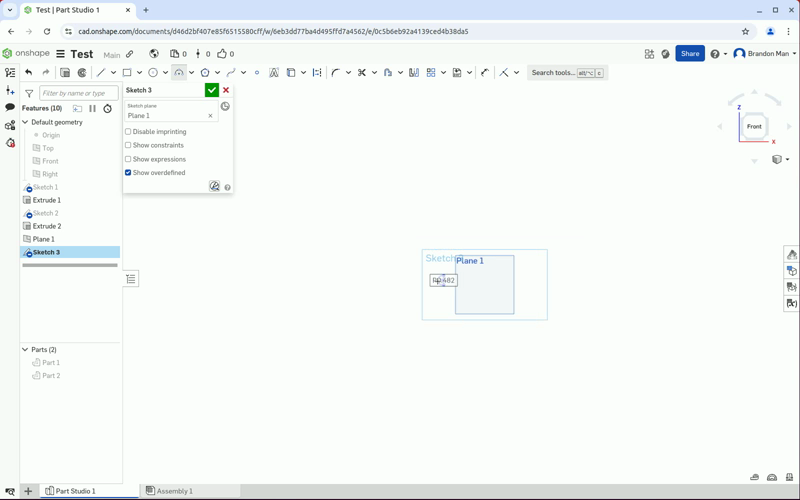
scroll(-6)
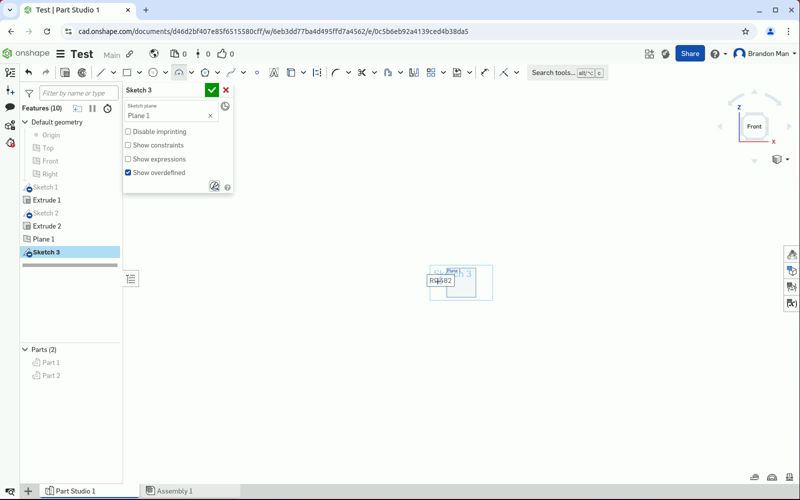
key_up(shift)
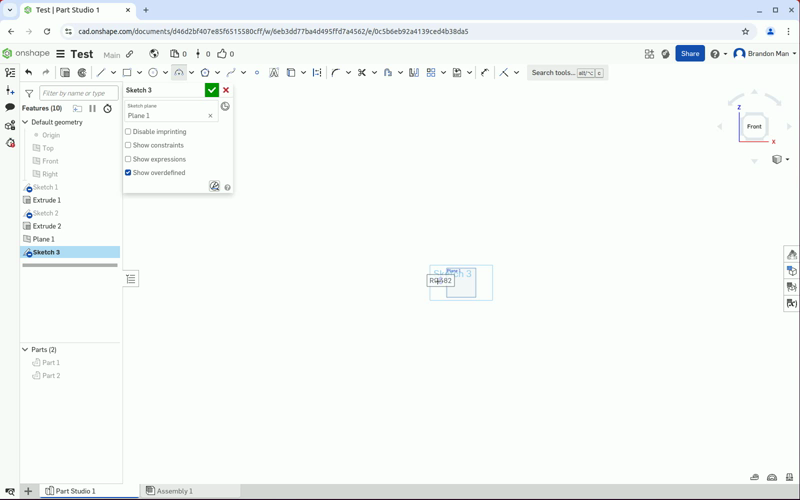
key(esc)
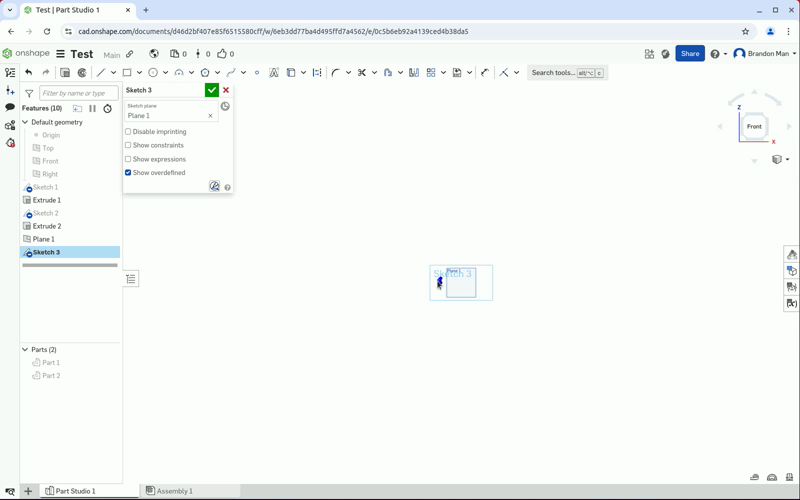
mouse_move(438, 281)
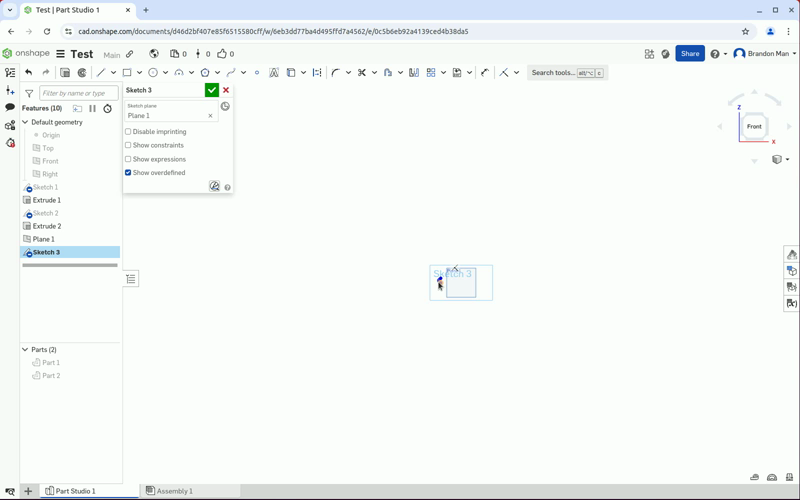
scroll(6)
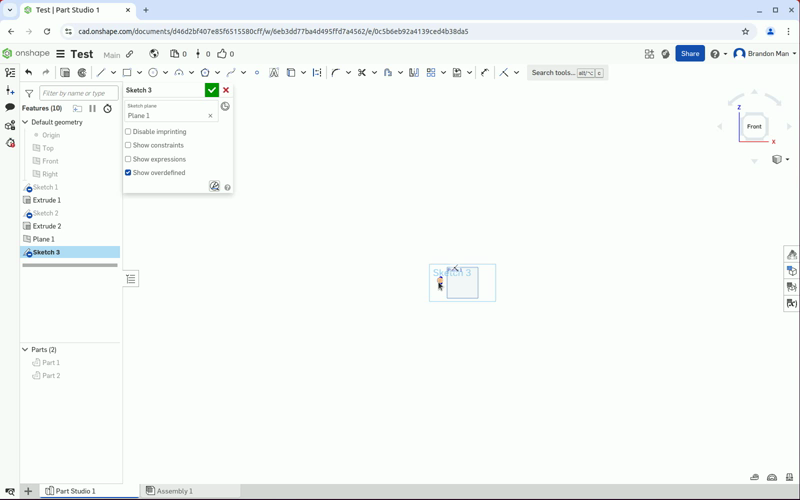
scroll(6)
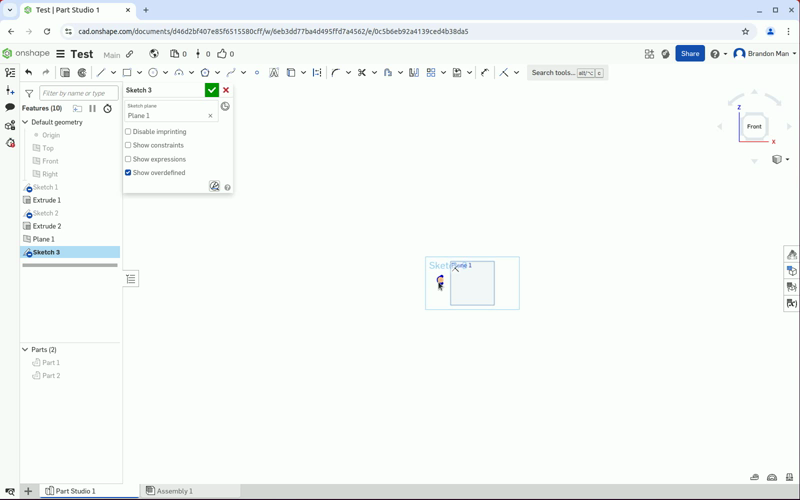
scroll(6)
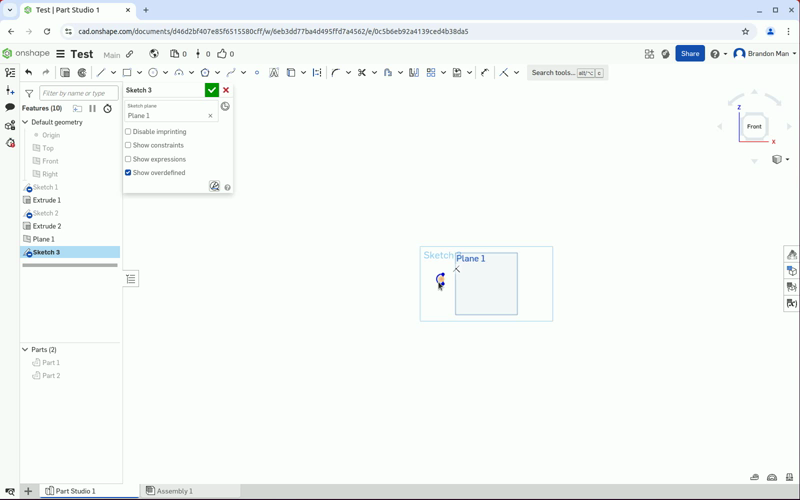
scroll(6)
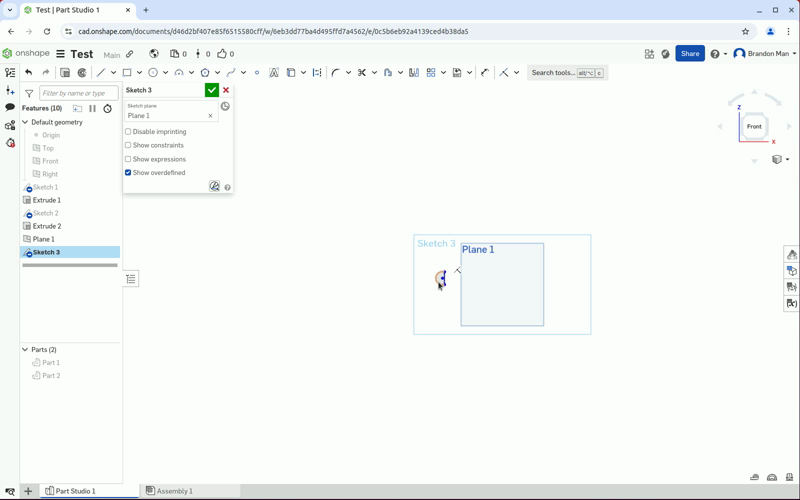
scroll(6)
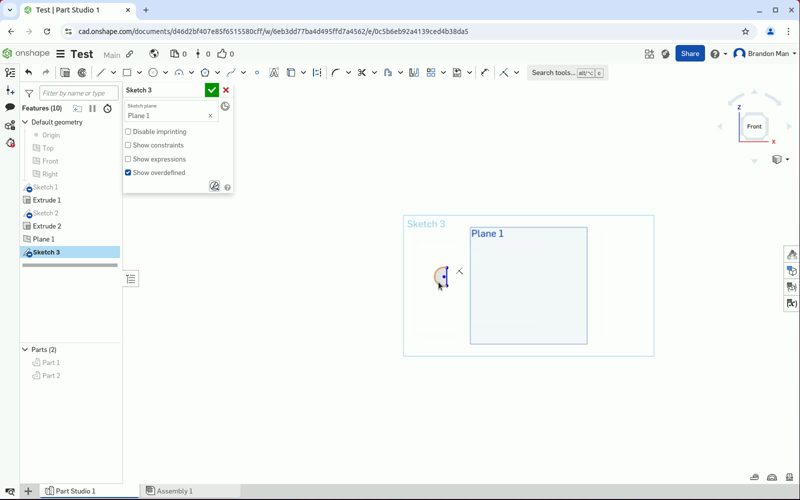
scroll(6)
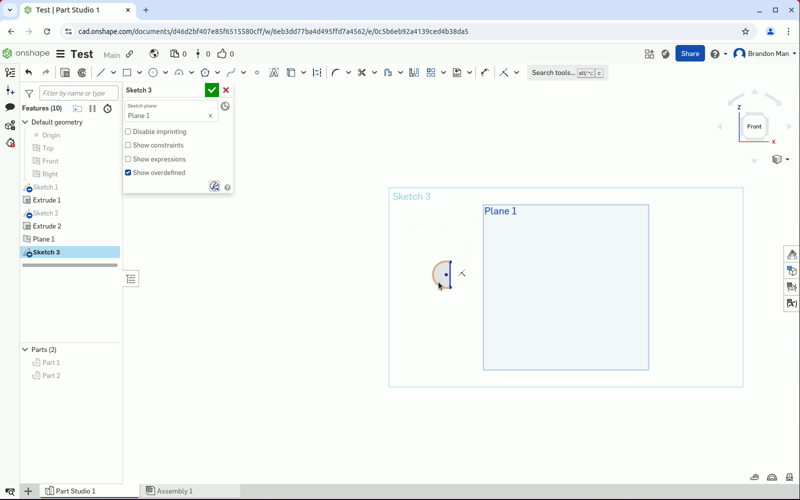
scroll(6)
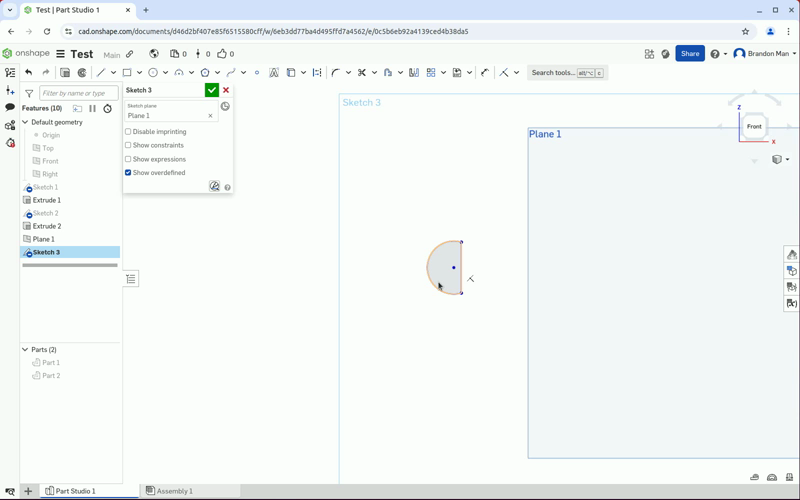
click(438, 281)
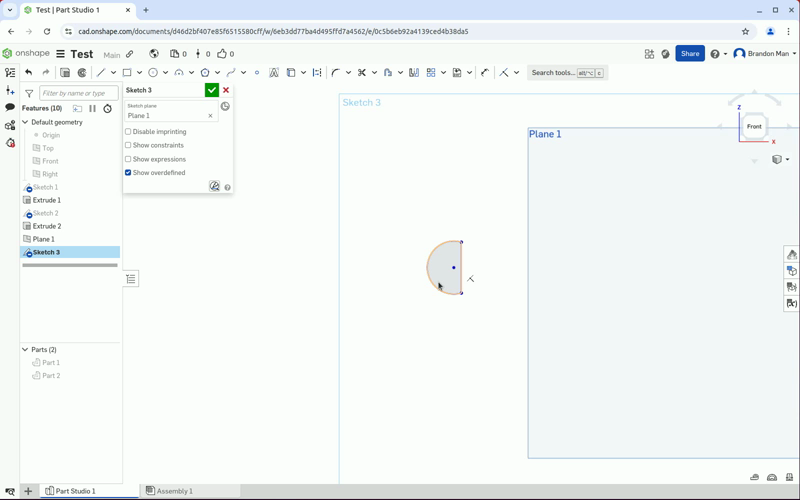
scroll(-6)
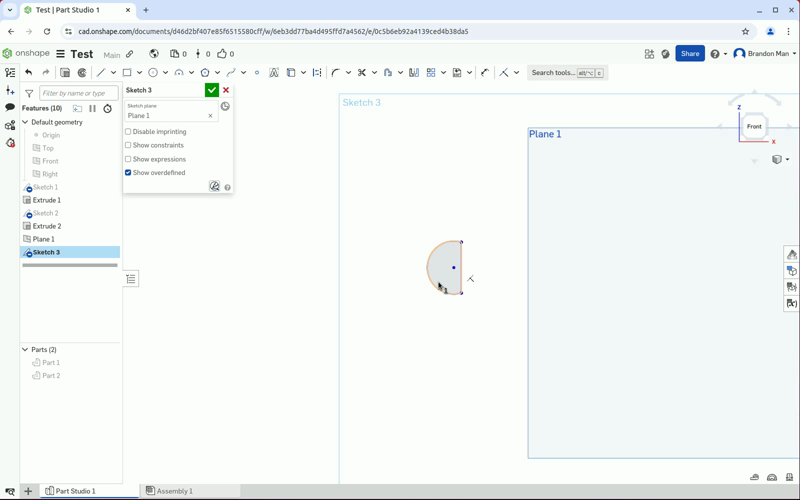
scroll(-6)
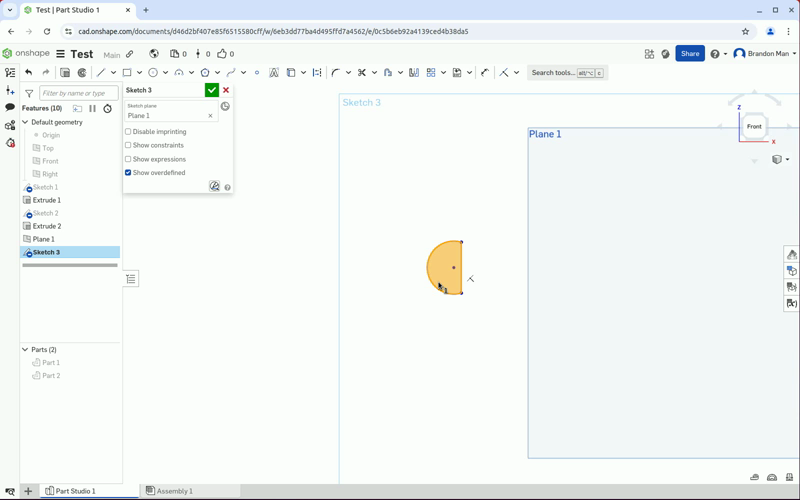
scroll(-6)
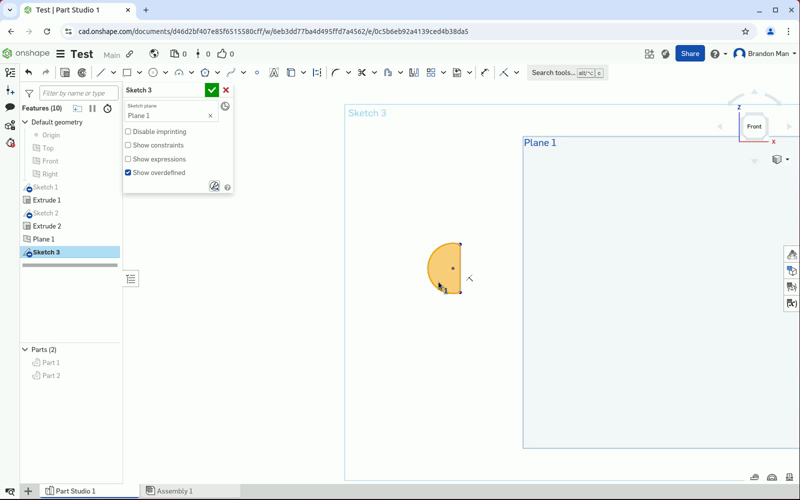
scroll(-6)
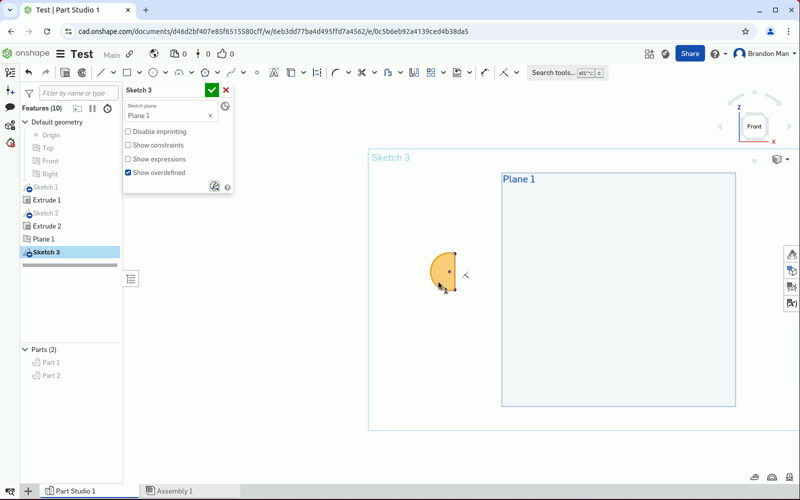
scroll(-6)
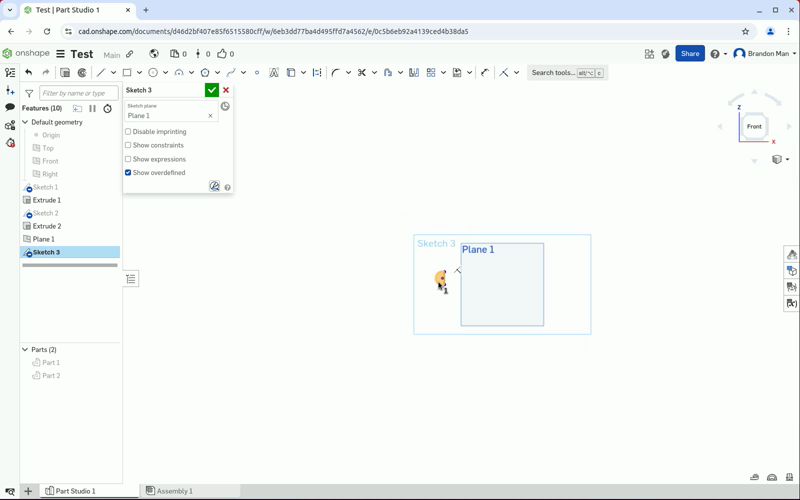
scroll(-6)
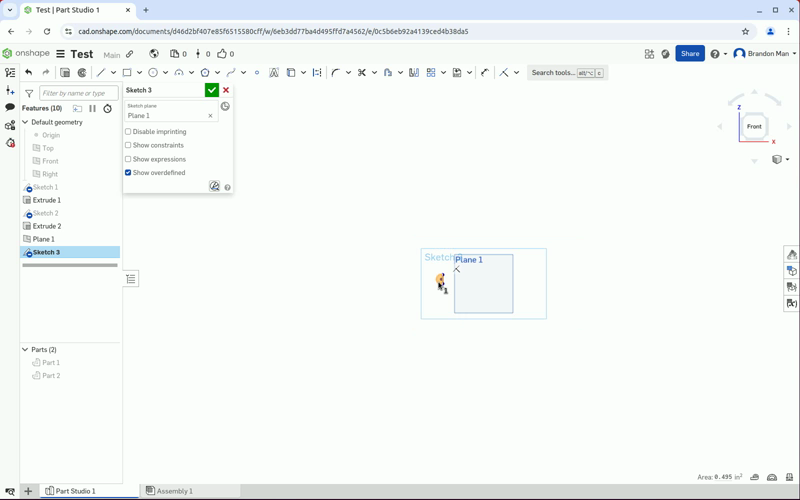
scroll(-6)
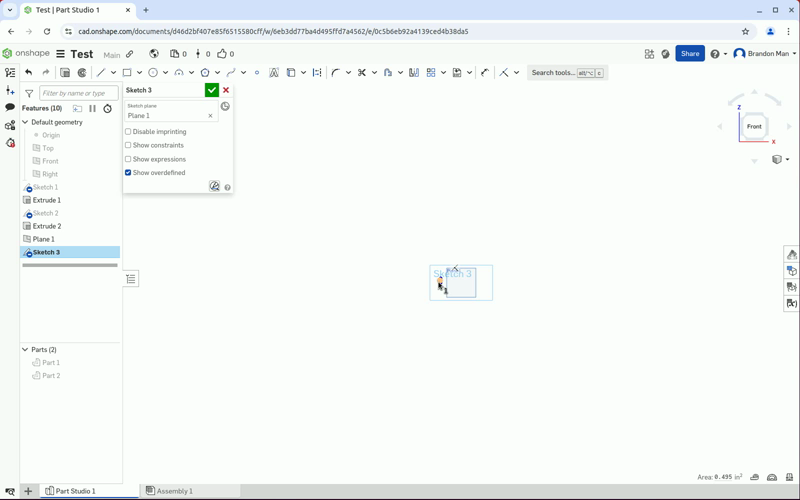
mouse_move(73, 352)
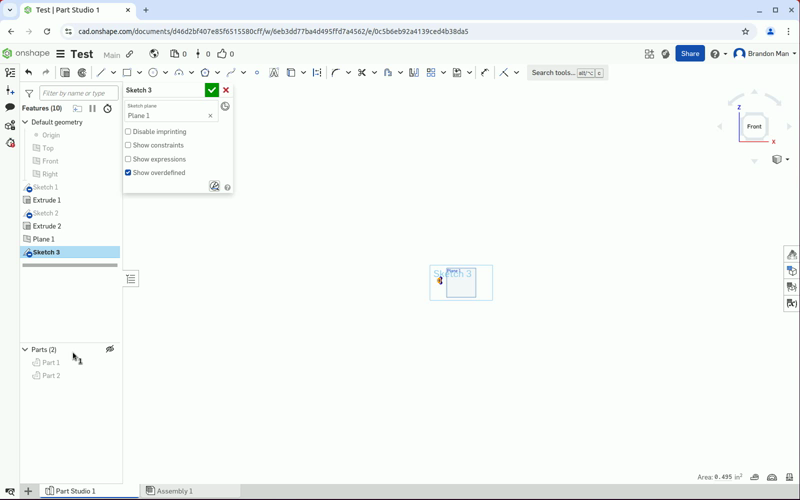
key(shift+y)
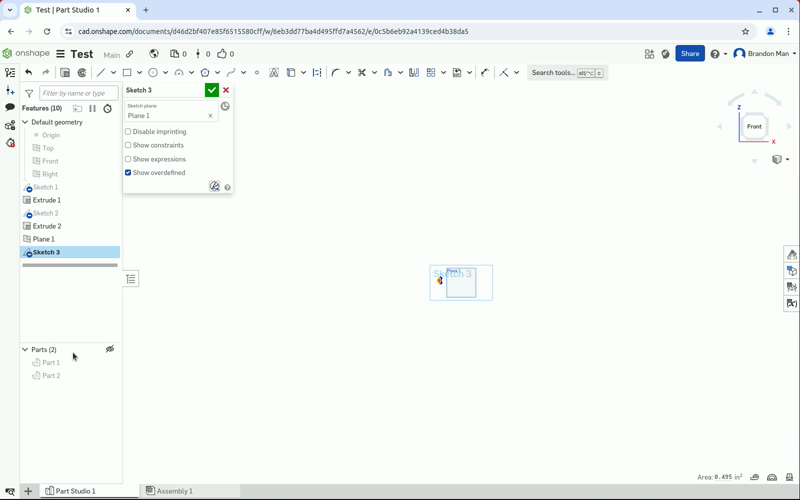
key(shift+e)
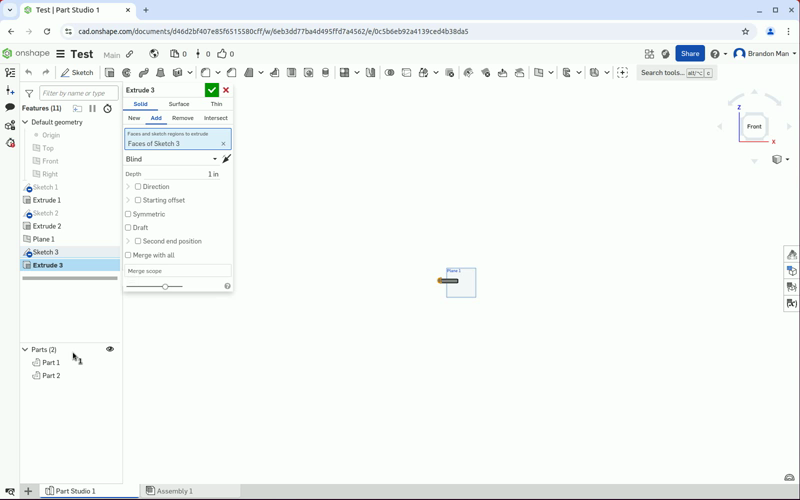
mouse_move(143, 106)
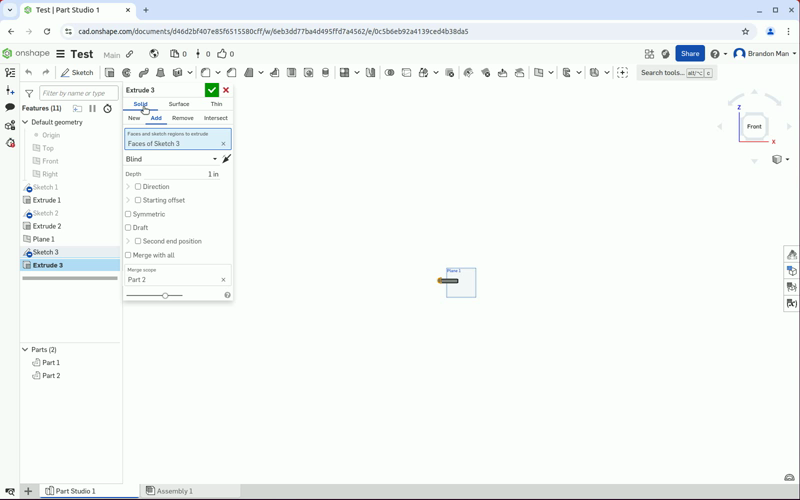
click(143, 106)
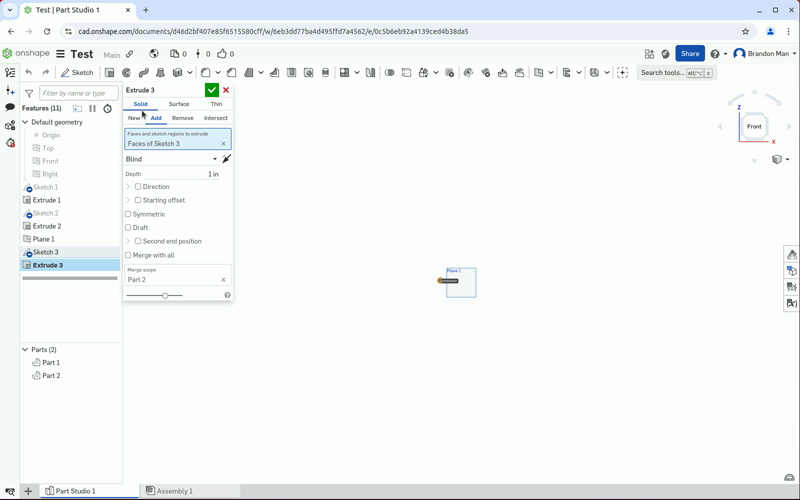
mouse_move(137, 120)
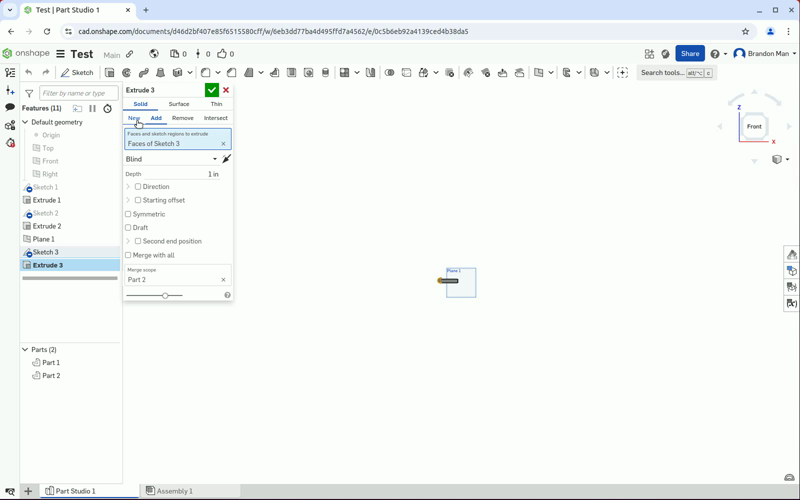
click(137, 120)
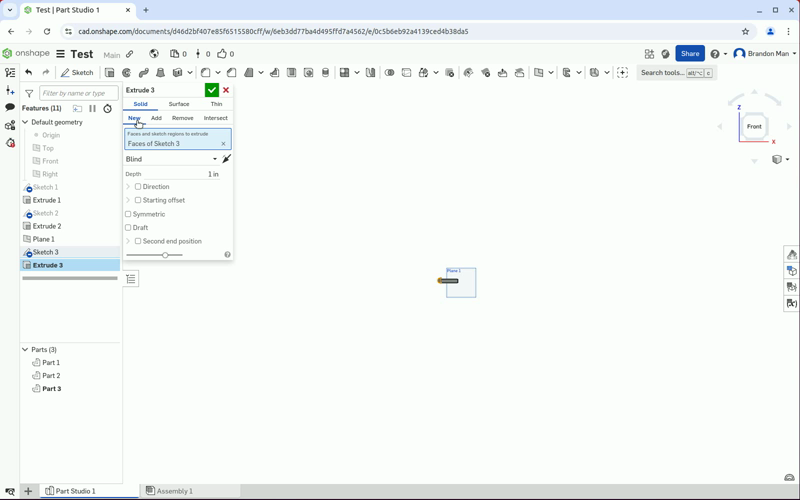
key(tab, 4)
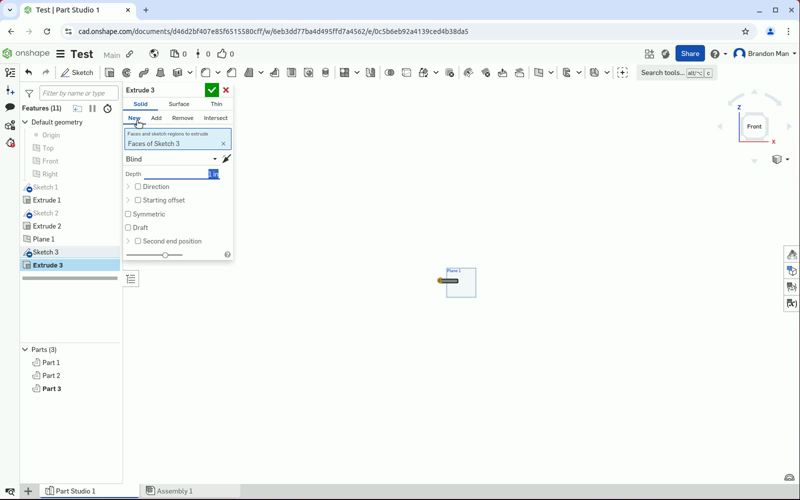
text(1.444)
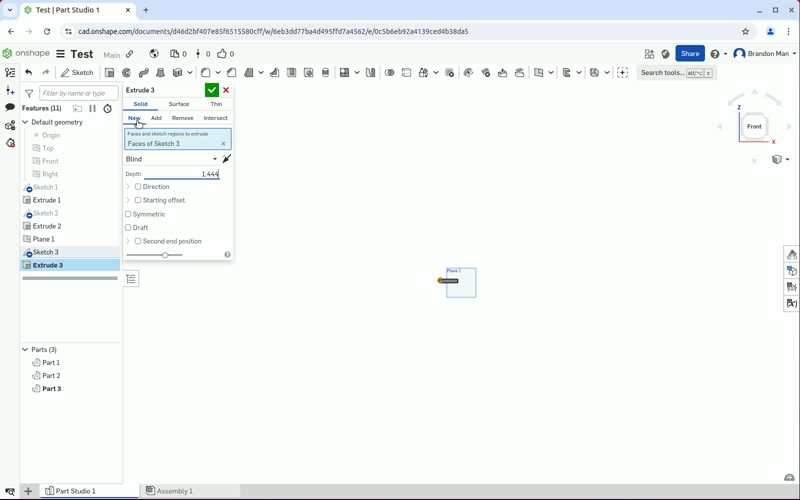
key(enter)
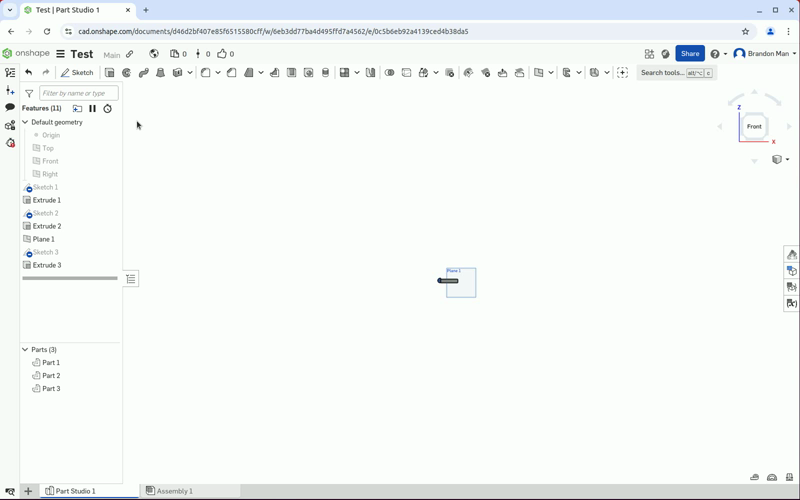
key(shift+h)
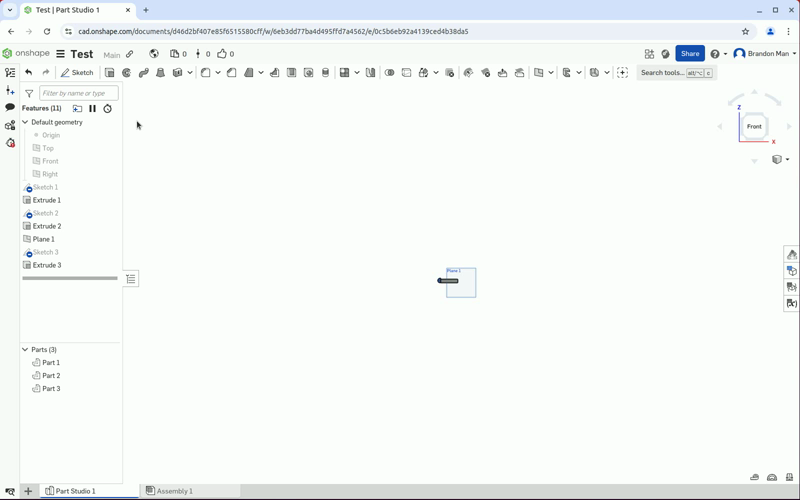
key(shift+h)
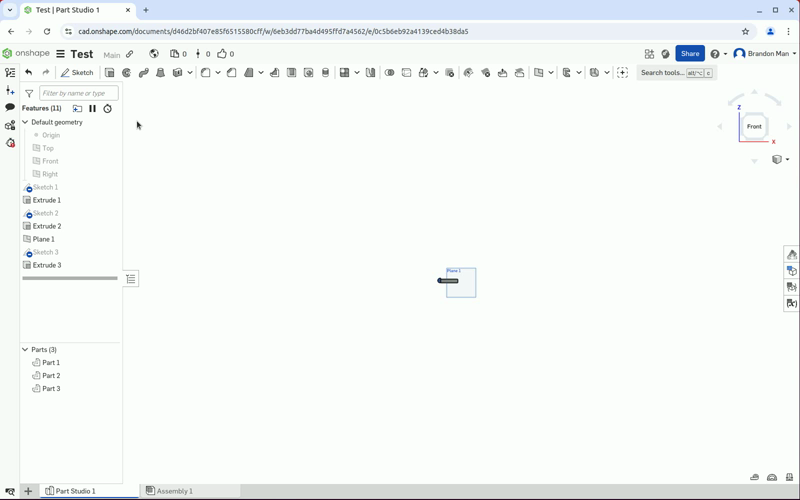
mouse_move(73, 189)
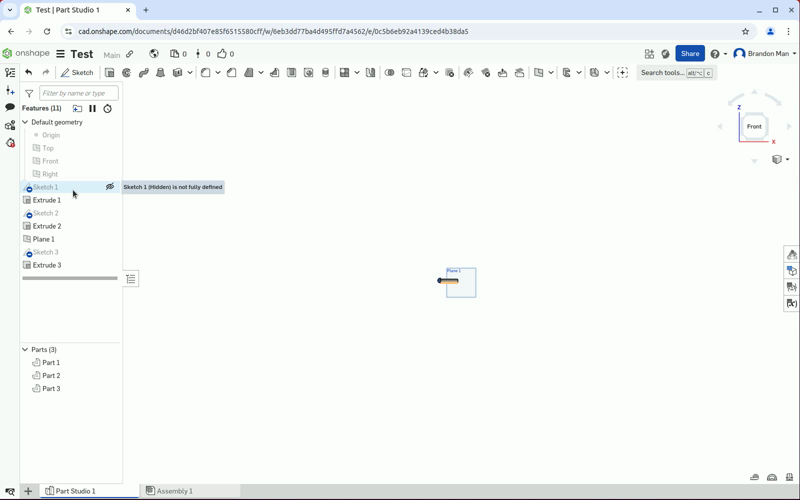
click(73, 189)
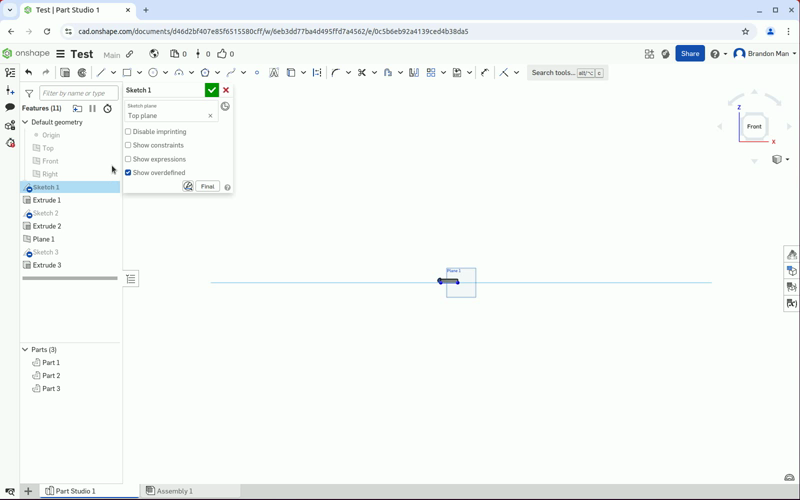
mouse_move(229, 92)
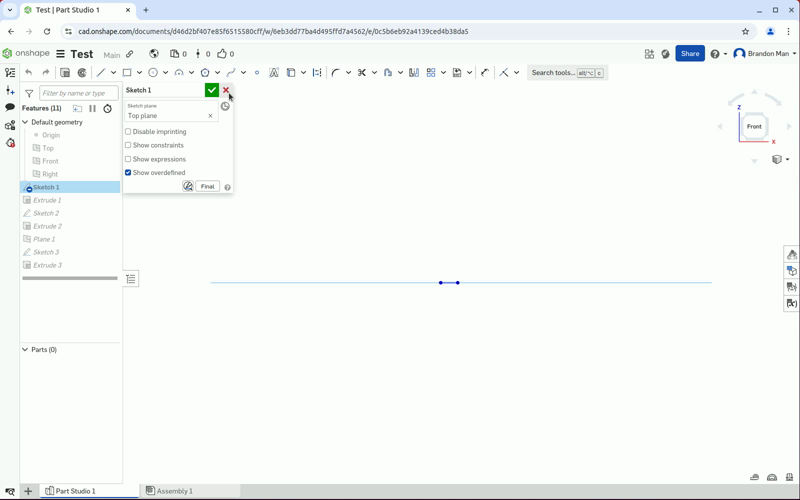
click(229, 92)
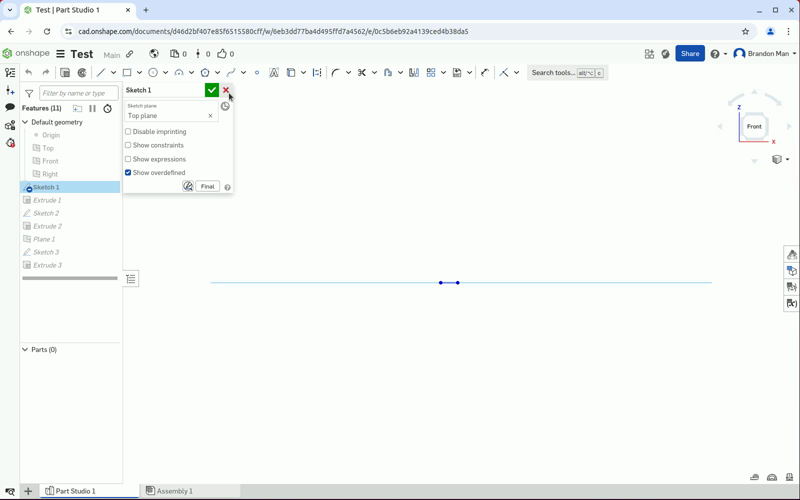
key(shift+s)
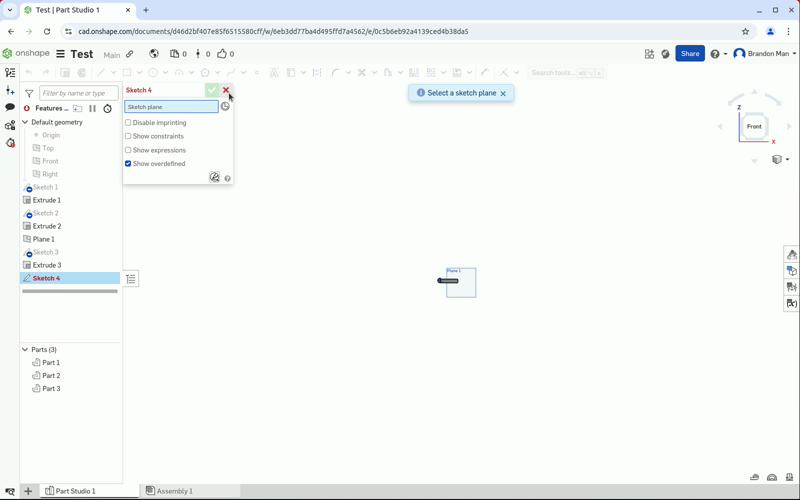
mouse_move(73, 241)
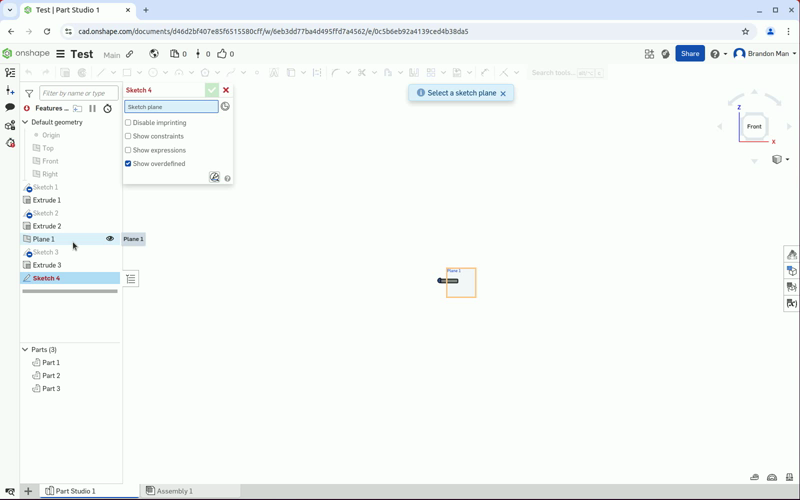
click(73, 241)
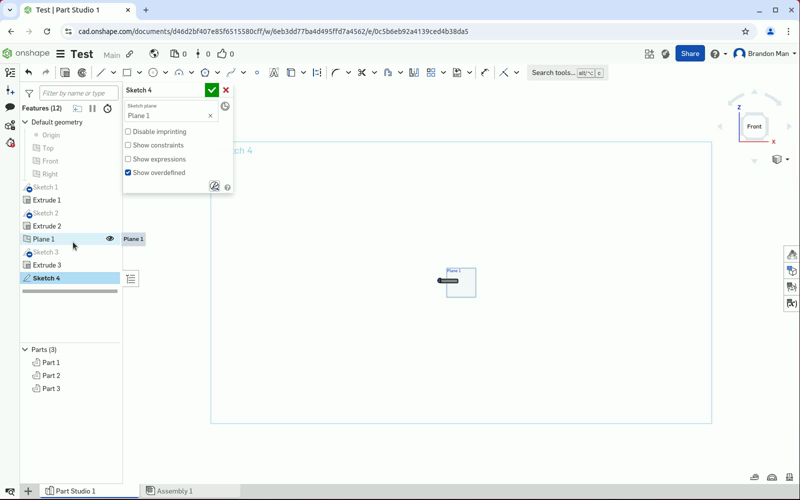
mouse_move(73, 352)
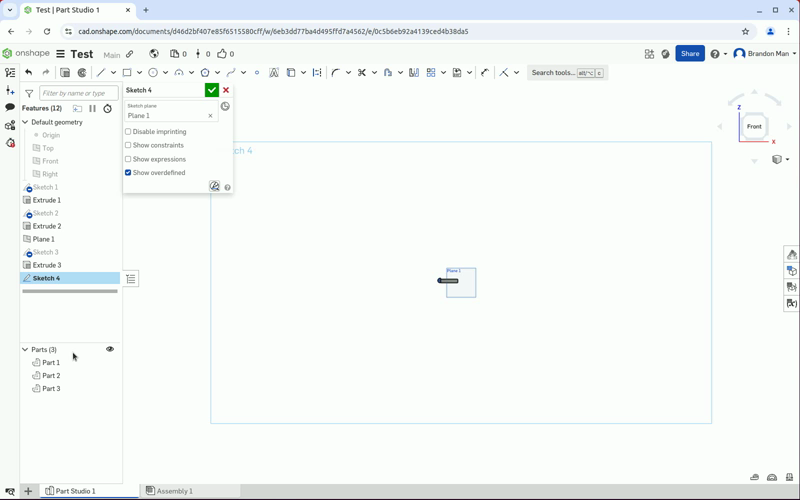
key(y)
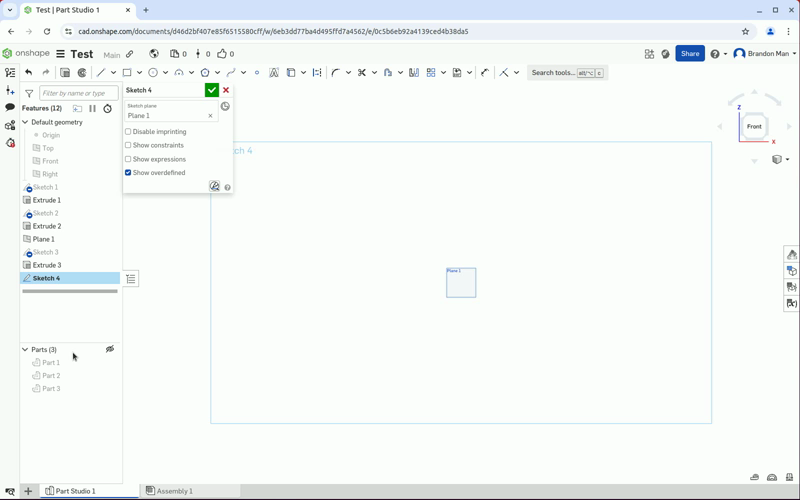
key(a)
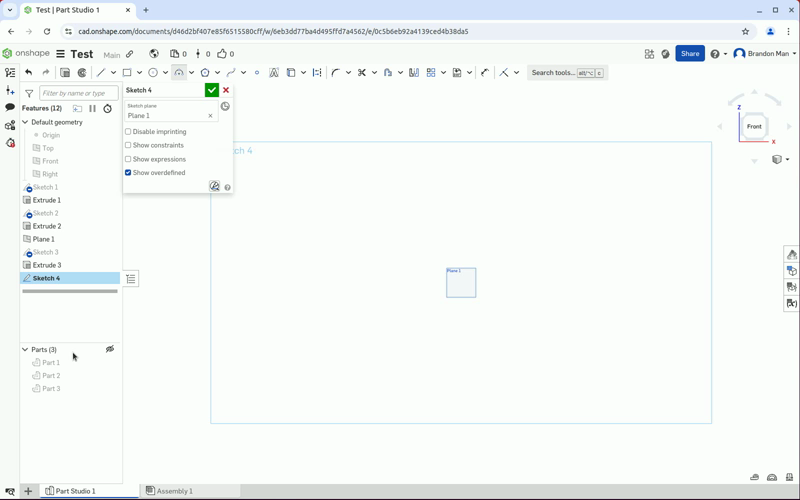
key_down(shift)
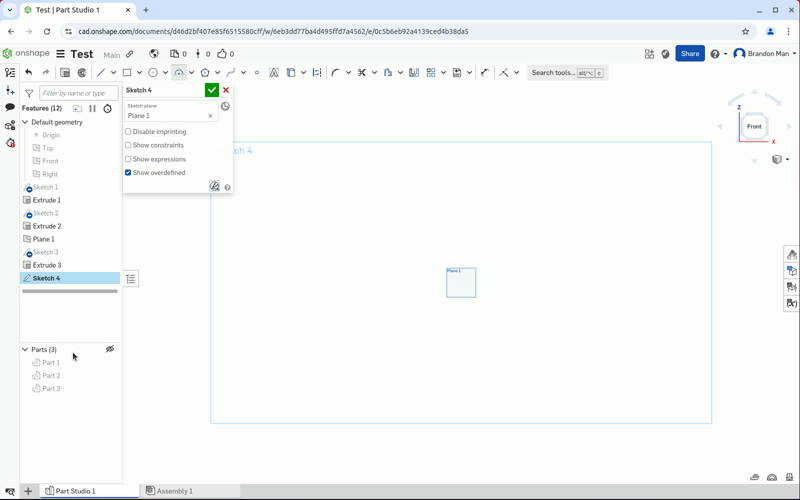
mouse_move(440, 282)
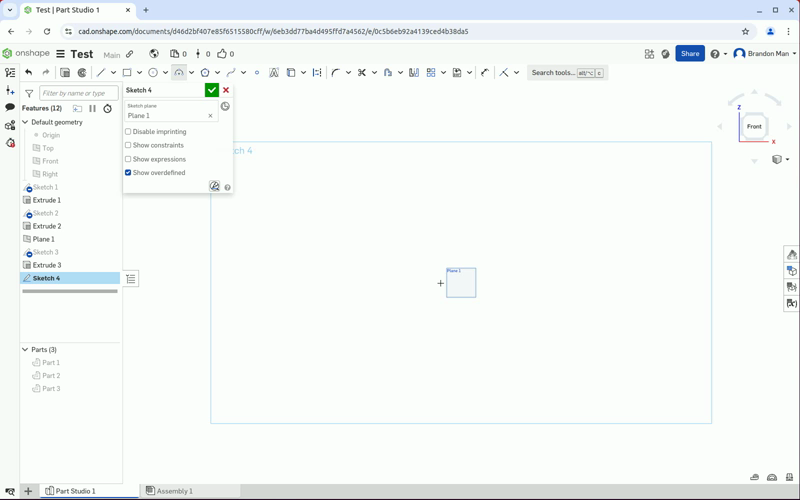
click(440, 282)
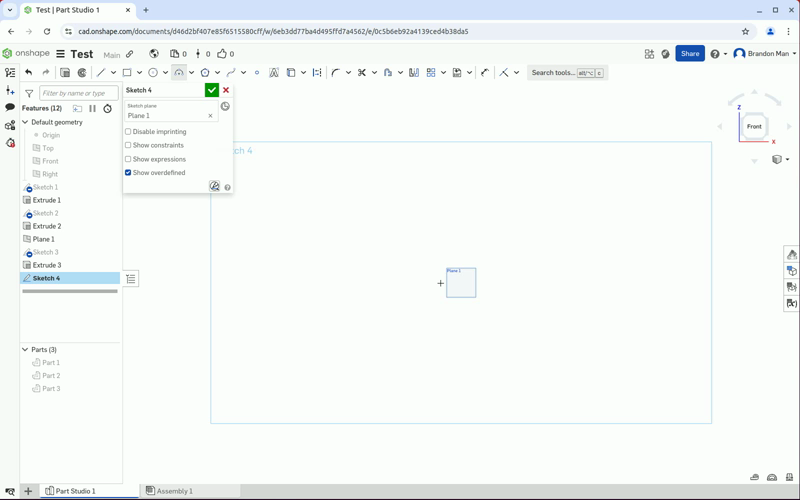
key_up(shift)
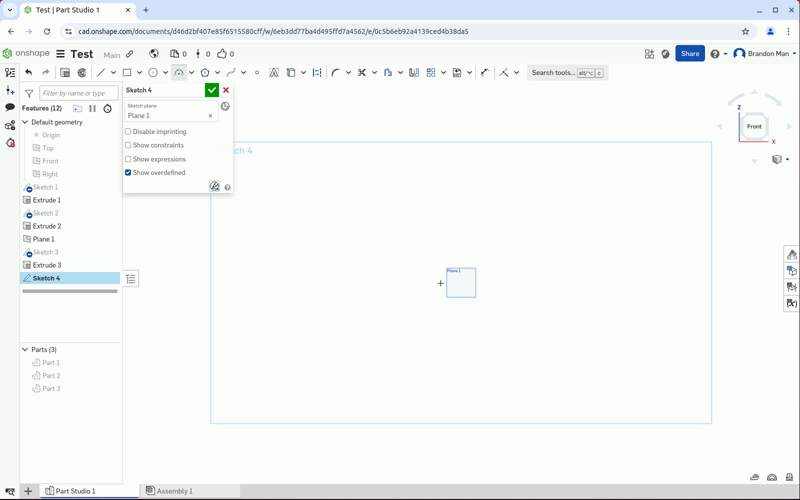
key_down(shift)
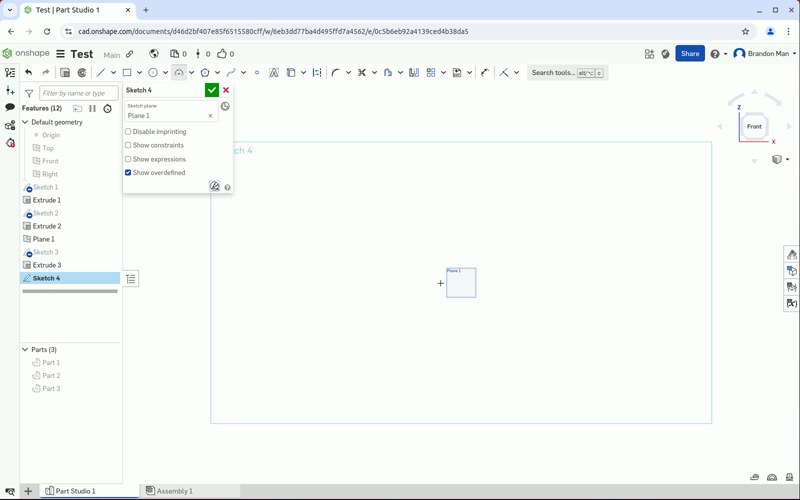
mouse_move(440, 278)
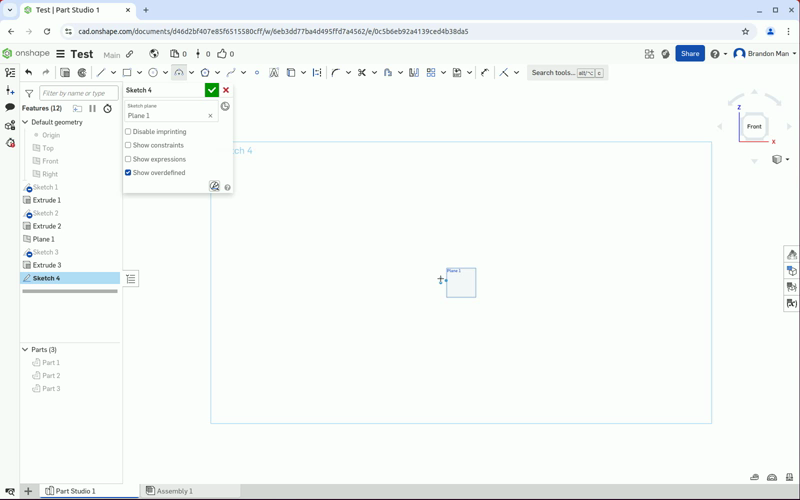
scroll(6)
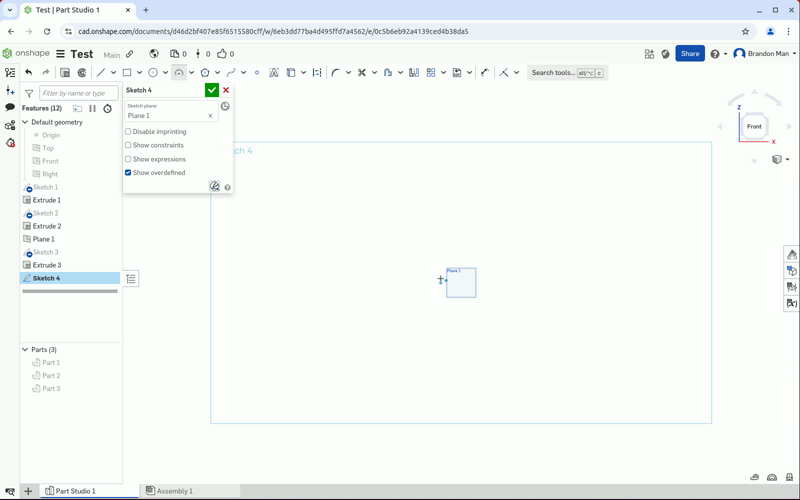
scroll(6)
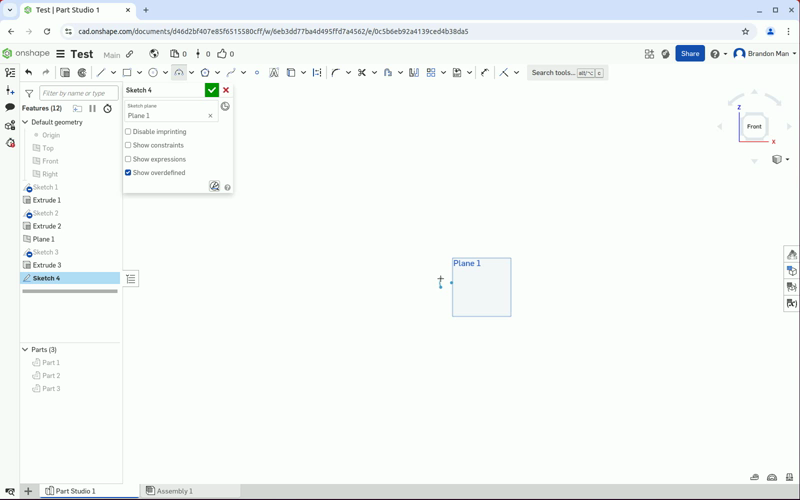
scroll(6)
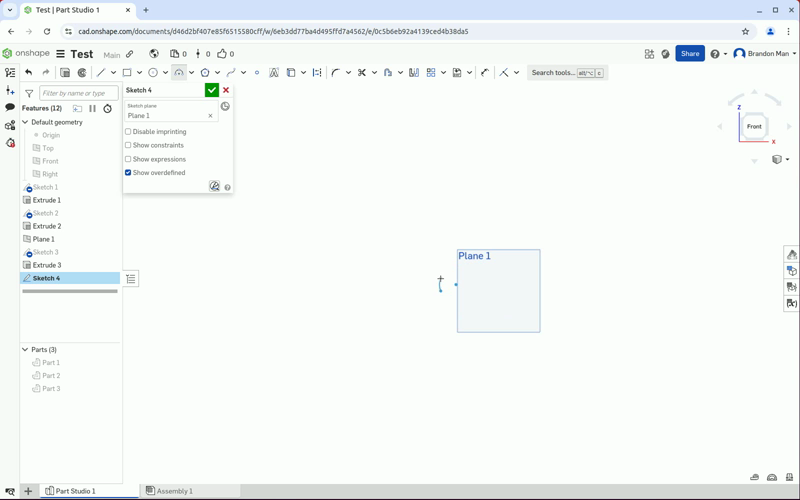
scroll(6)
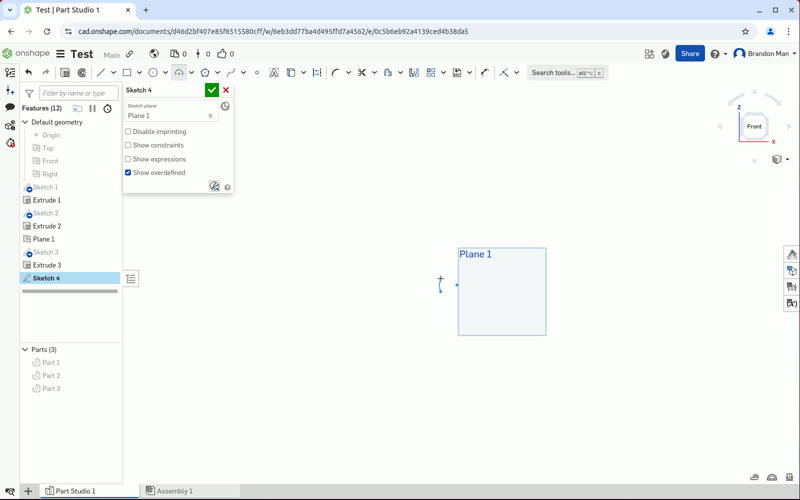
scroll(6)
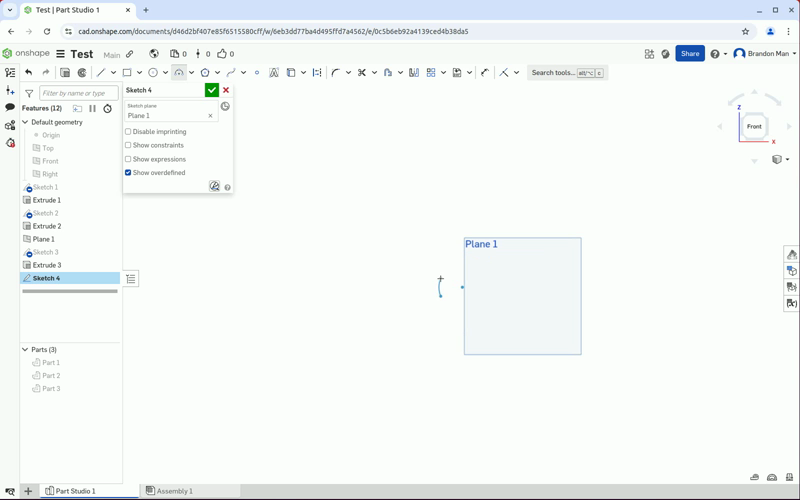
scroll(6)
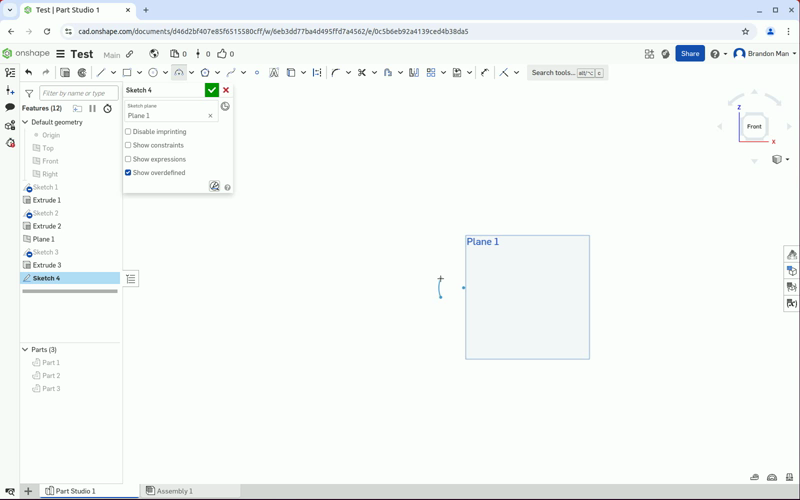
scroll(6)
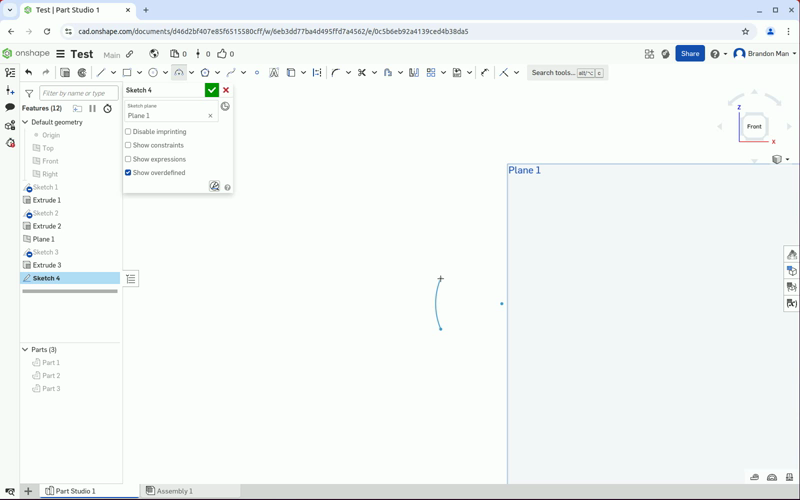
click(440, 278)
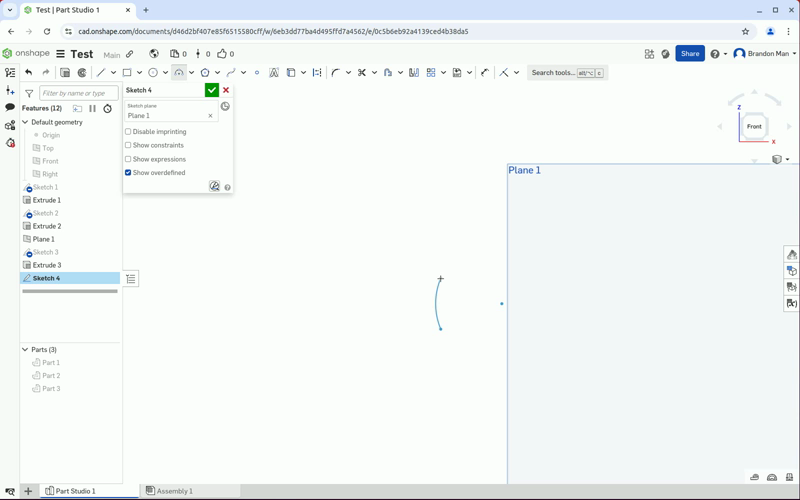
scroll(-6)
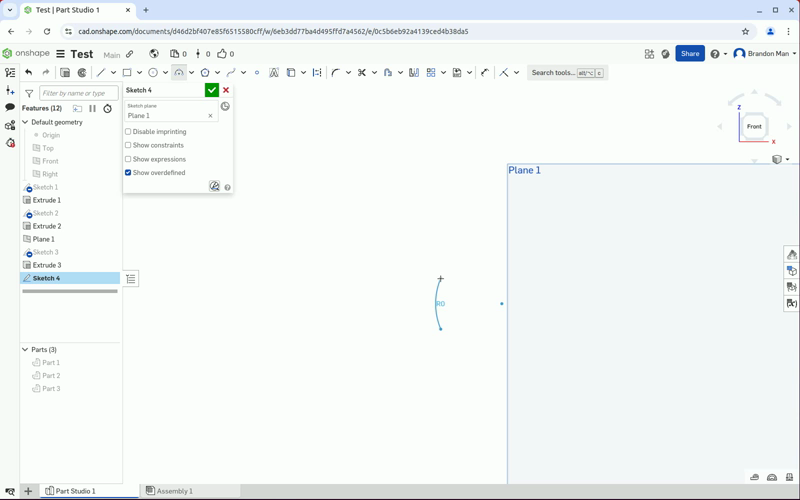
scroll(-6)
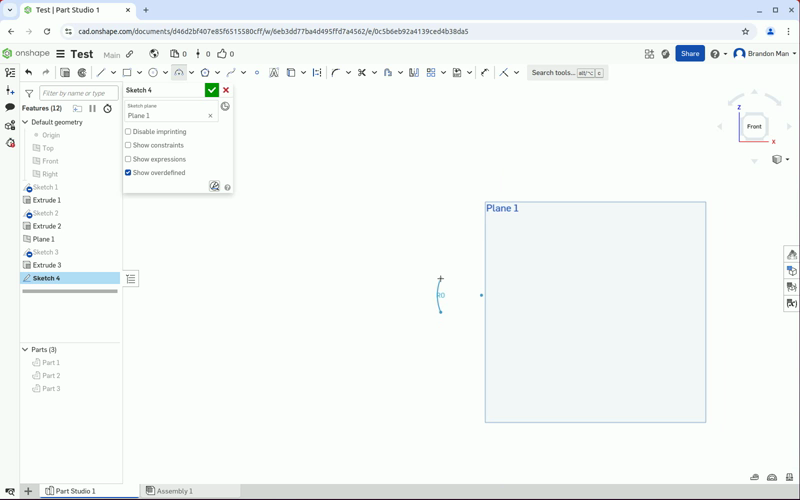
scroll(-6)
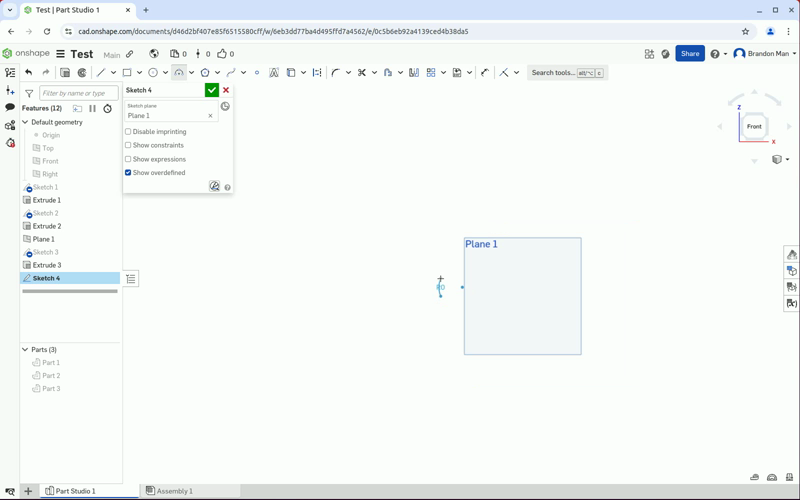
scroll(-6)
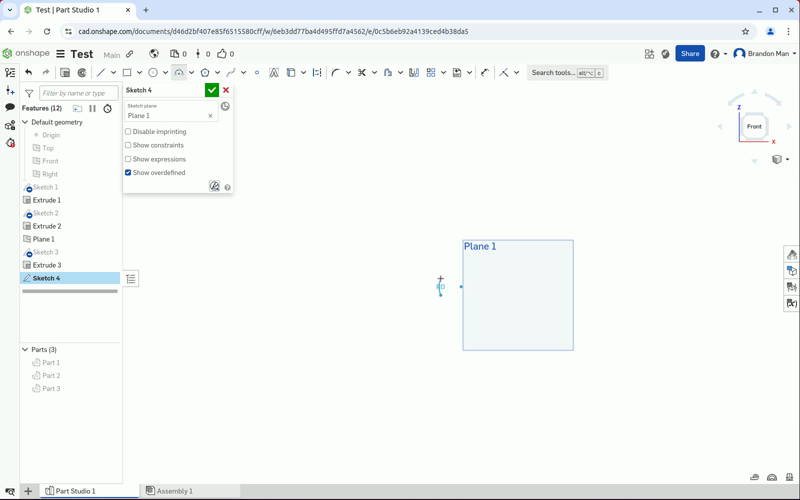
scroll(-6)
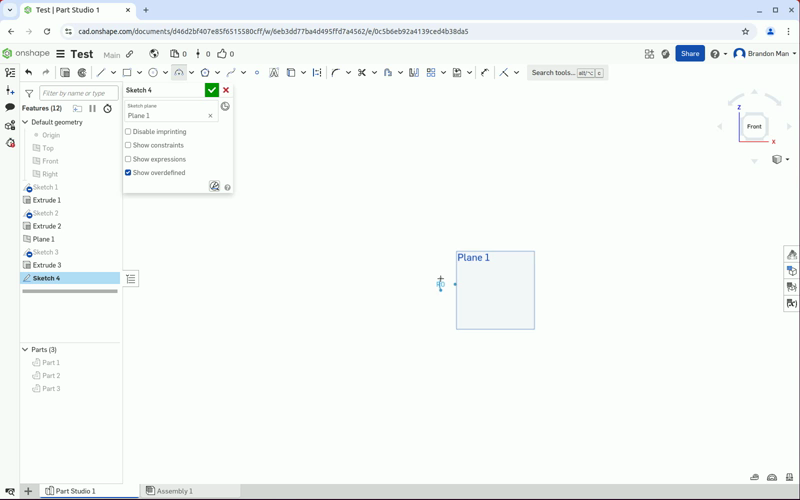
scroll(-6)
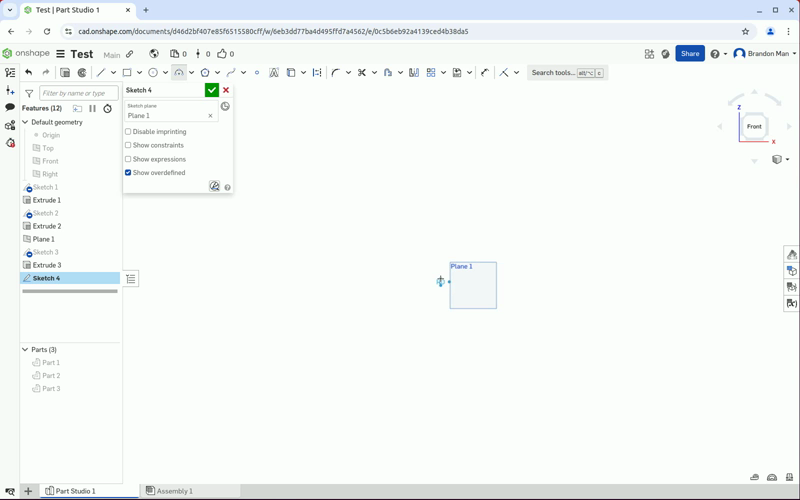
scroll(-6)
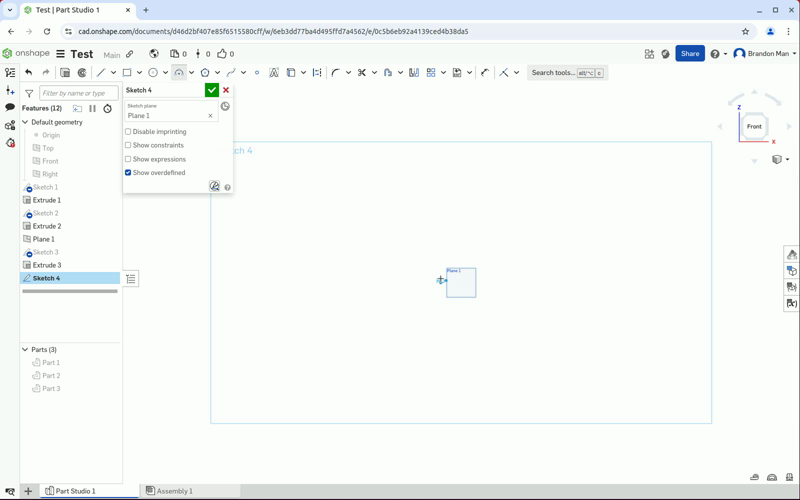
mouse_move(442, 280)
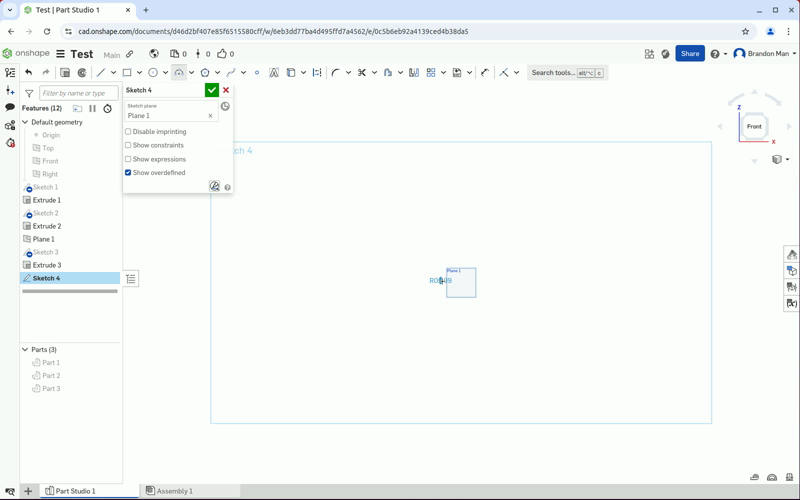
scroll(6)
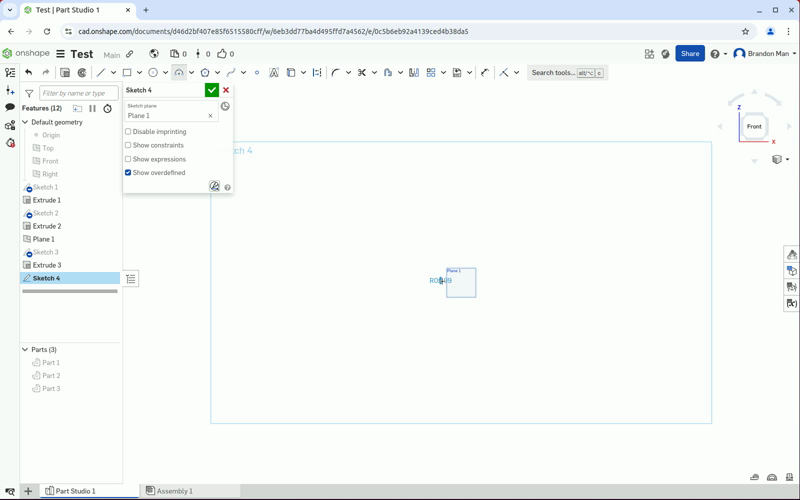
scroll(6)
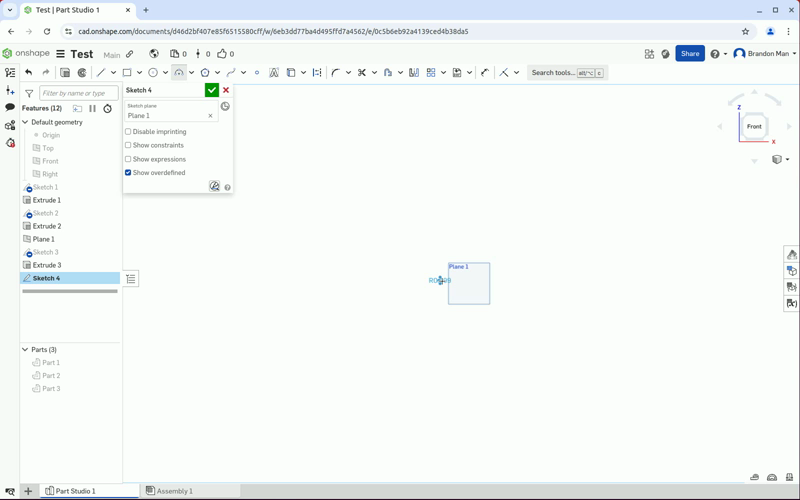
scroll(6)
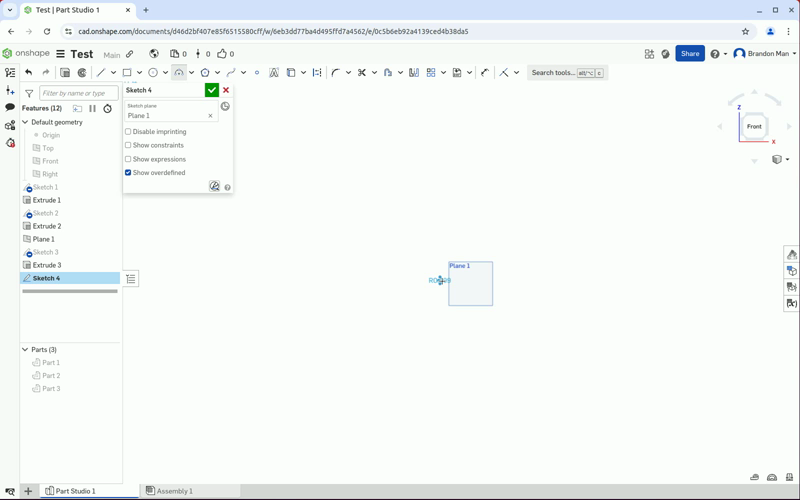
scroll(6)
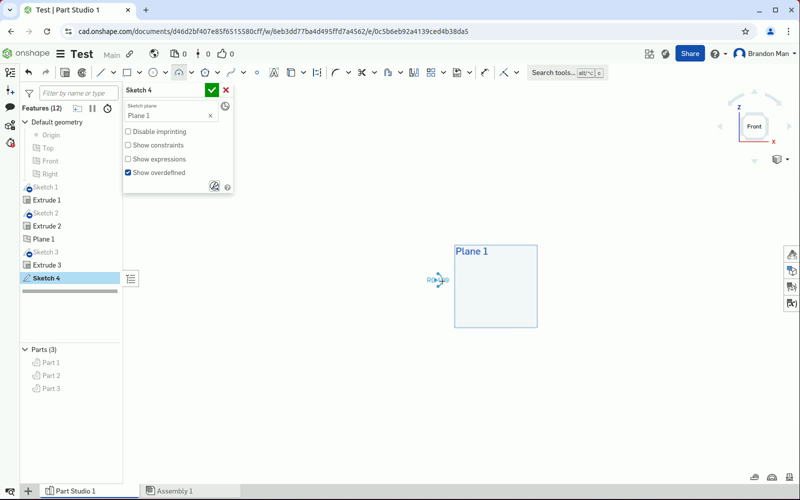
scroll(6)
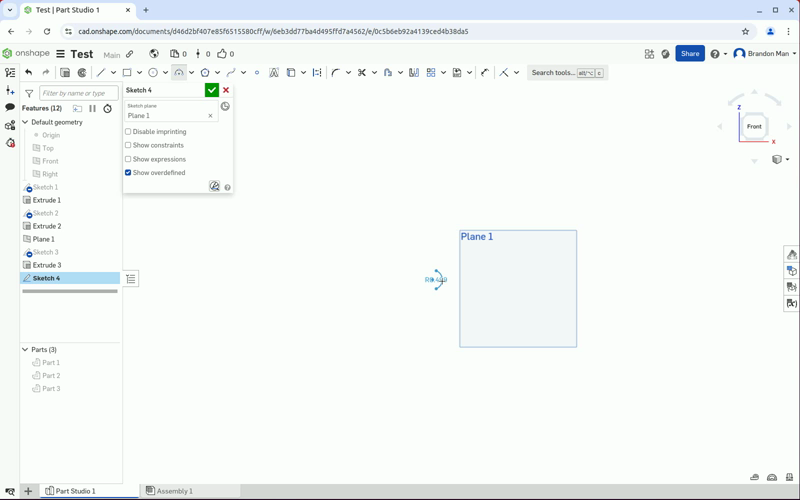
scroll(6)
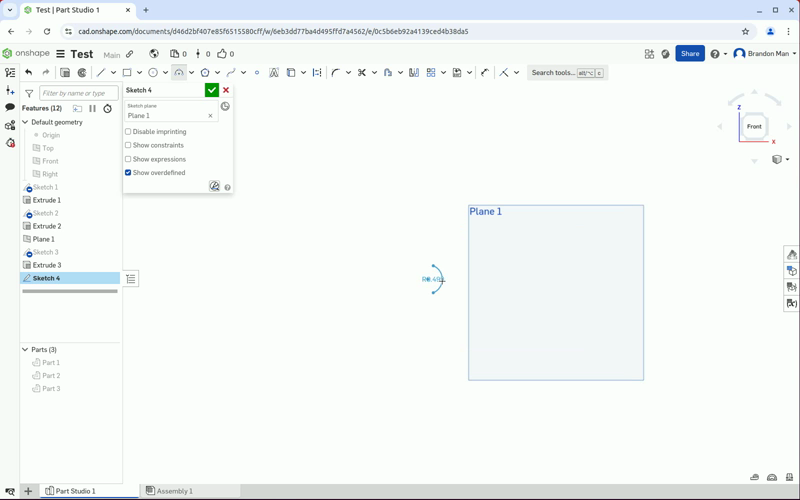
scroll(6)
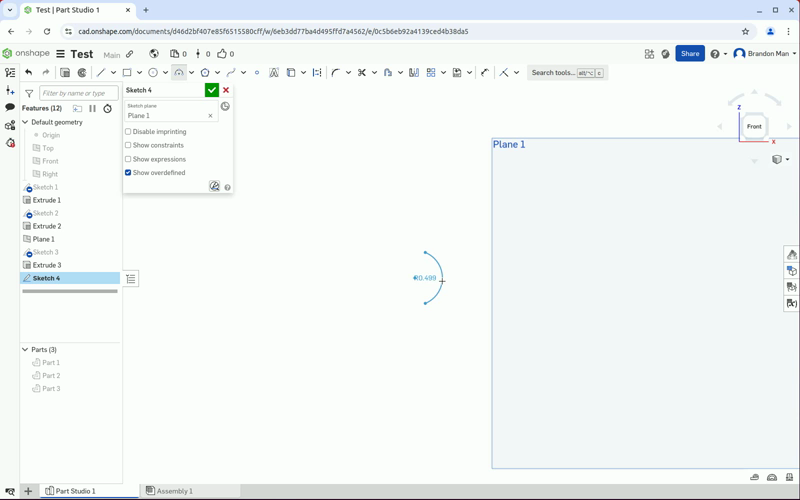
click(442, 280)
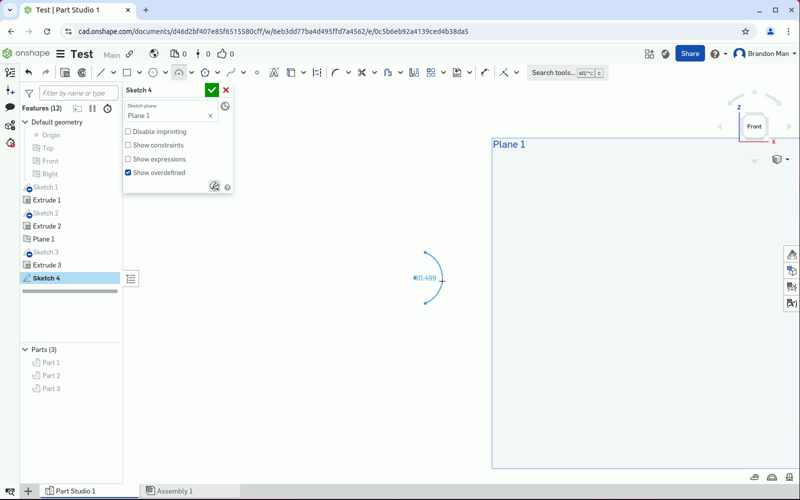
scroll(-6)
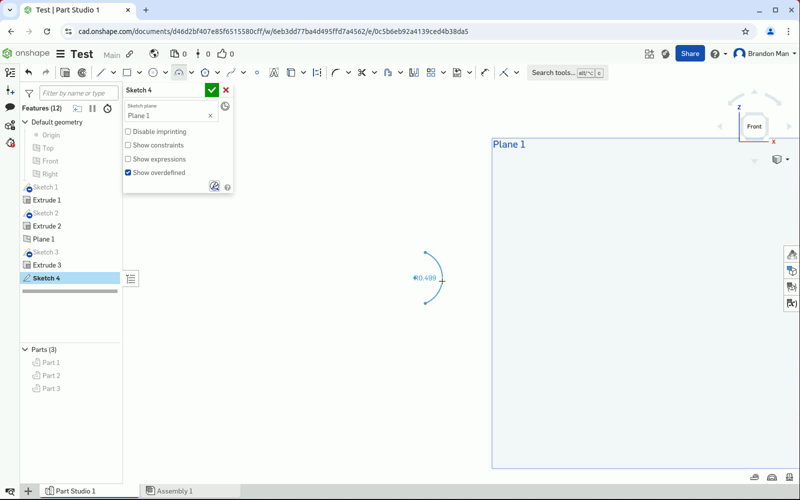
scroll(-6)
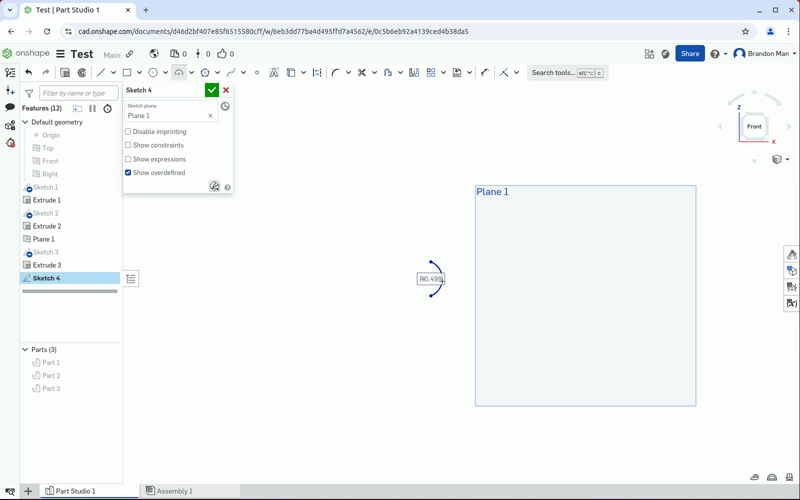
scroll(-6)
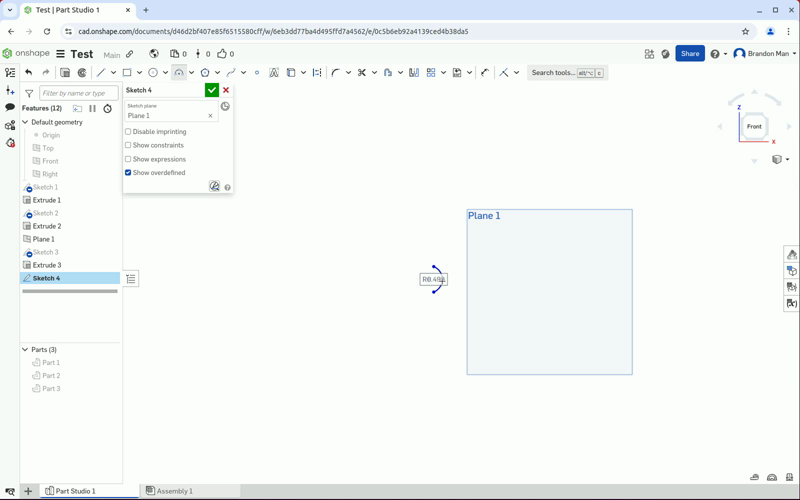
scroll(-6)
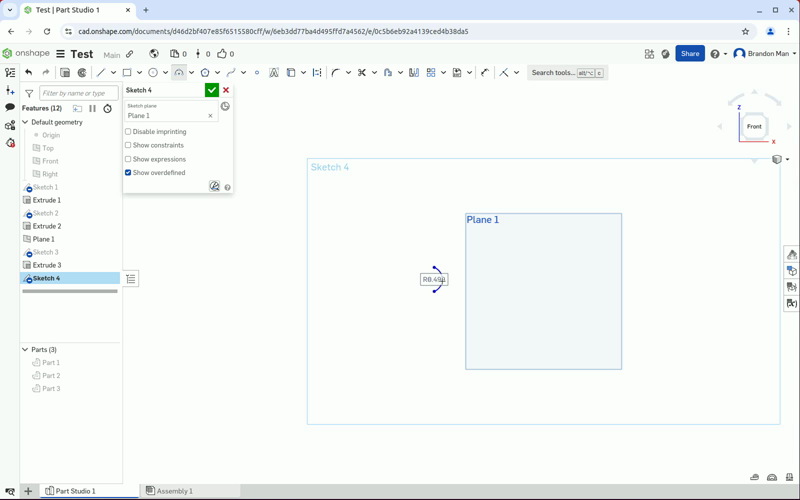
scroll(-6)
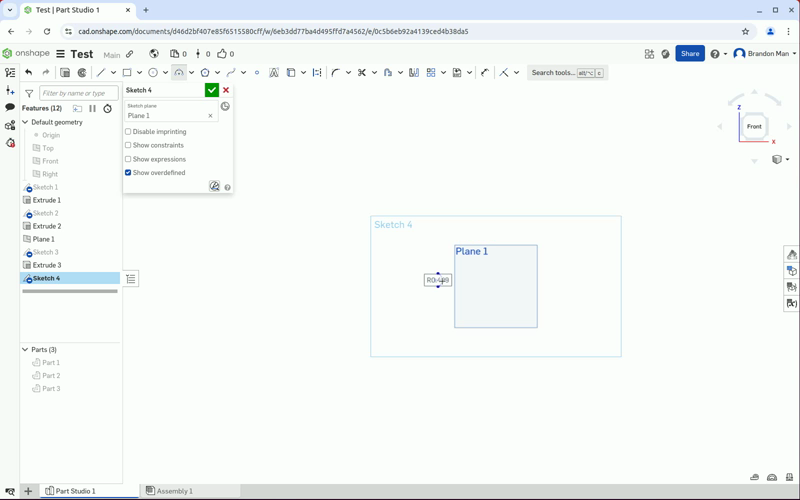
scroll(-6)
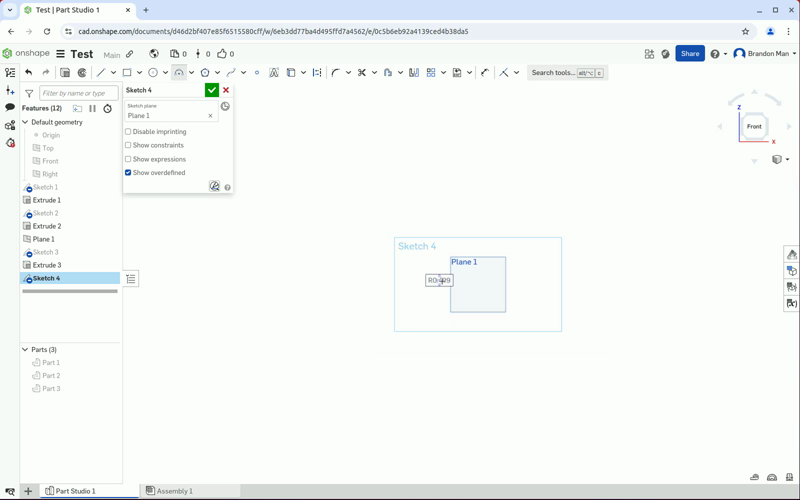
scroll(-6)
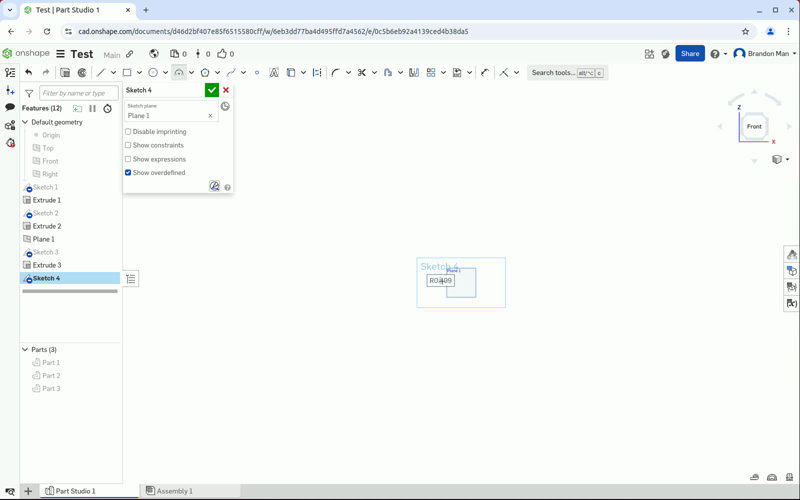
key_up(shift)
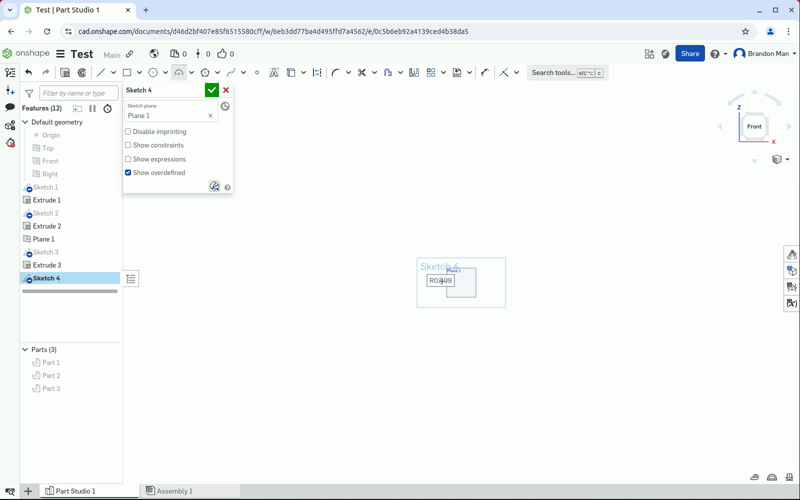
key(esc)
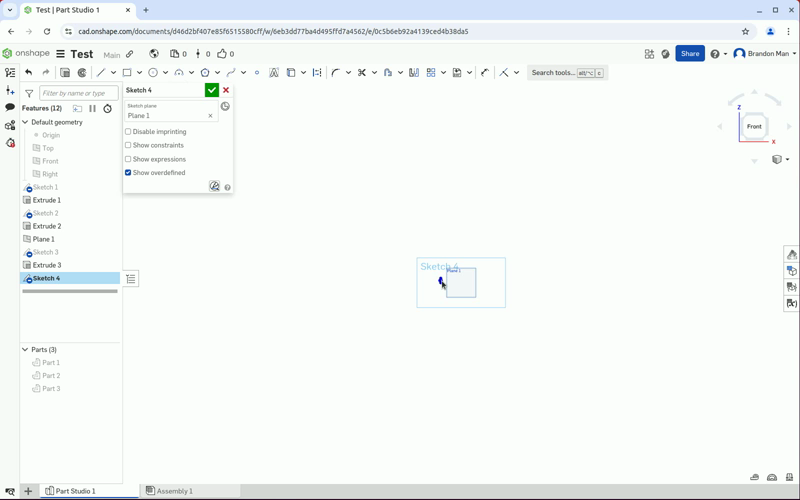
key(l)
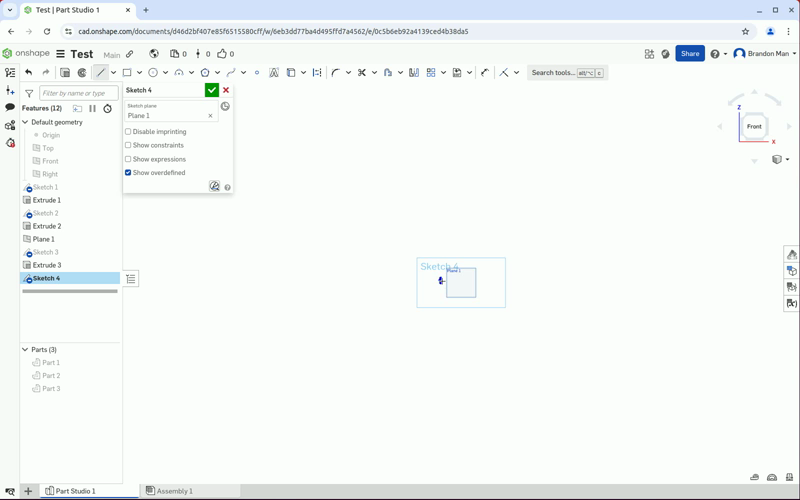
mouse_move(440, 278)
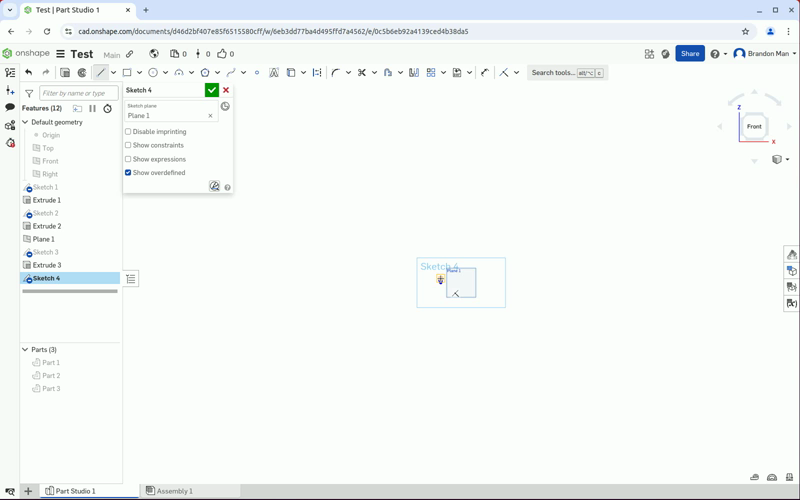
scroll(6)
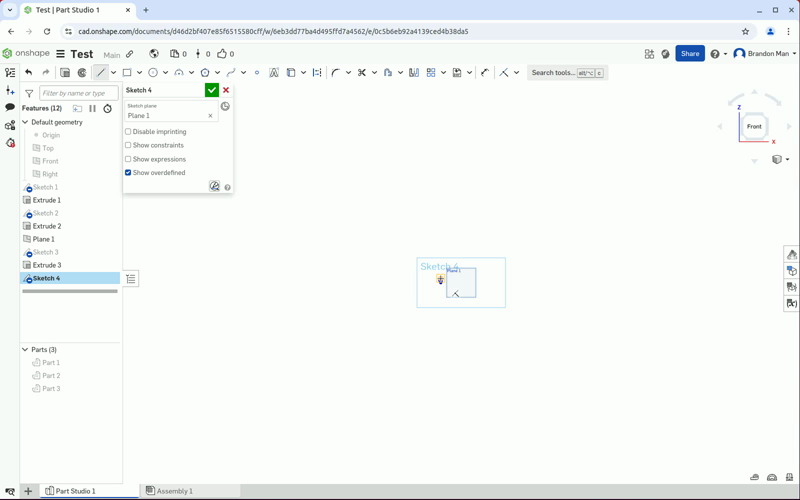
scroll(6)
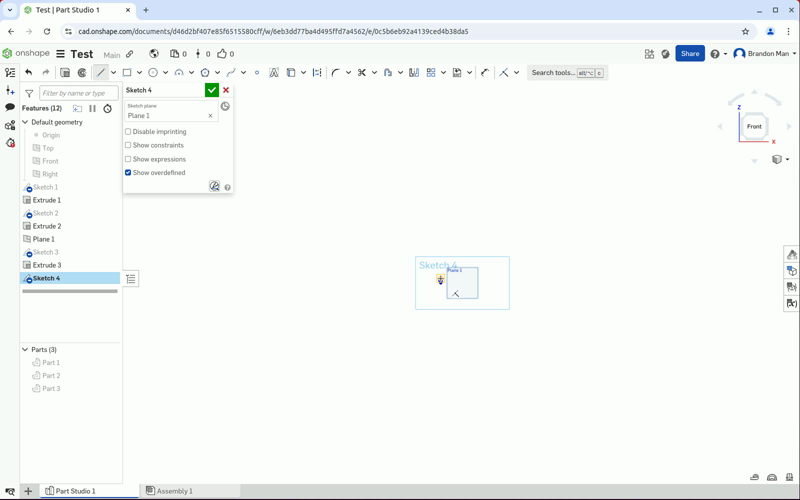
scroll(6)
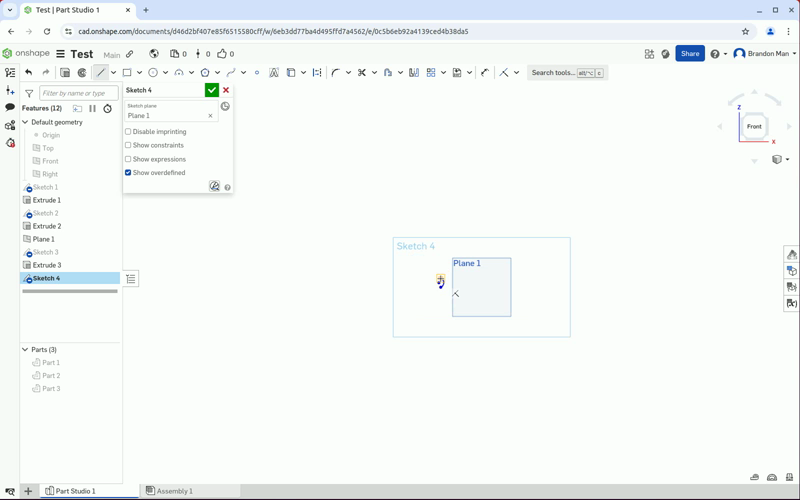
scroll(6)
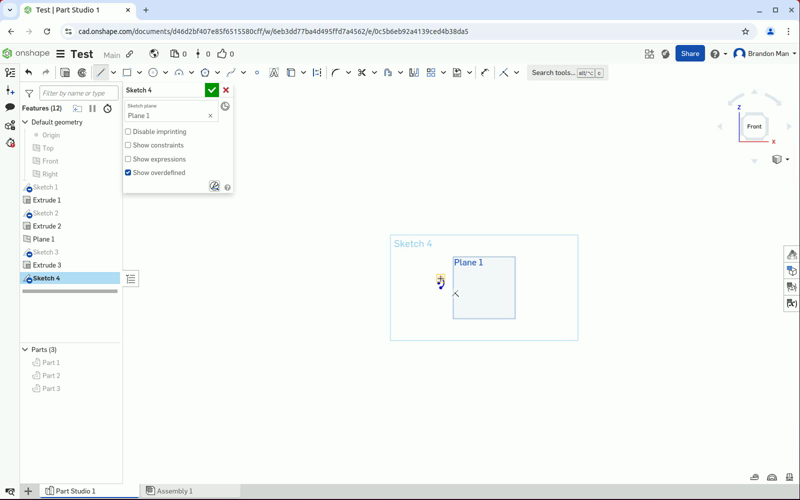
scroll(6)
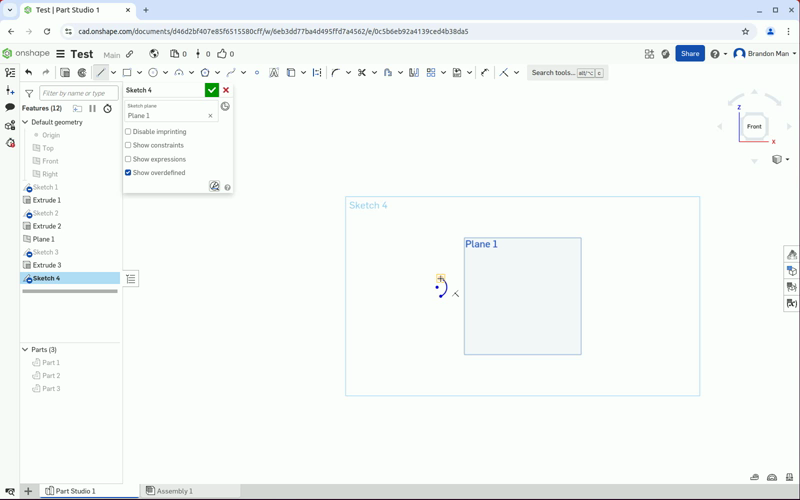
scroll(6)
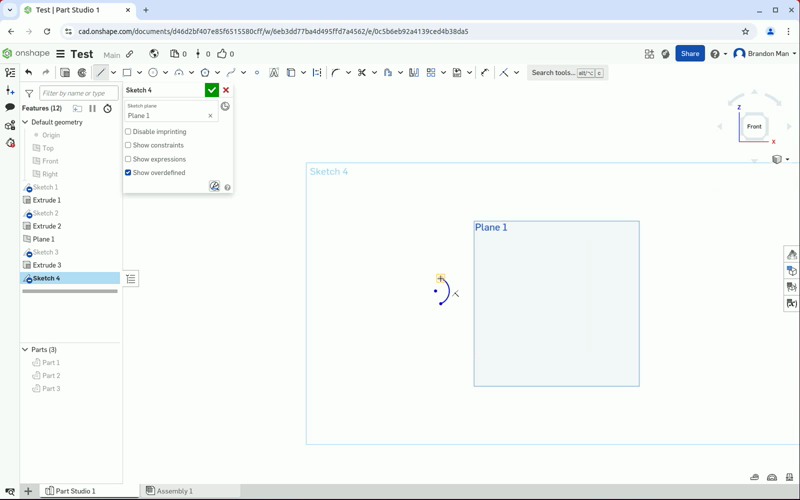
scroll(6)
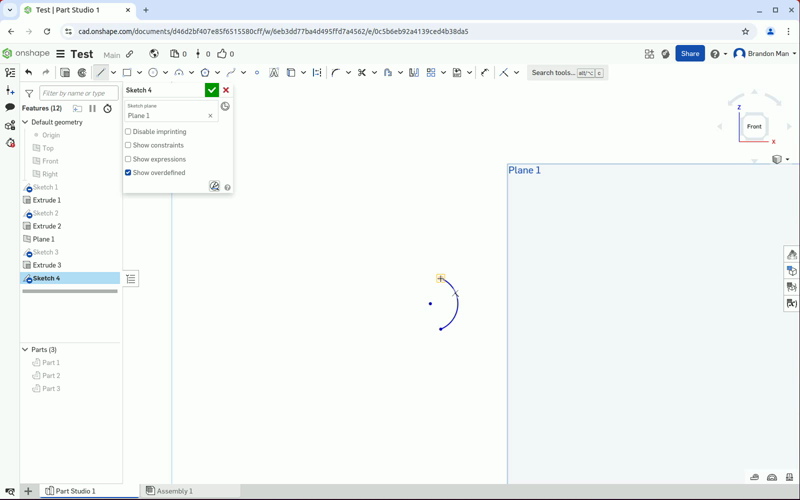
click(440, 278)
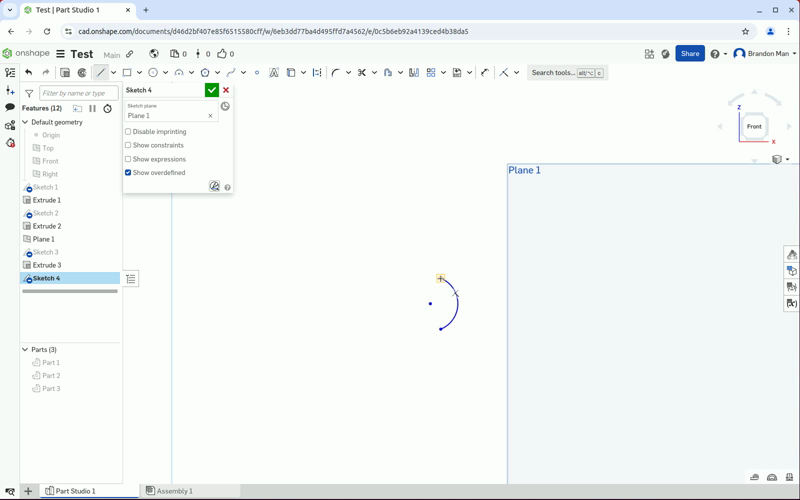
scroll(-6)
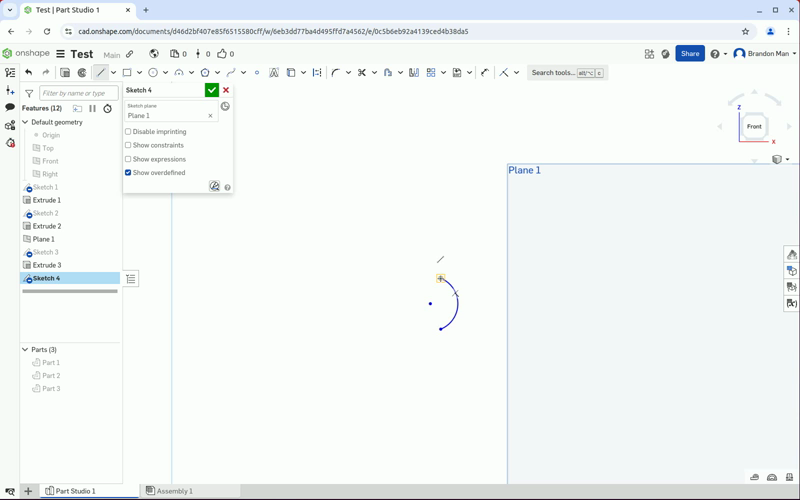
scroll(-6)
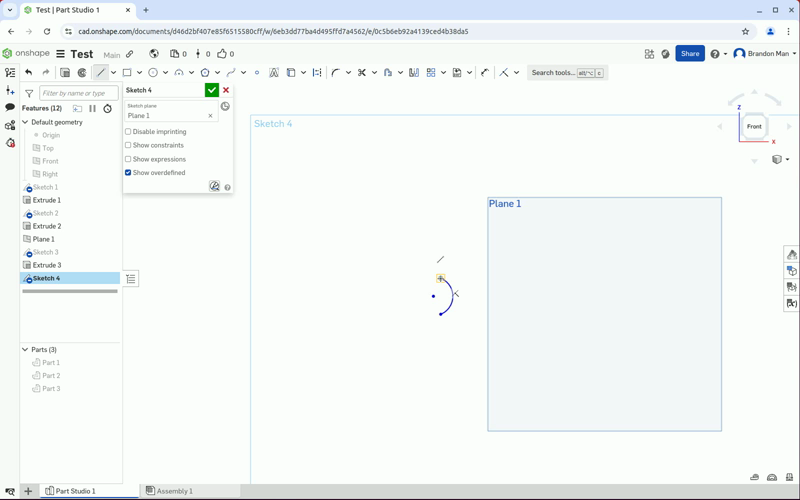
scroll(-6)
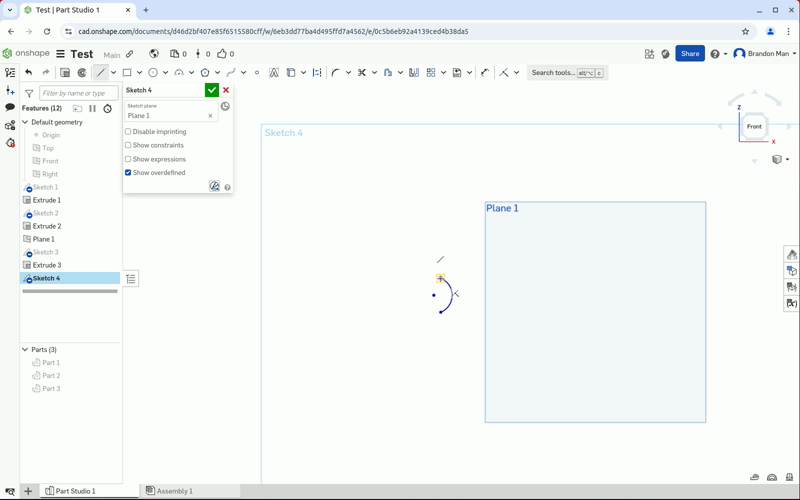
scroll(-6)
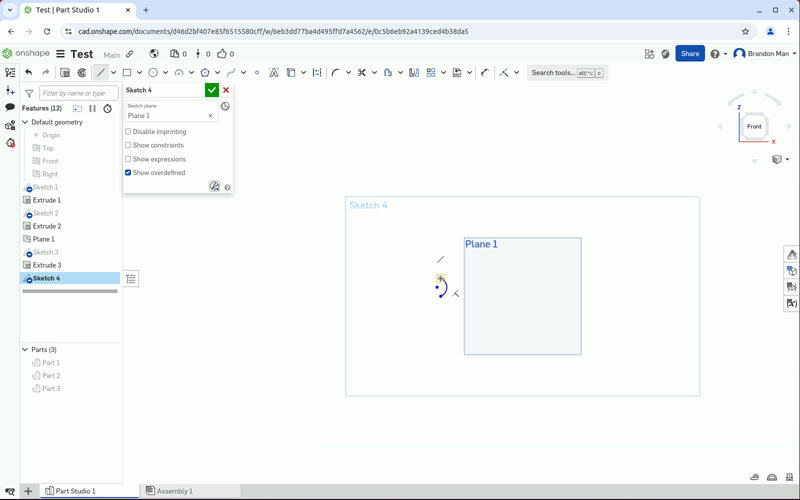
scroll(-6)
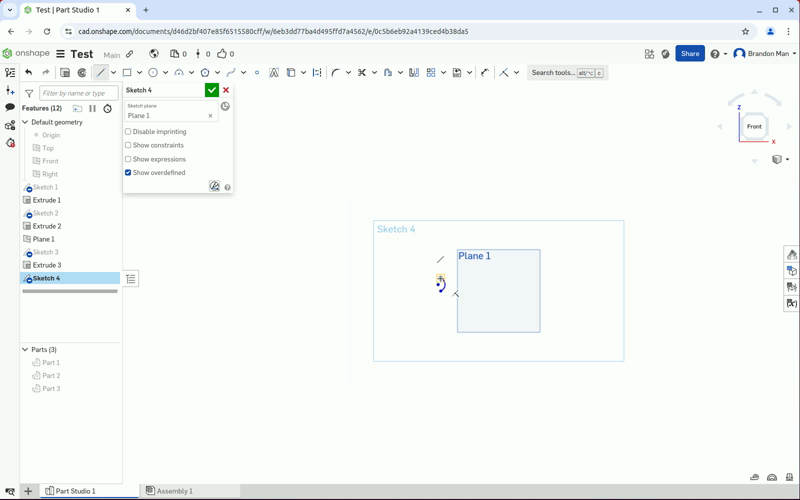
scroll(-6)
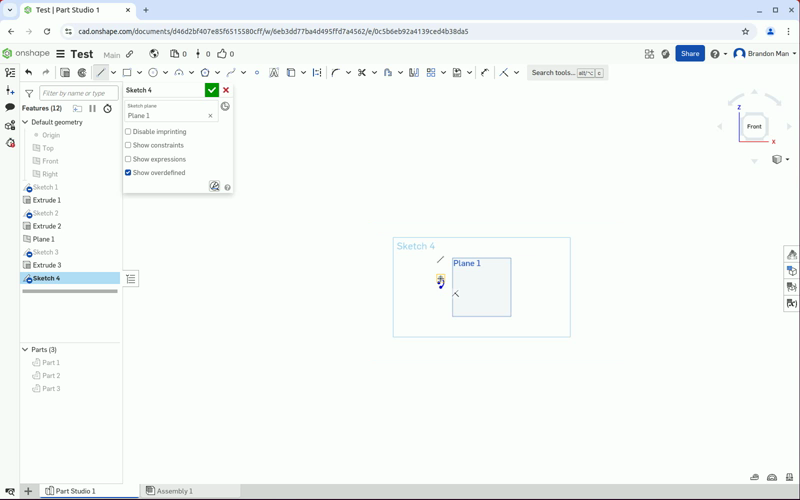
scroll(-6)
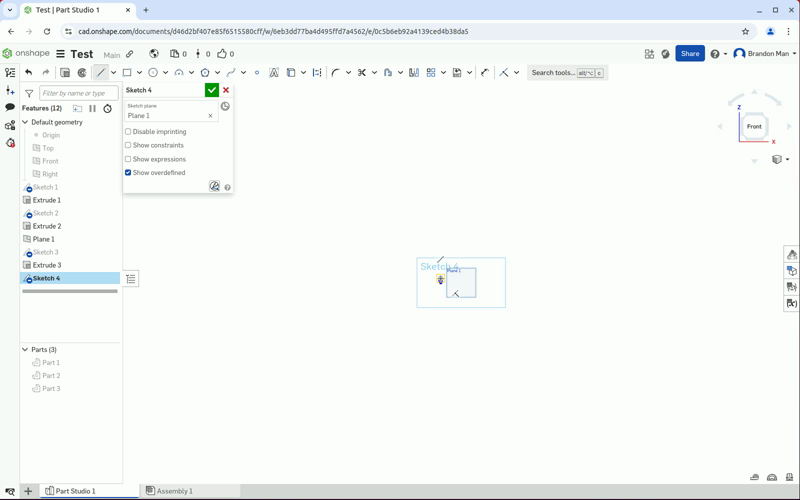
mouse_move(470, 278)
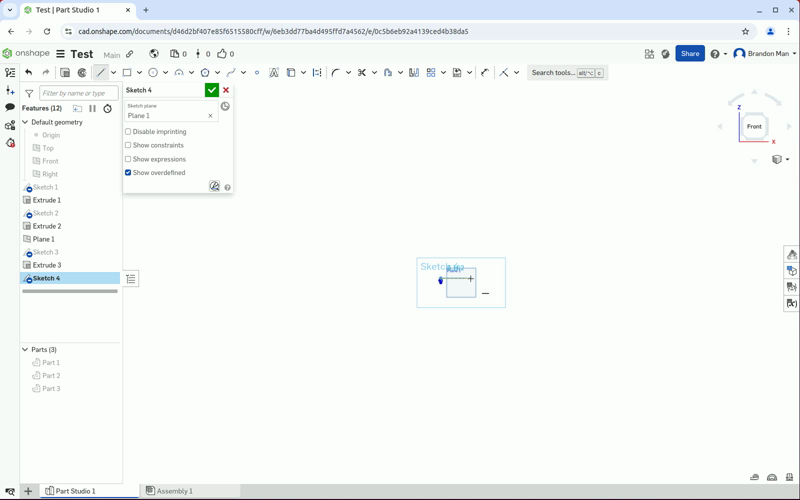
key_down(shift)
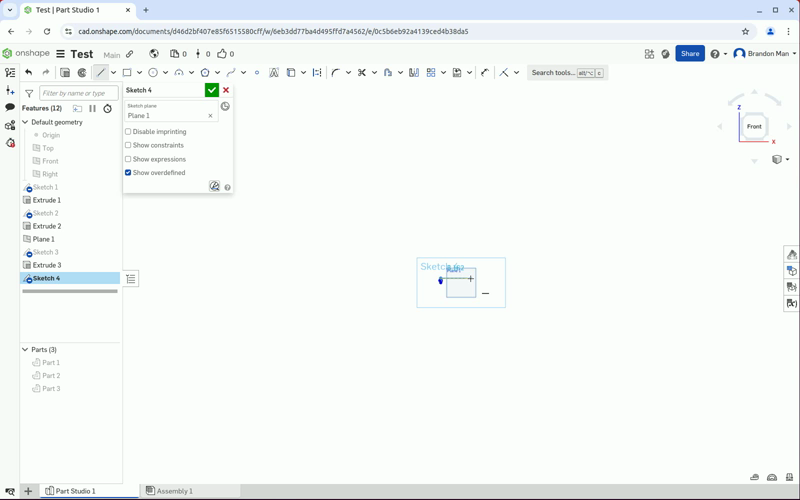
mouse_move(440, 282)
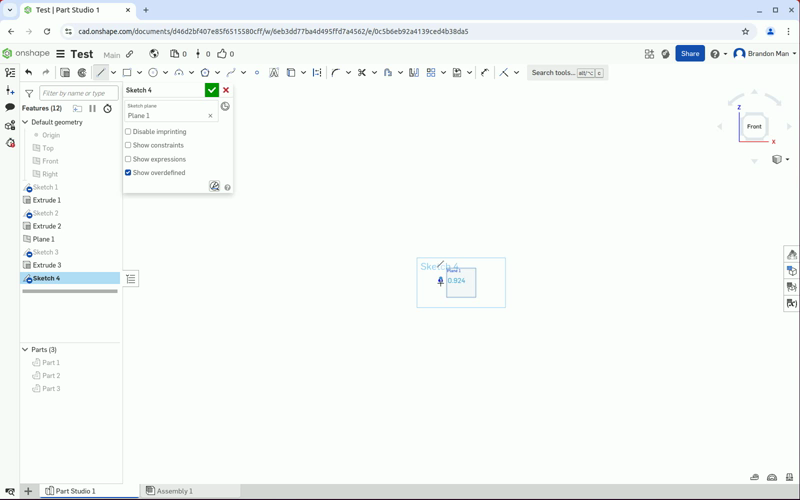
scroll(6)
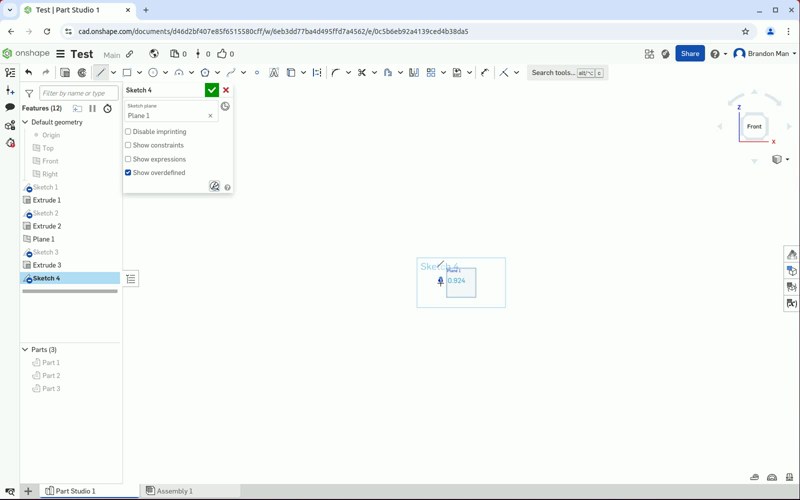
scroll(6)
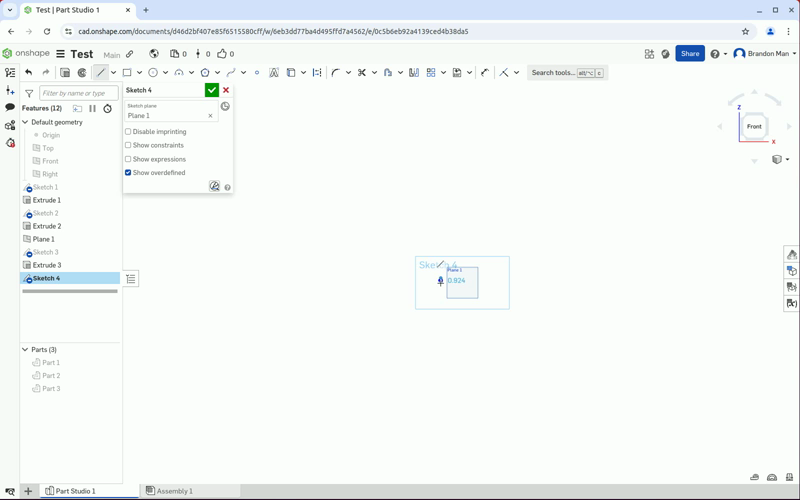
scroll(6)
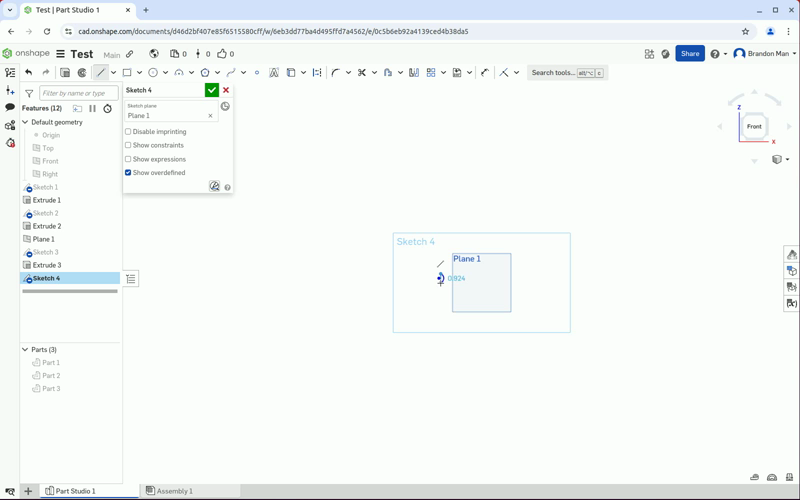
scroll(6)
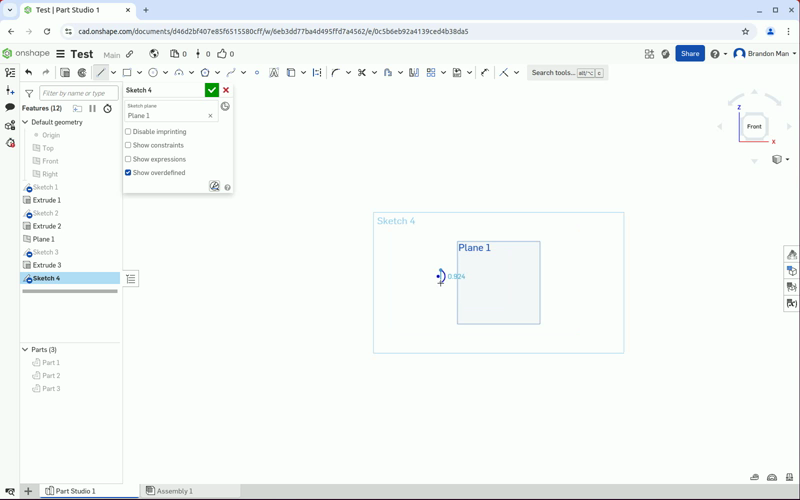
scroll(6)
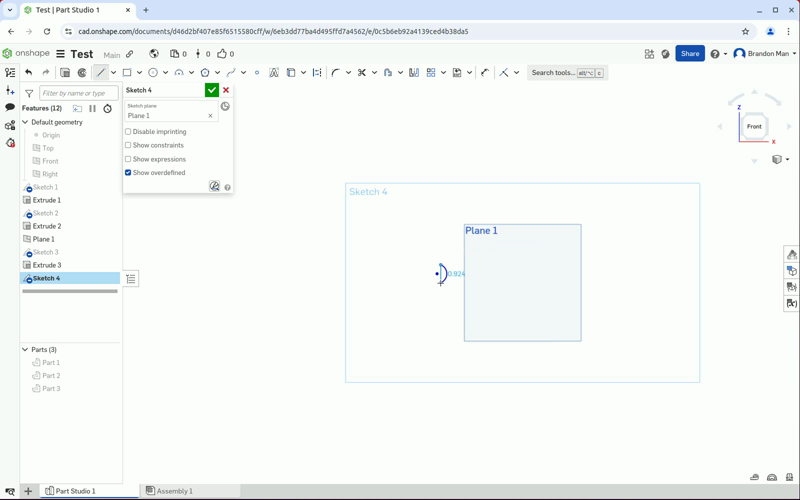
scroll(6)
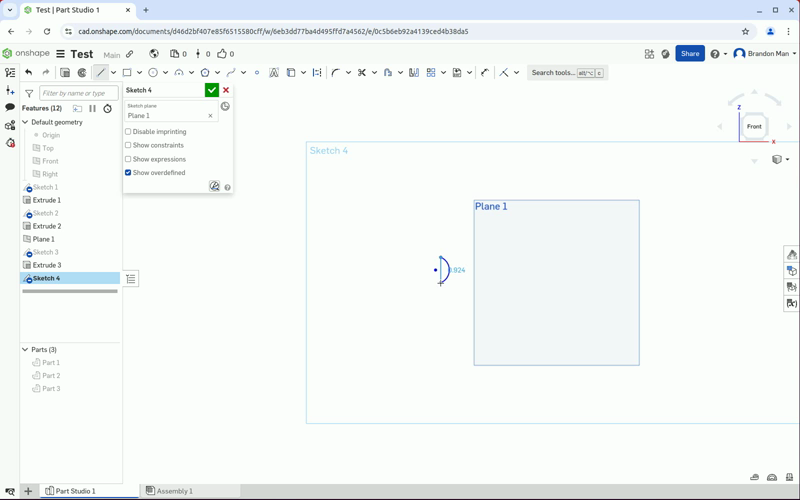
scroll(6)
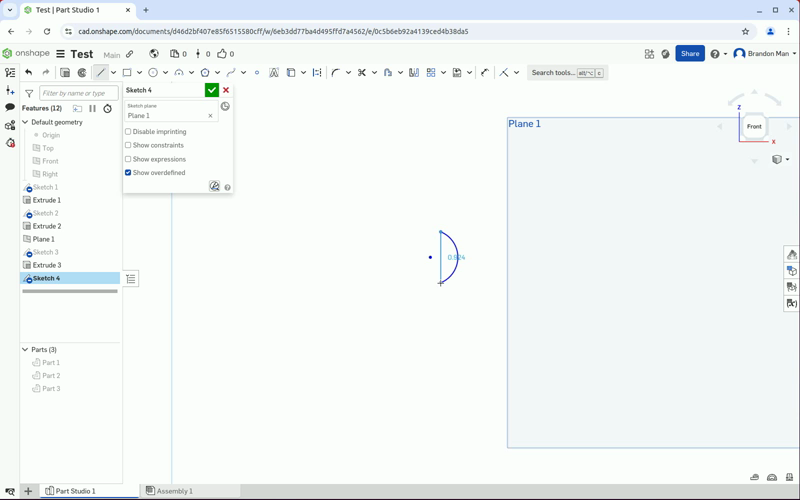
key_up(shift)
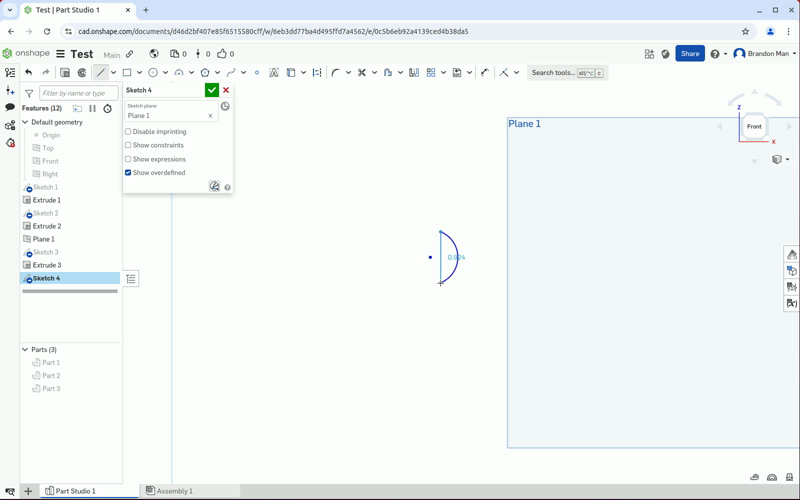
click(440, 282)
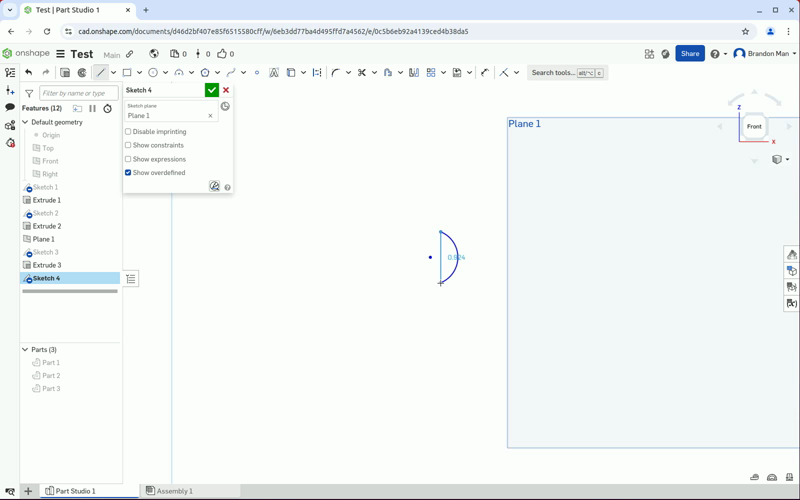
scroll(-6)
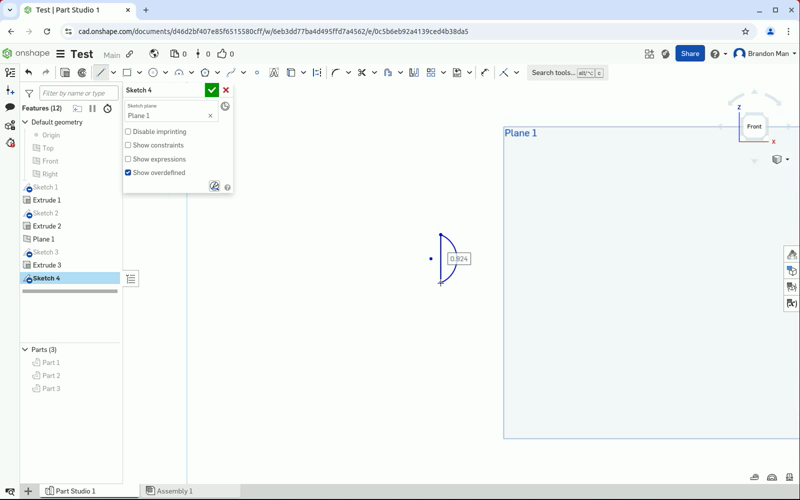
scroll(-6)
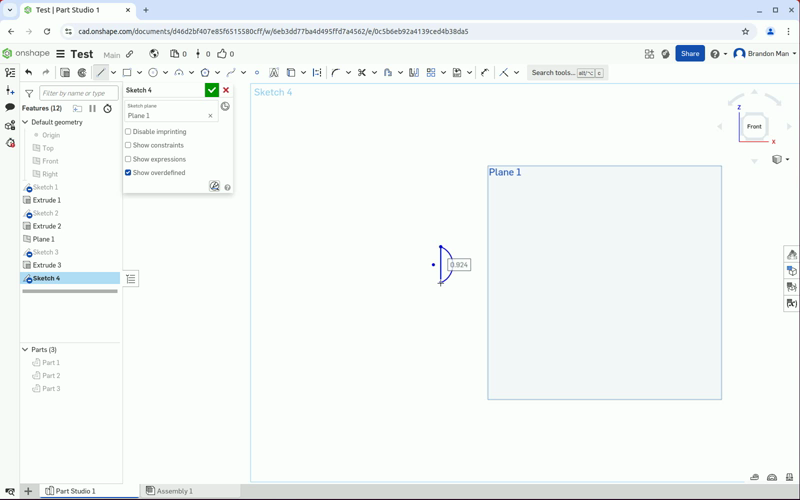
scroll(-6)
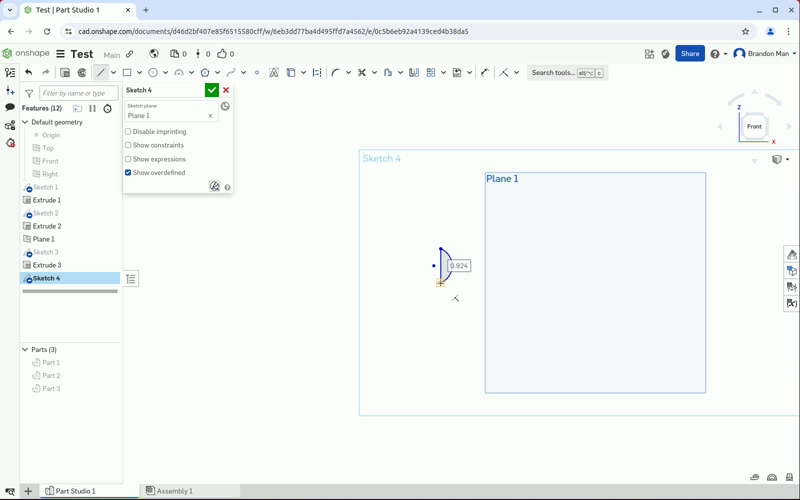
scroll(-6)
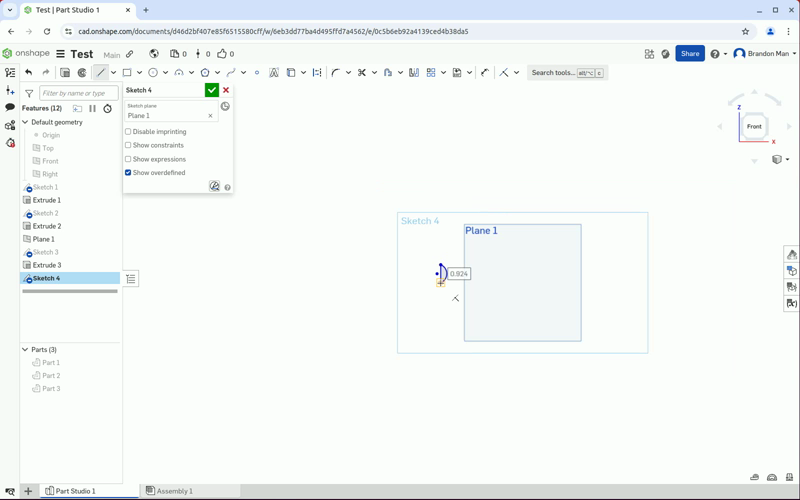
scroll(-6)
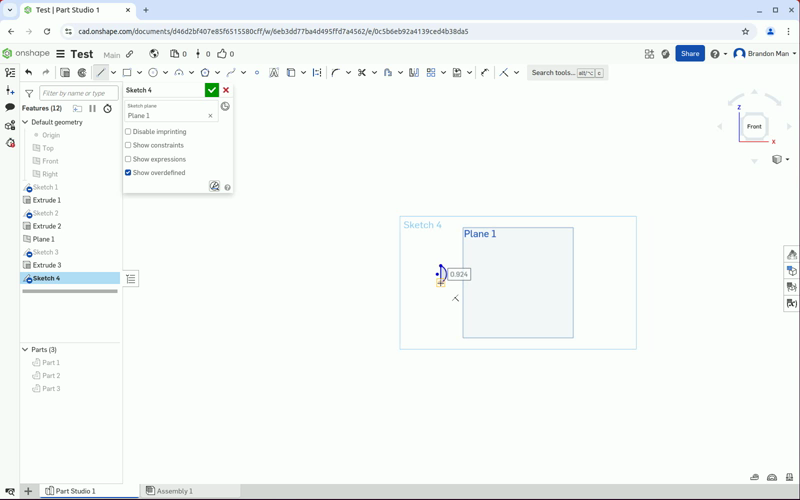
scroll(-6)
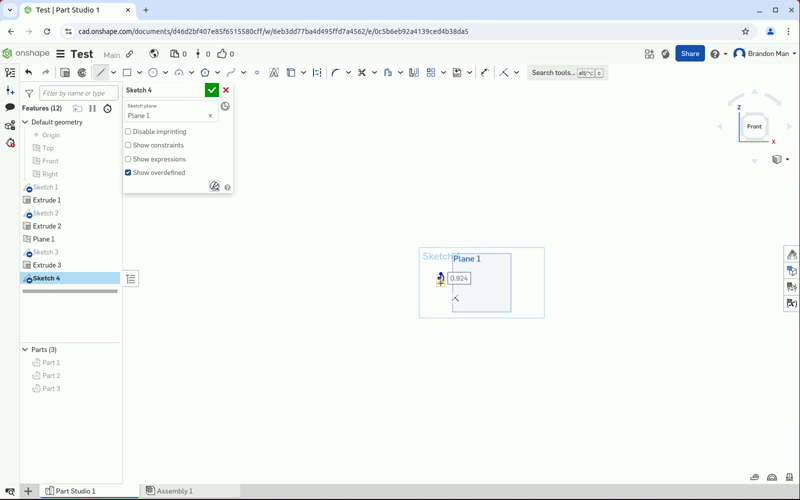
scroll(-6)
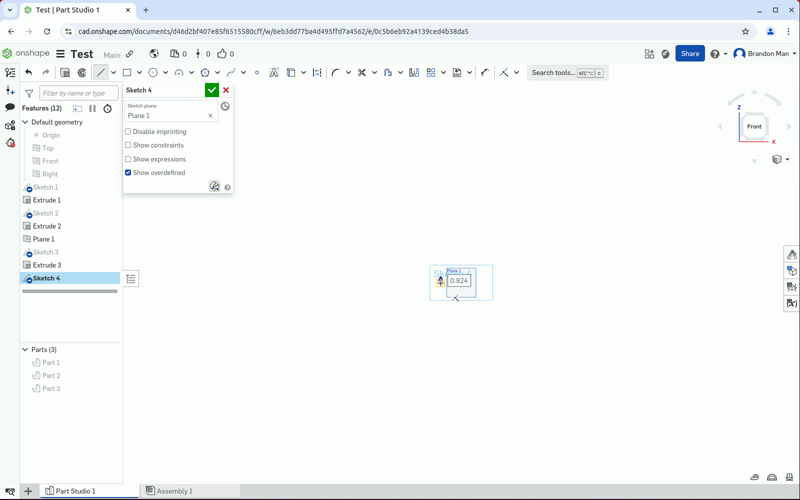
key(esc)
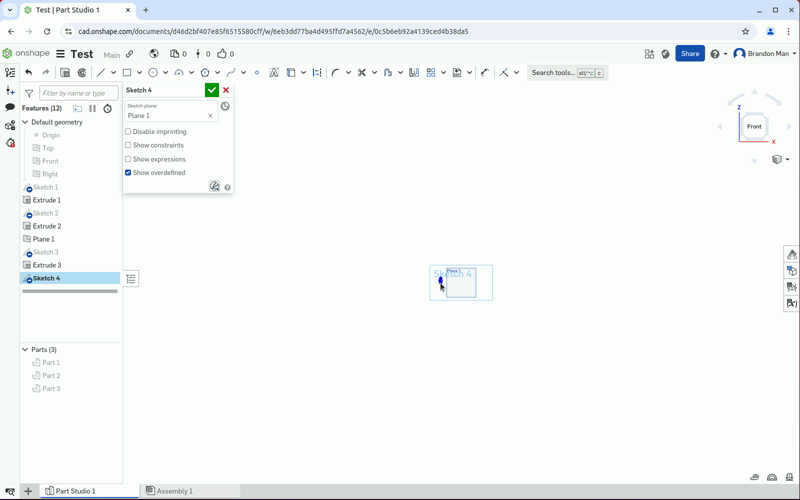
mouse_move(442, 280)
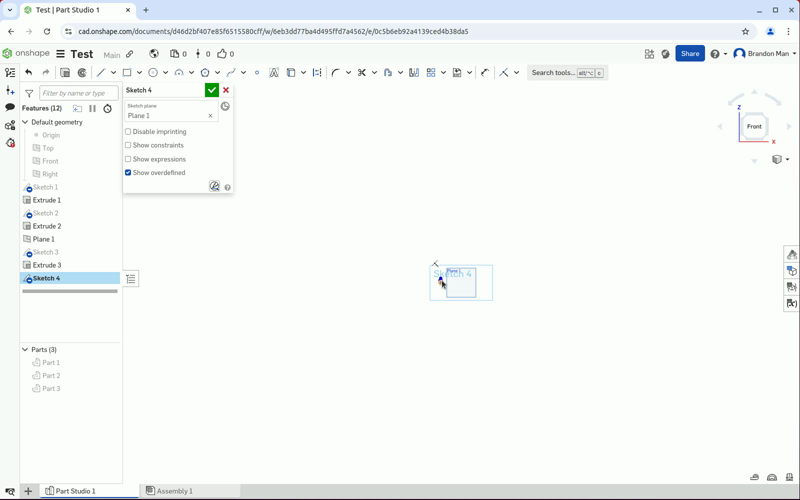
scroll(6)
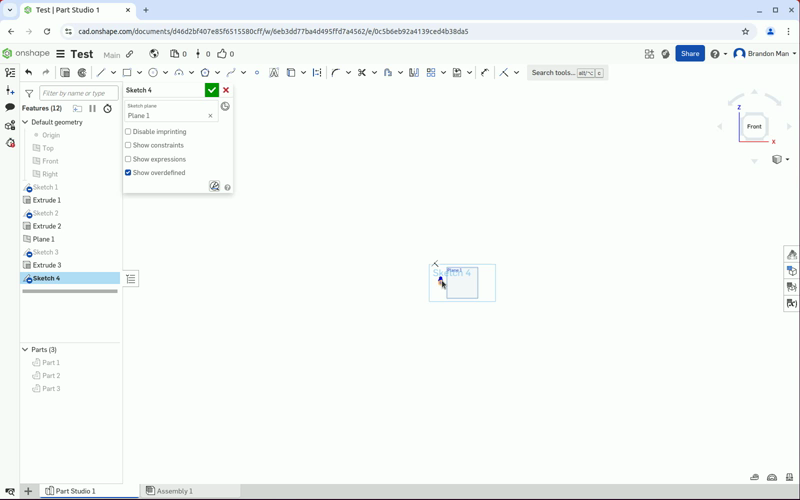
scroll(6)
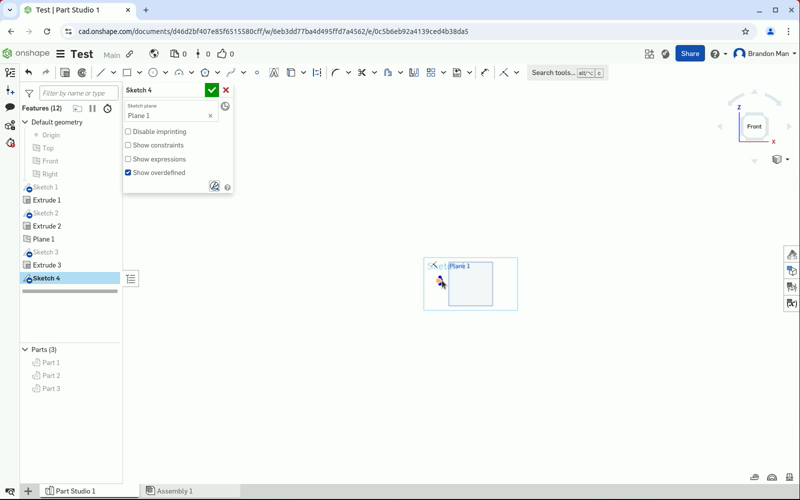
scroll(6)
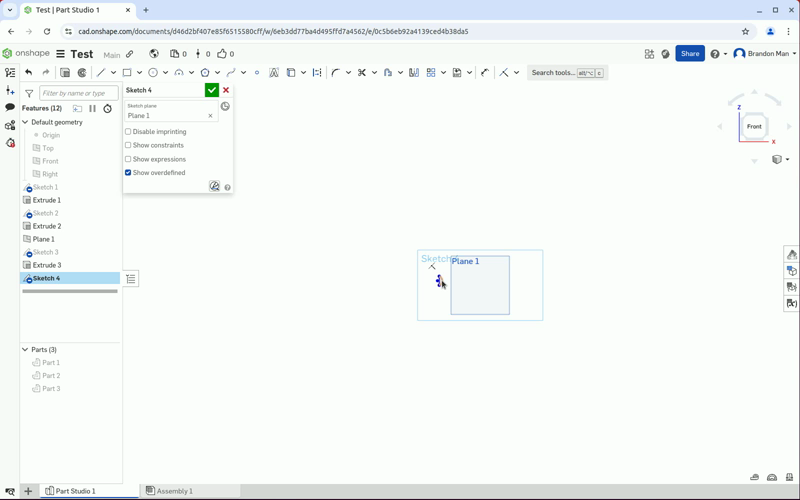
scroll(6)
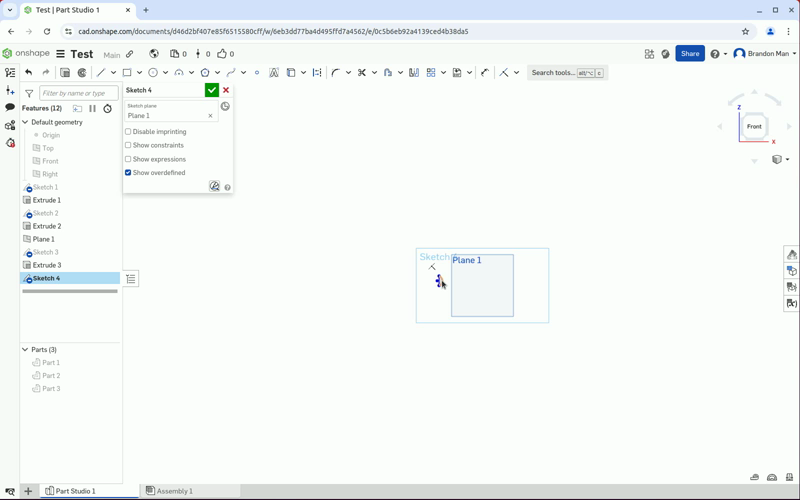
scroll(6)
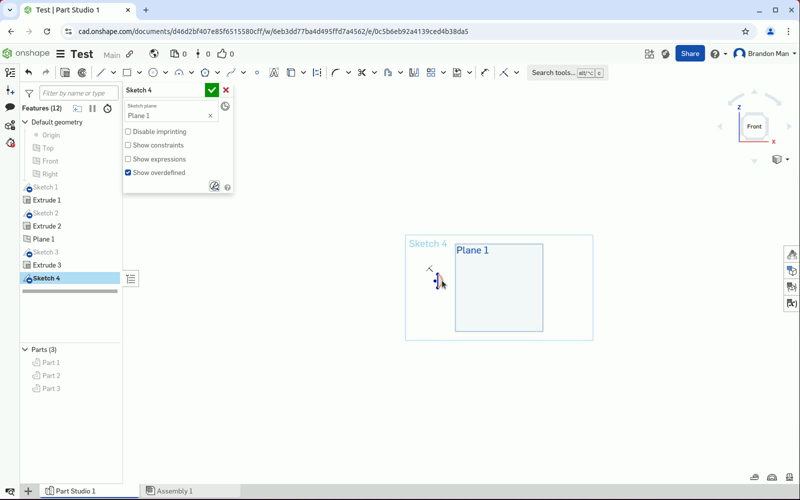
scroll(6)
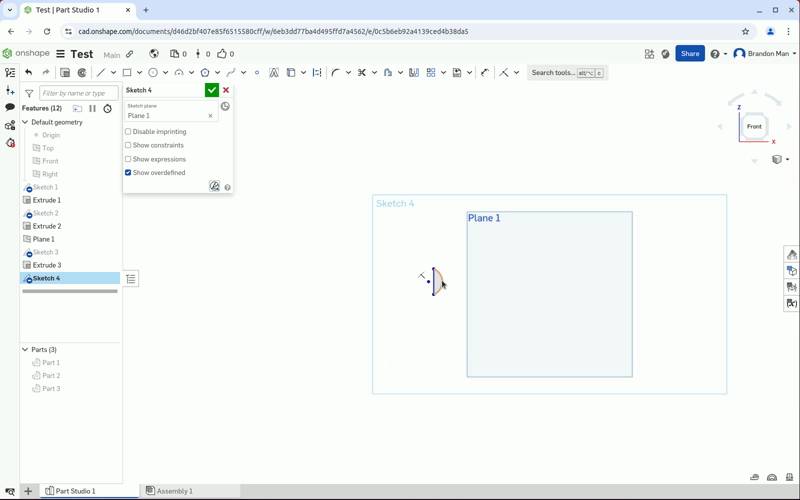
scroll(6)
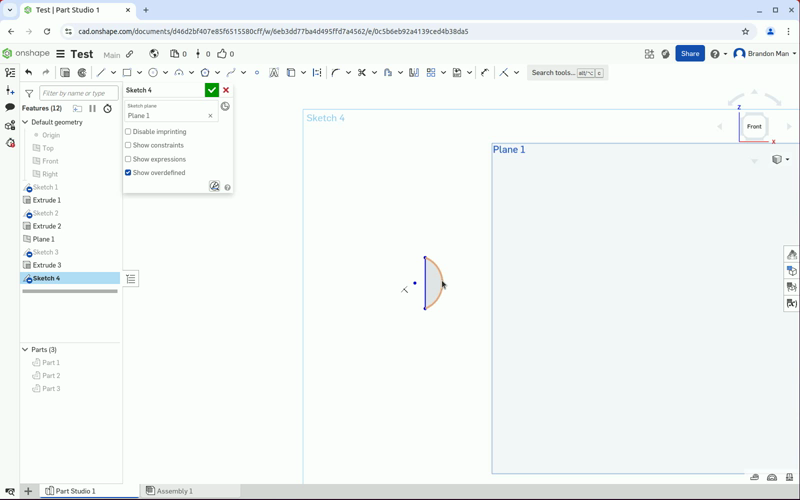
click(442, 280)
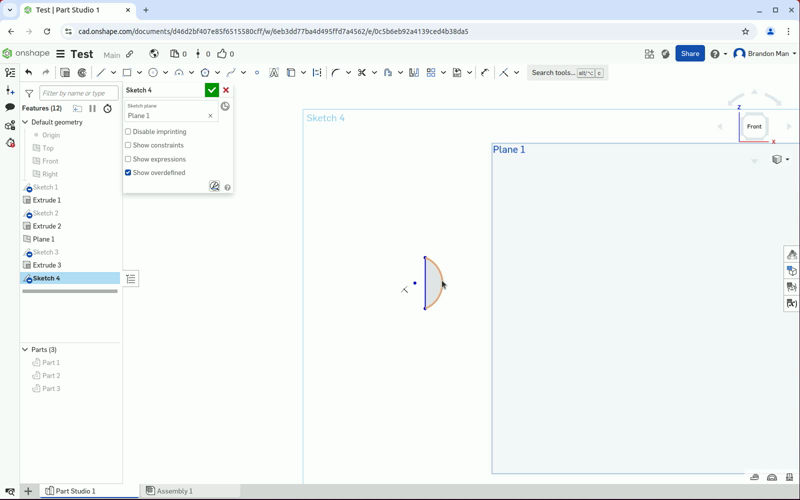
scroll(-6)
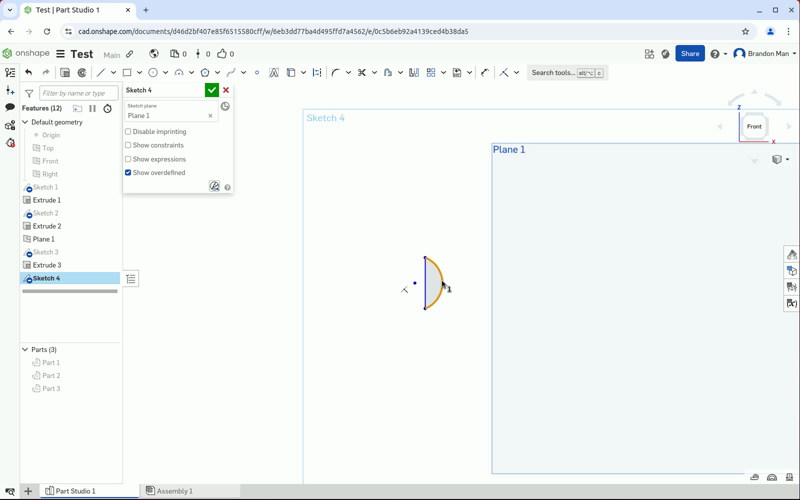
scroll(-6)
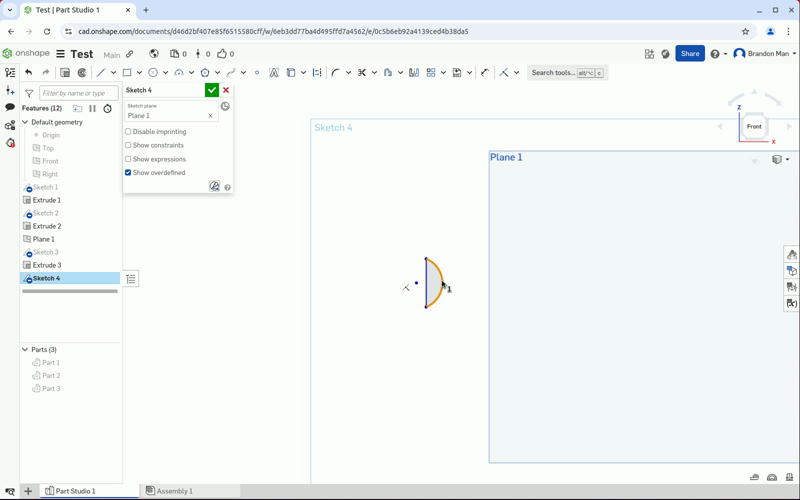
scroll(-6)
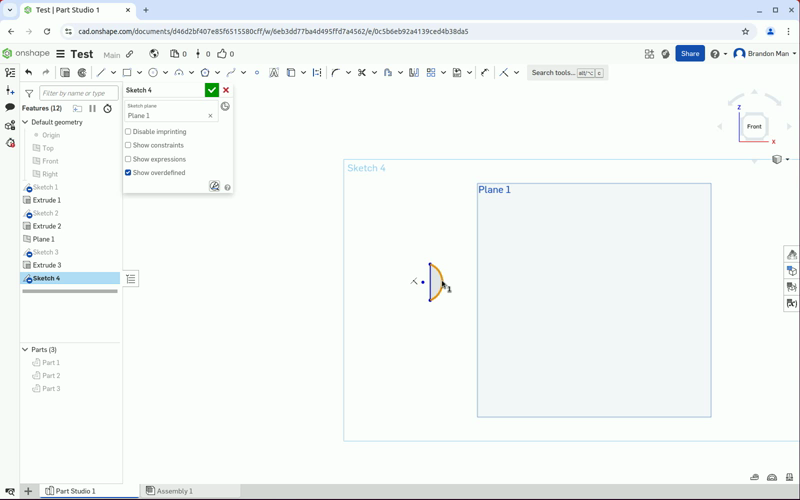
scroll(-6)
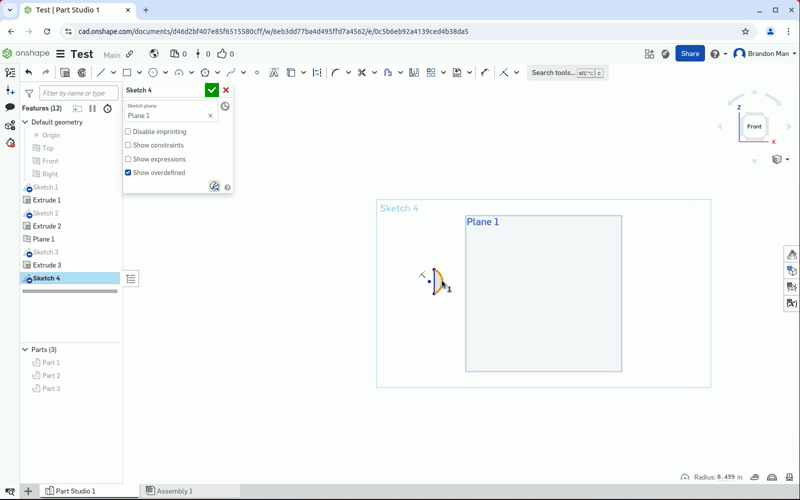
scroll(-6)
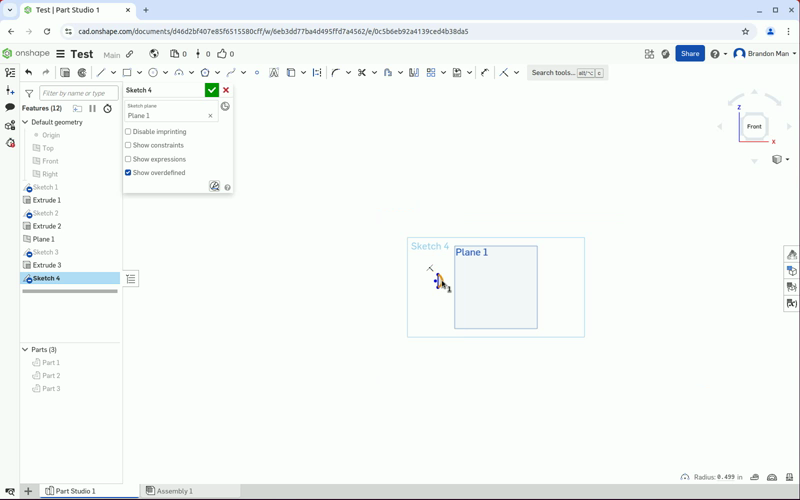
scroll(-6)
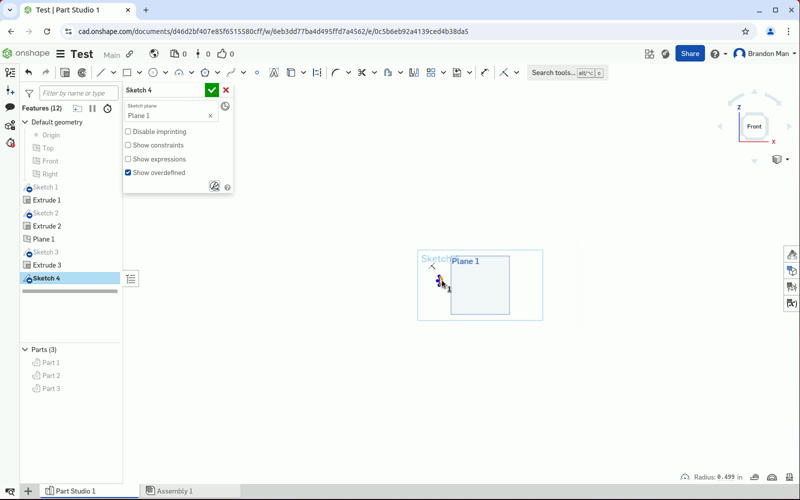
scroll(-6)
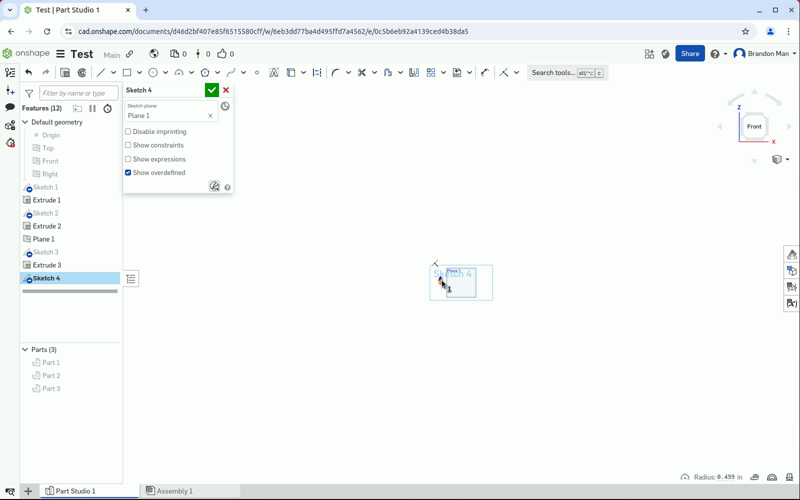
mouse_move(73, 352)
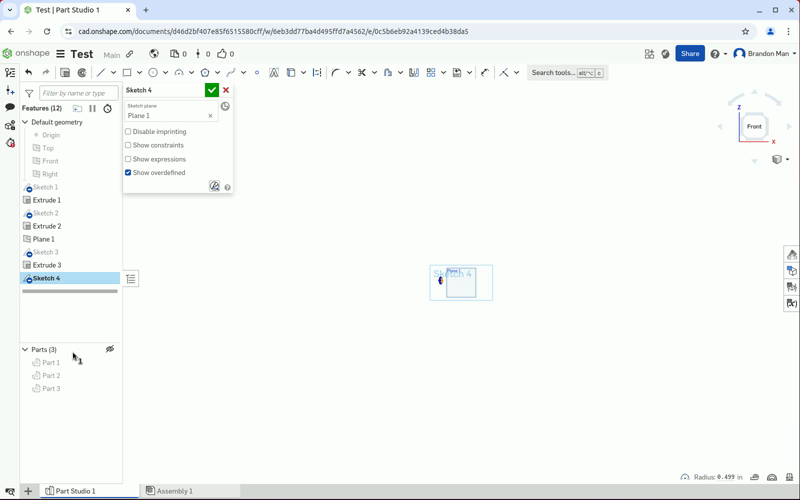
key(shift+y)
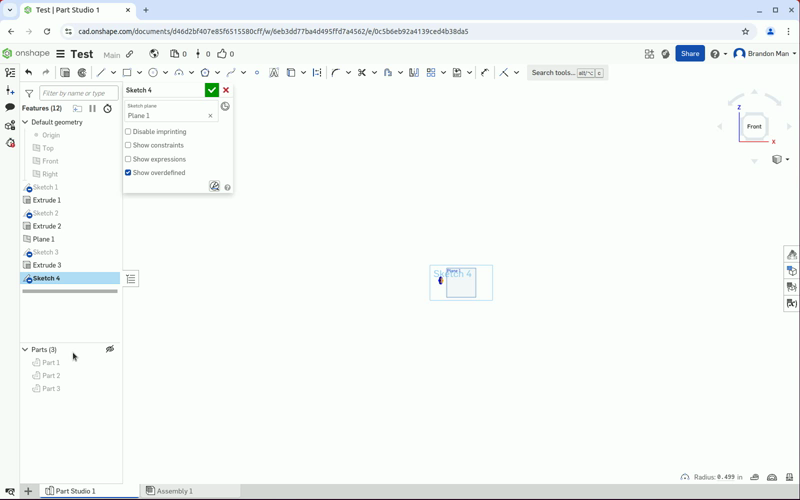
key(shift+e)
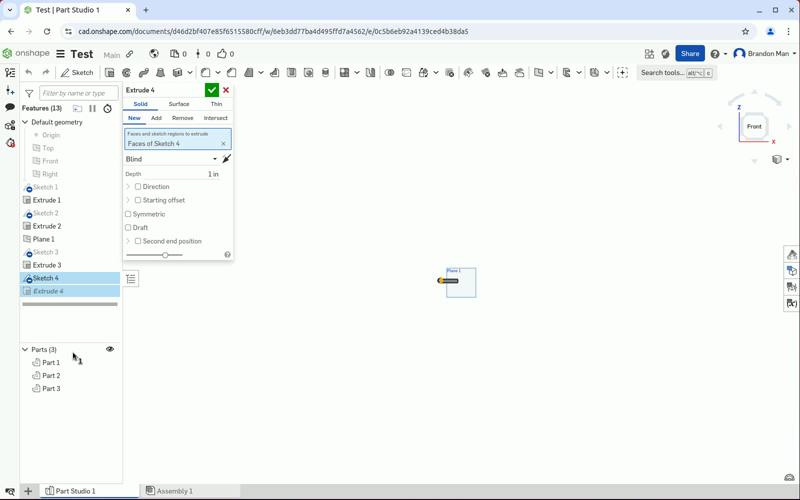
mouse_move(143, 106)
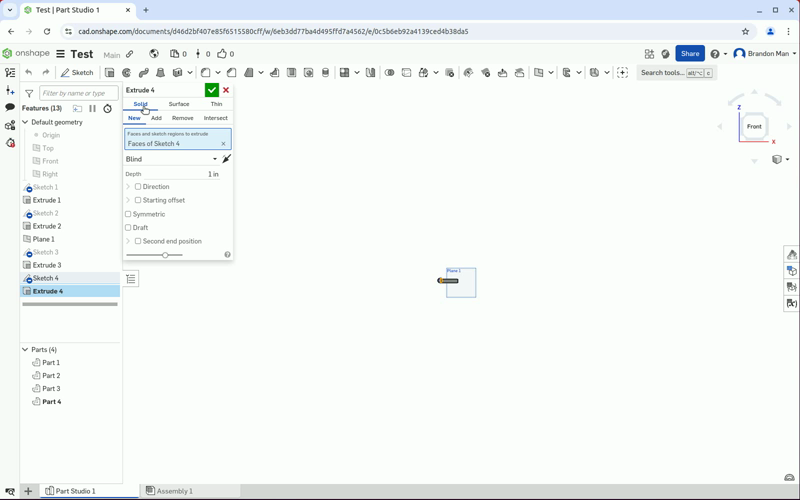
click(143, 106)
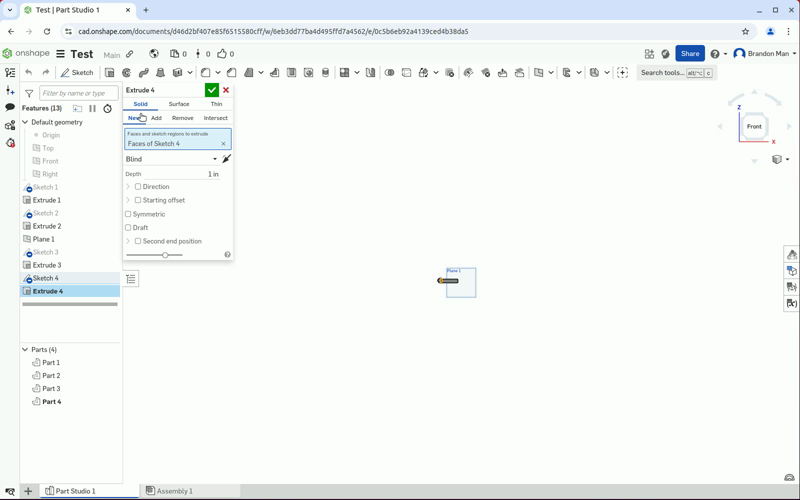
mouse_move(137, 120)
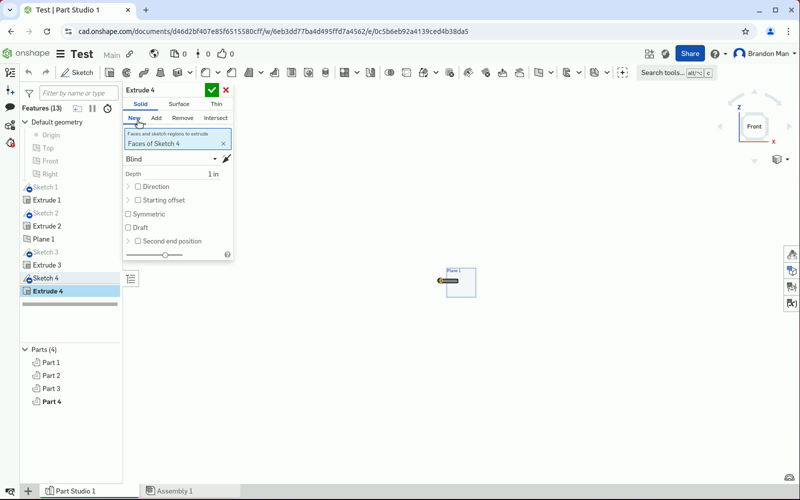
click(137, 120)
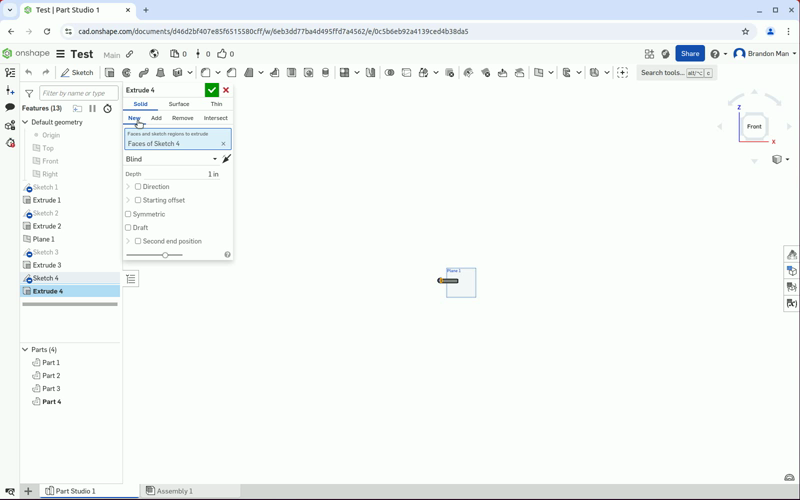
key(tab, 4)
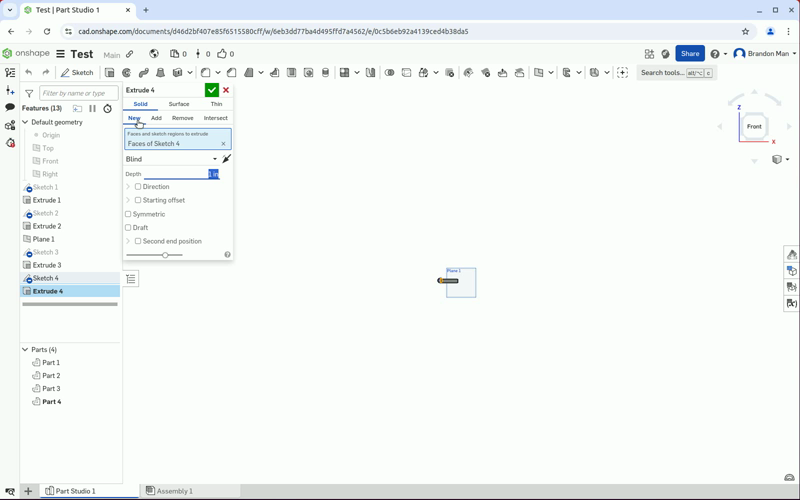
text(1.444)
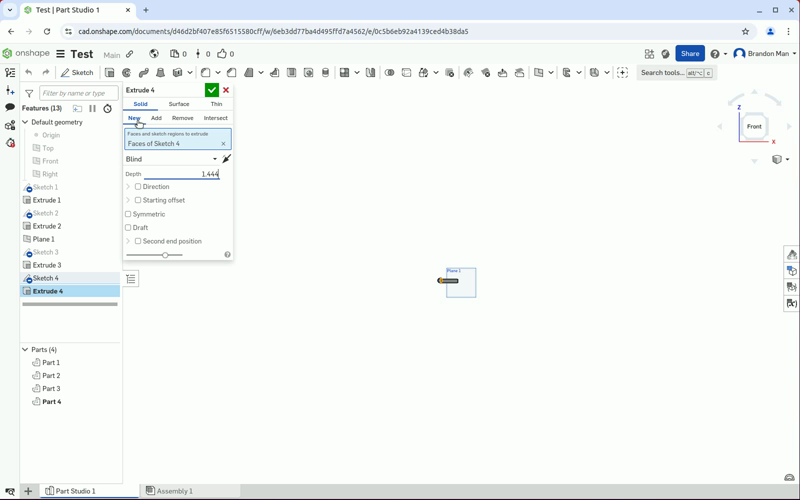
key(enter)
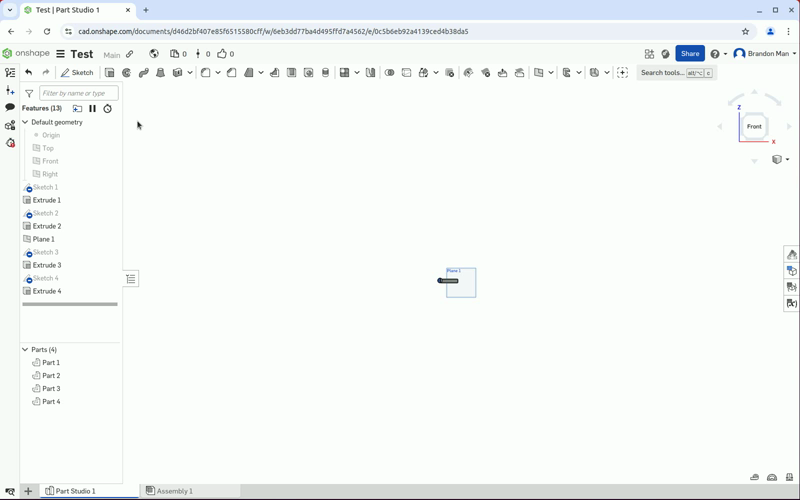
key(shift+h)
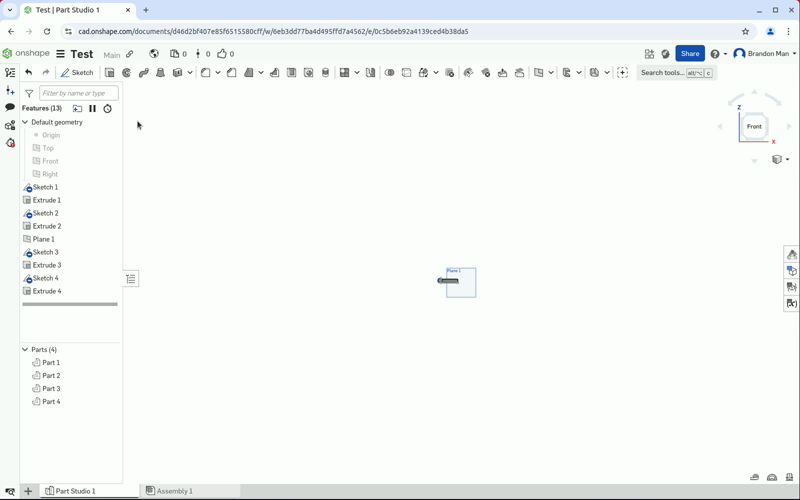
key(shift+h)
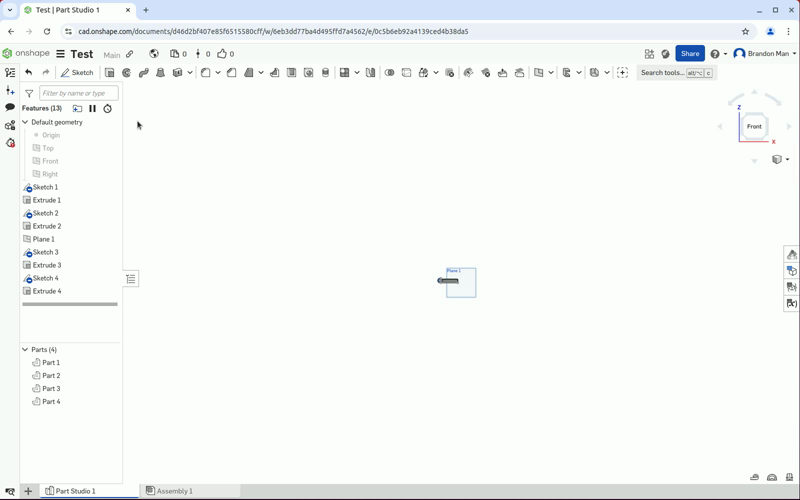
key(shift+7)
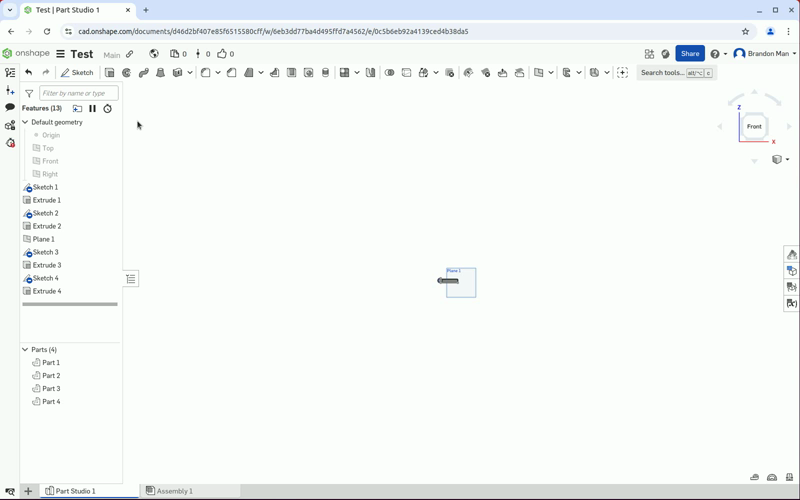
key(left, 2)
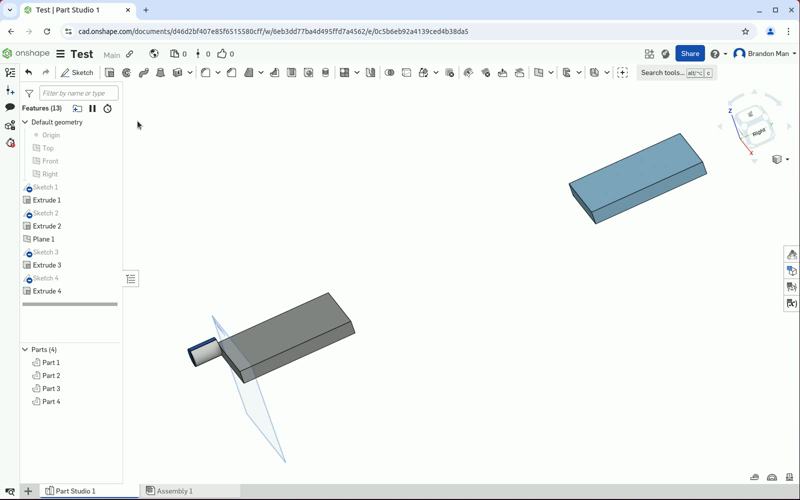
key(down, 2)
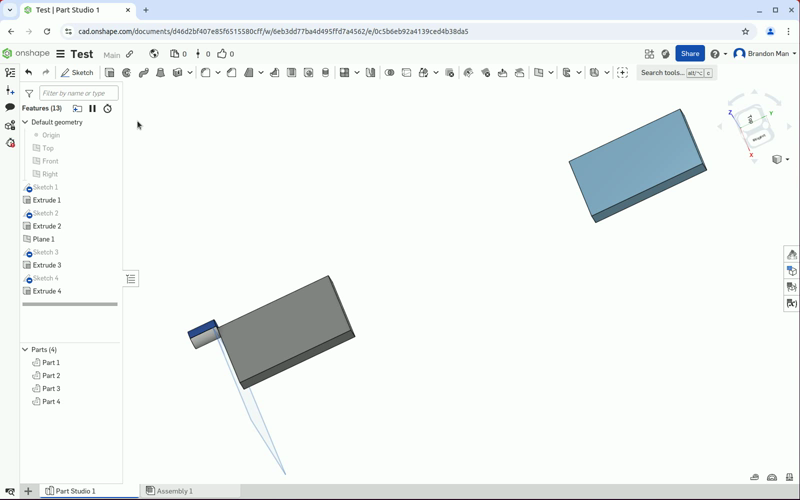
key(up, 2)
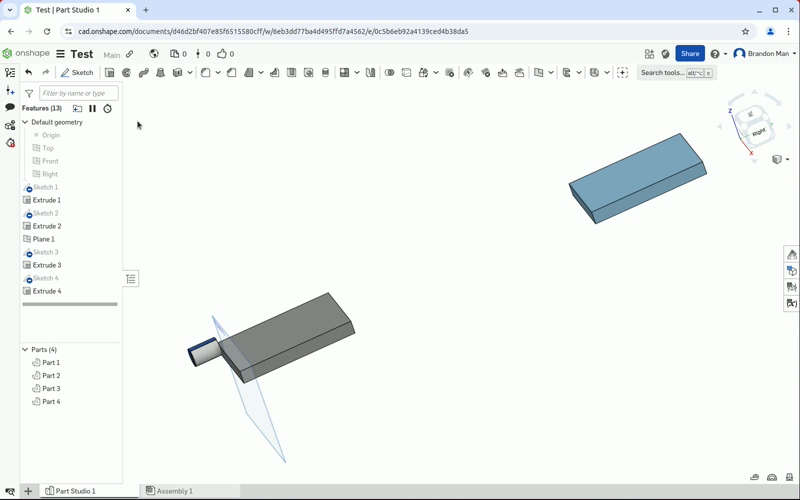
key(right, 2)
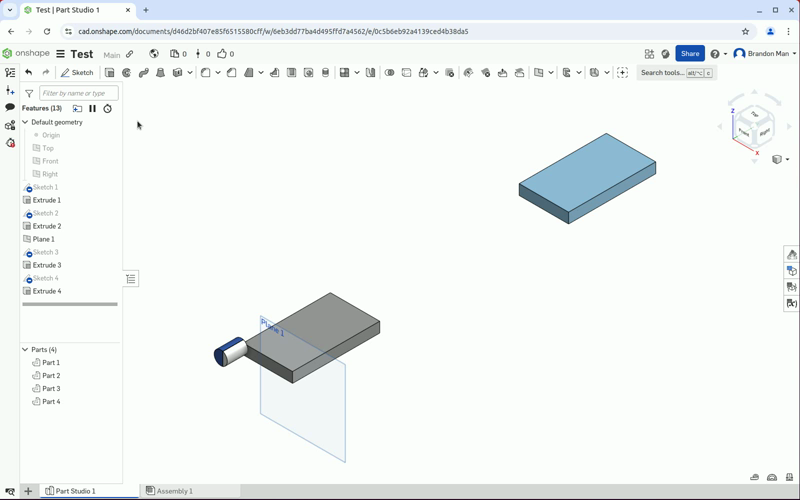
mouse_move(73, 189)
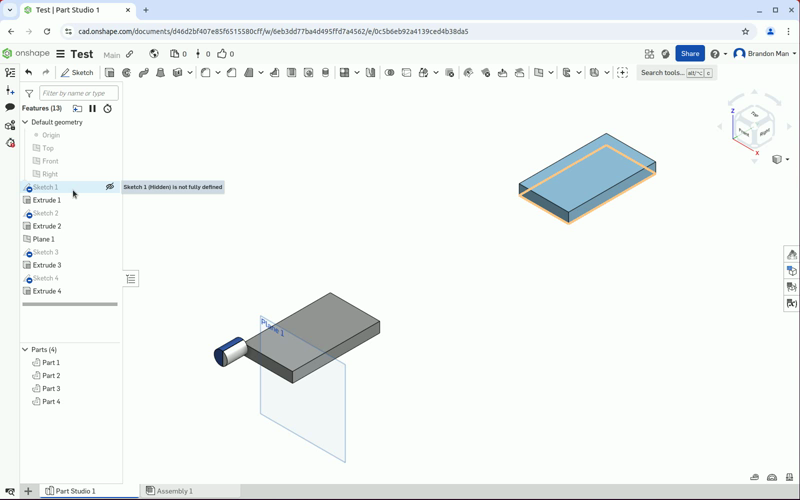
click(73, 189)